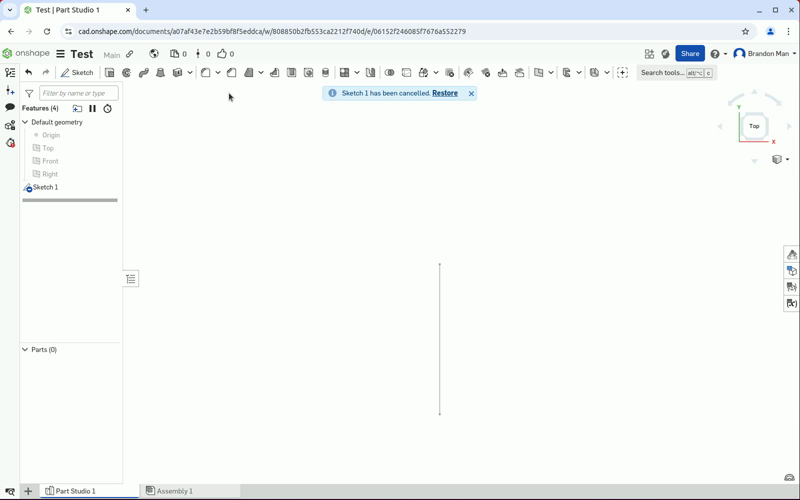
key(shift+h)
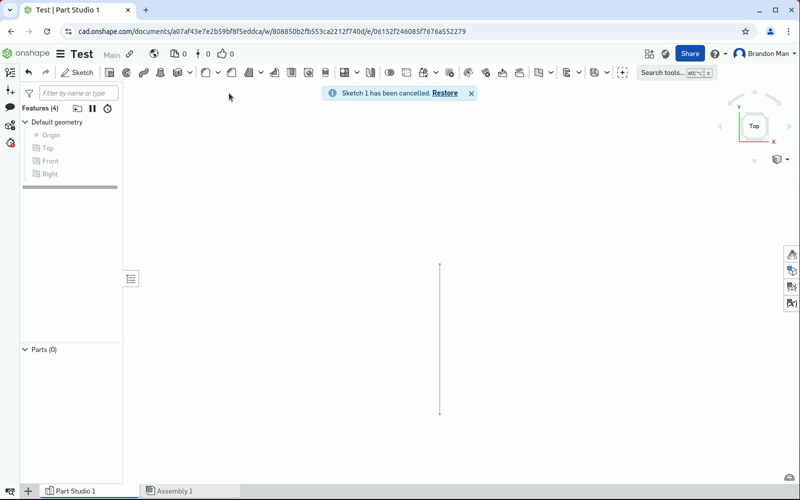
key(shift+s)
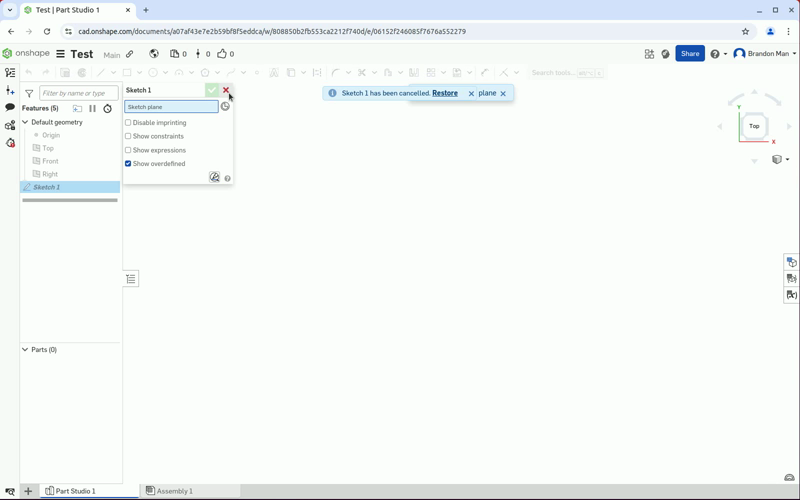
mouse_move(73, 150)
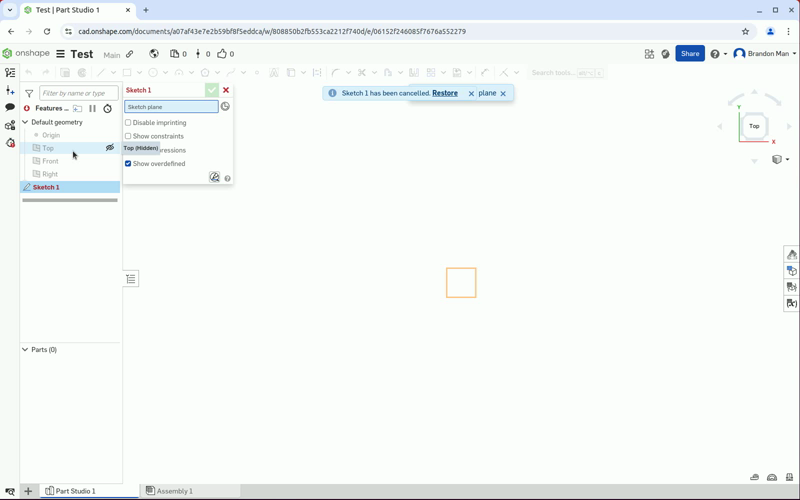
click(73, 150)
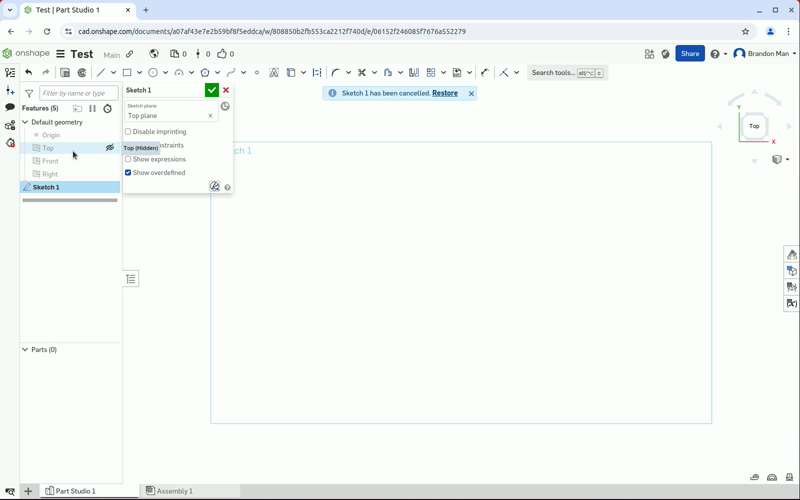
mouse_move(73, 352)
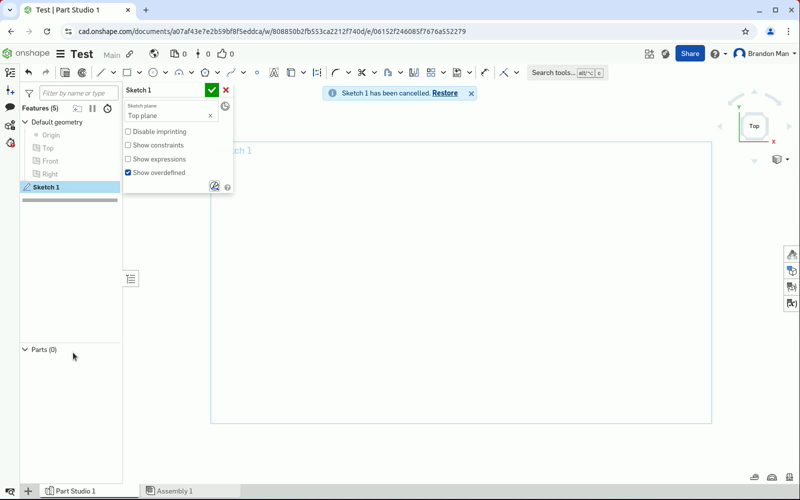
key(y)
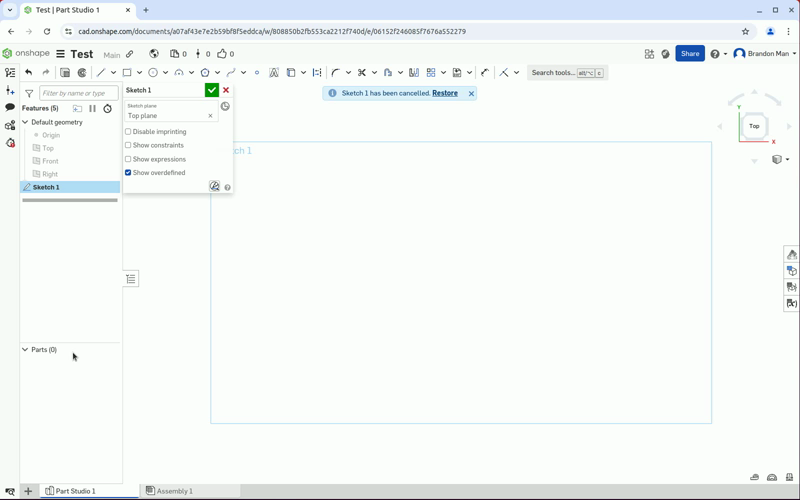
key(l)
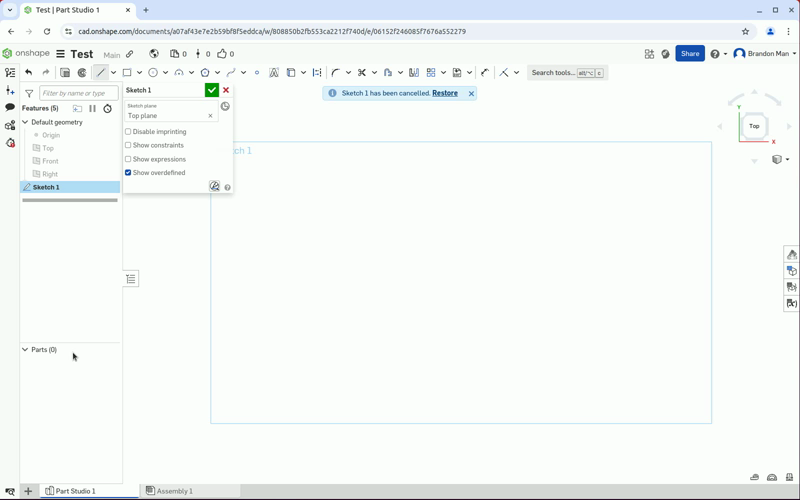
key_down(shift)
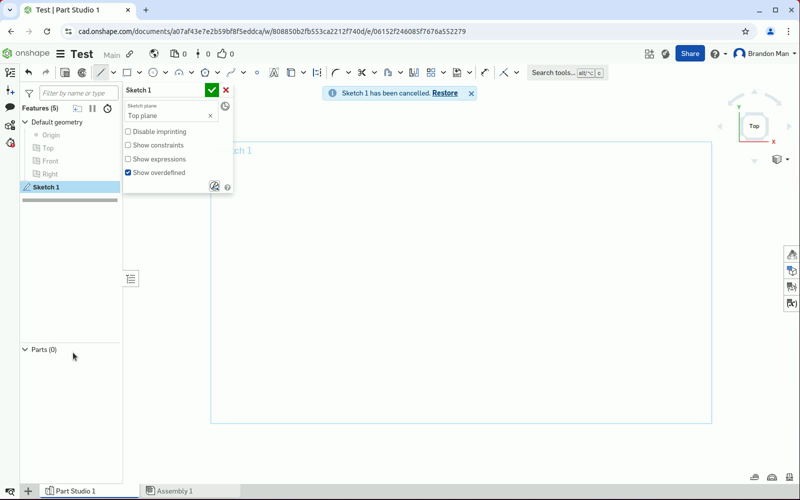
mouse_move(499, 327)
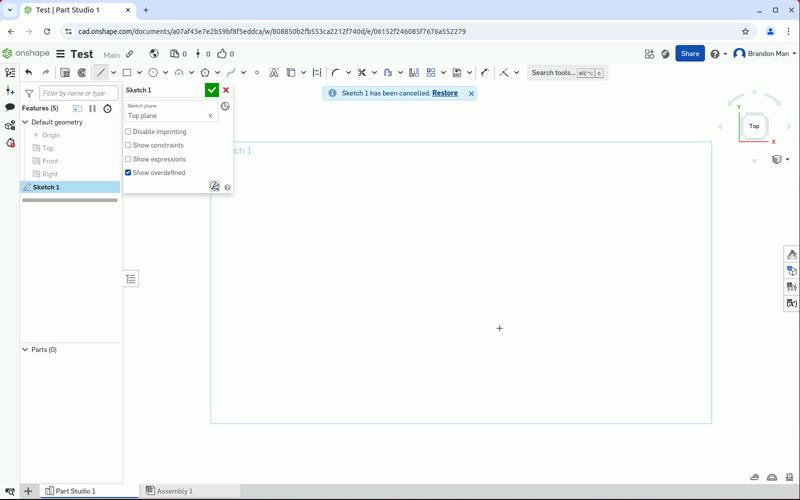
click(499, 327)
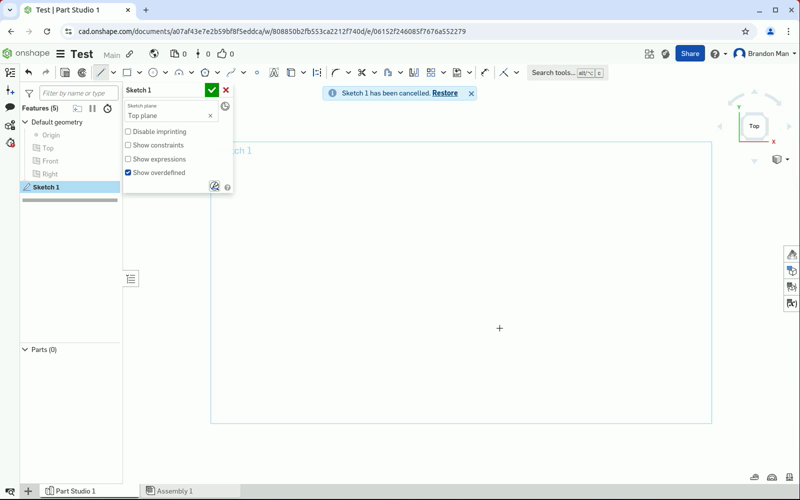
key_up(shift)
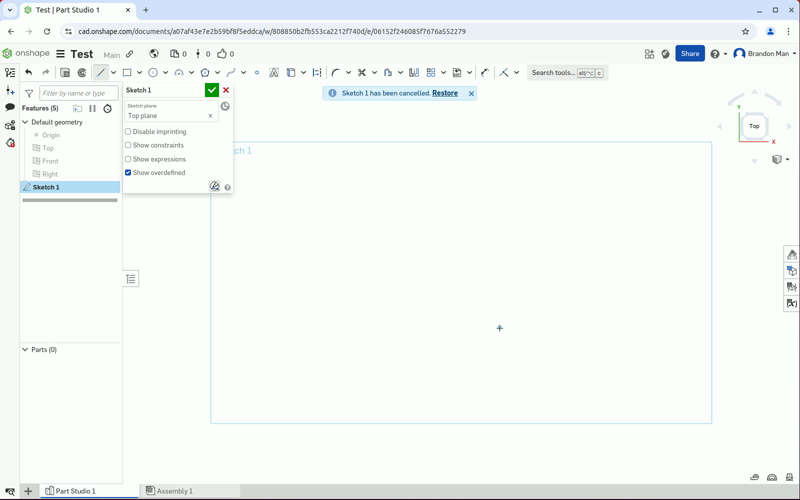
key_down(shift)
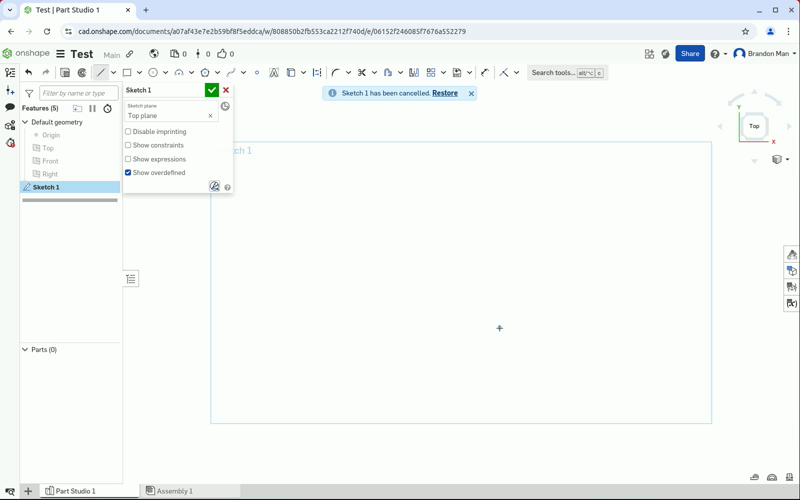
mouse_move(529, 327)
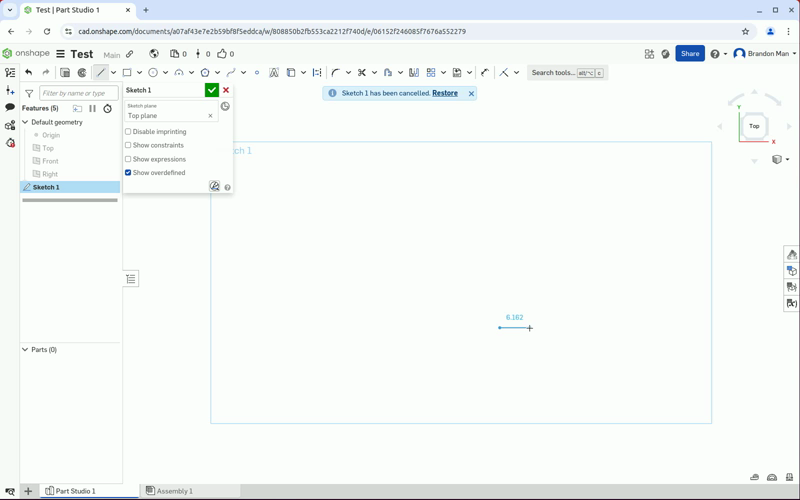
mouse_move(501, 327)
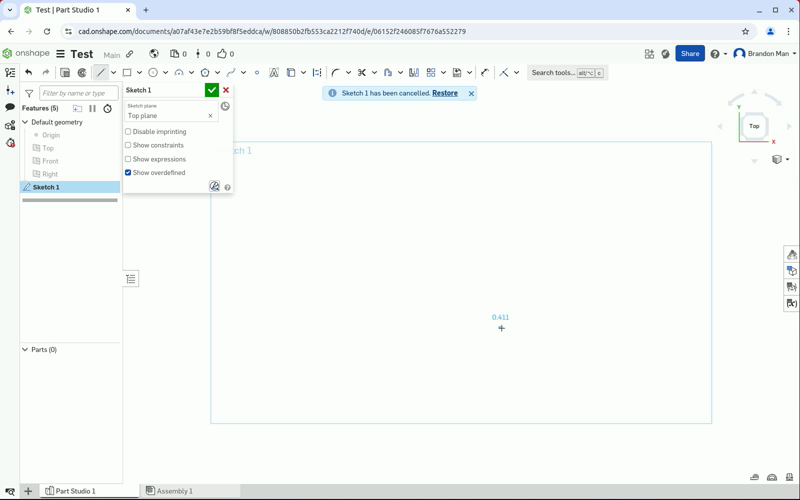
scroll(6)
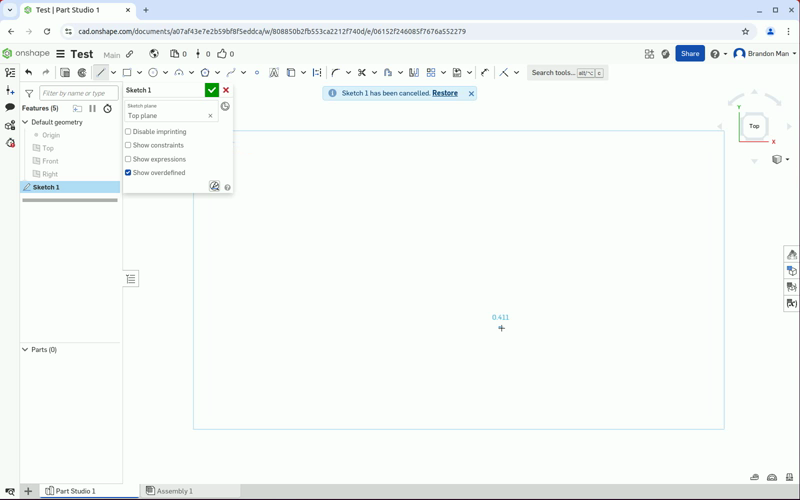
scroll(6)
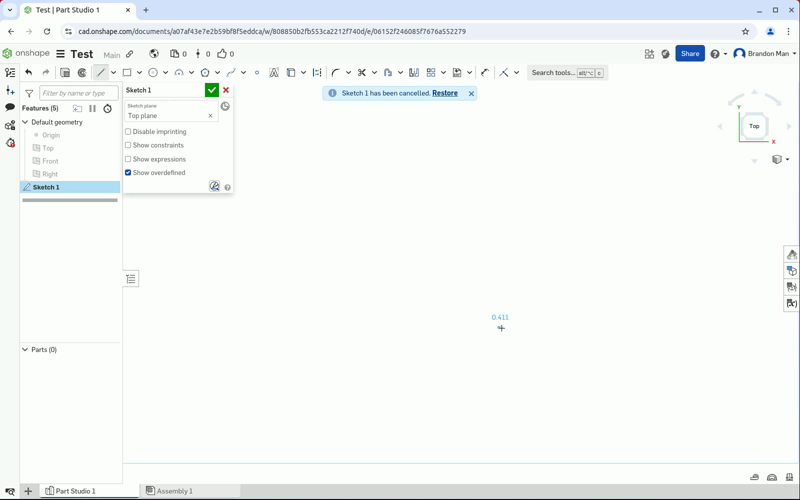
scroll(6)
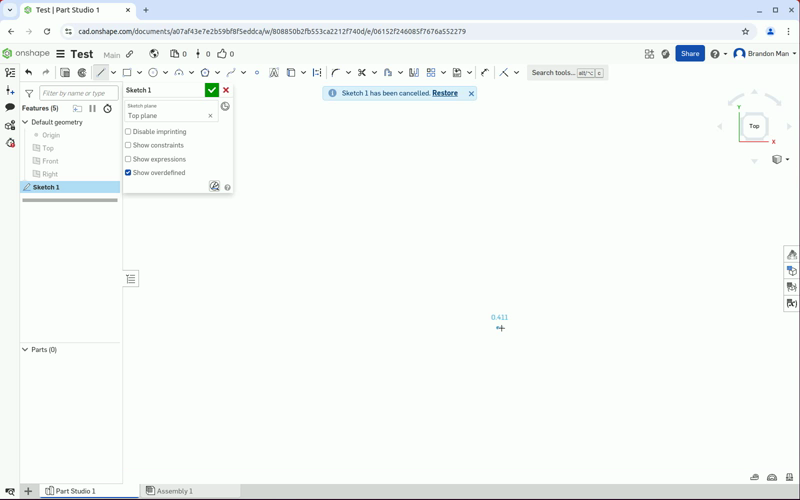
scroll(6)
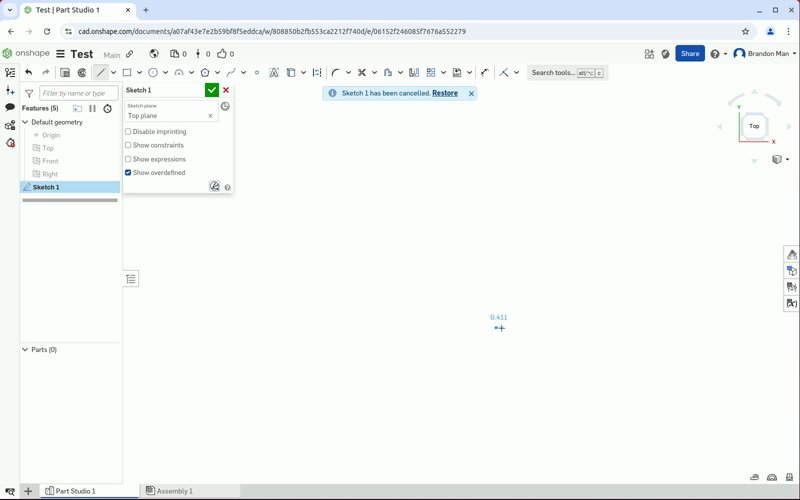
scroll(6)
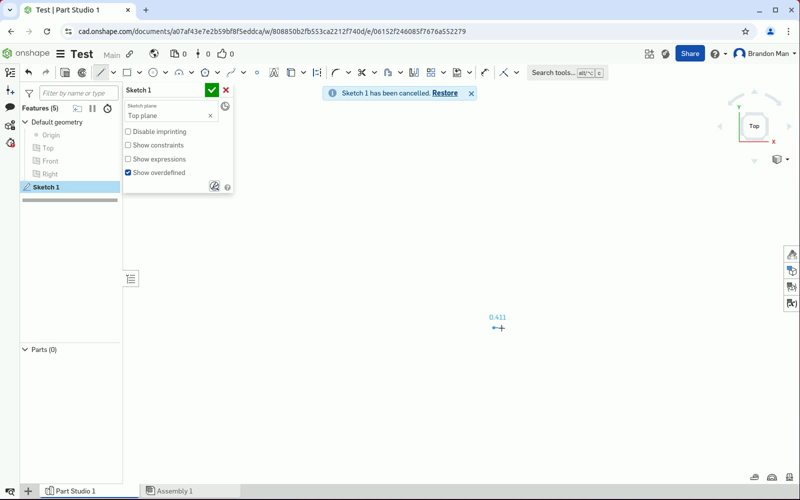
scroll(6)
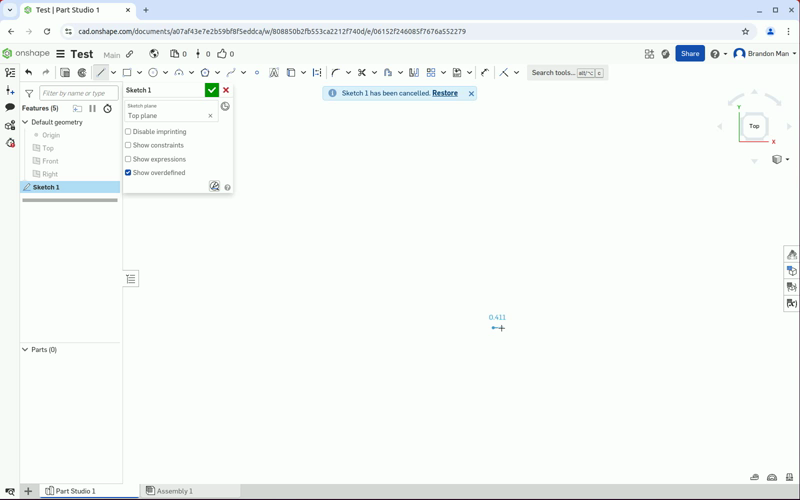
scroll(6)
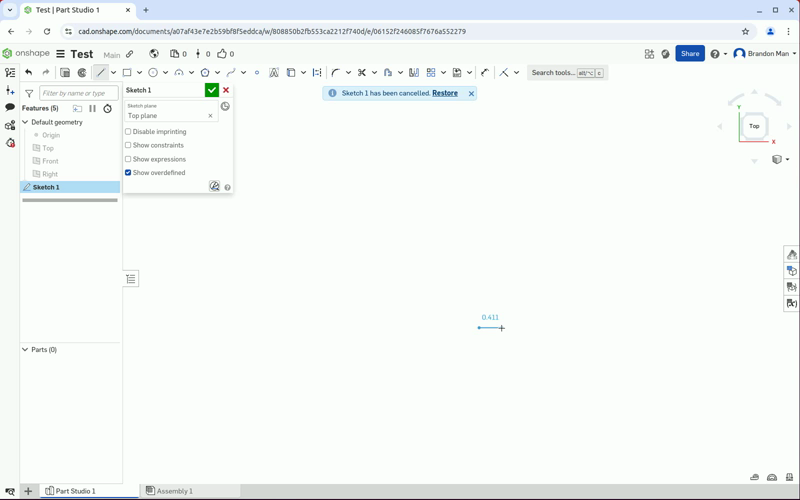
click(501, 327)
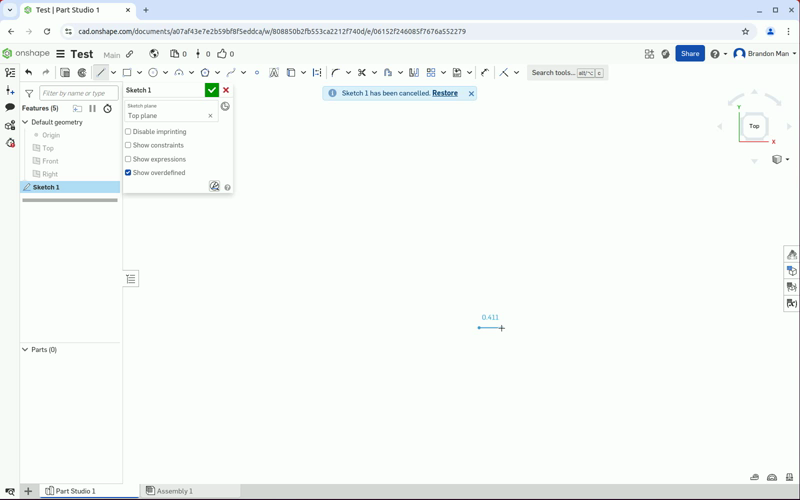
scroll(-6)
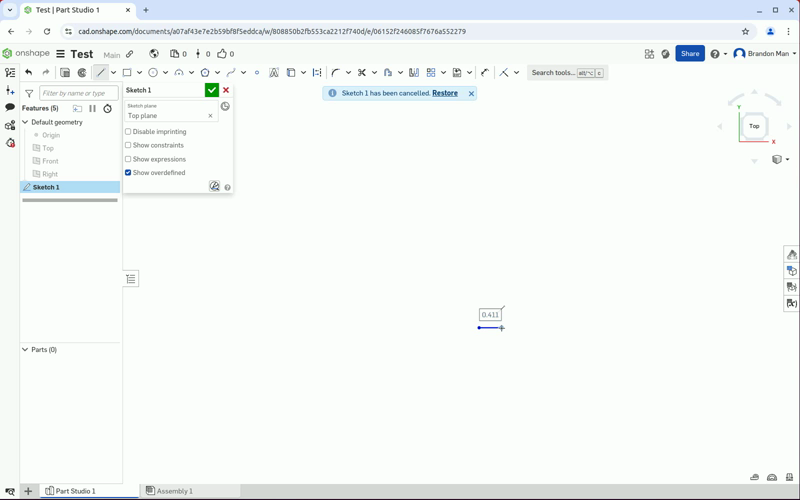
scroll(-6)
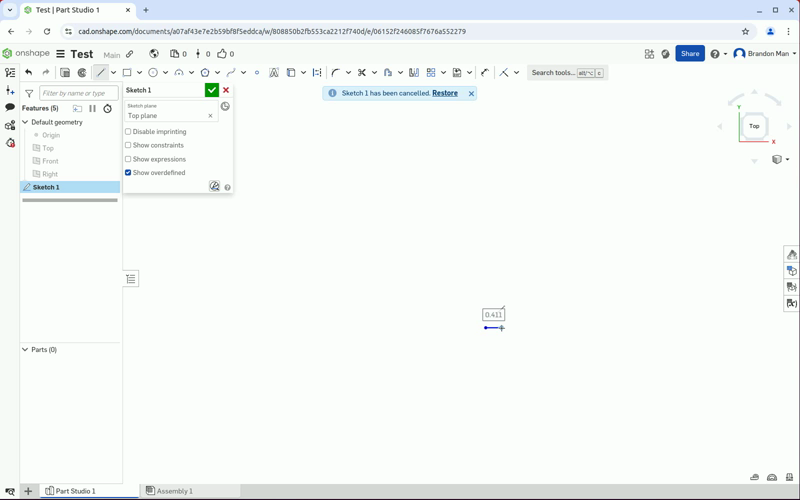
scroll(-6)
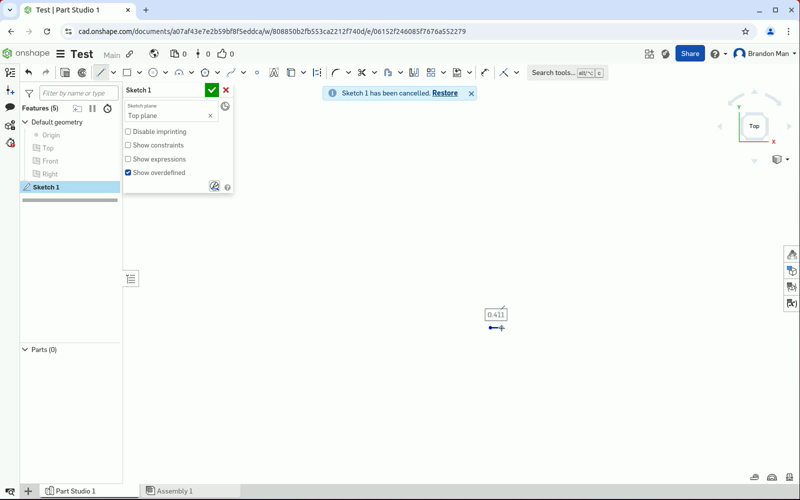
scroll(-6)
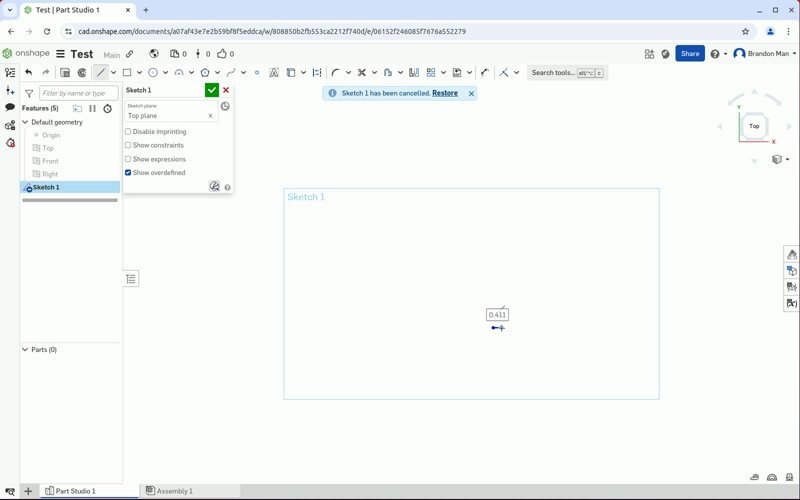
scroll(-6)
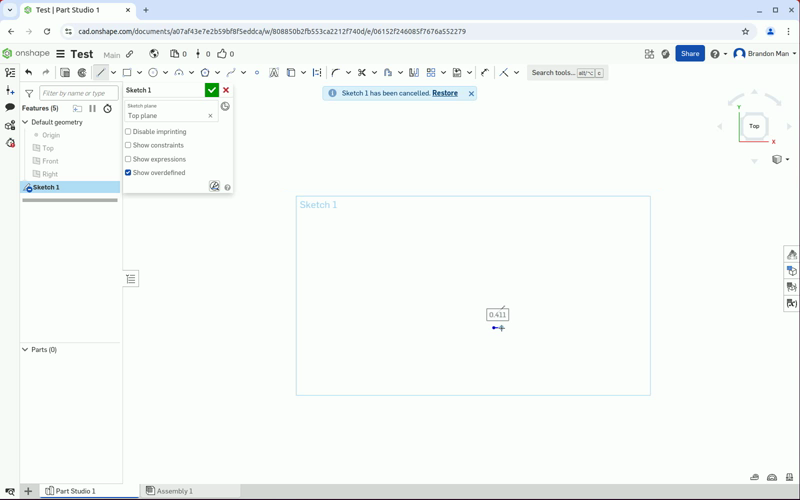
scroll(-6)
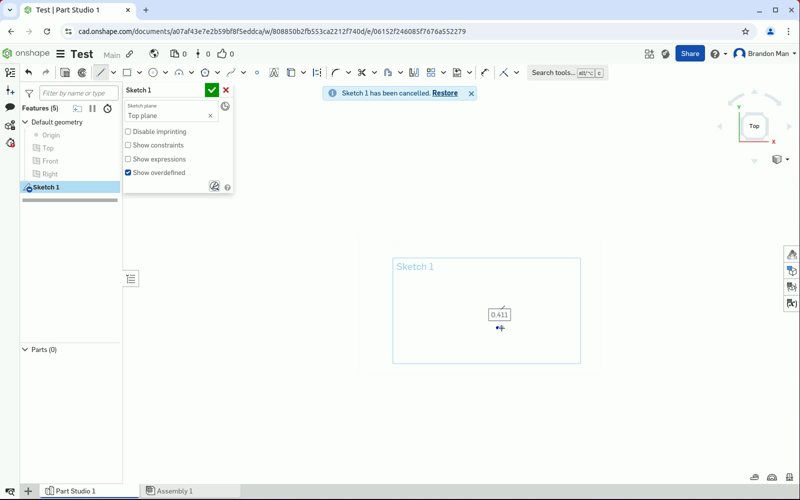
scroll(-6)
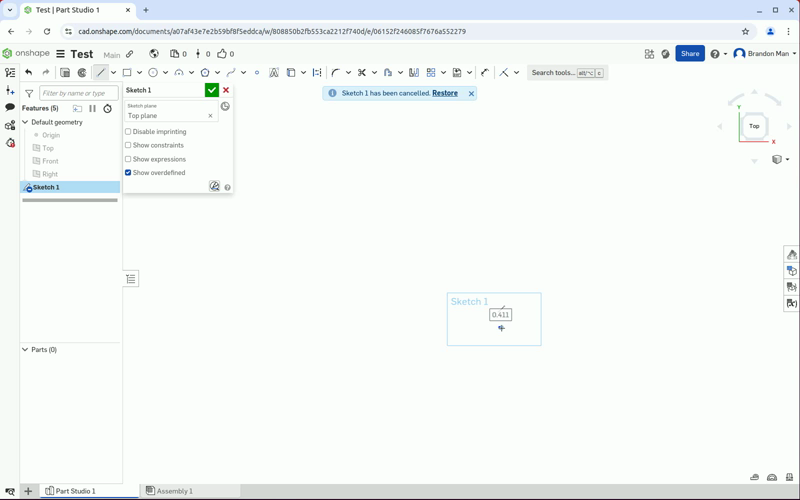
key_up(shift)
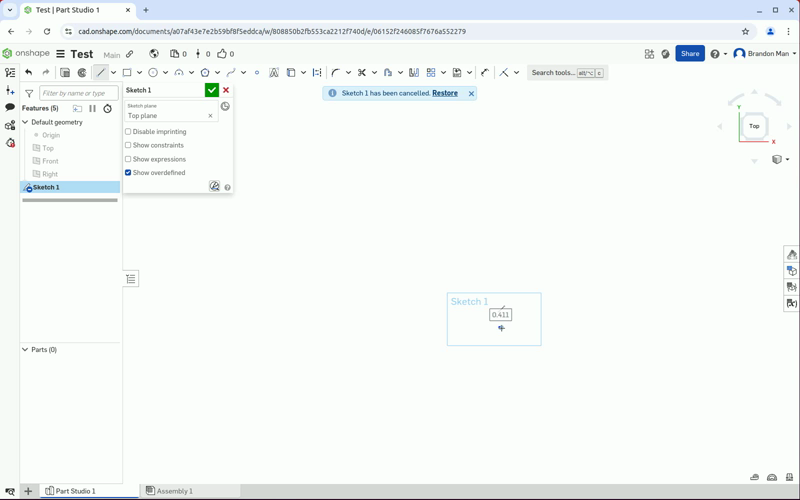
key(esc)
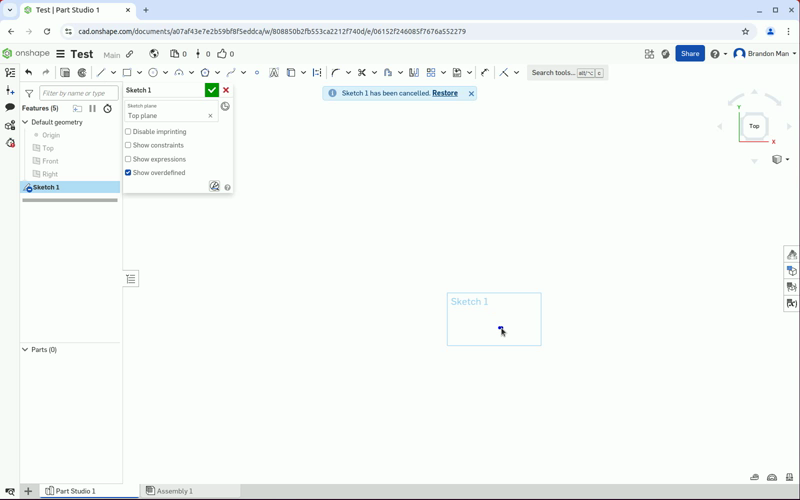
key(a)
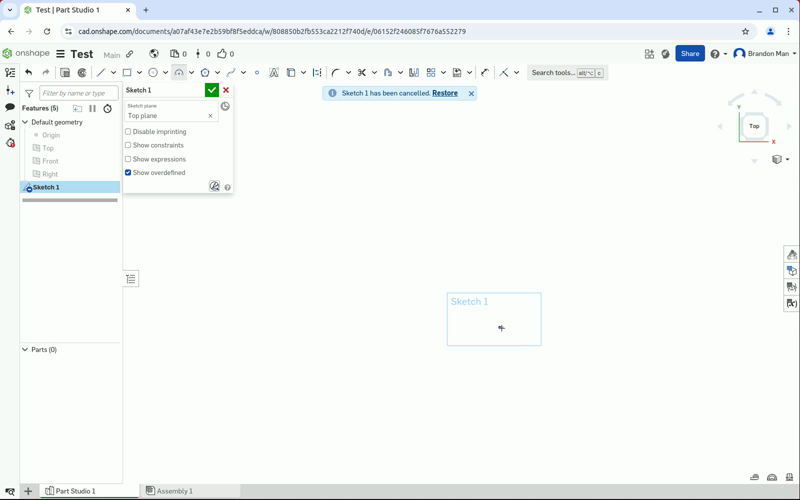
mouse_move(501, 327)
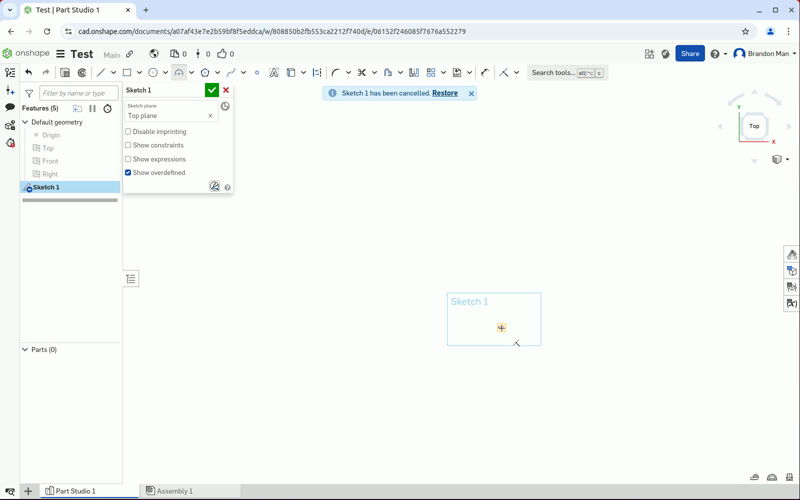
scroll(6)
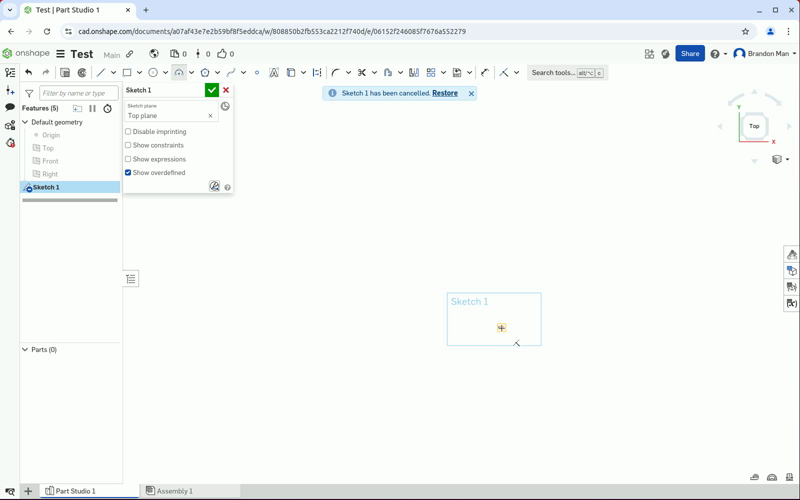
scroll(6)
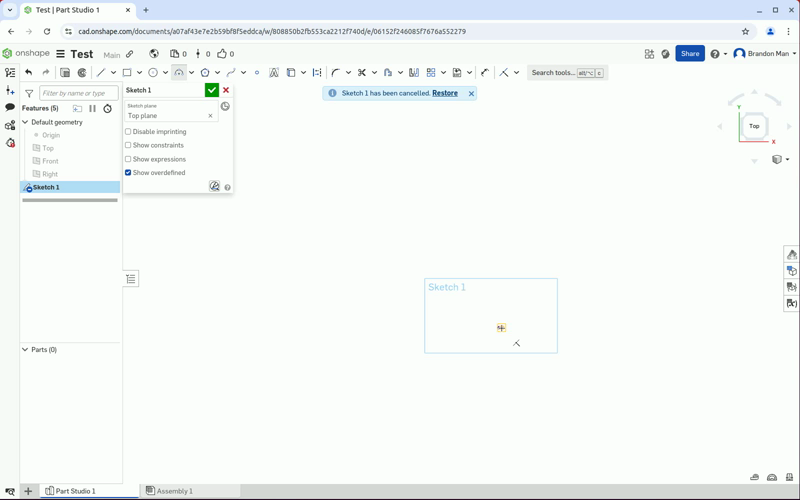
scroll(6)
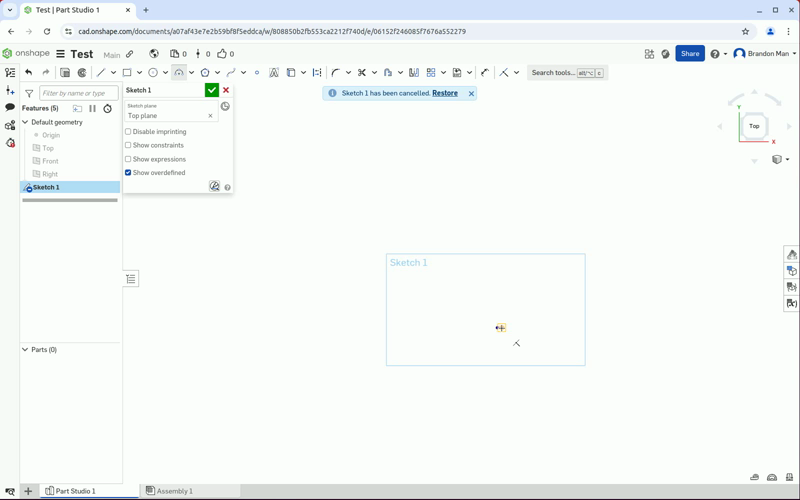
scroll(6)
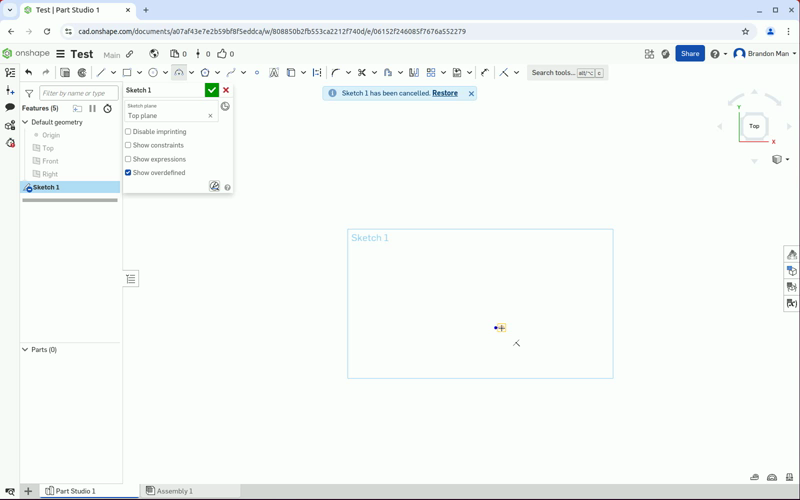
scroll(6)
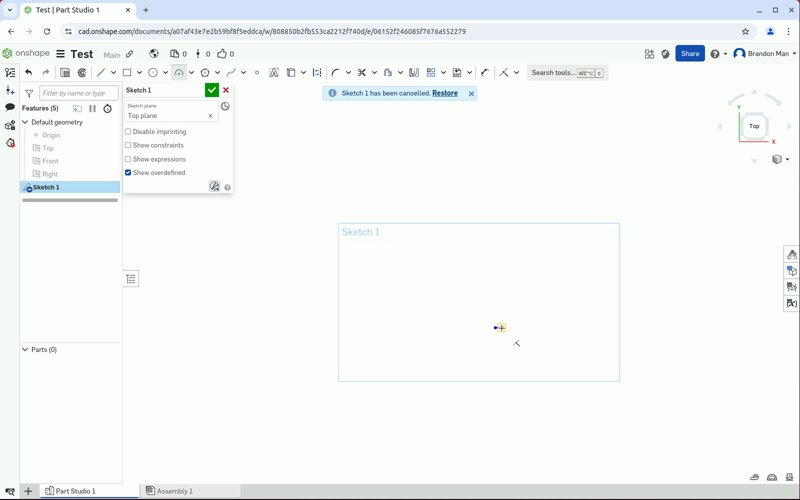
scroll(6)
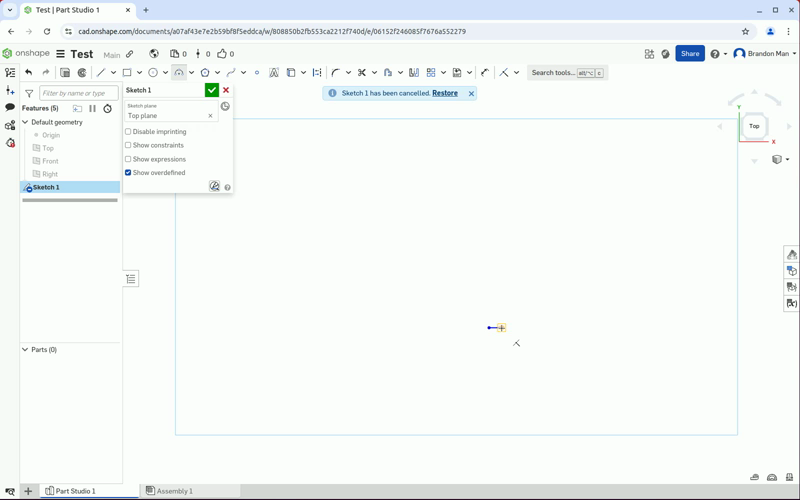
scroll(6)
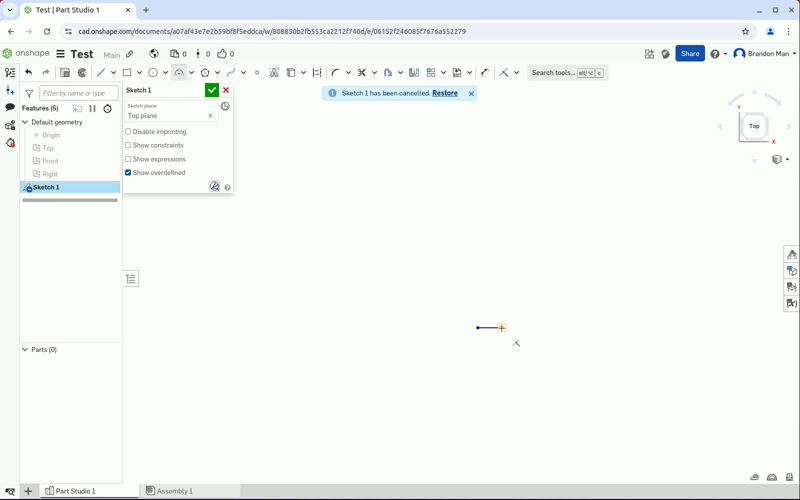
click(501, 327)
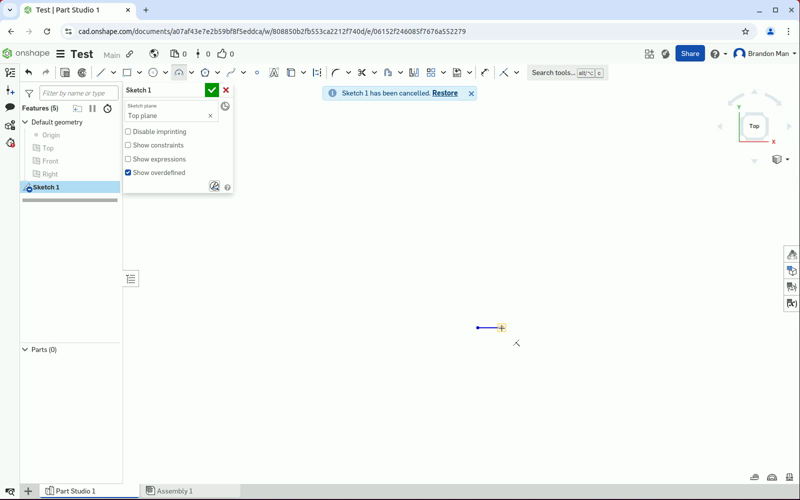
scroll(-6)
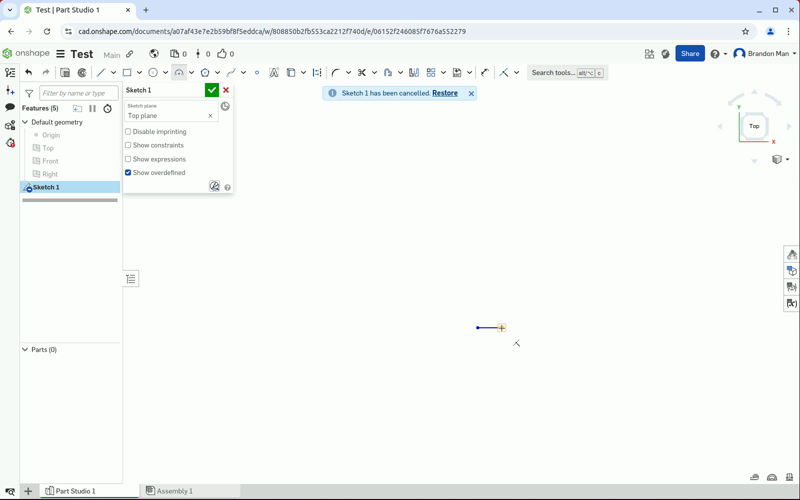
scroll(-6)
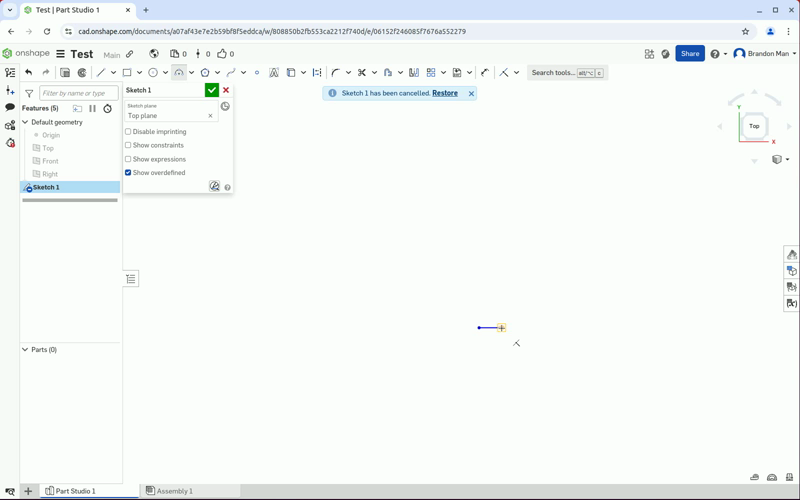
scroll(-6)
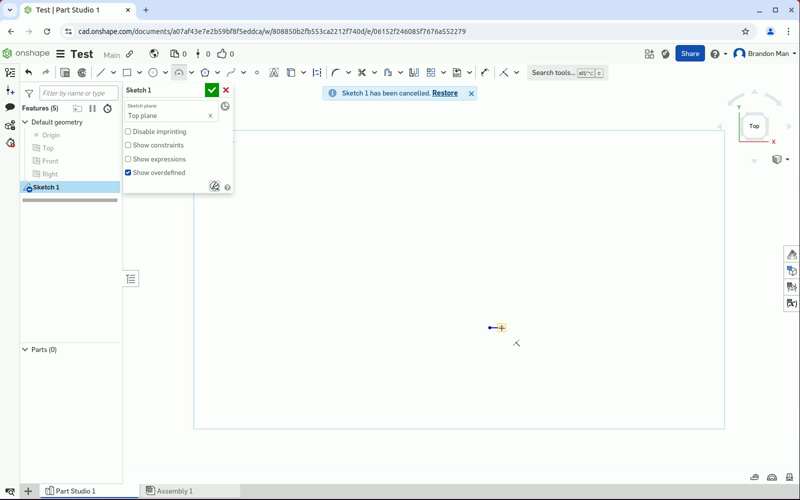
scroll(-6)
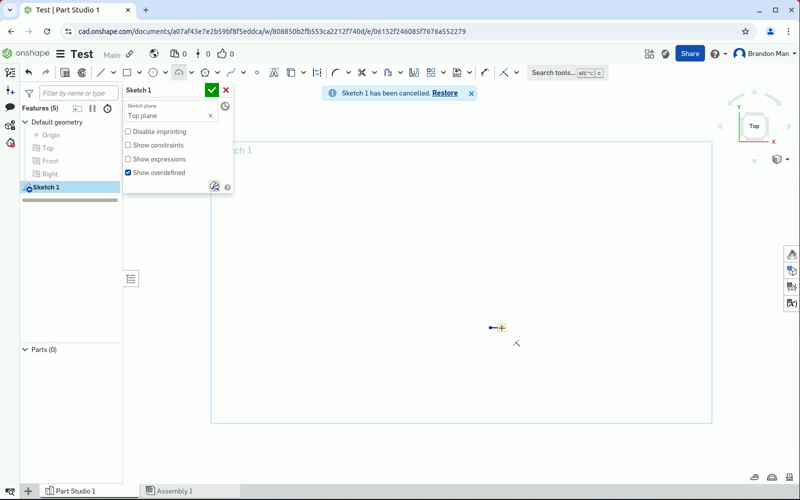
scroll(-6)
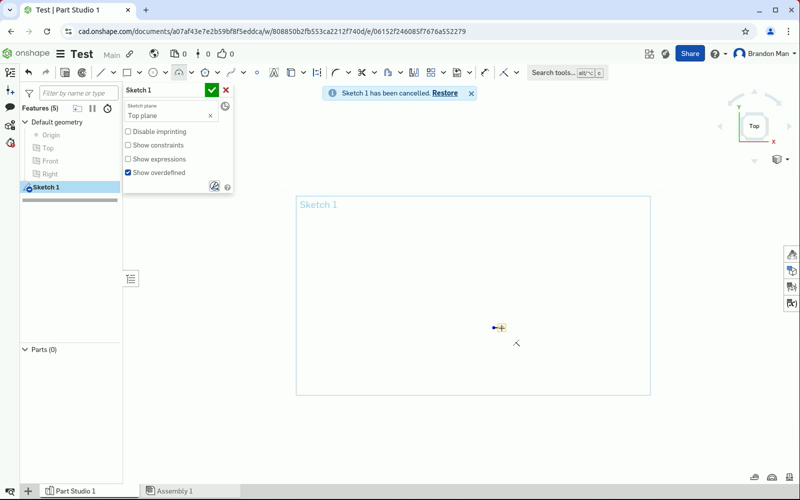
scroll(-6)
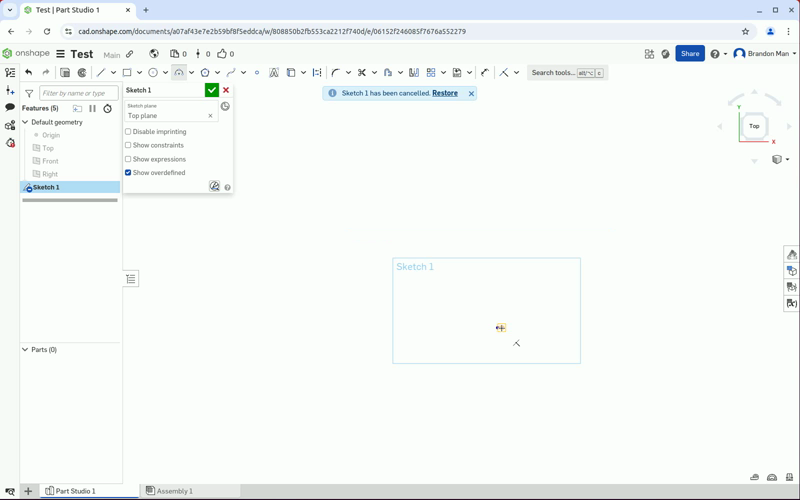
scroll(-6)
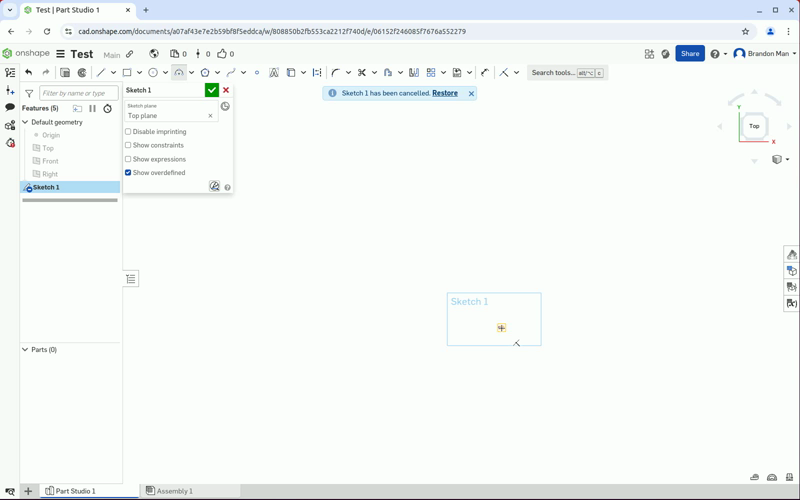
key_down(shift)
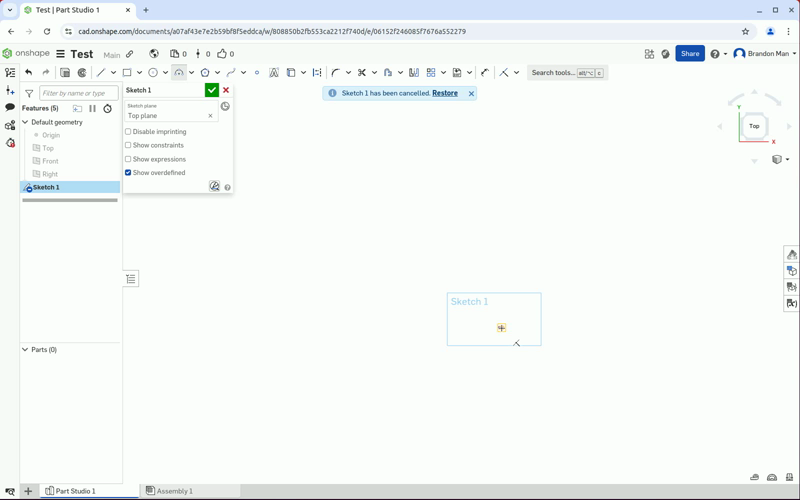
mouse_move(499, 236)
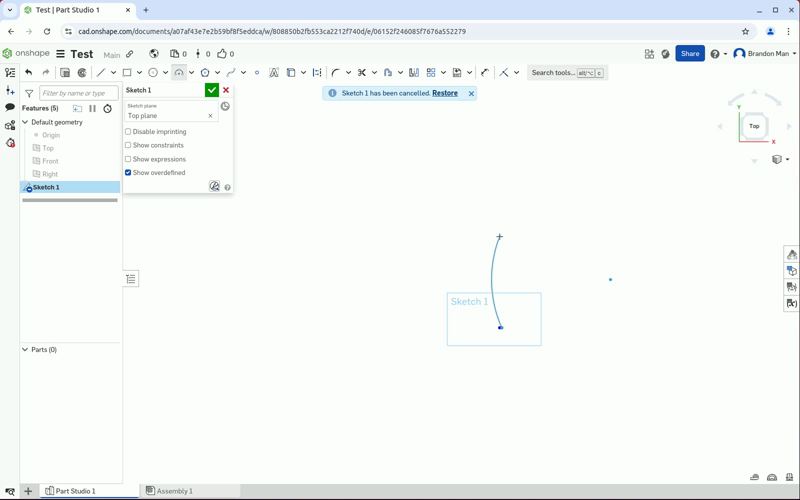
click(499, 236)
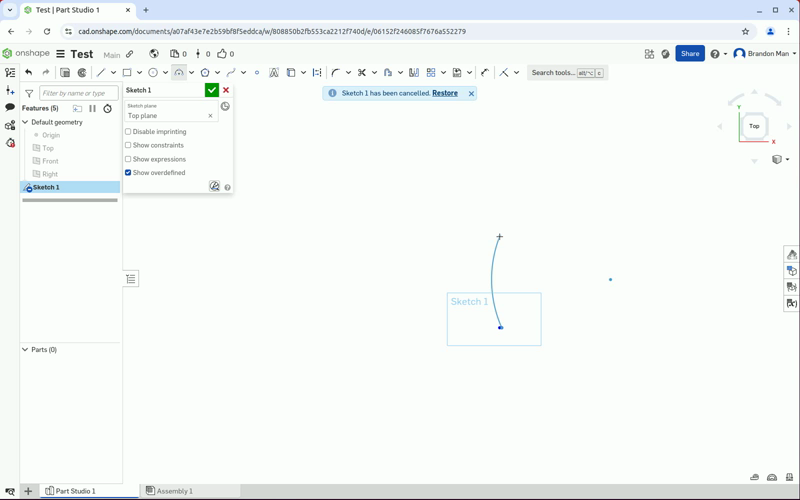
mouse_move(399, 284)
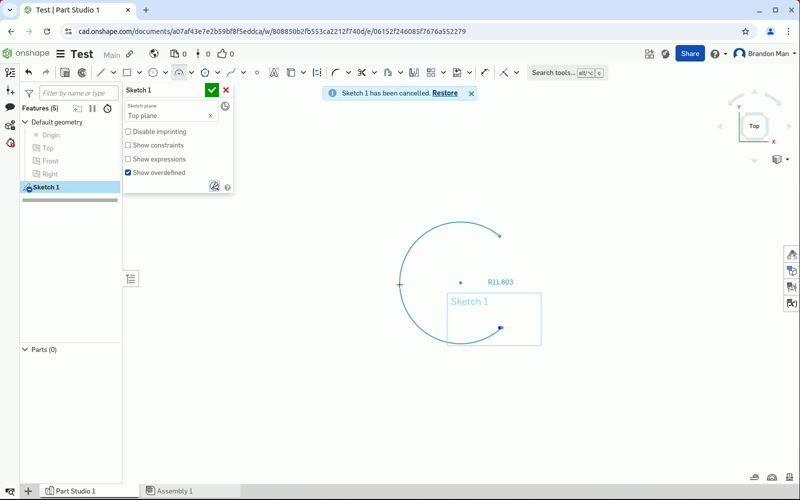
click(399, 284)
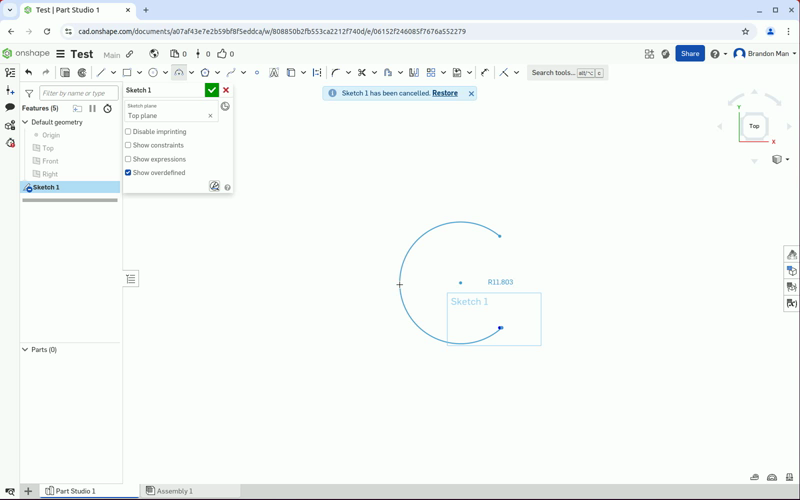
key_up(shift)
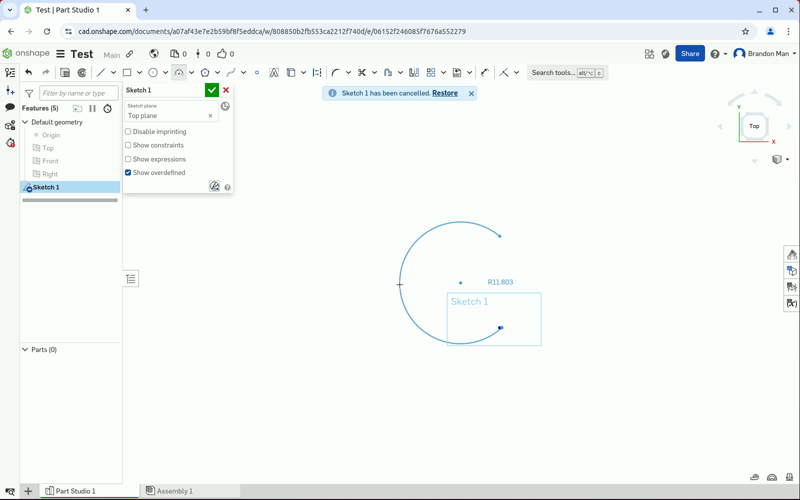
key(esc)
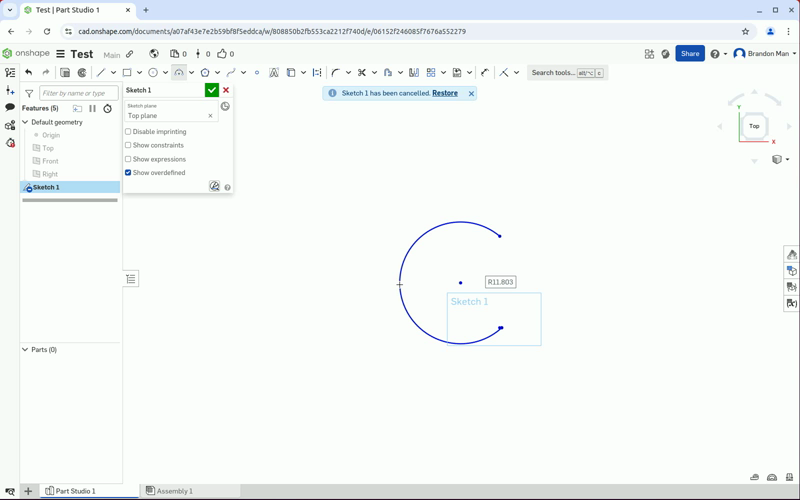
key(l)
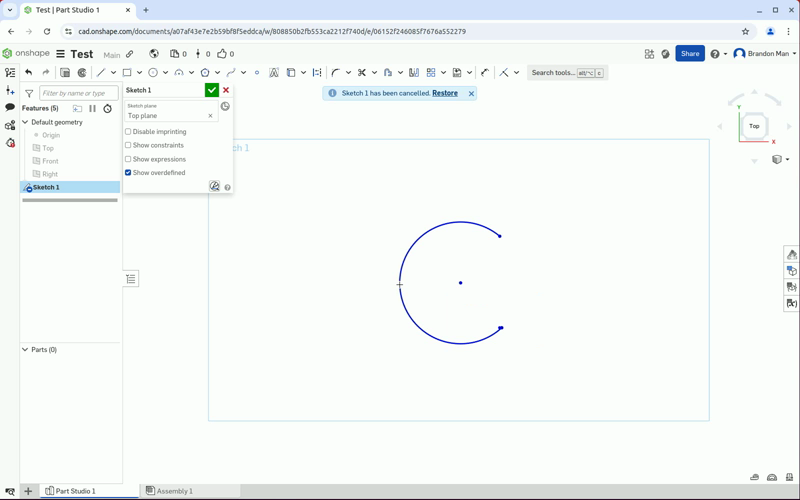
mouse_move(499, 236)
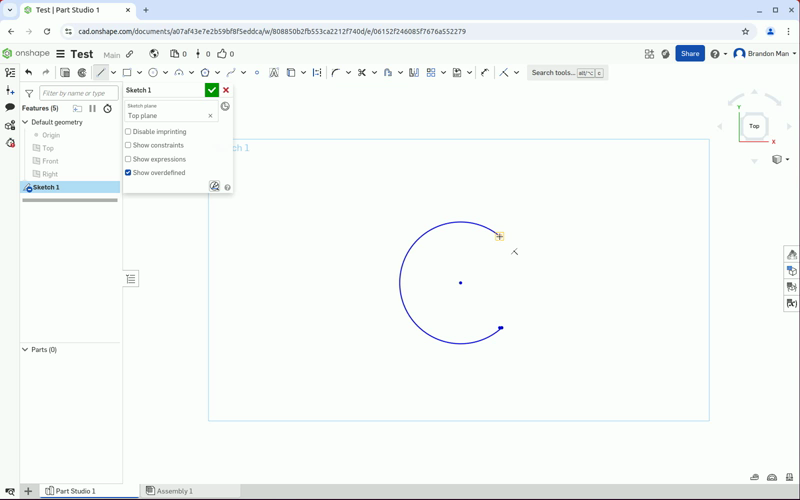
click(499, 236)
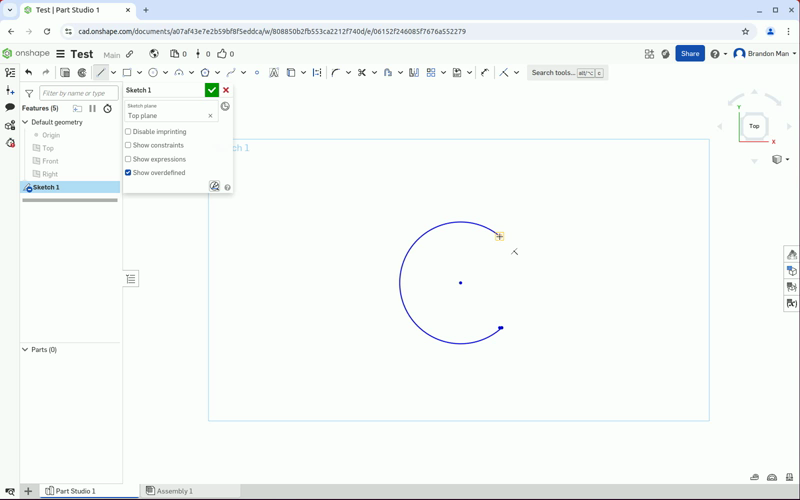
key_down(shift)
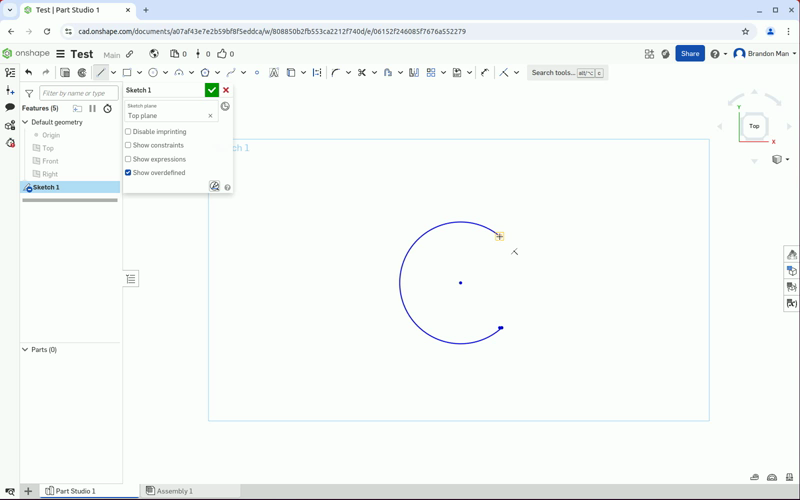
mouse_move(529, 236)
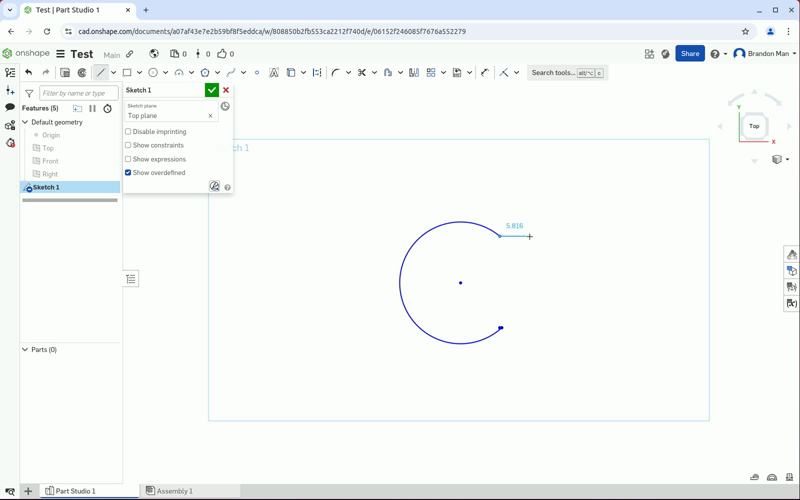
mouse_move(499, 240)
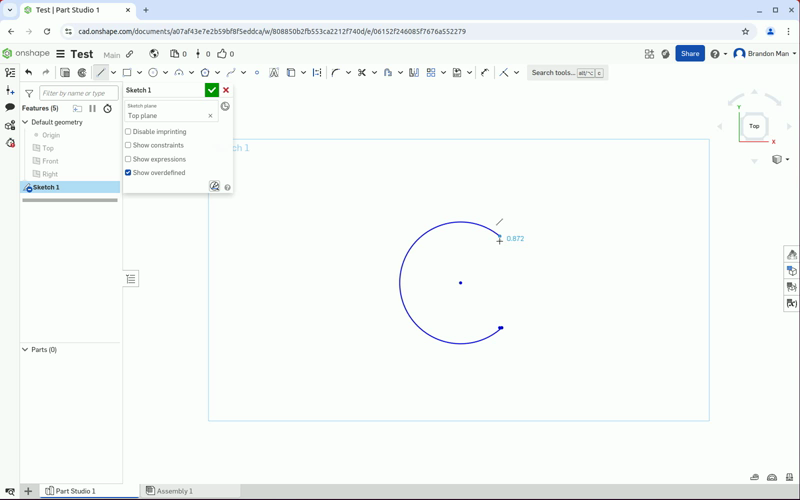
scroll(6)
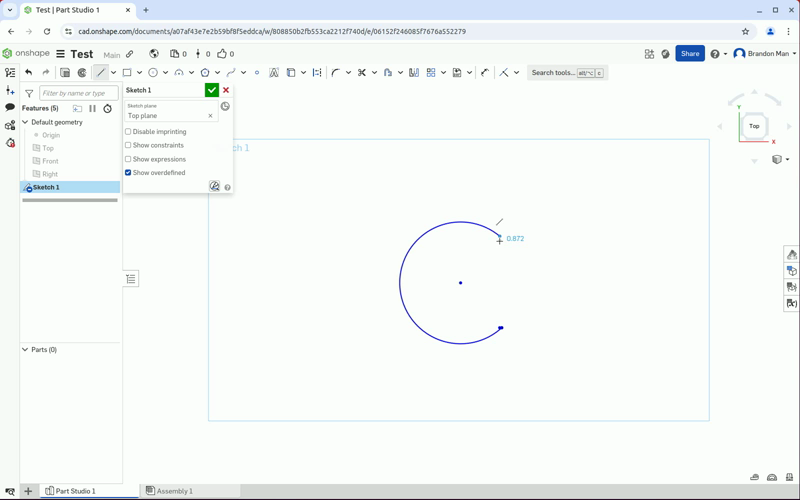
scroll(6)
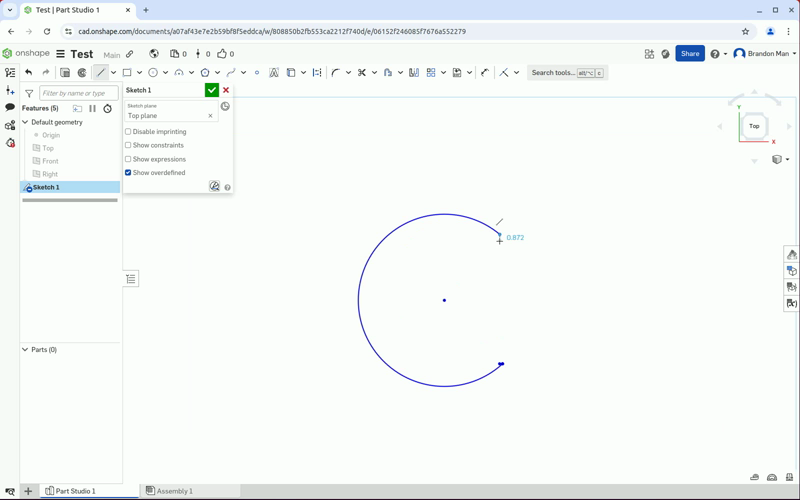
scroll(6)
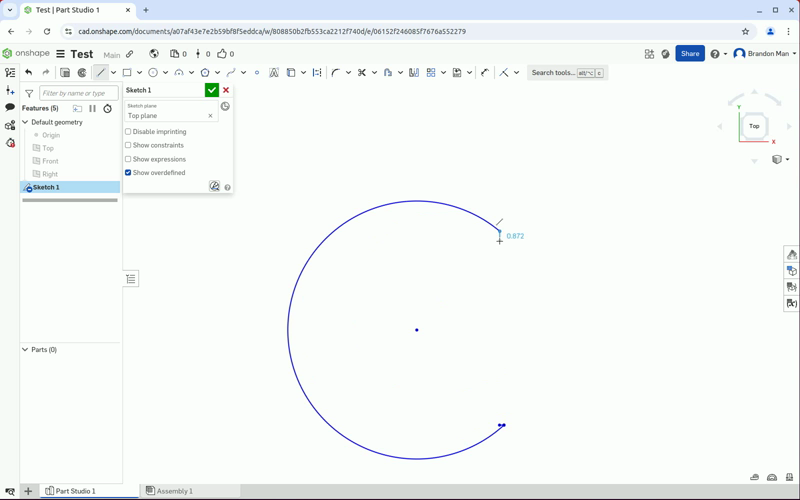
scroll(6)
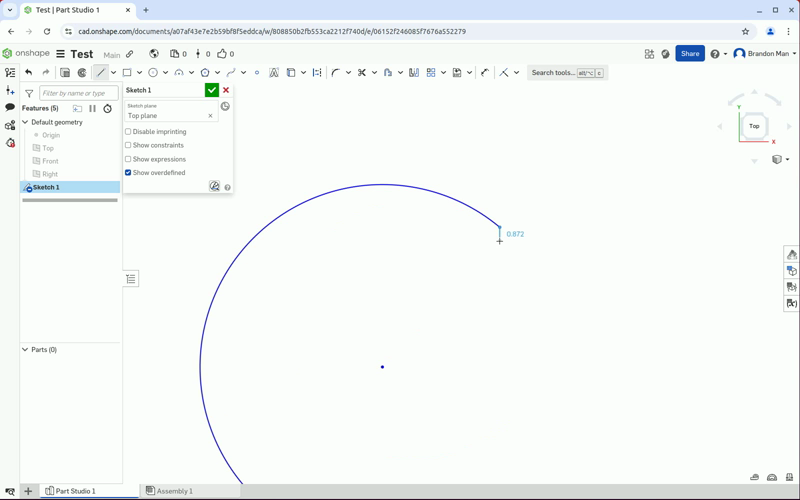
scroll(6)
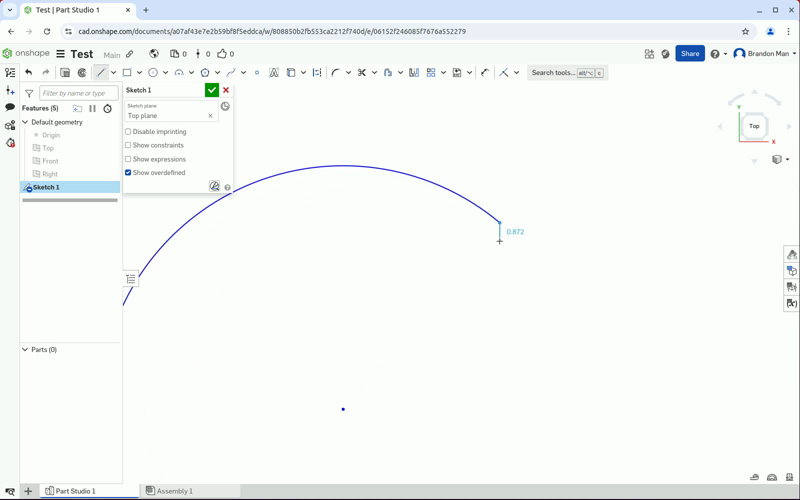
scroll(6)
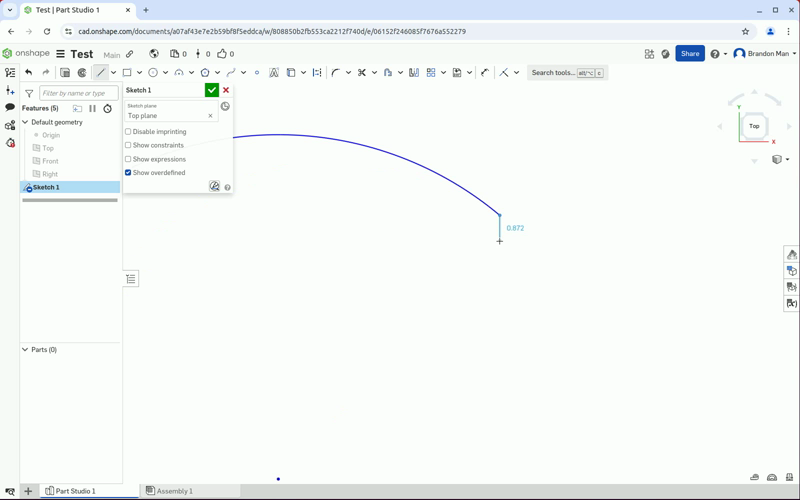
scroll(6)
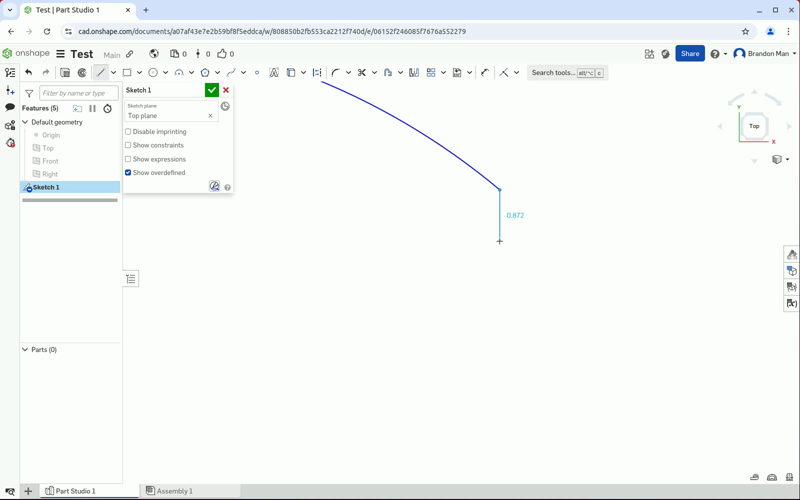
click(499, 240)
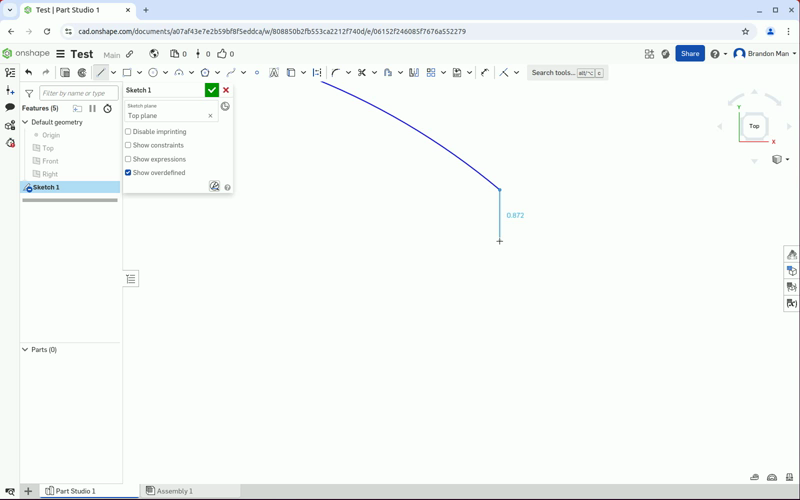
scroll(-6)
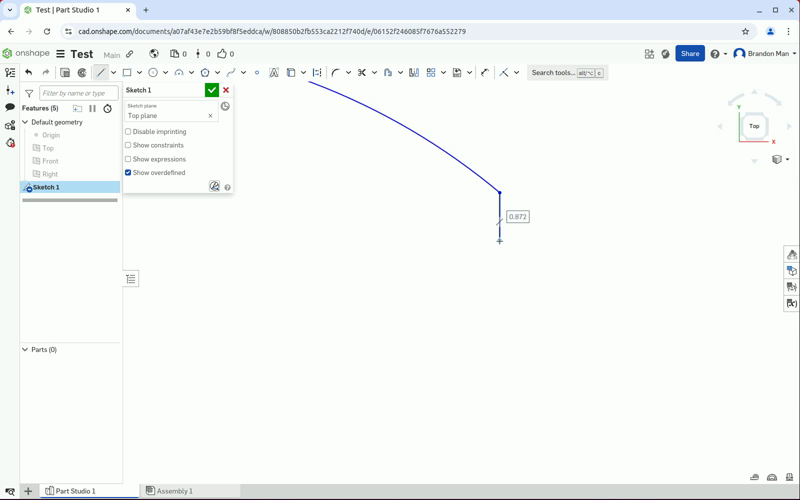
scroll(-6)
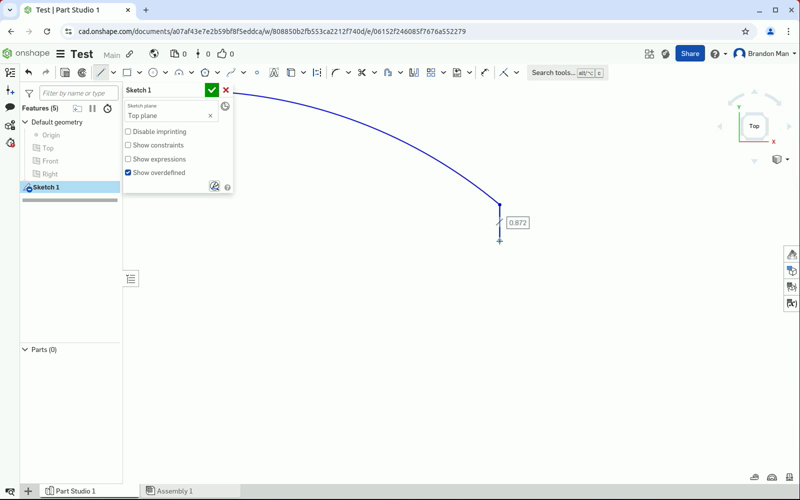
scroll(-6)
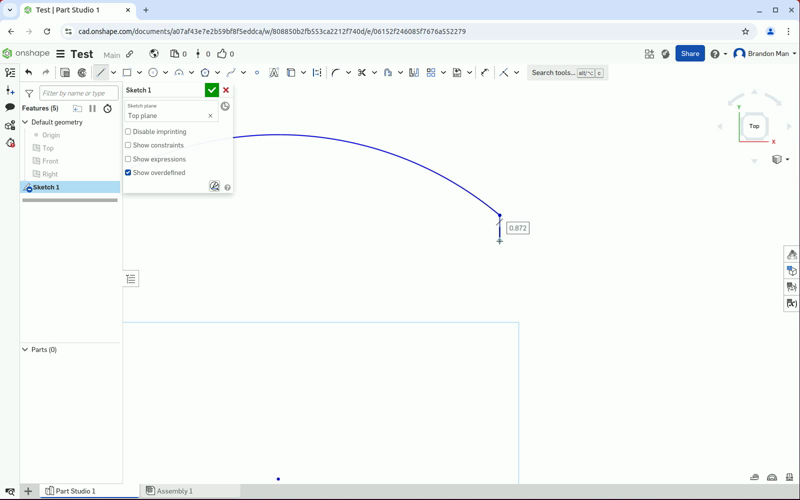
scroll(-6)
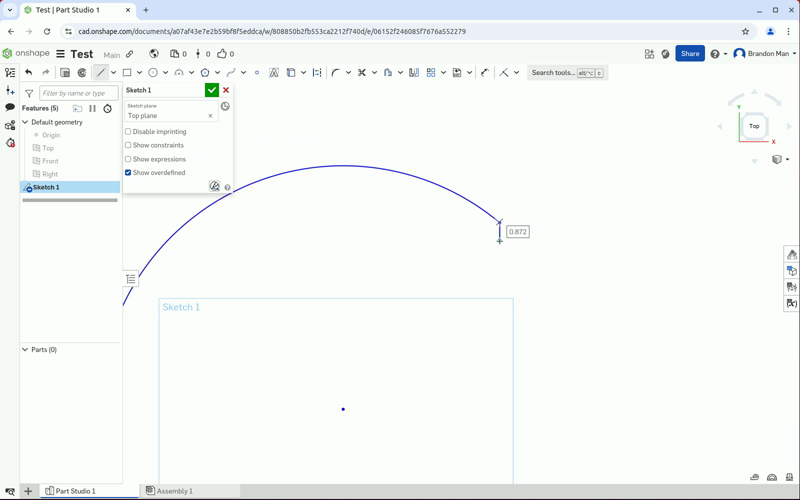
scroll(-6)
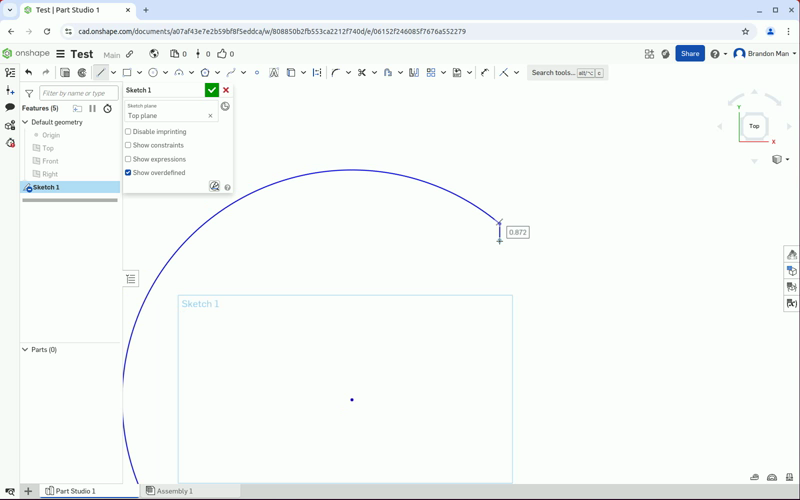
scroll(-6)
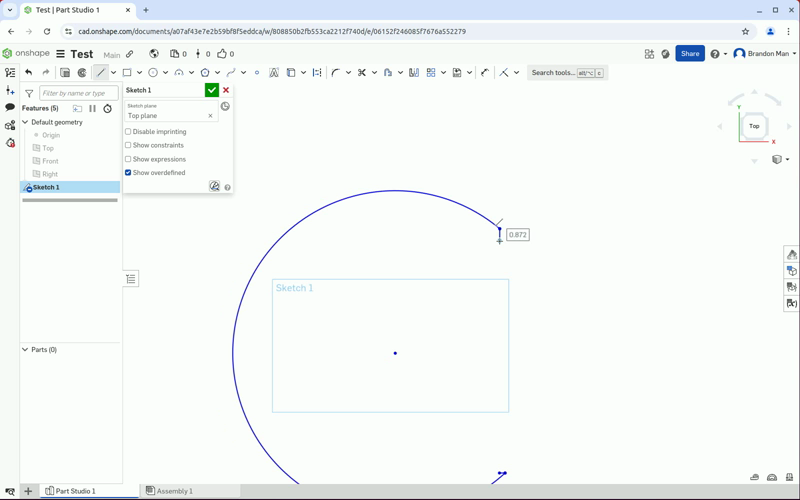
scroll(-6)
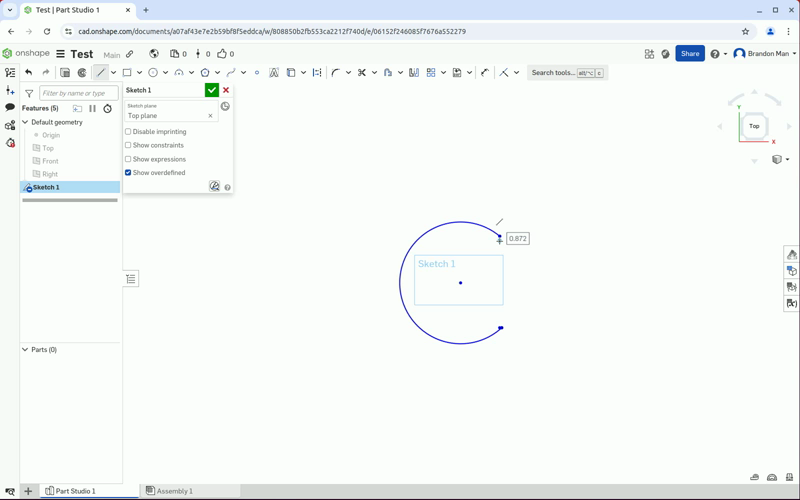
key_up(shift)
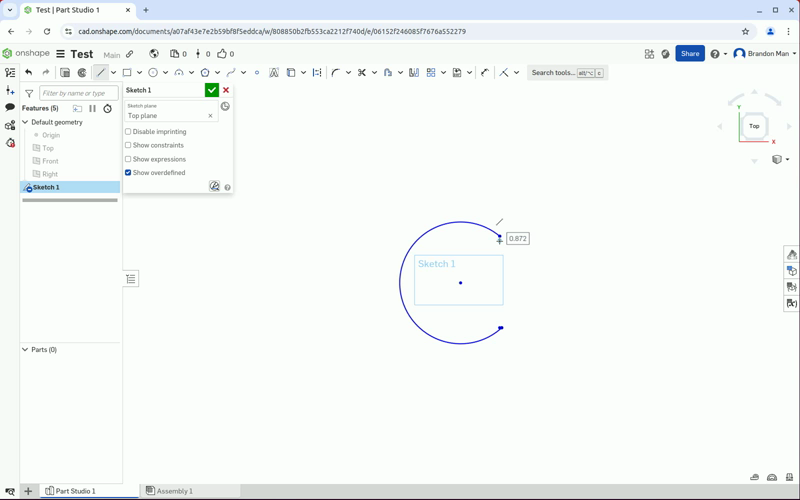
key(esc)
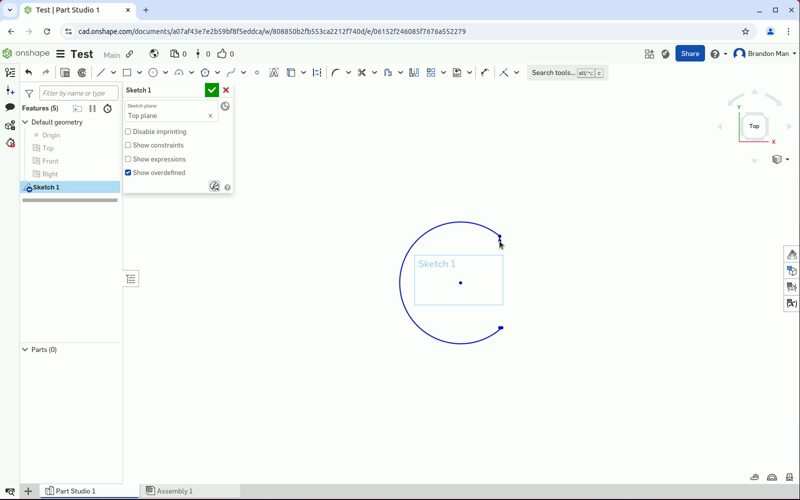
key(a)
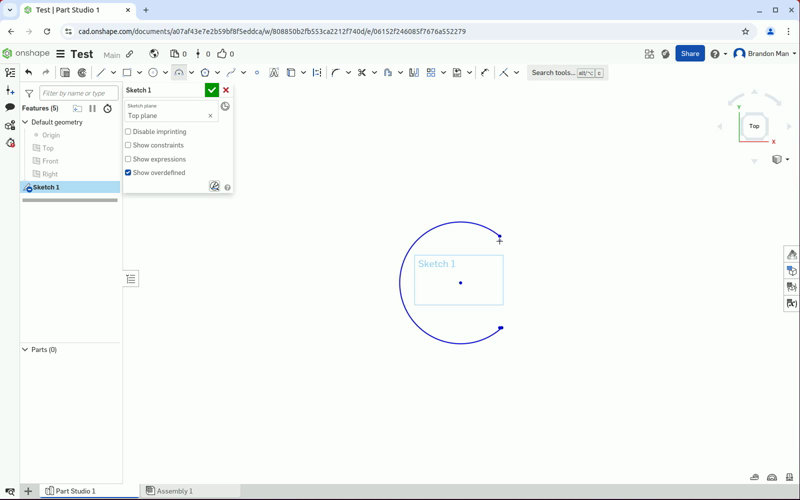
mouse_move(499, 240)
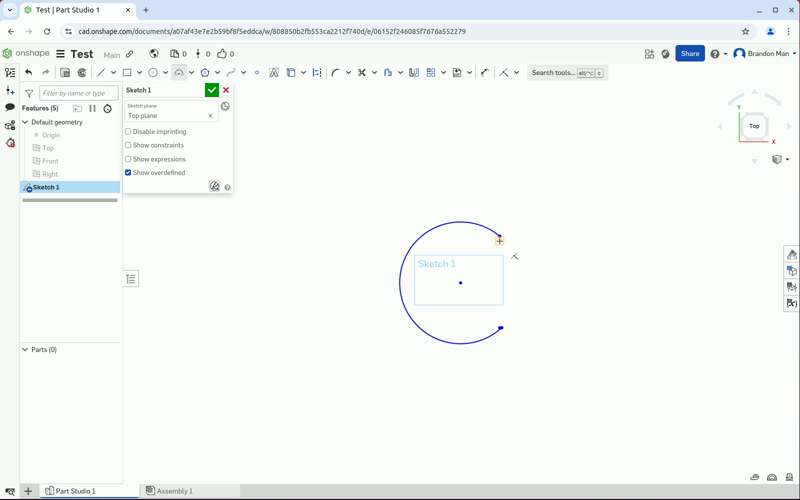
click(499, 240)
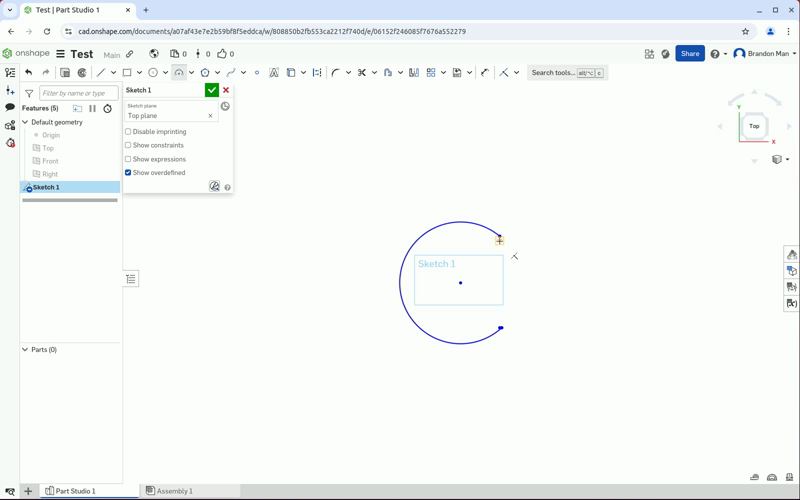
key_down(shift)
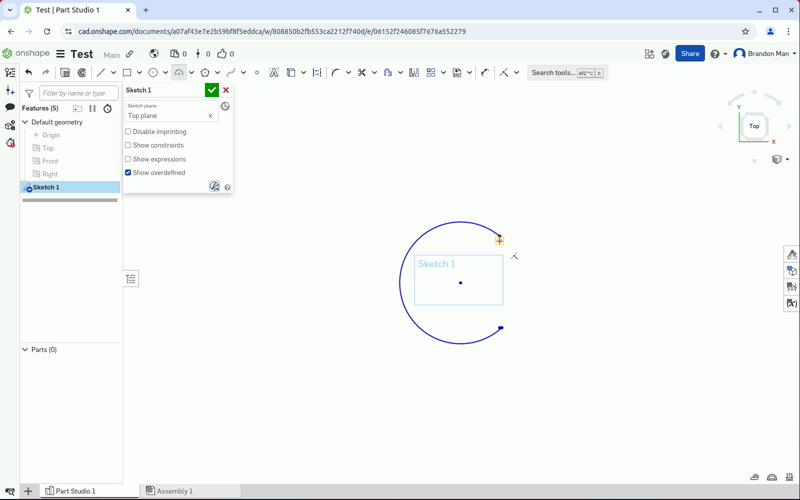
mouse_move(499, 325)
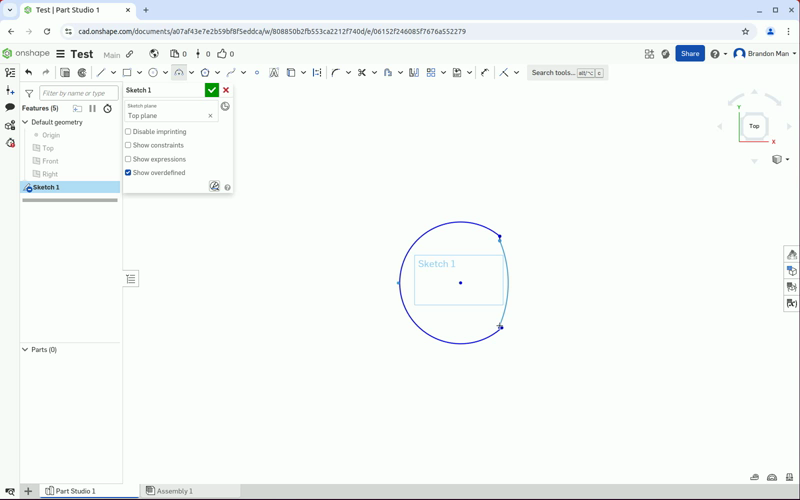
scroll(6)
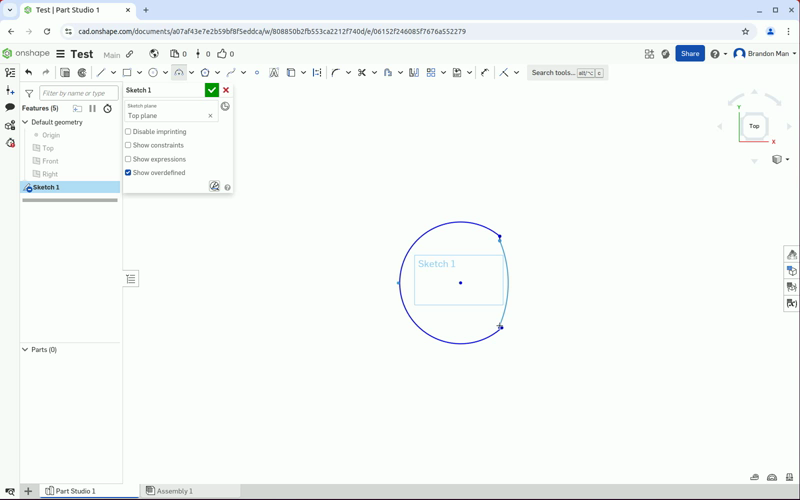
scroll(6)
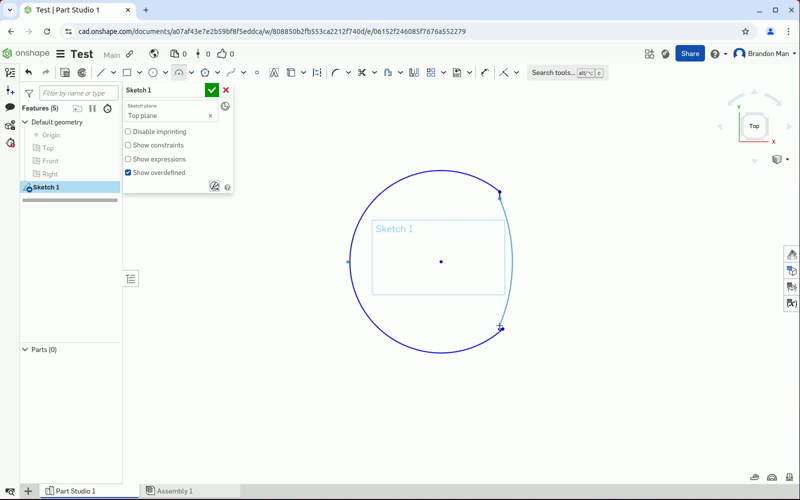
scroll(6)
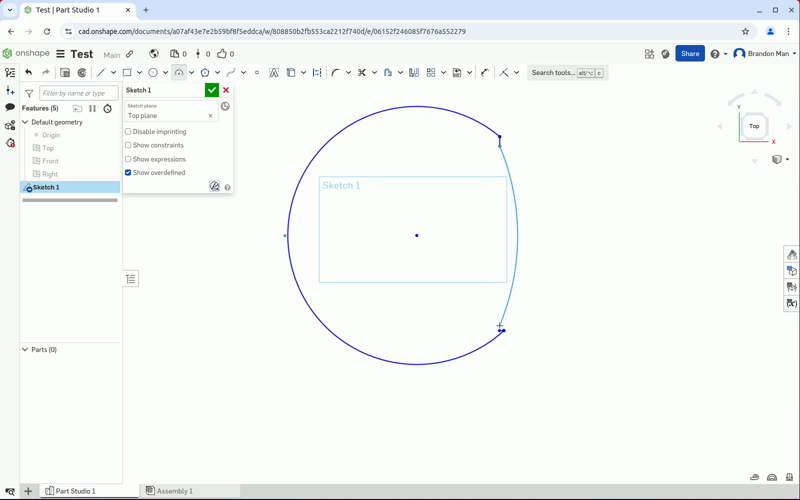
scroll(6)
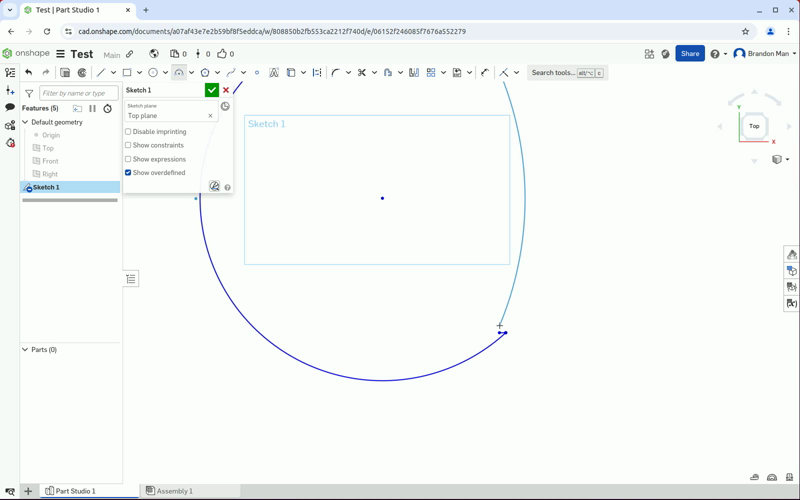
scroll(6)
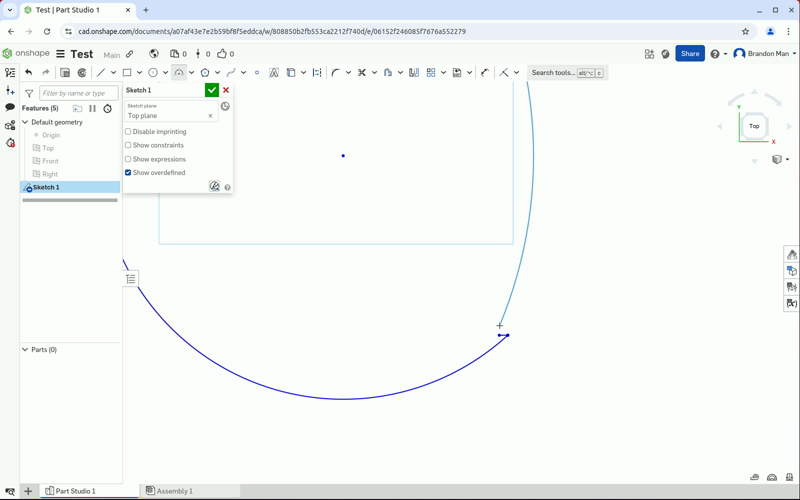
scroll(6)
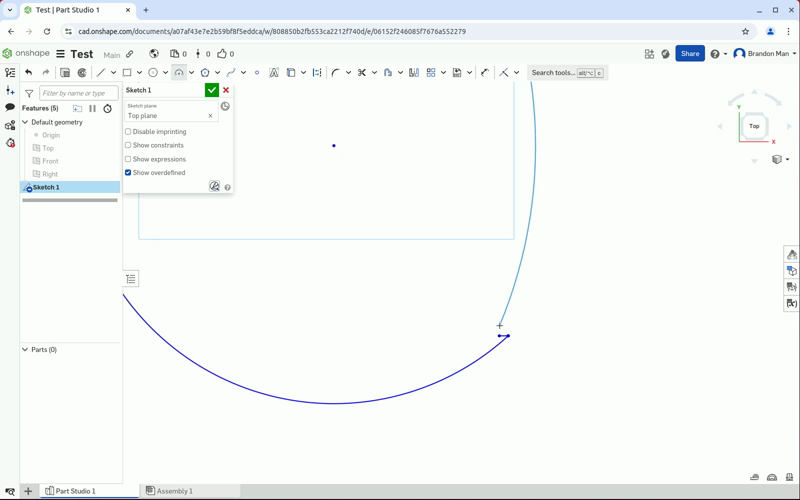
scroll(6)
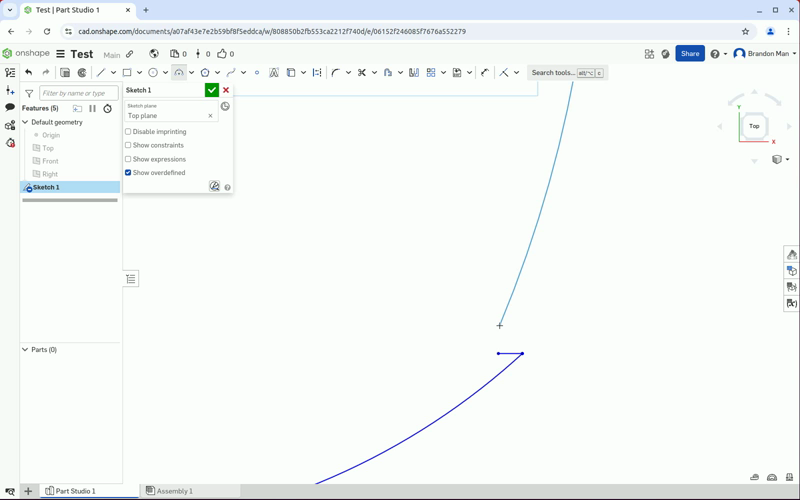
click(499, 325)
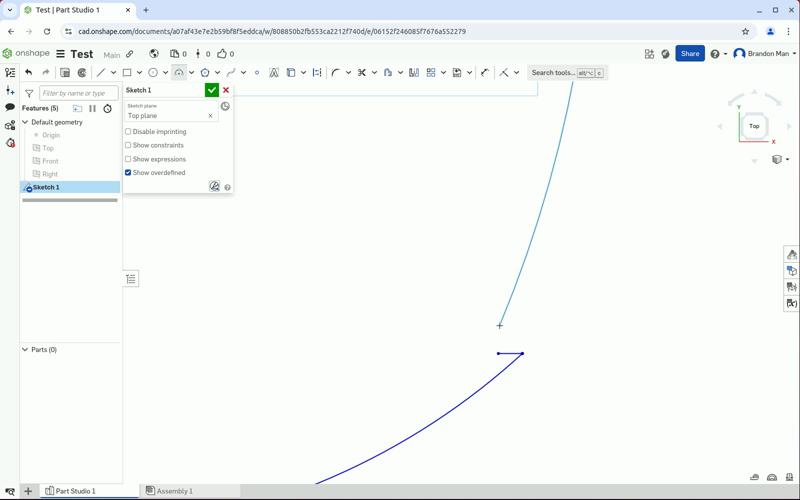
scroll(-6)
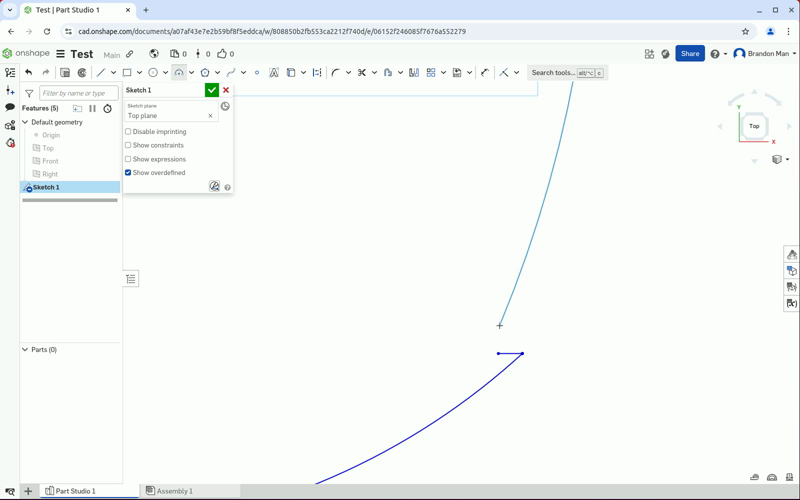
scroll(-6)
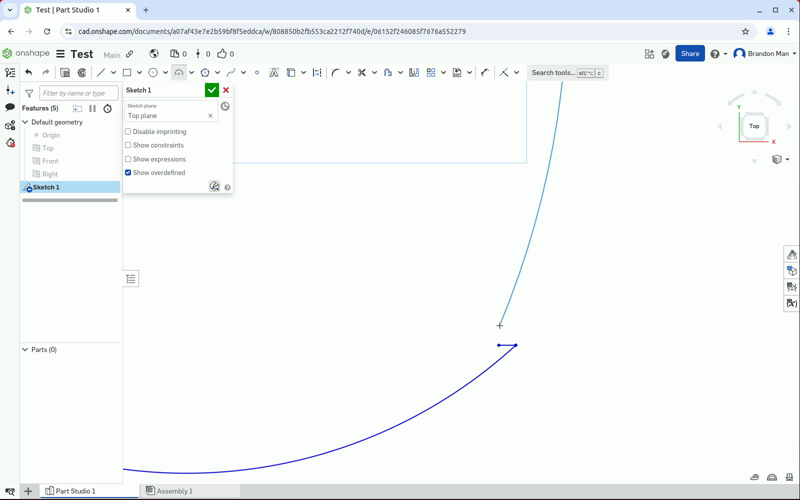
scroll(-6)
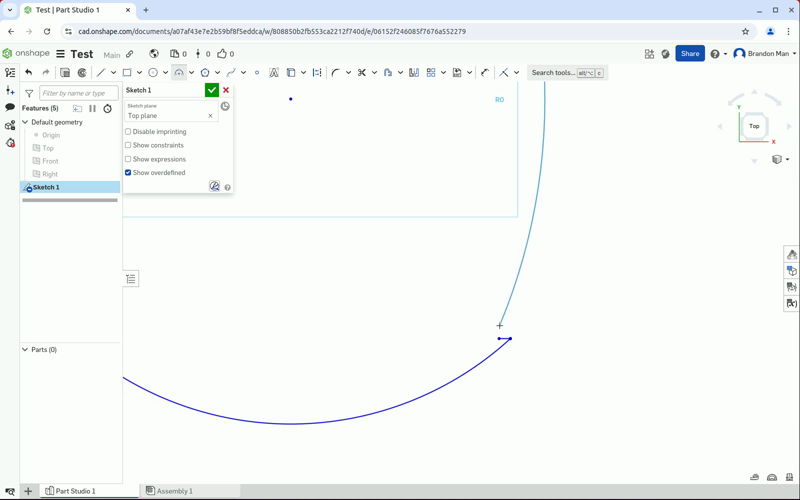
scroll(-6)
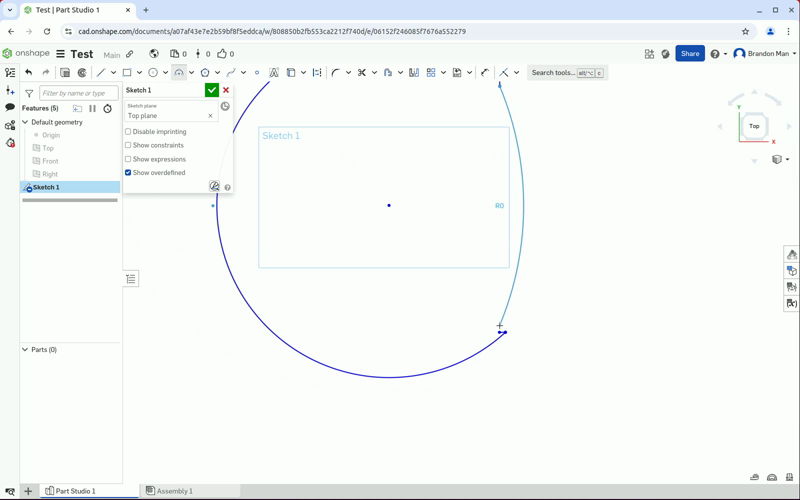
scroll(-6)
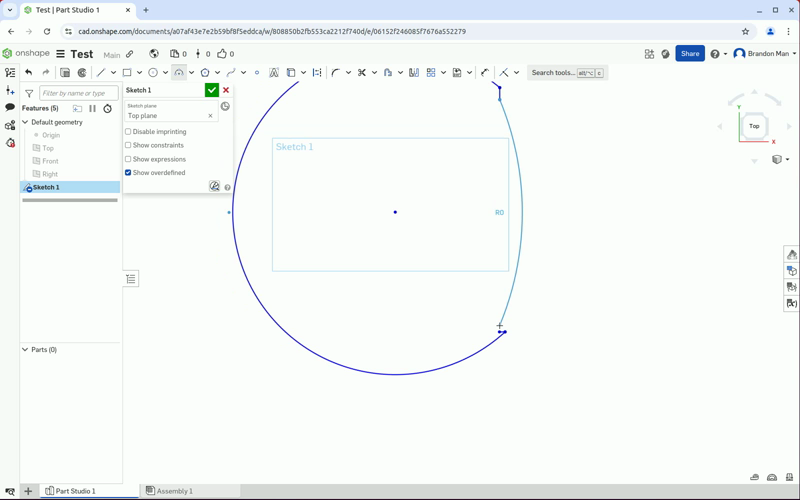
scroll(-6)
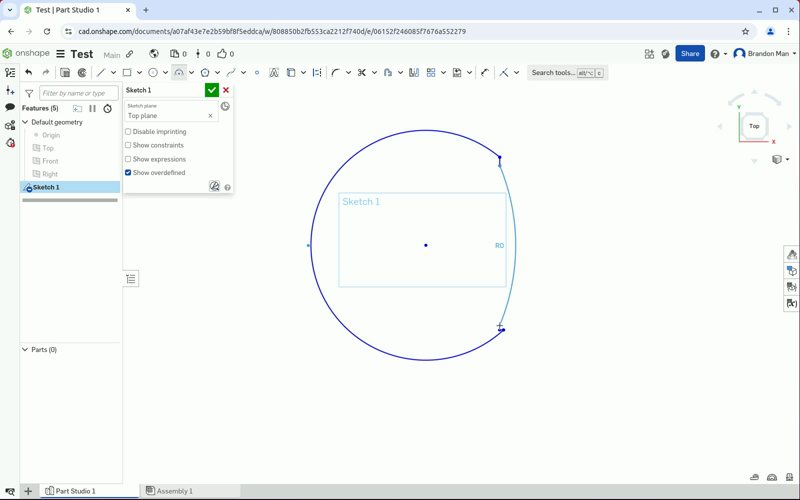
scroll(-6)
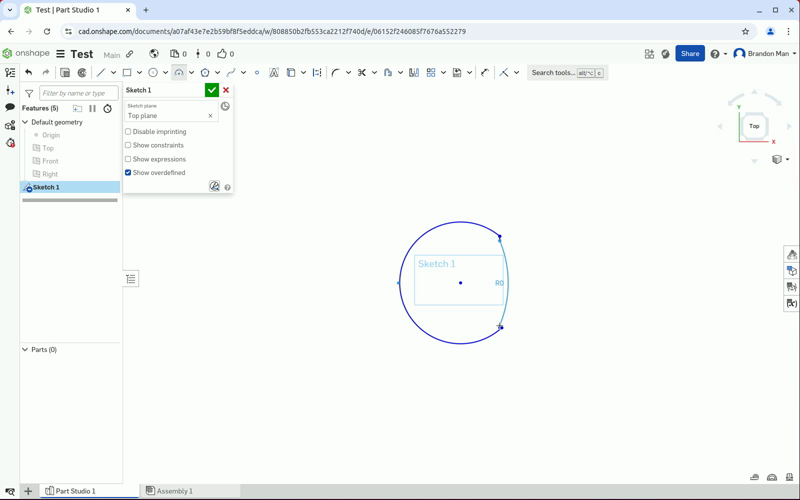
mouse_move(402, 282)
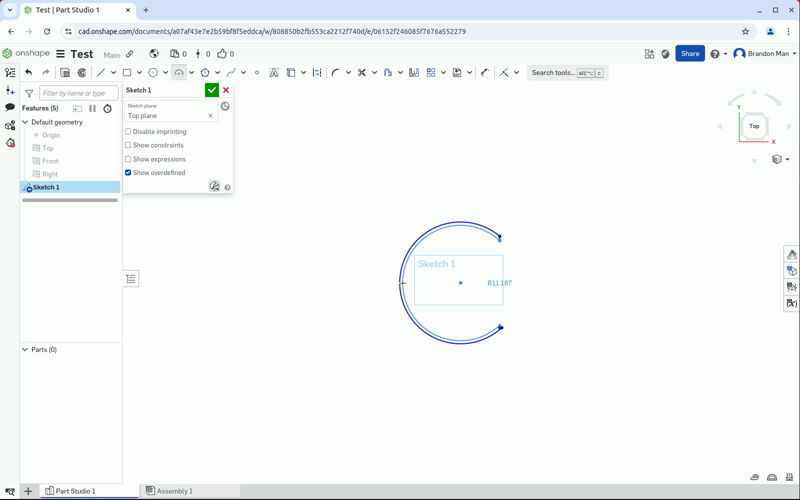
scroll(6)
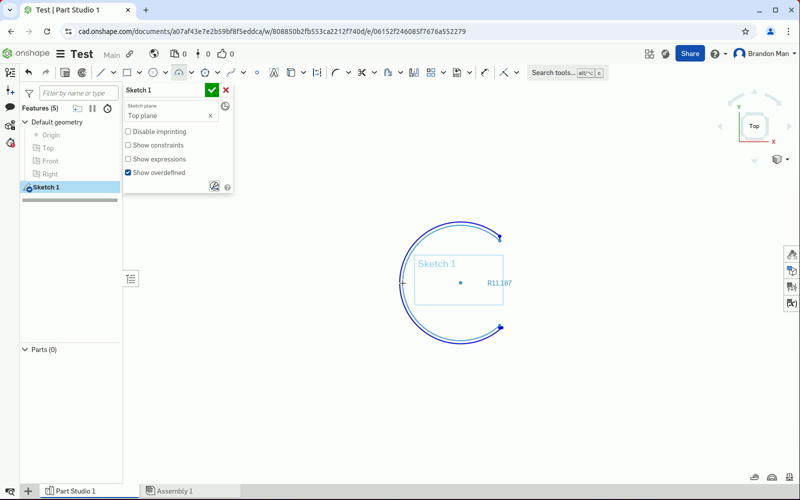
scroll(6)
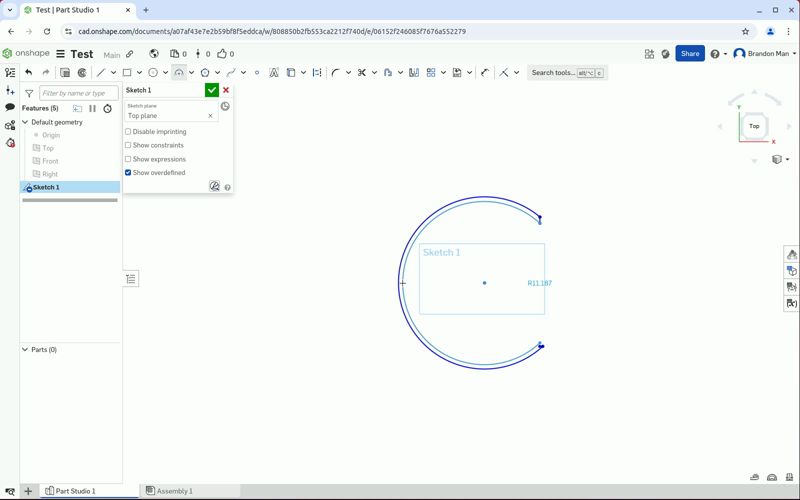
scroll(6)
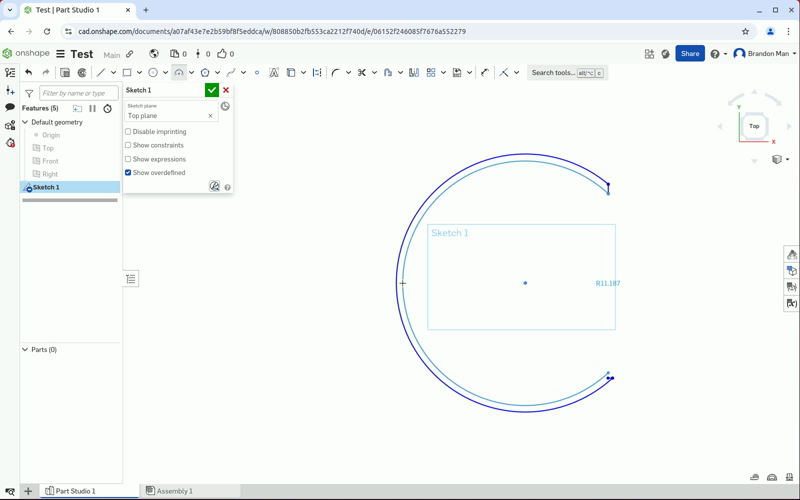
scroll(6)
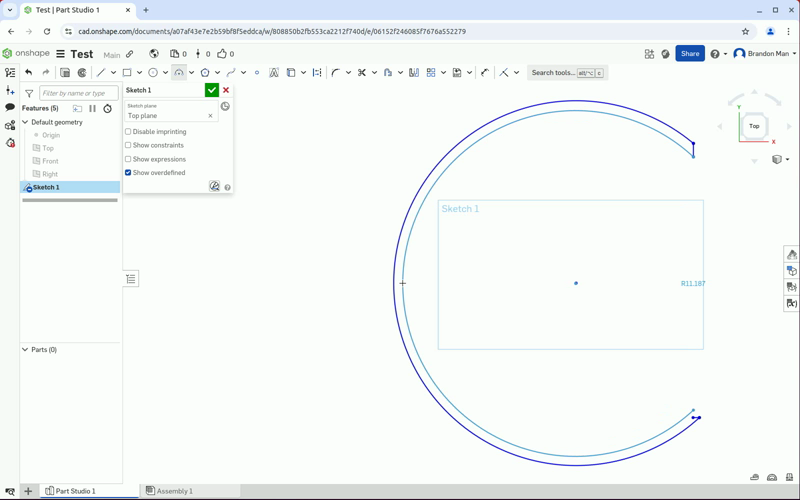
scroll(6)
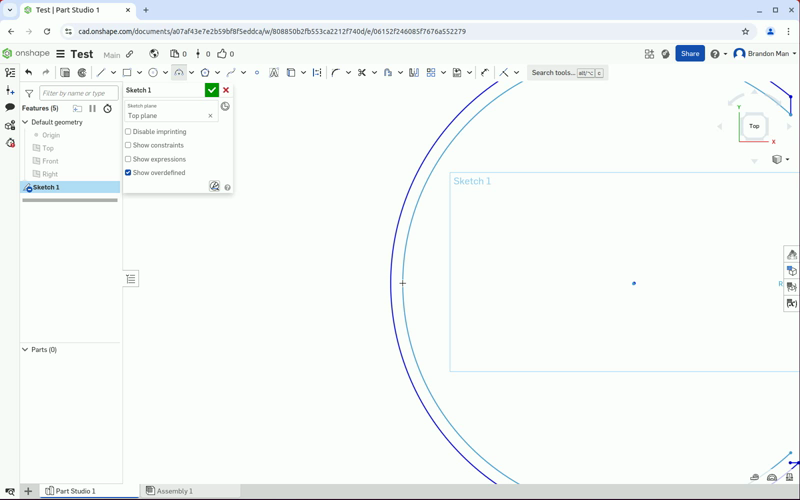
scroll(6)
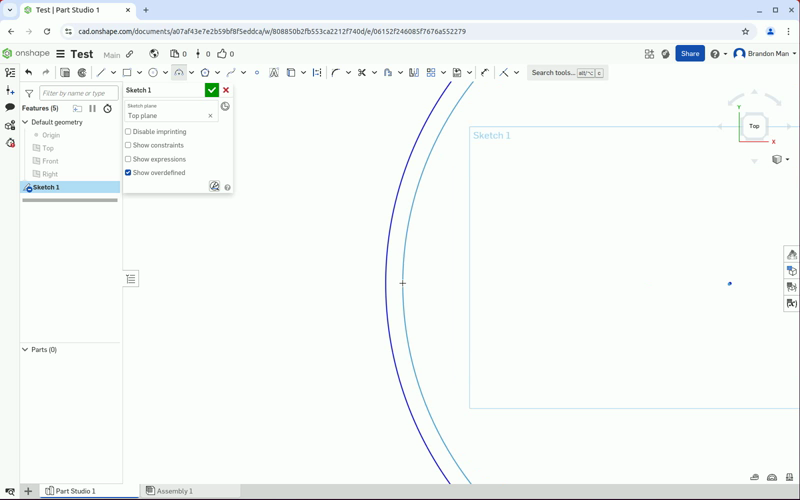
scroll(6)
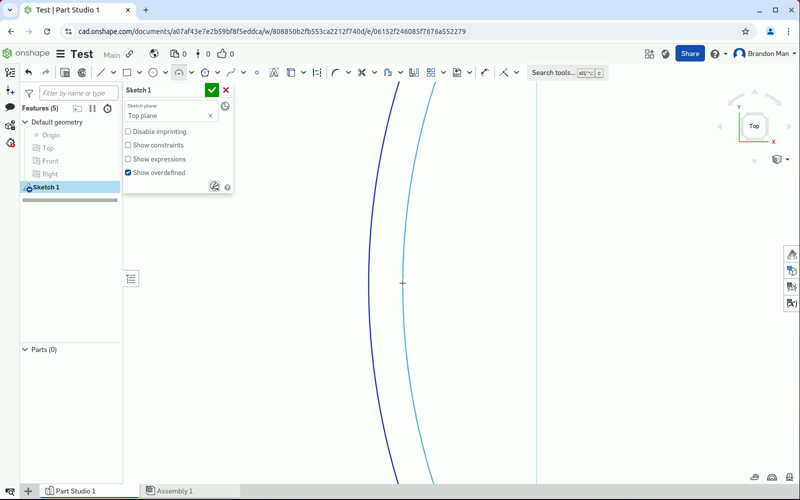
click(402, 282)
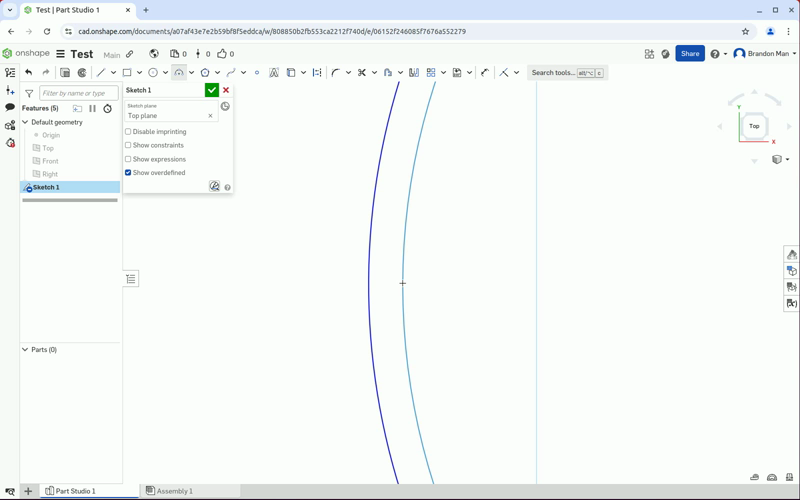
scroll(-6)
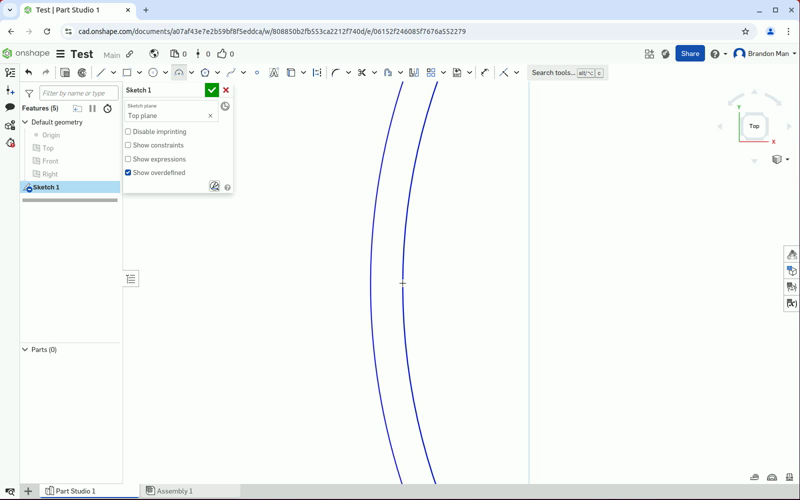
scroll(-6)
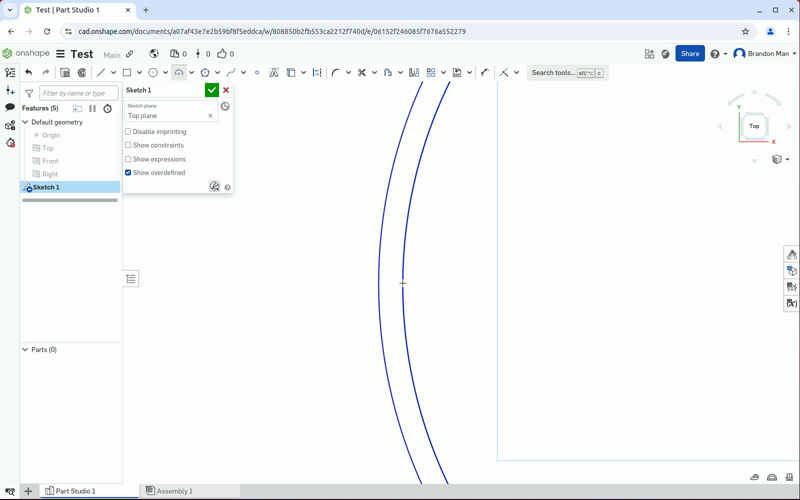
scroll(-6)
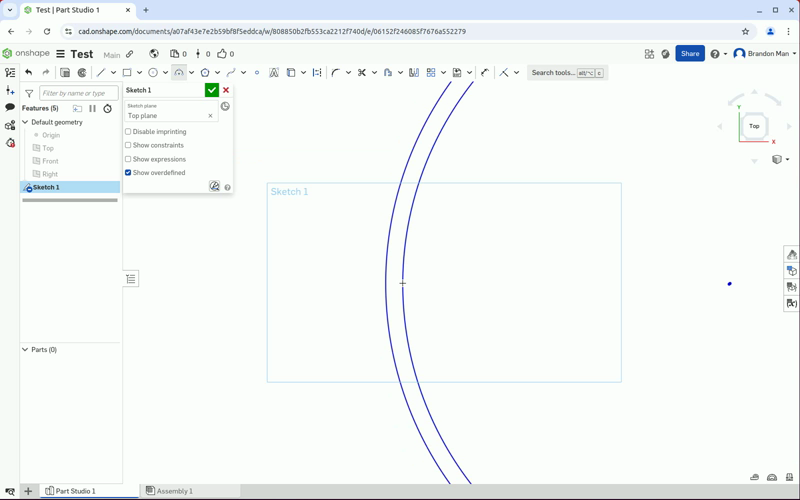
scroll(-6)
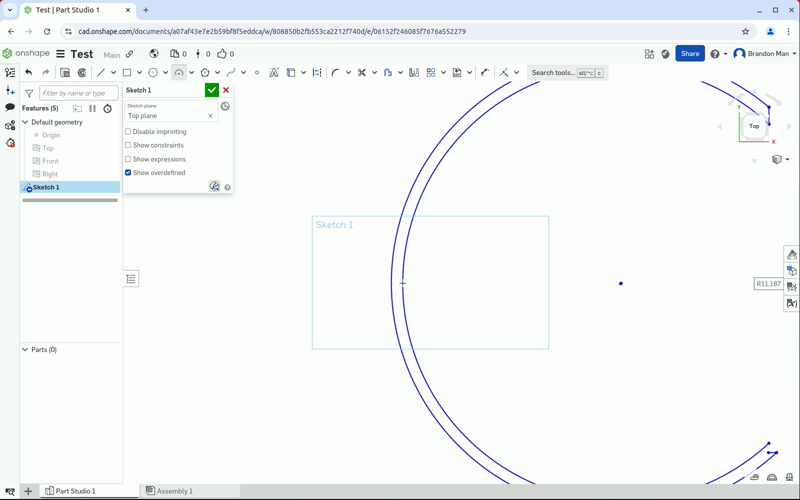
scroll(-6)
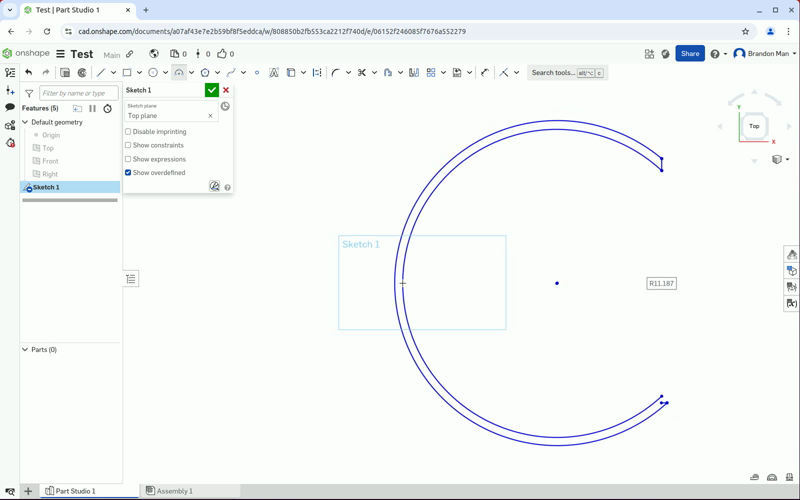
scroll(-6)
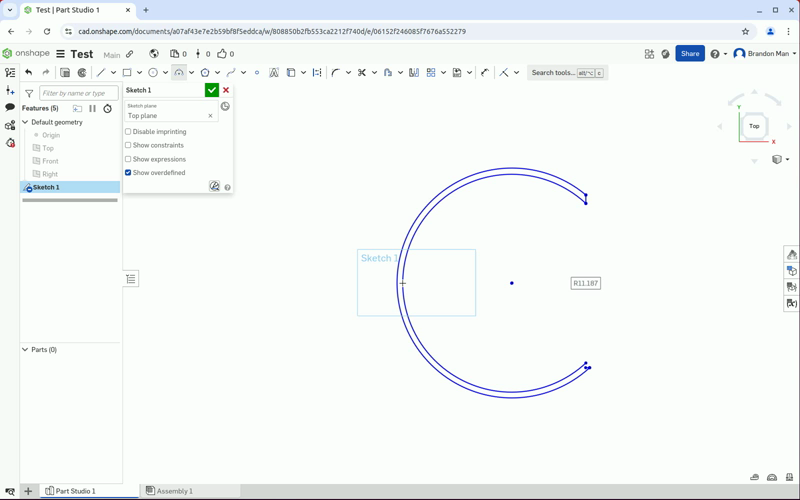
scroll(-6)
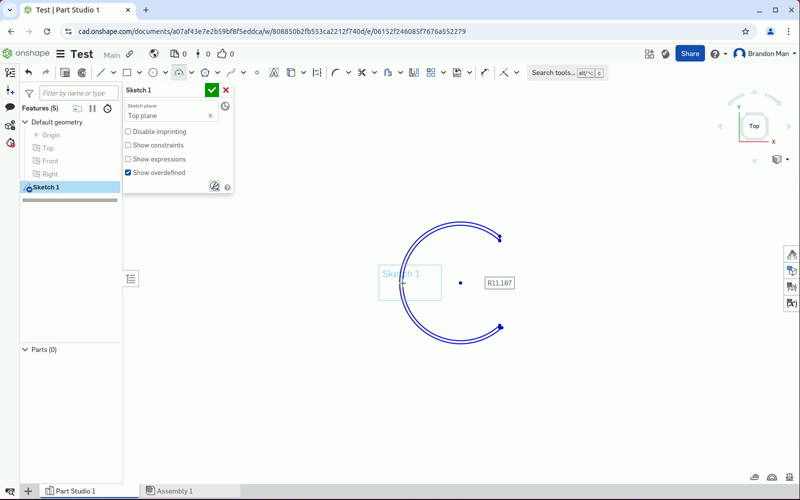
key_up(shift)
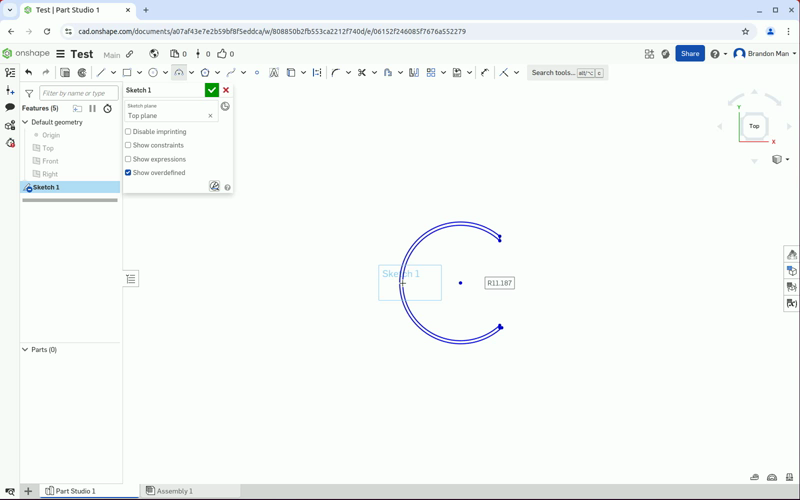
key(esc)
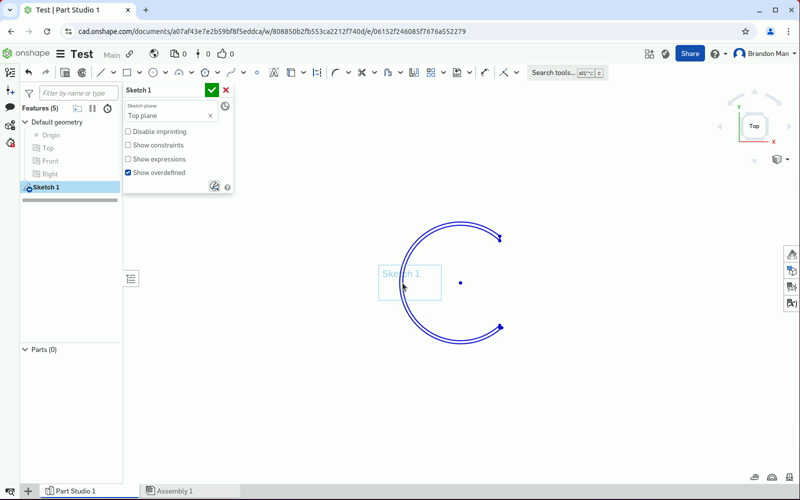
key(l)
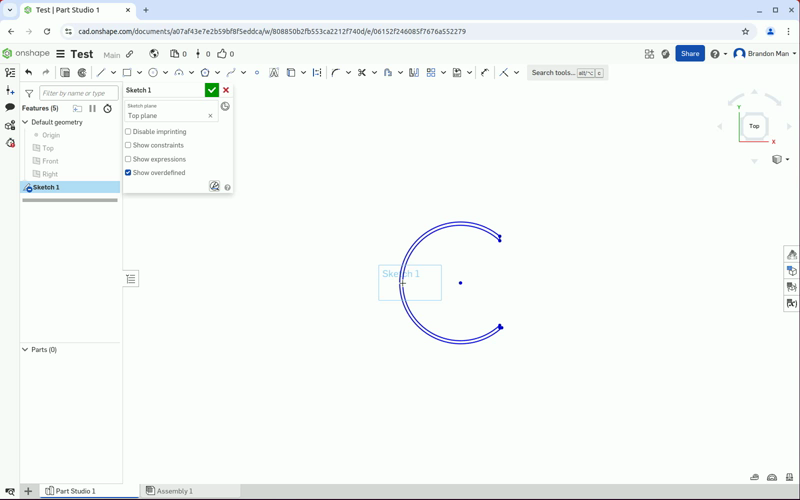
mouse_move(499, 325)
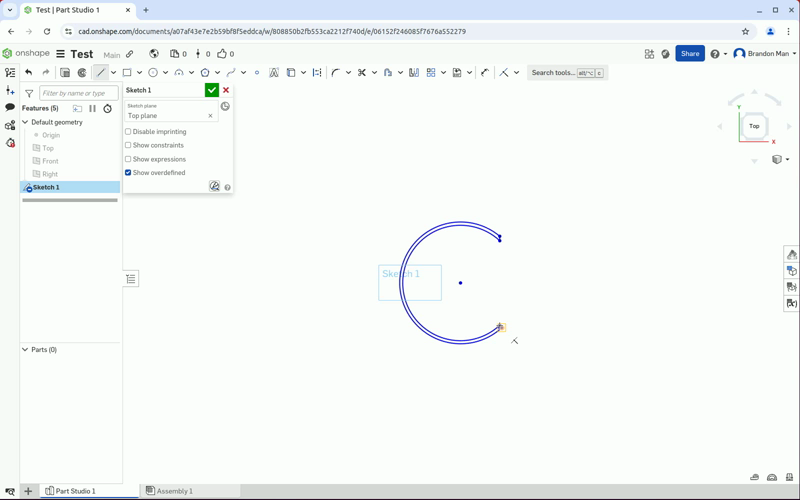
scroll(6)
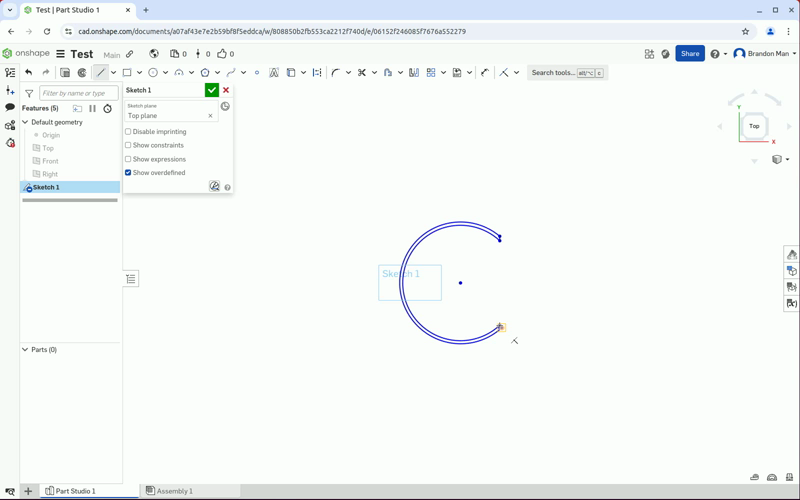
scroll(6)
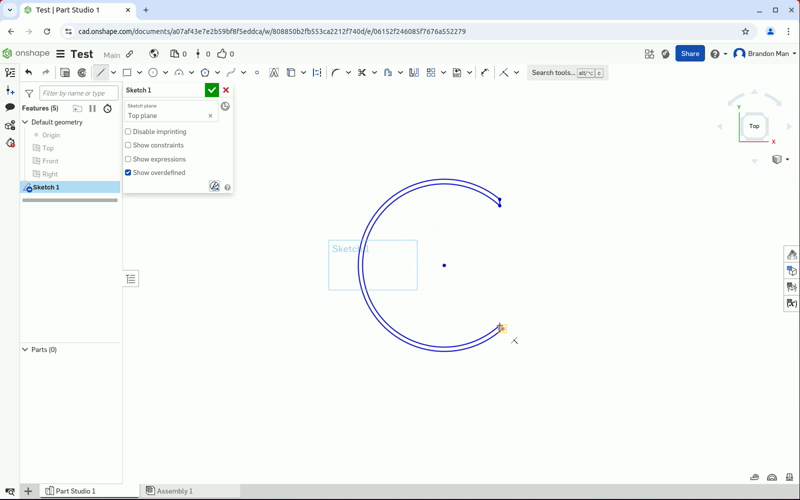
scroll(6)
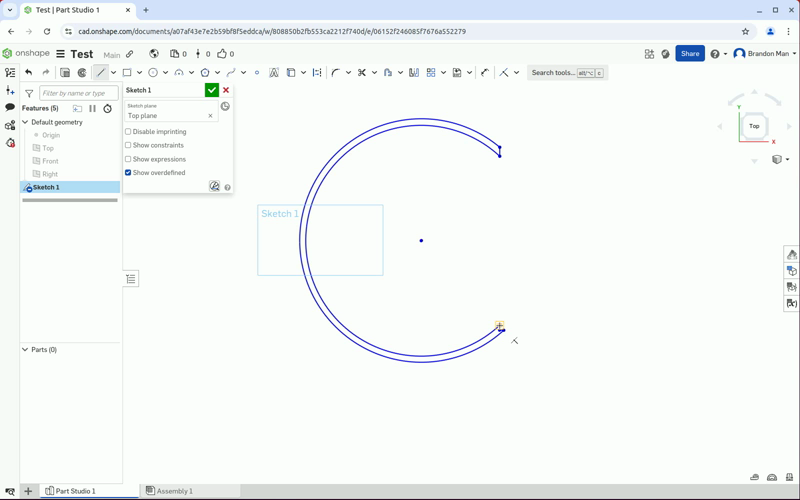
scroll(6)
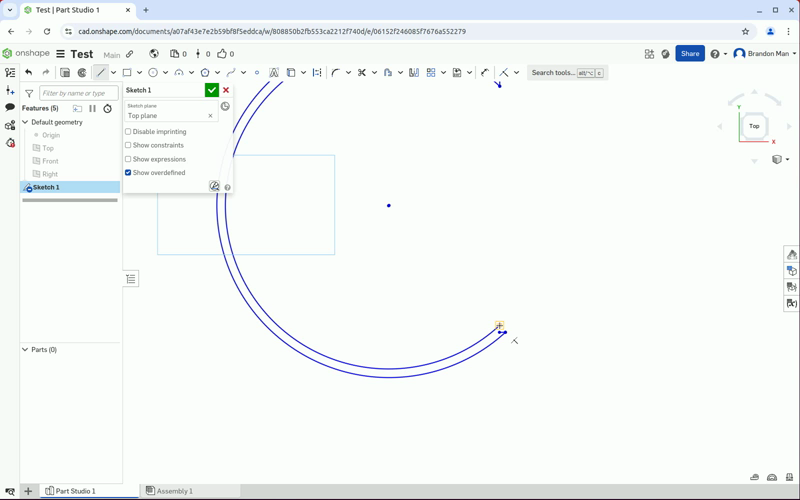
scroll(6)
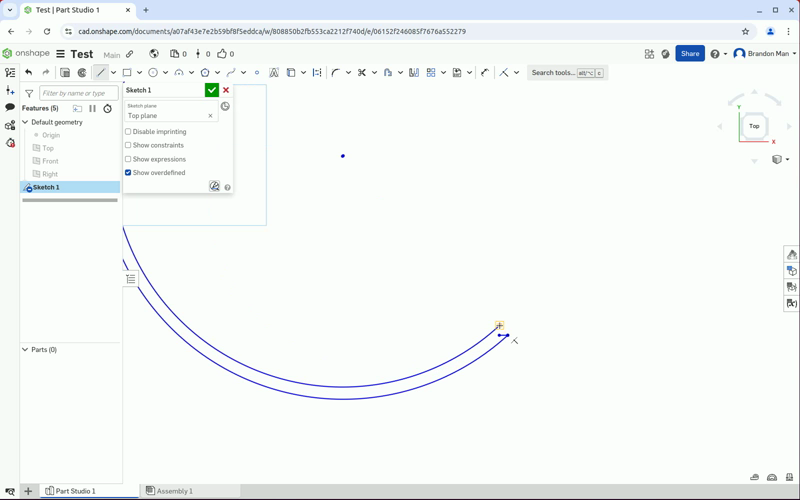
scroll(6)
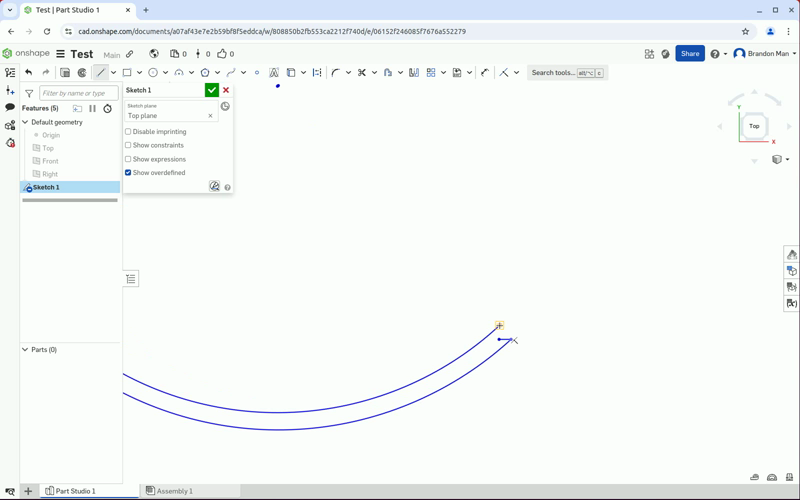
scroll(6)
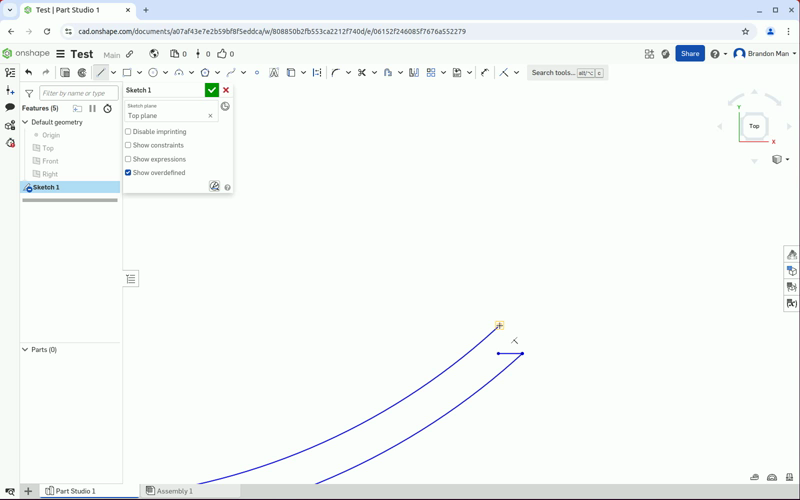
click(499, 325)
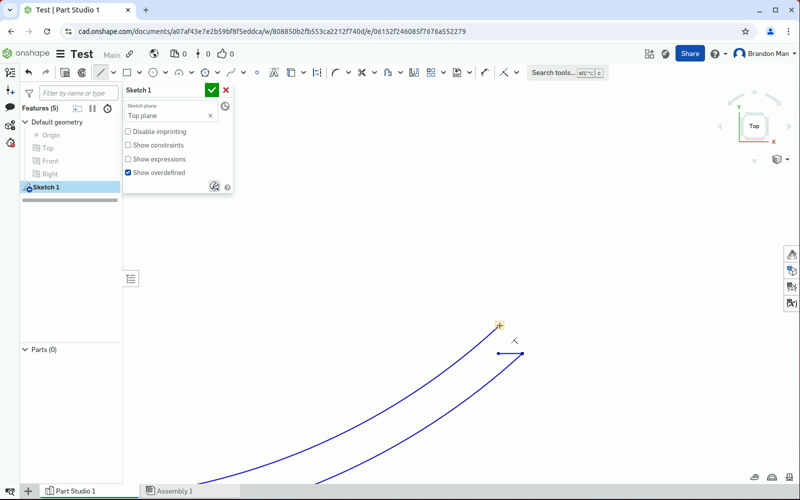
scroll(-6)
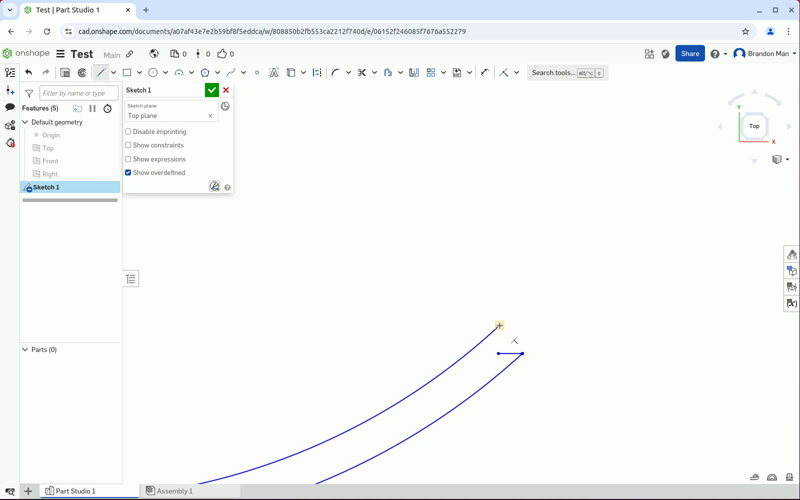
scroll(-6)
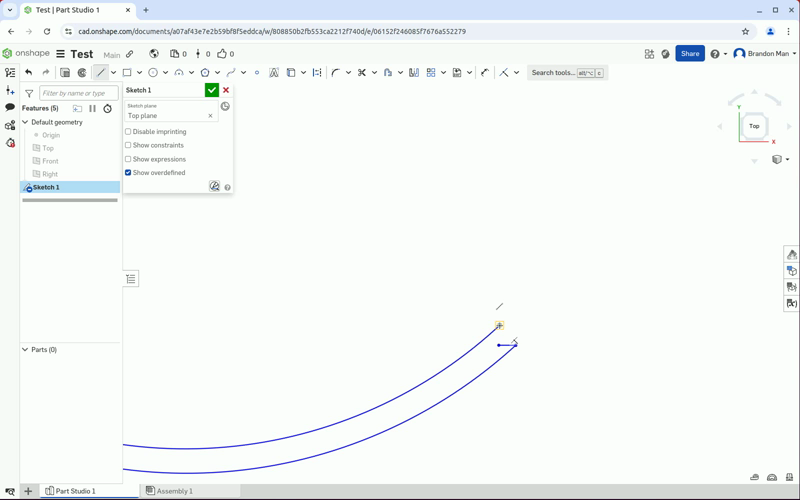
scroll(-6)
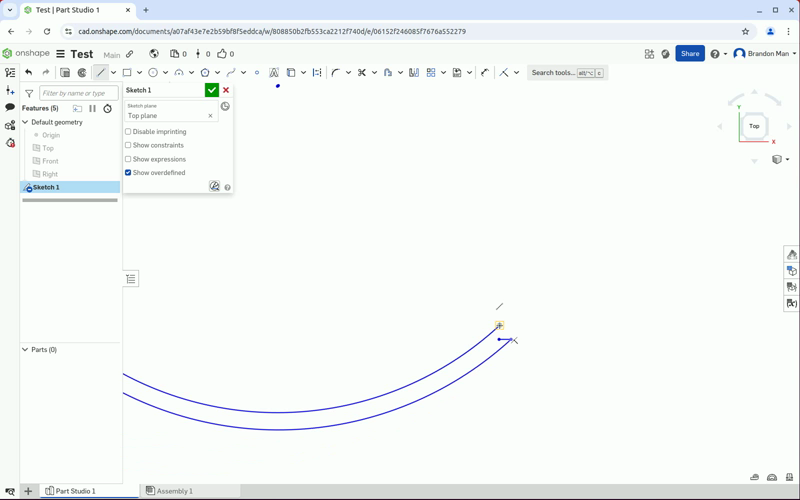
scroll(-6)
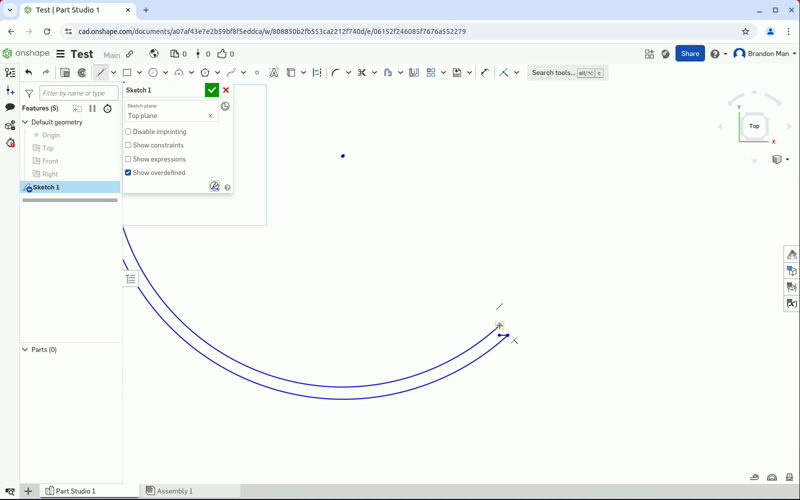
scroll(-6)
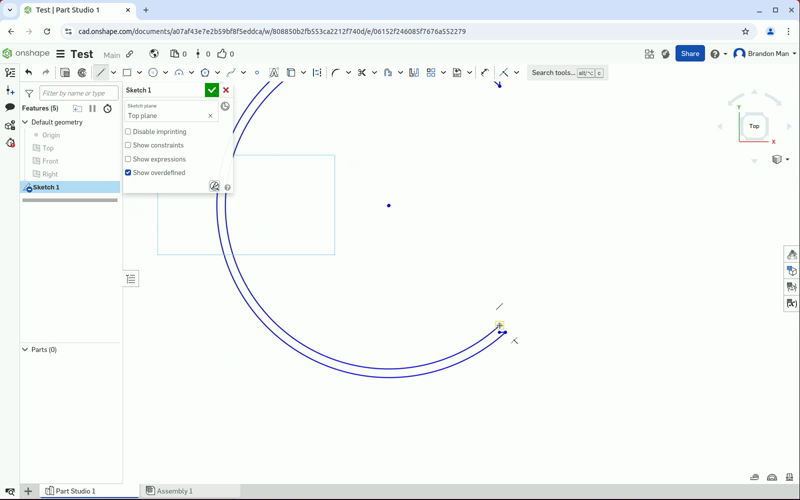
scroll(-6)
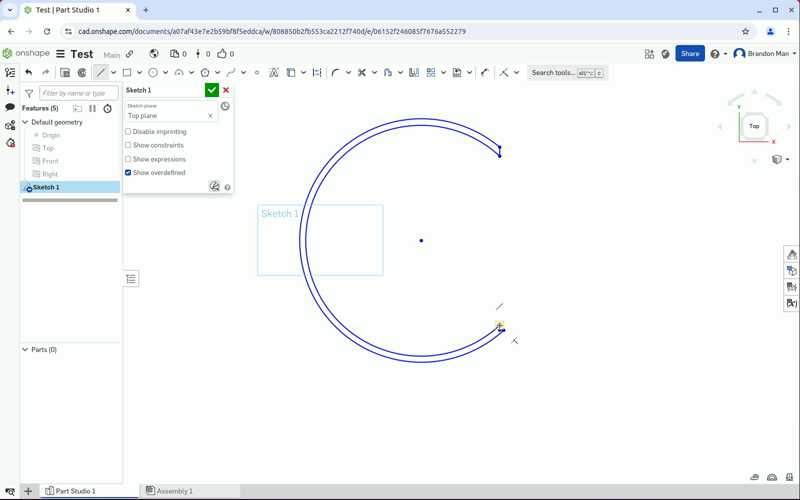
scroll(-6)
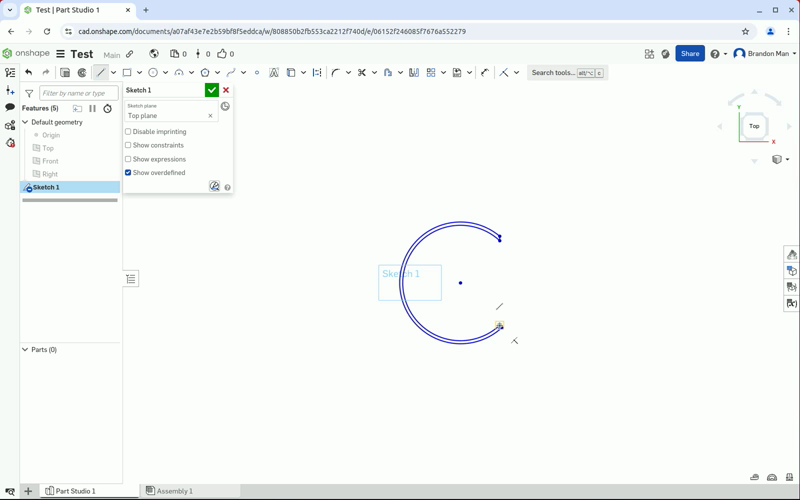
mouse_move(529, 325)
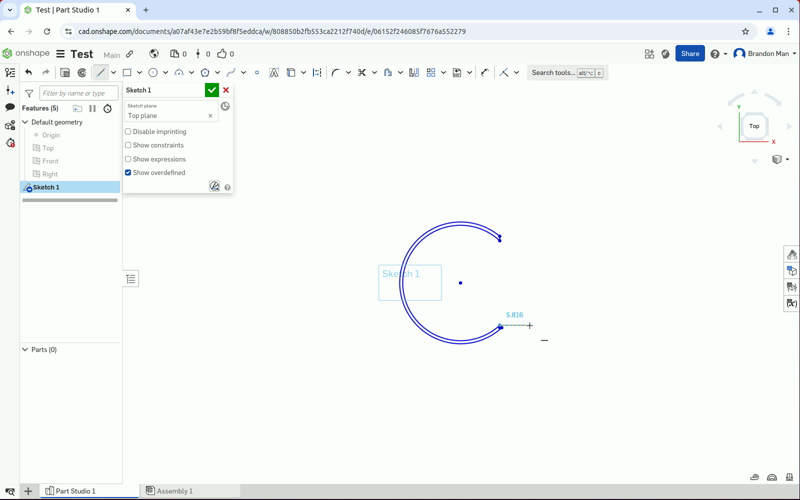
key_down(shift)
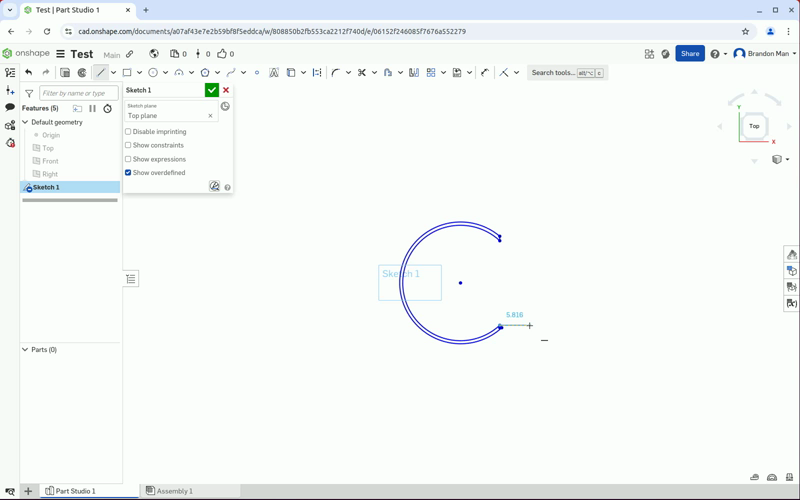
mouse_move(499, 327)
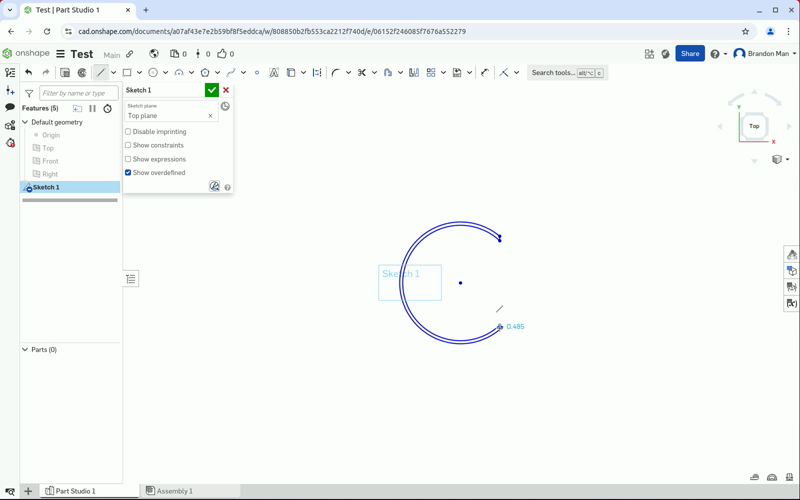
scroll(6)
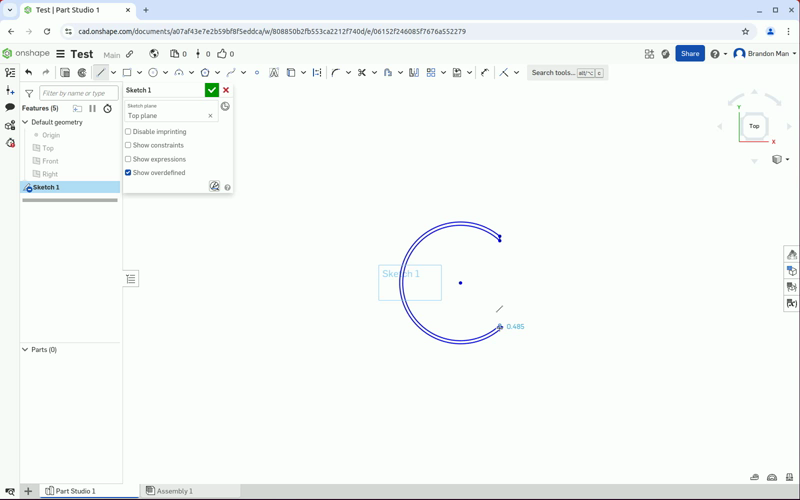
scroll(6)
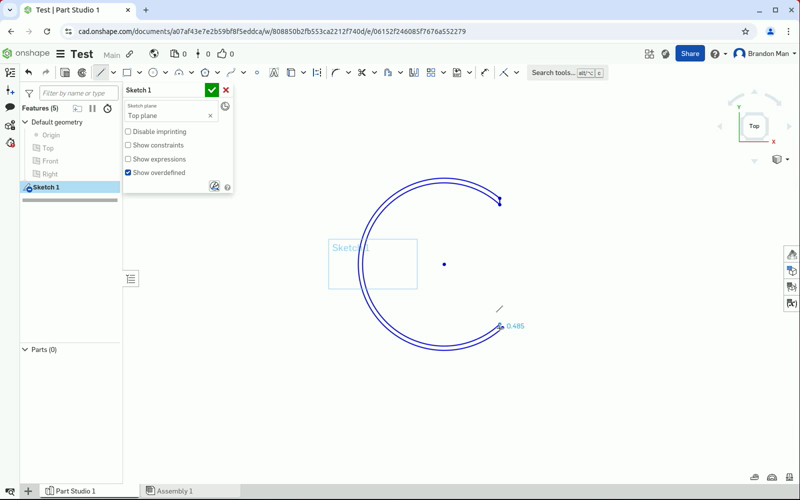
scroll(6)
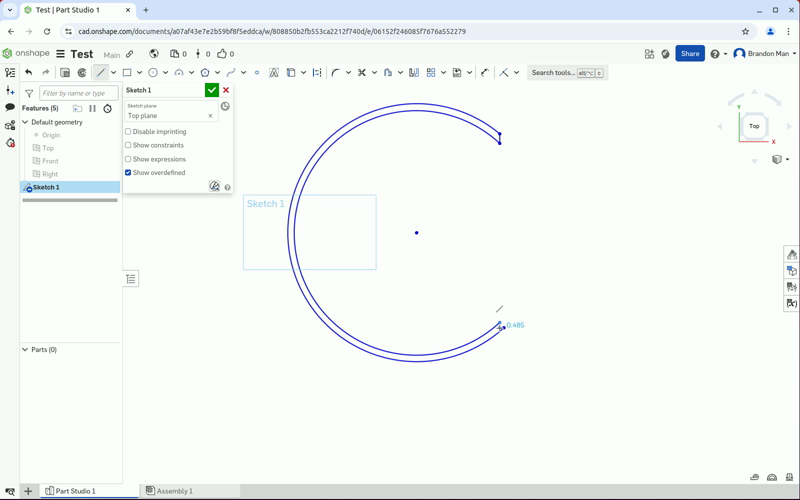
scroll(6)
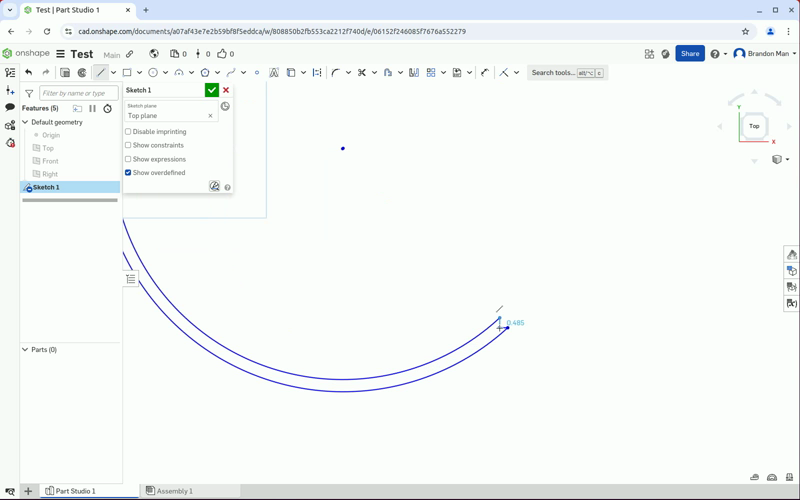
scroll(6)
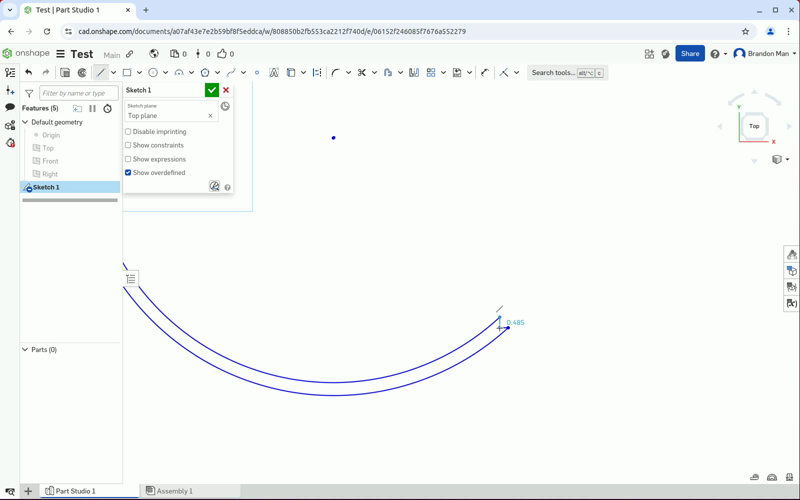
scroll(6)
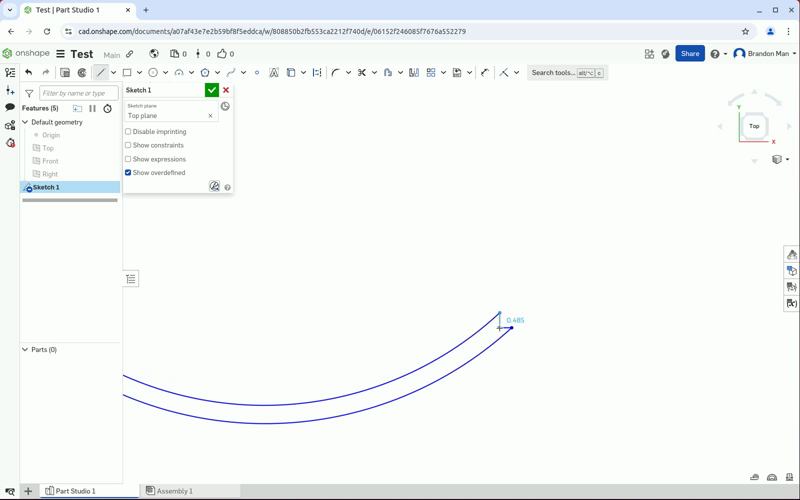
scroll(6)
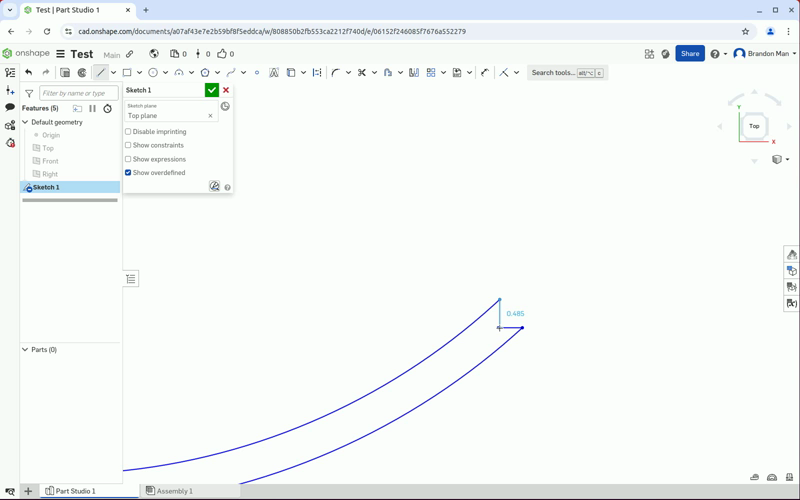
key_up(shift)
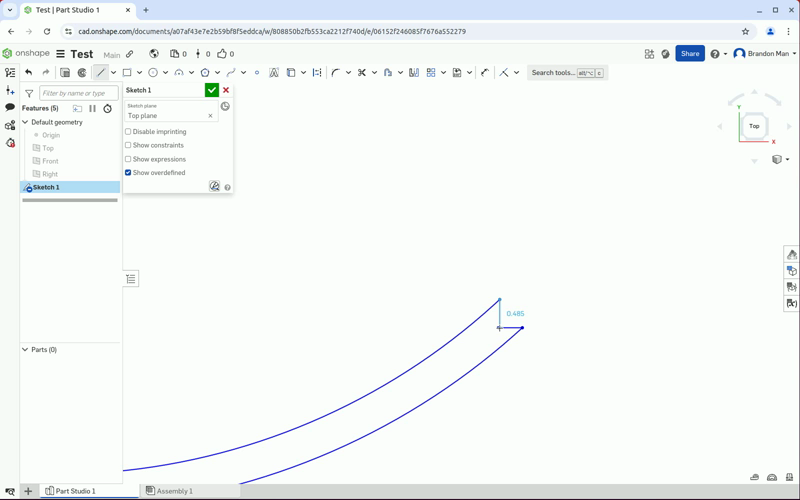
click(499, 327)
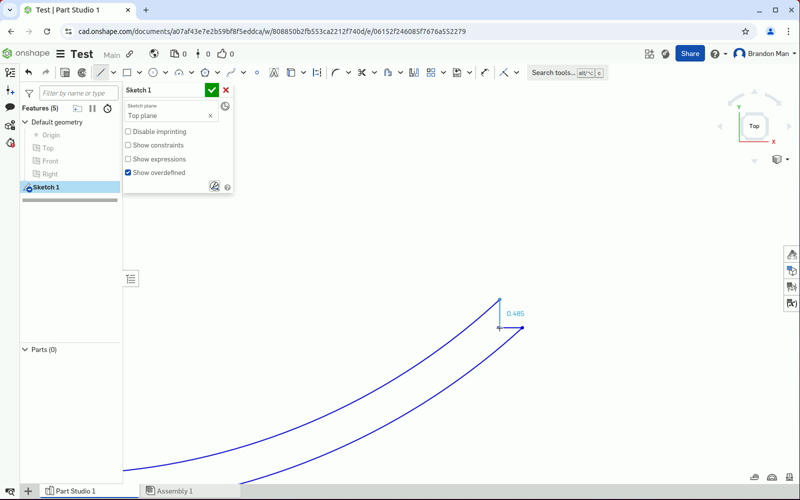
scroll(-6)
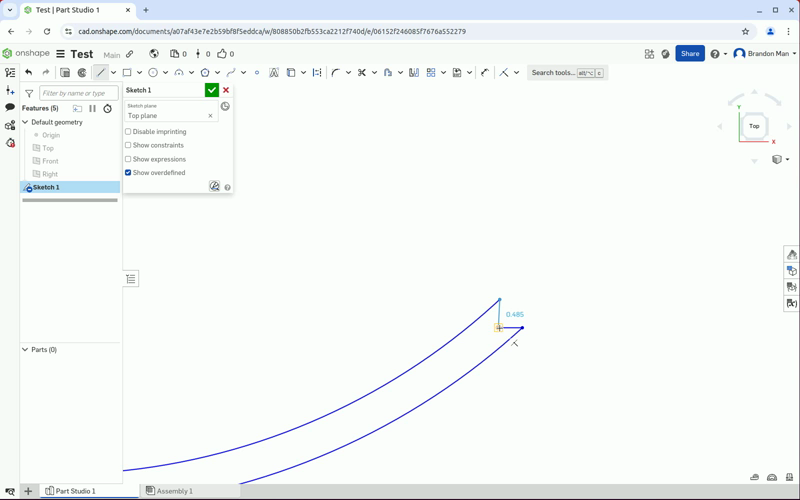
scroll(-6)
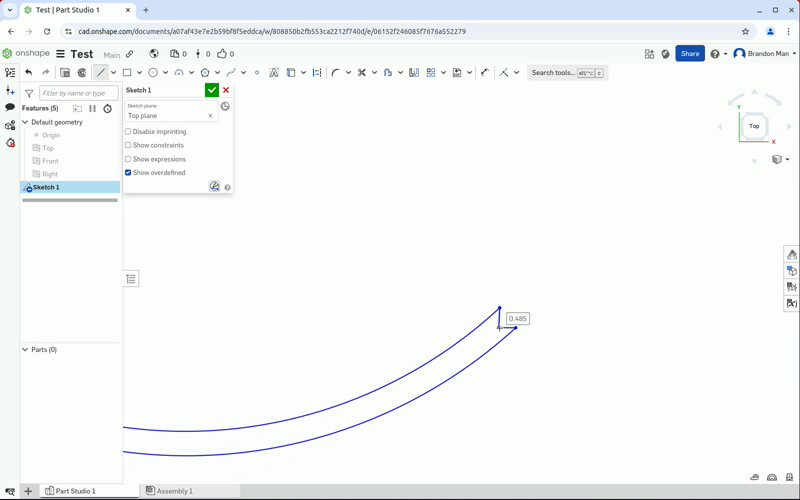
scroll(-6)
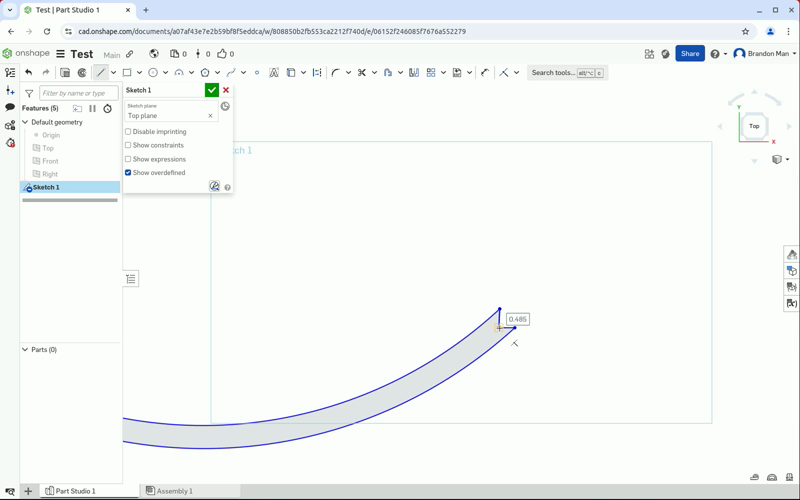
scroll(-6)
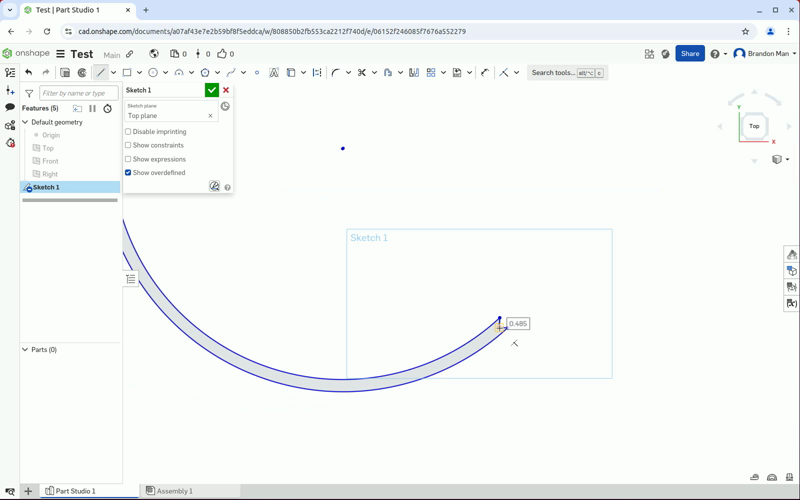
scroll(-6)
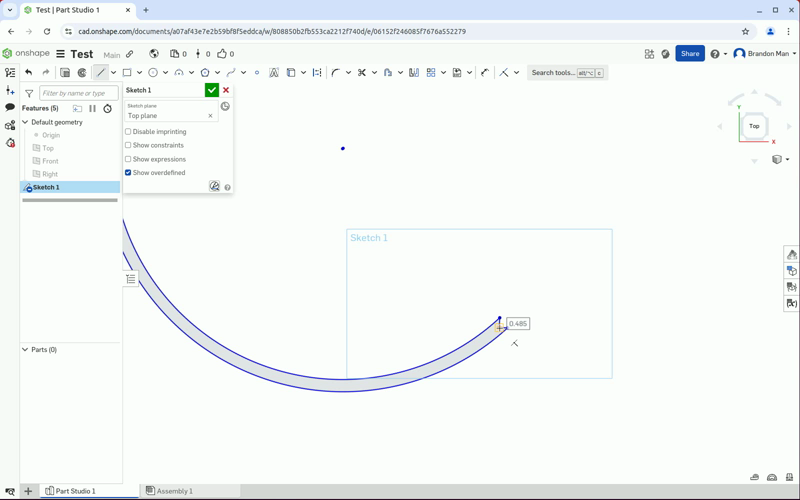
scroll(-6)
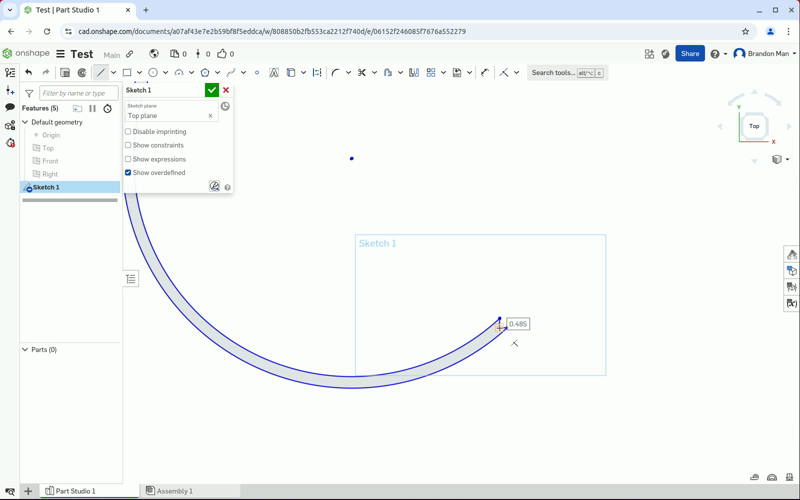
scroll(-6)
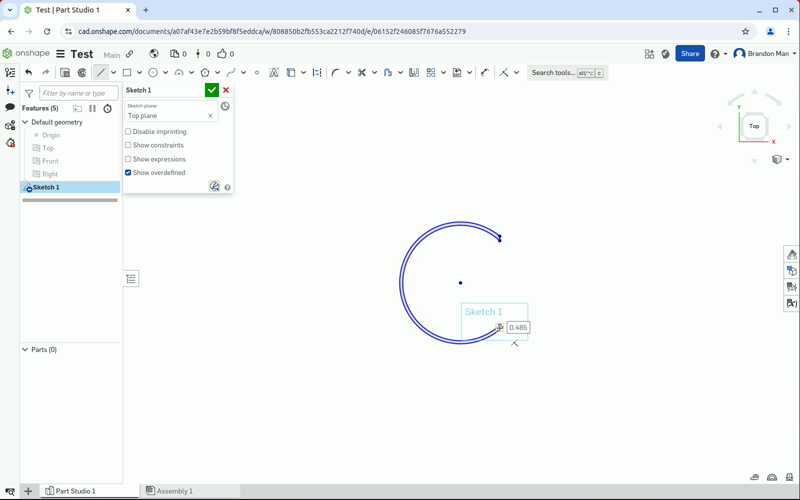
key(esc)
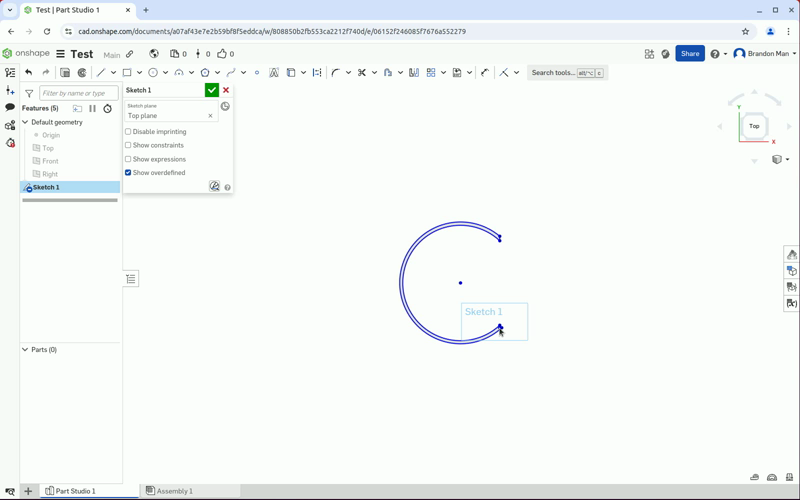
mouse_move(457, 224)
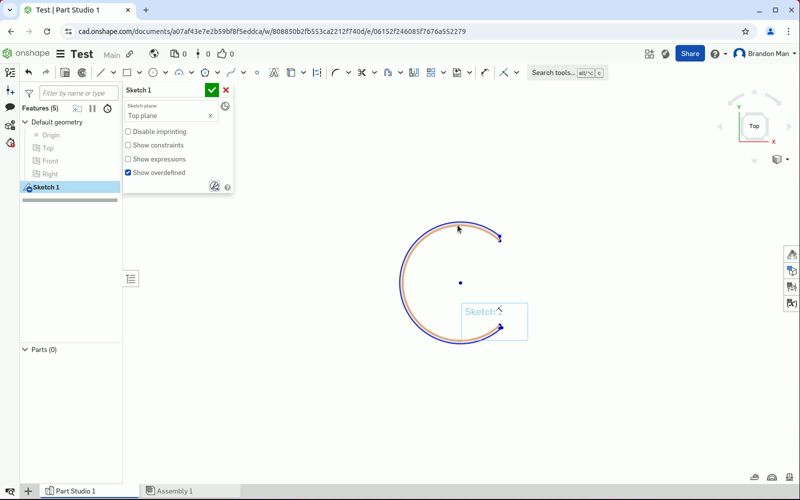
scroll(6)
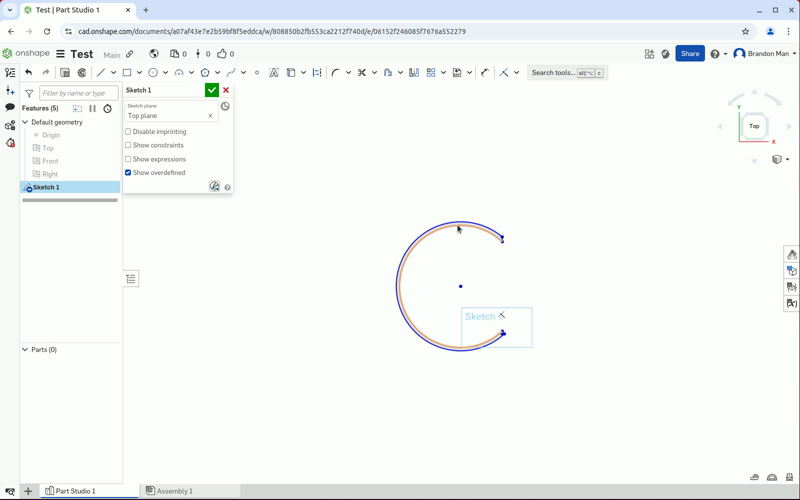
scroll(6)
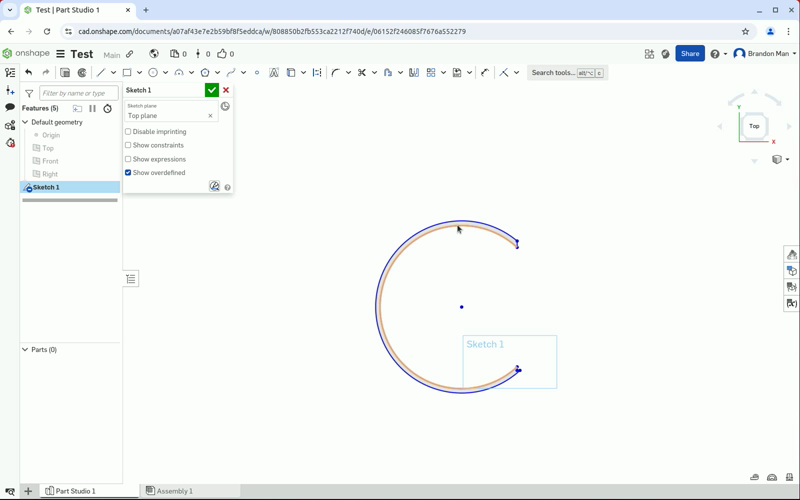
scroll(6)
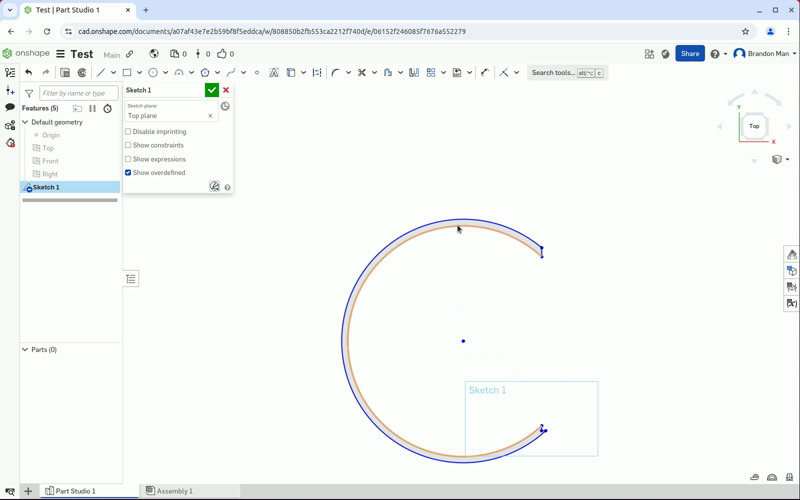
scroll(6)
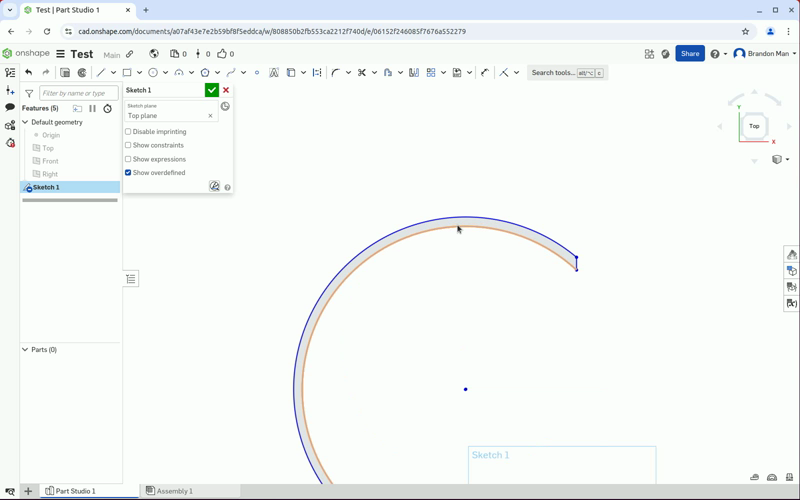
scroll(6)
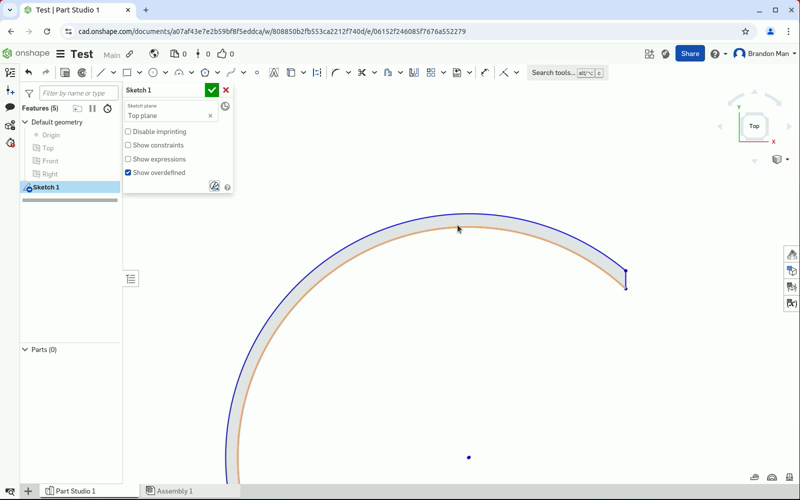
scroll(6)
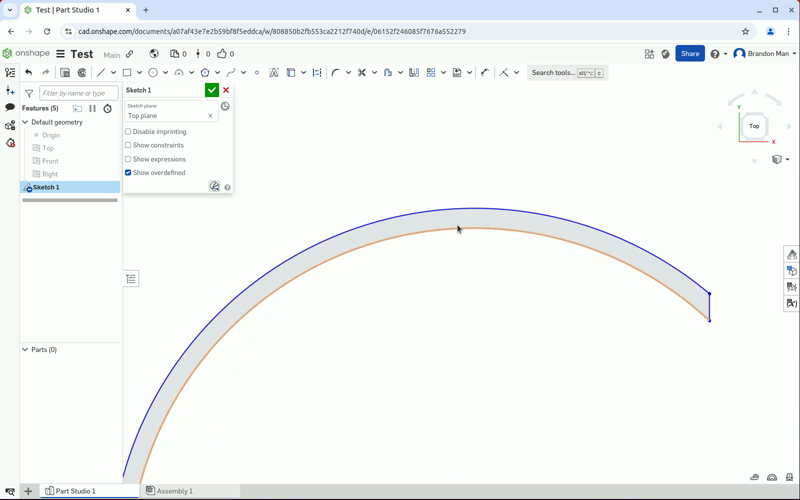
scroll(6)
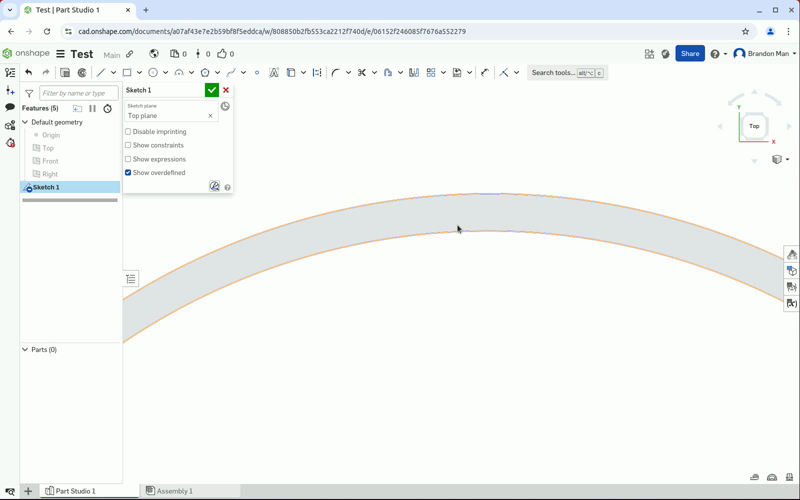
click(457, 224)
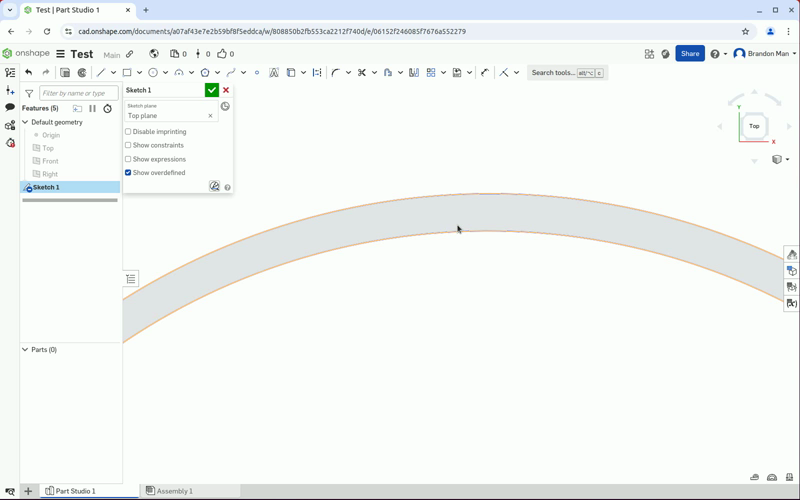
scroll(-6)
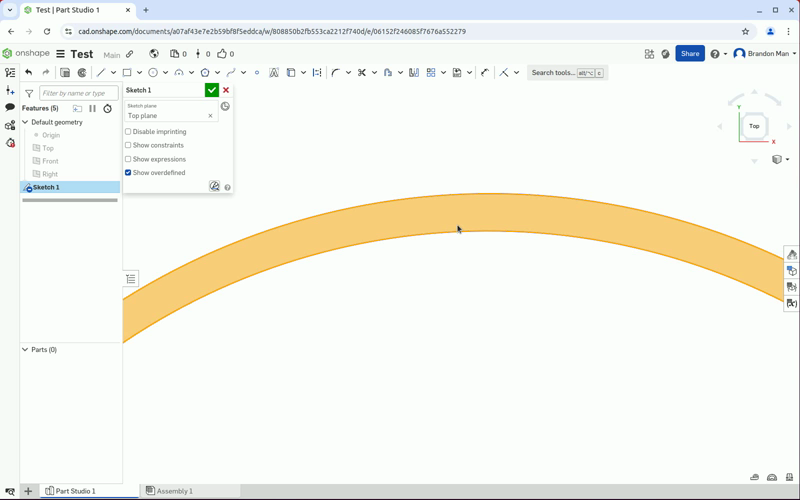
scroll(-6)
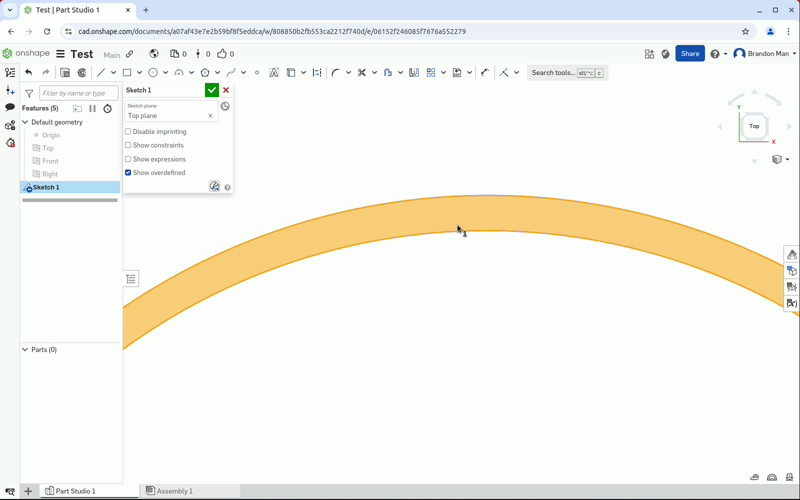
scroll(-6)
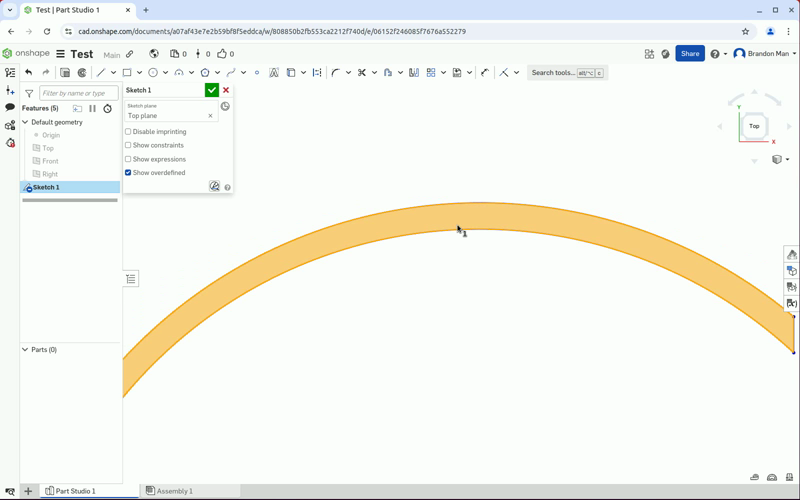
scroll(-6)
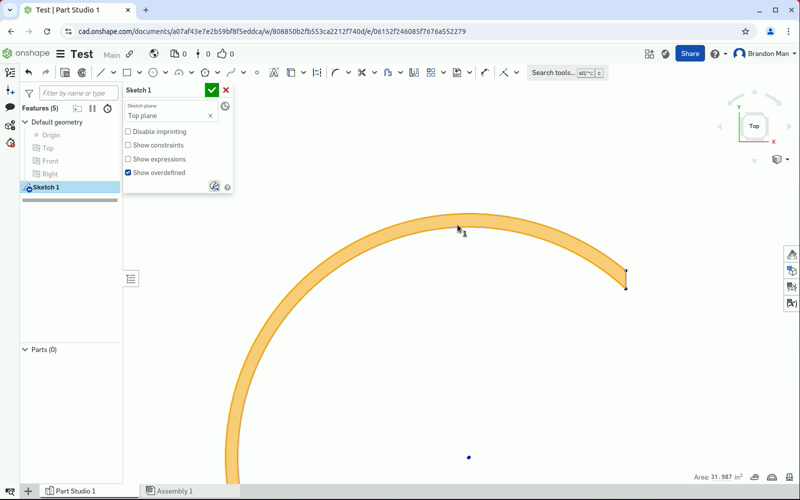
scroll(-6)
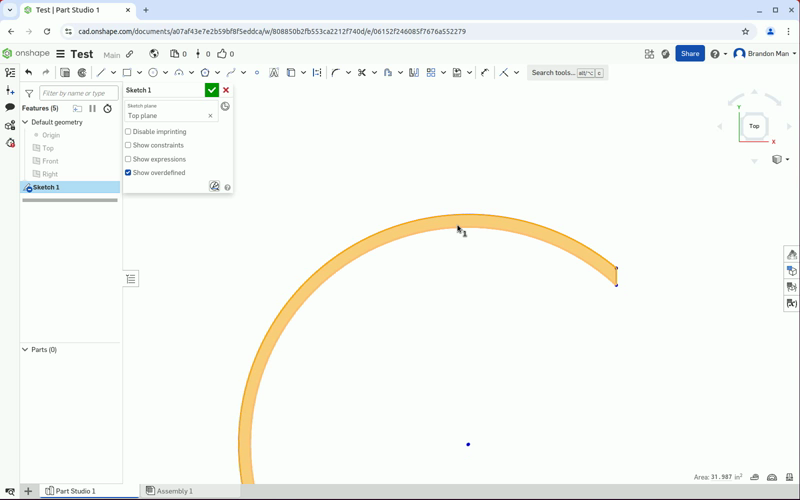
scroll(-6)
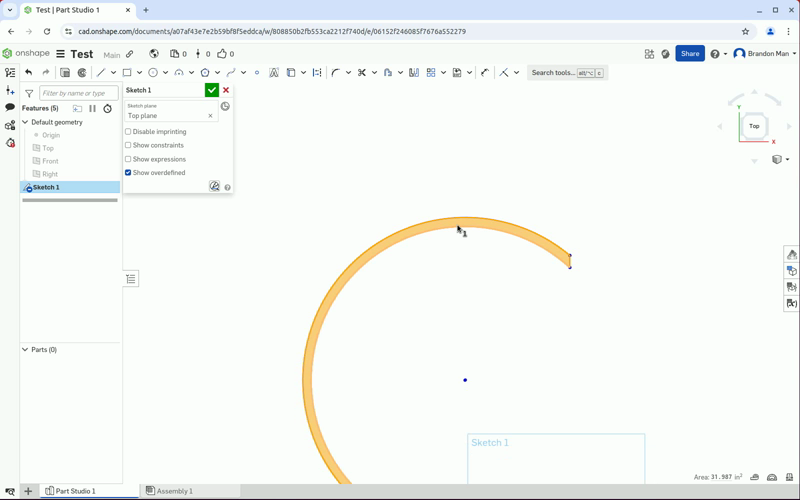
scroll(-6)
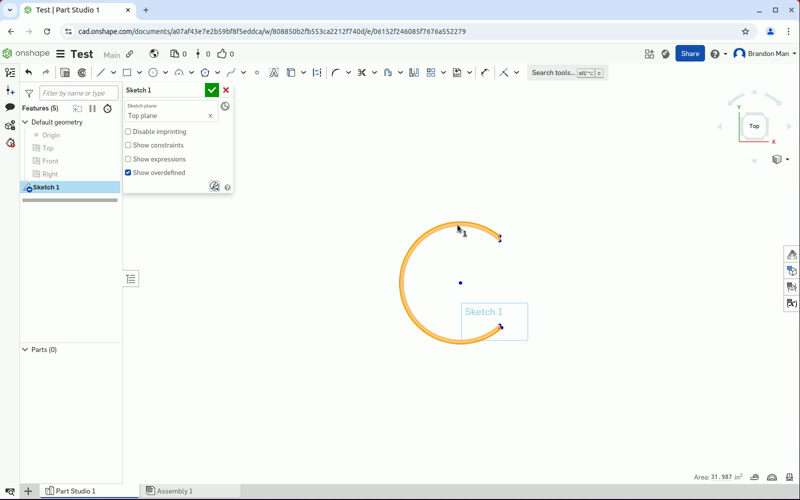
mouse_move(73, 352)
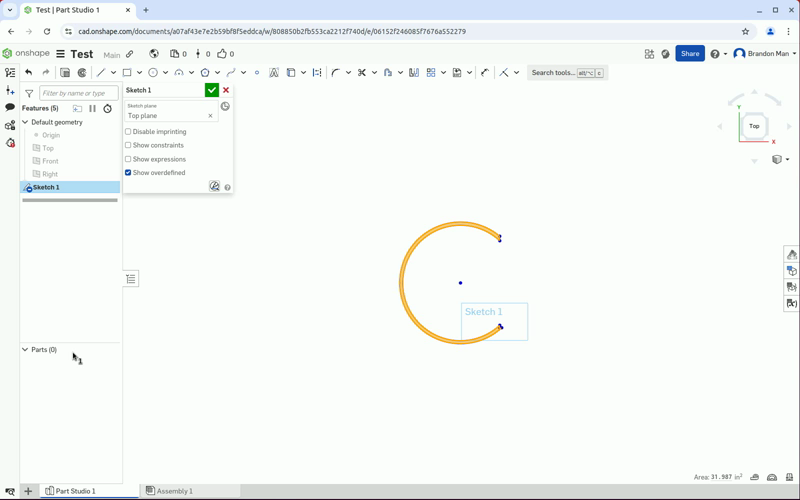
key(shift+y)
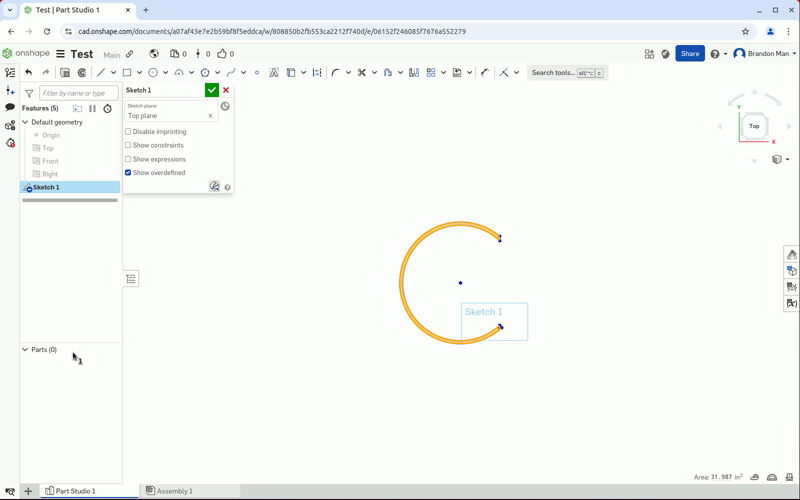
key(shift+e)
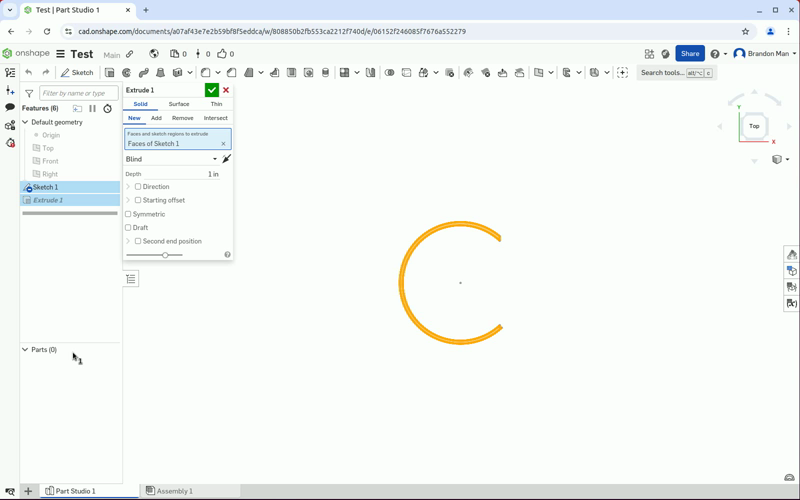
mouse_move(143, 106)
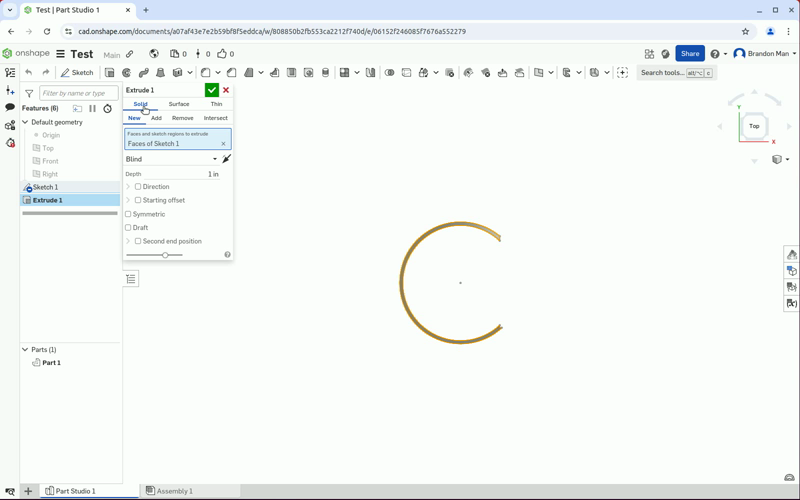
click(143, 106)
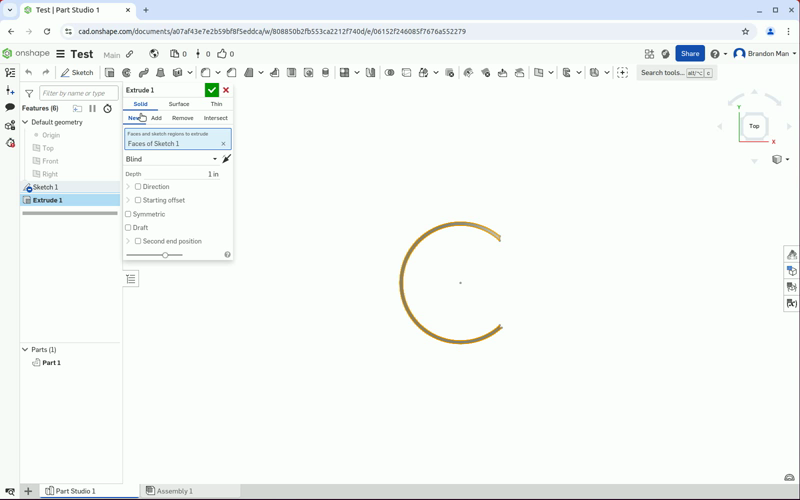
mouse_move(137, 120)
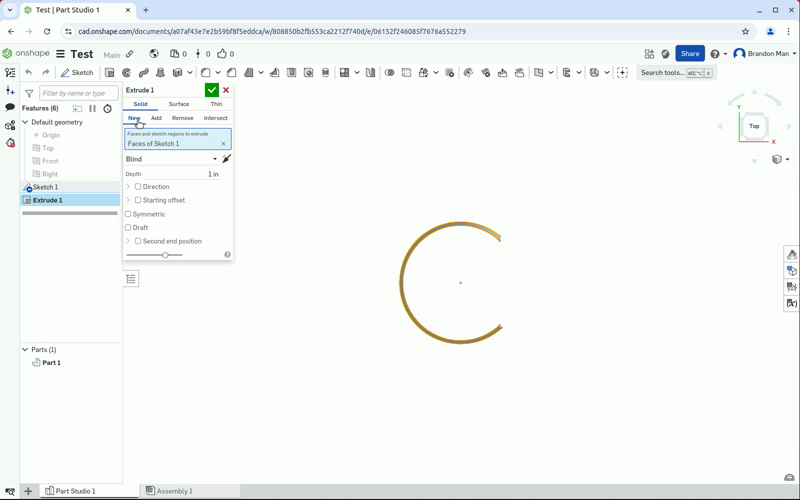
click(137, 120)
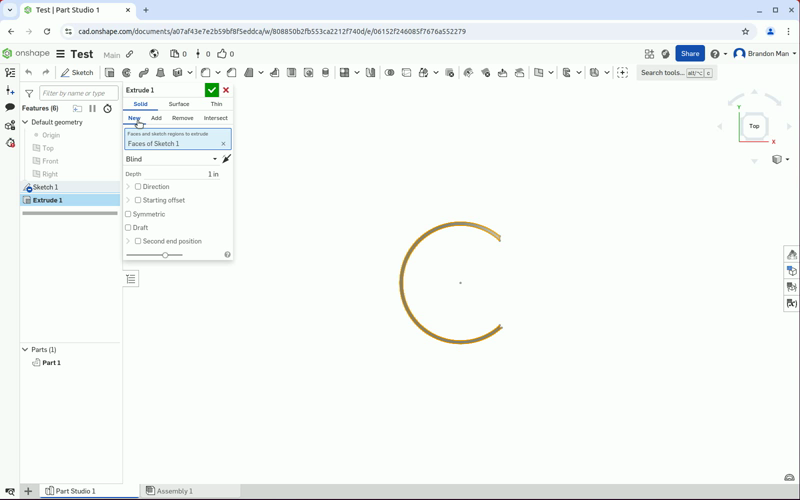
key(tab, 4)
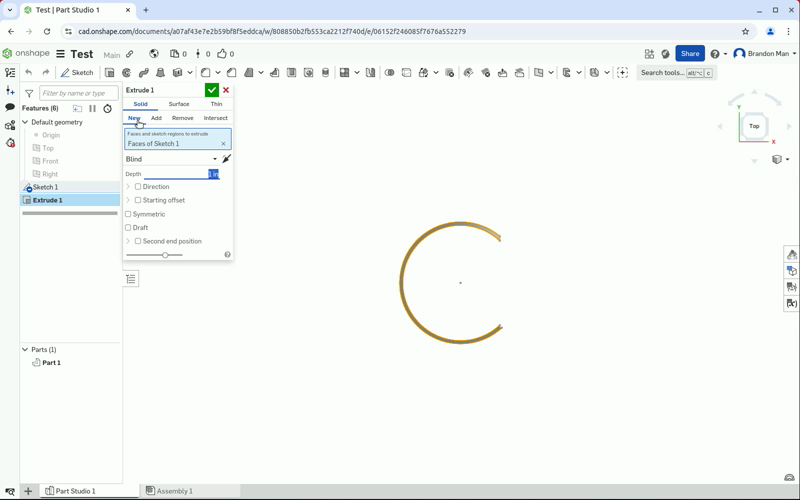
text(15.165)
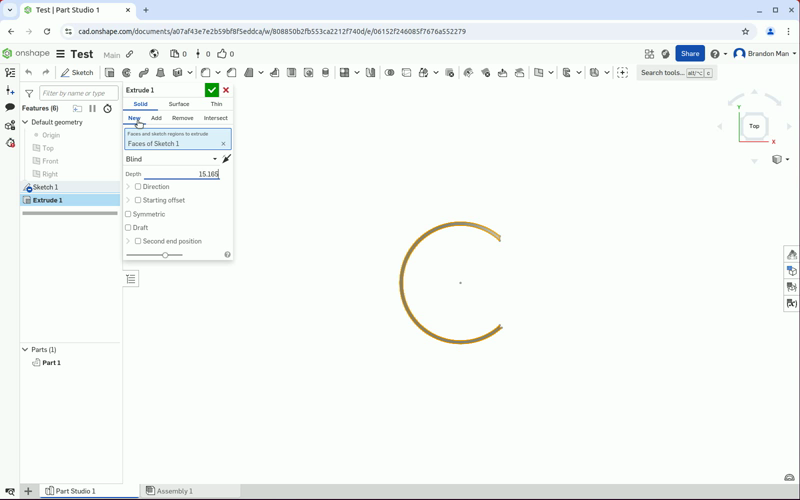
key(enter)
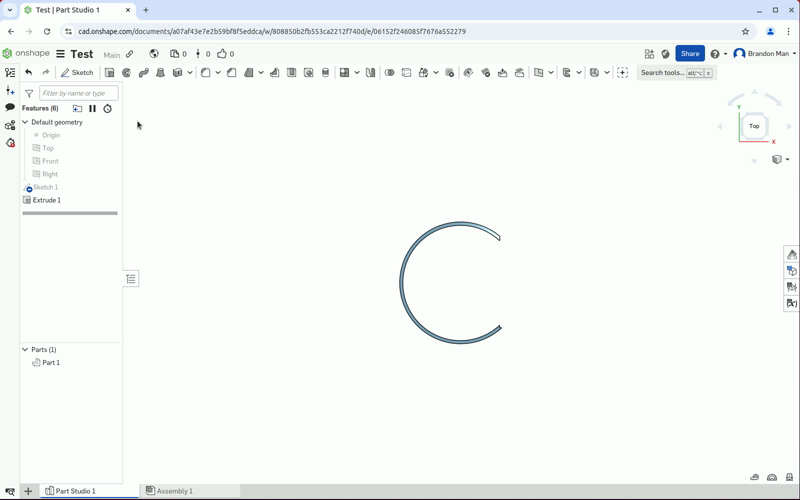
key(shift+h)
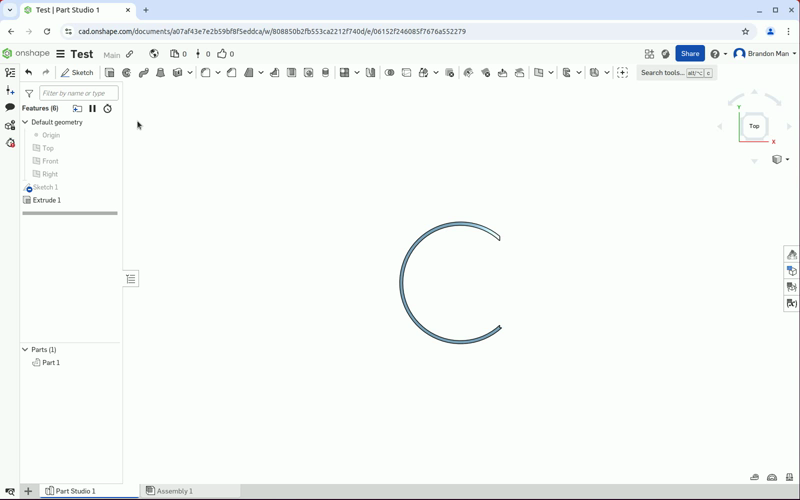
key(shift+h)
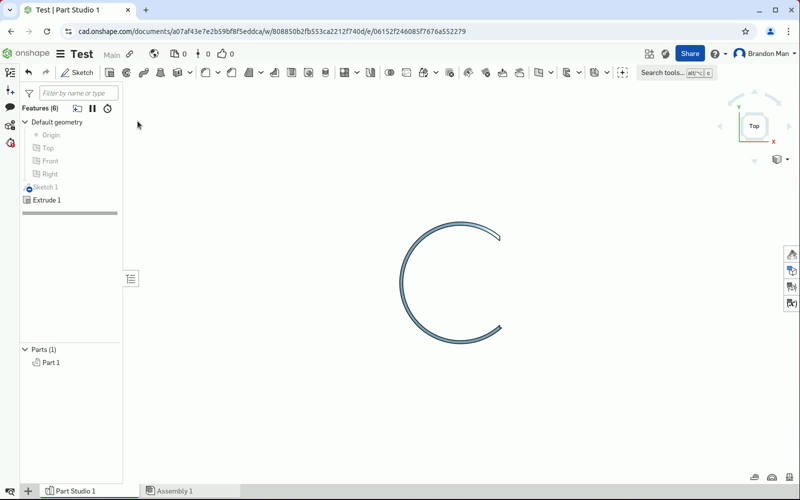
mouse_move(73, 189)
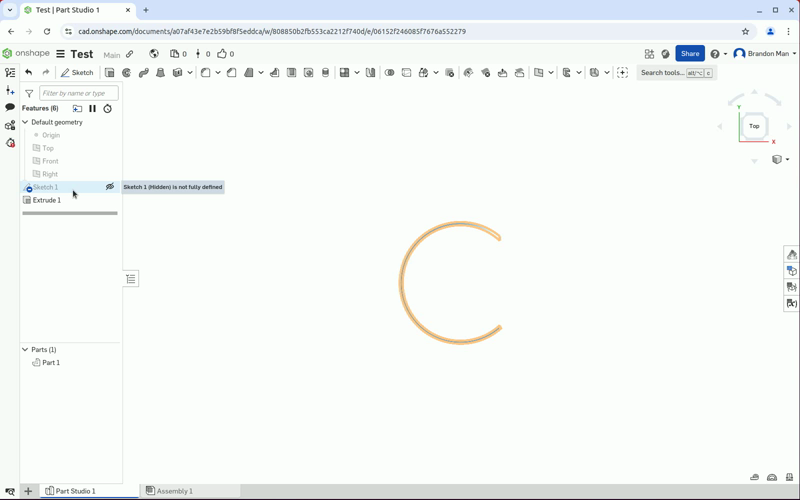
click(73, 189)
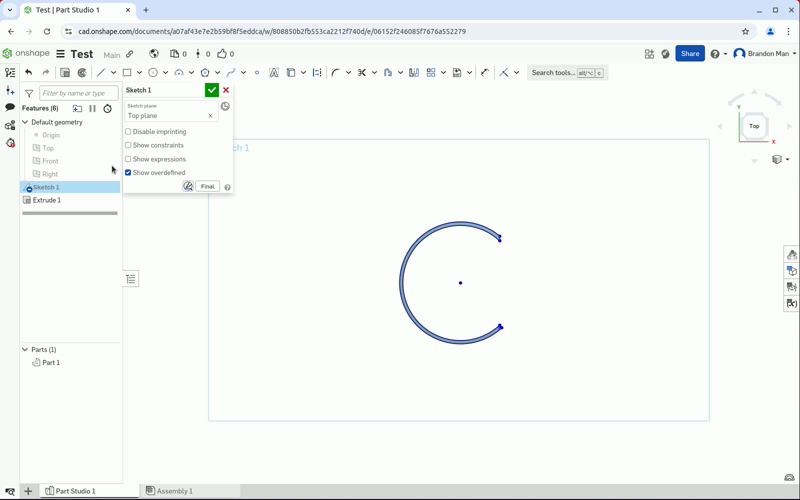
mouse_move(229, 92)
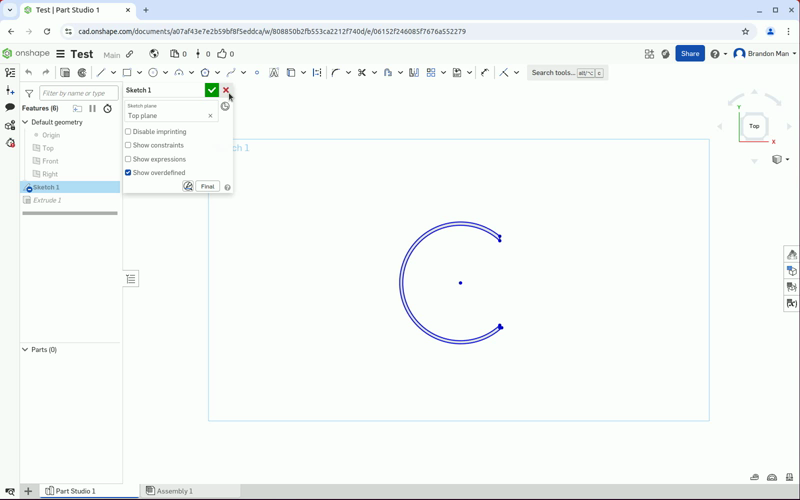
click(229, 92)
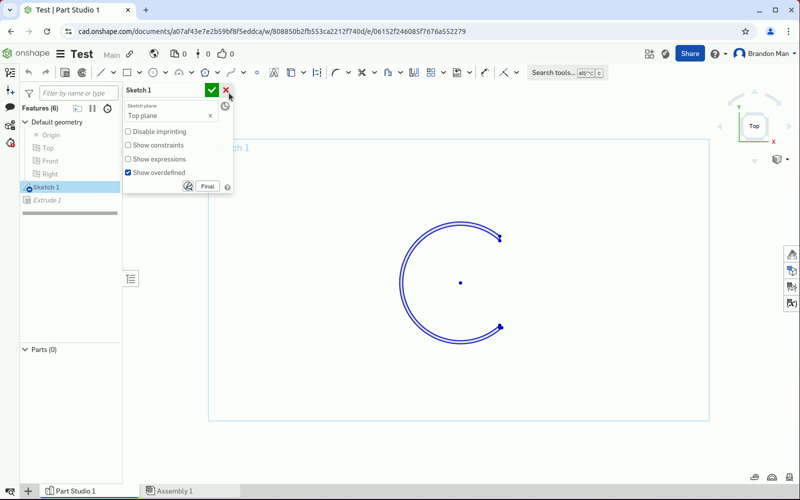
key(shift+s)
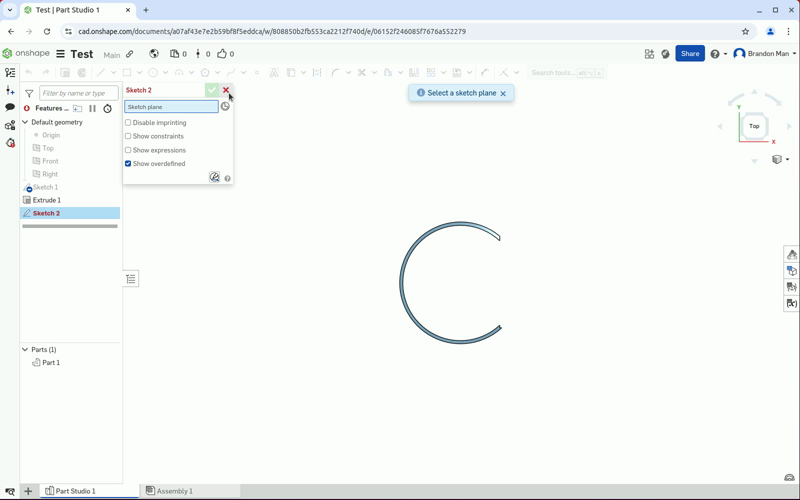
mouse_move(73, 150)
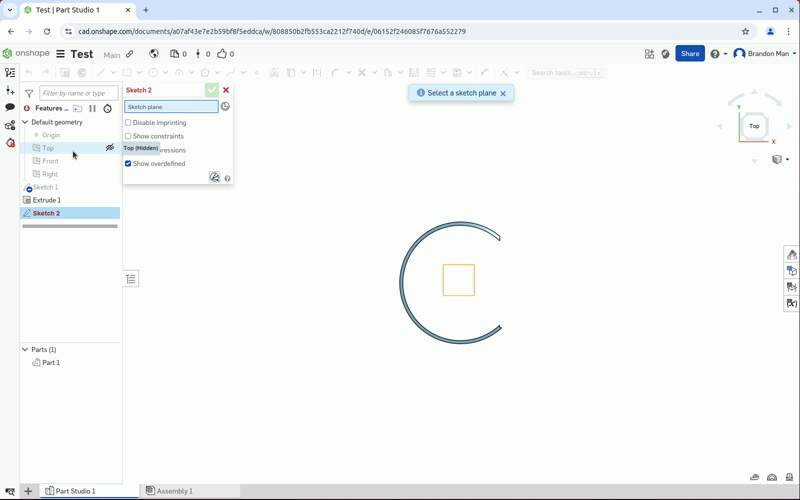
click(73, 150)
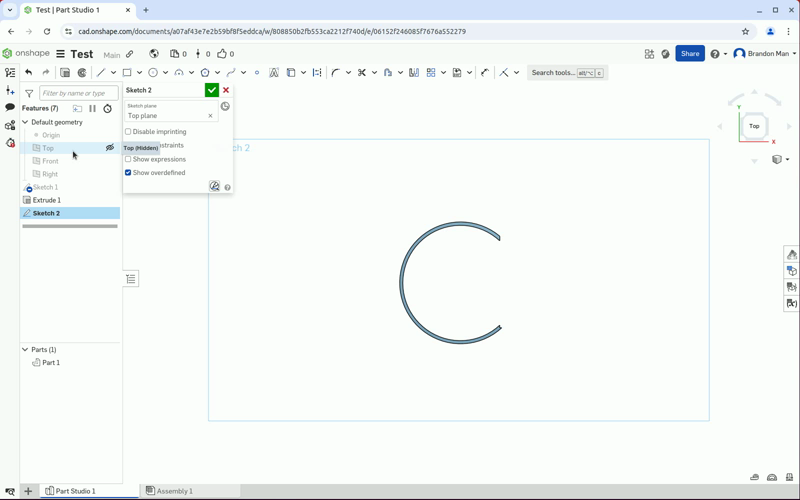
mouse_move(73, 352)
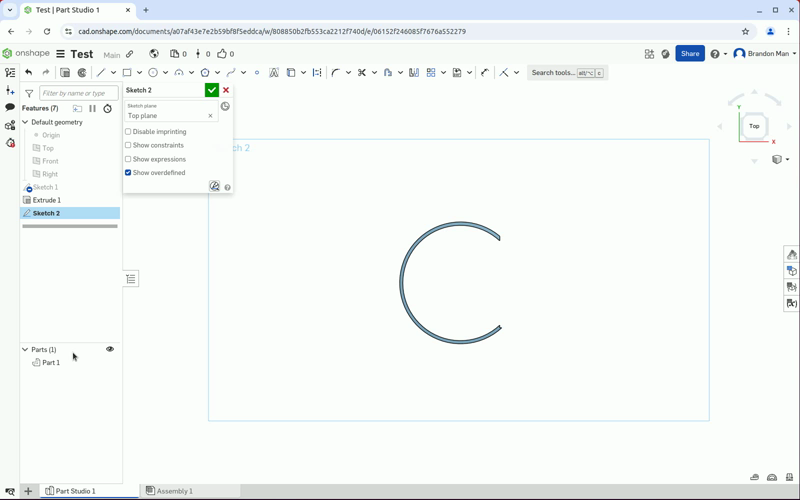
key(y)
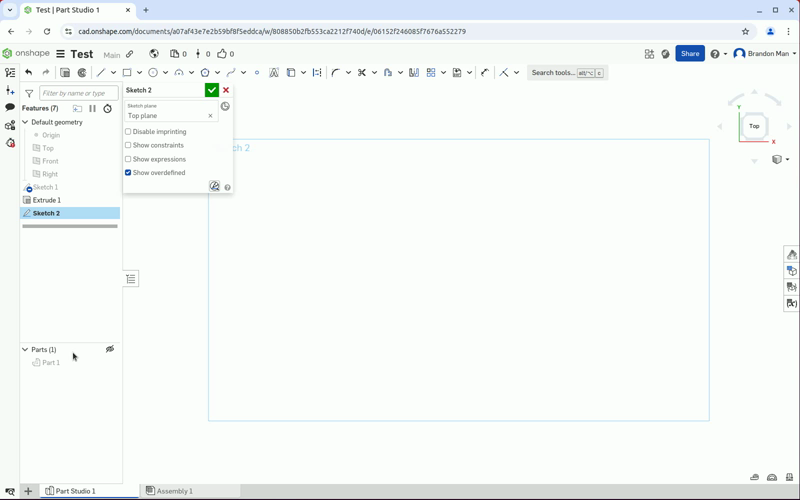
key(a)
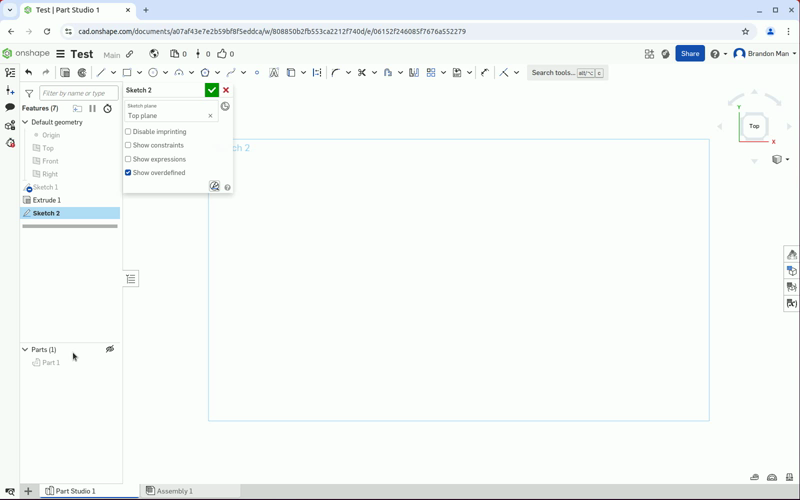
key_down(shift)
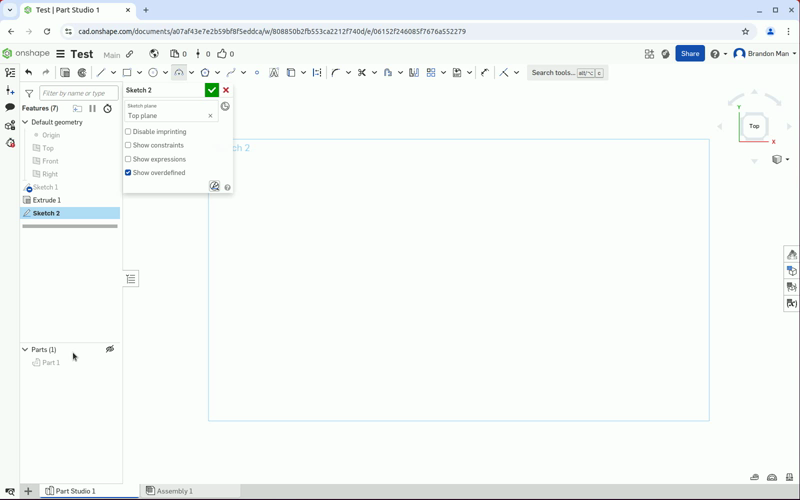
mouse_move(499, 236)
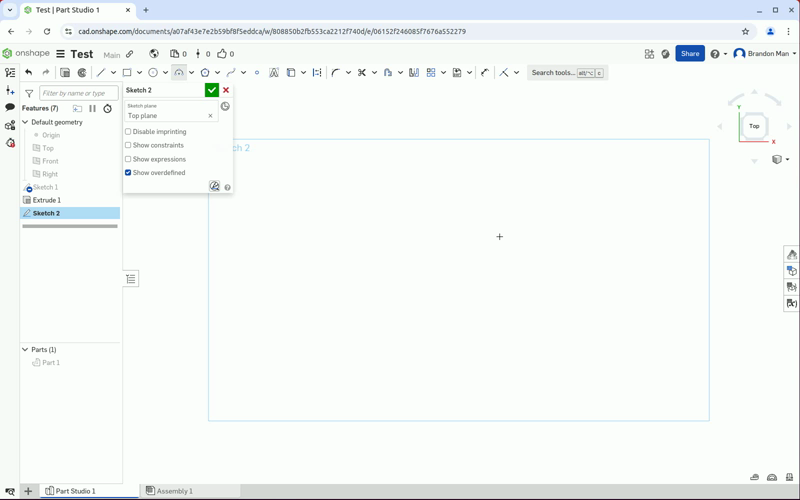
click(499, 236)
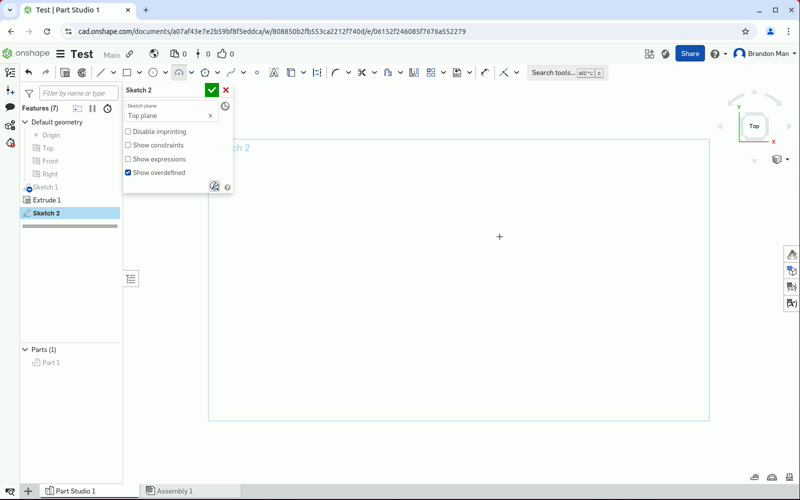
key_up(shift)
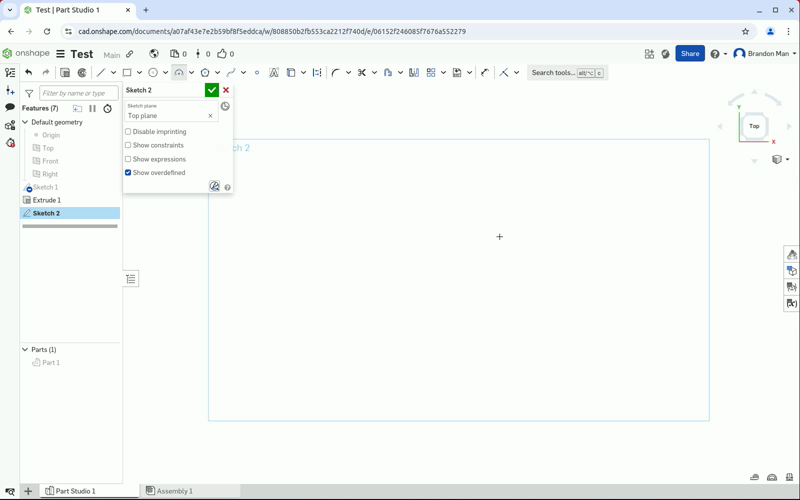
key_down(shift)
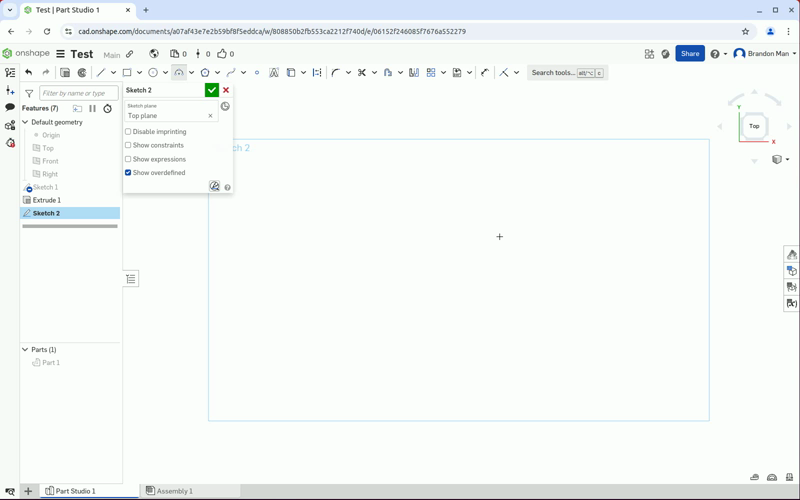
mouse_move(502, 327)
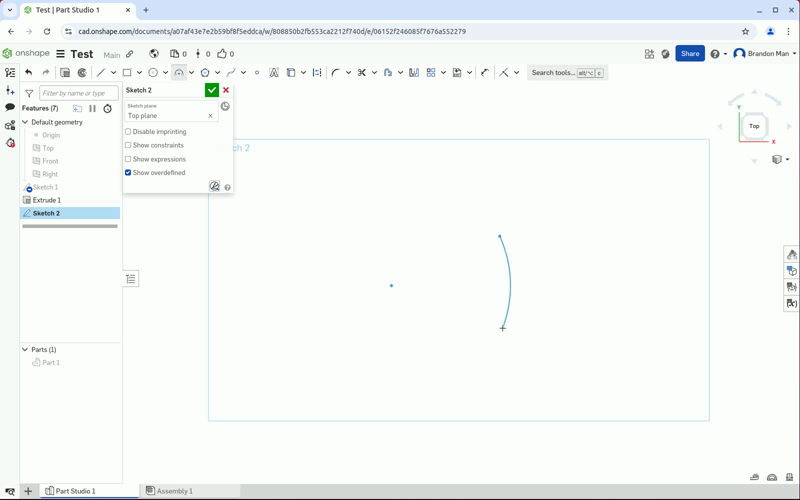
click(502, 327)
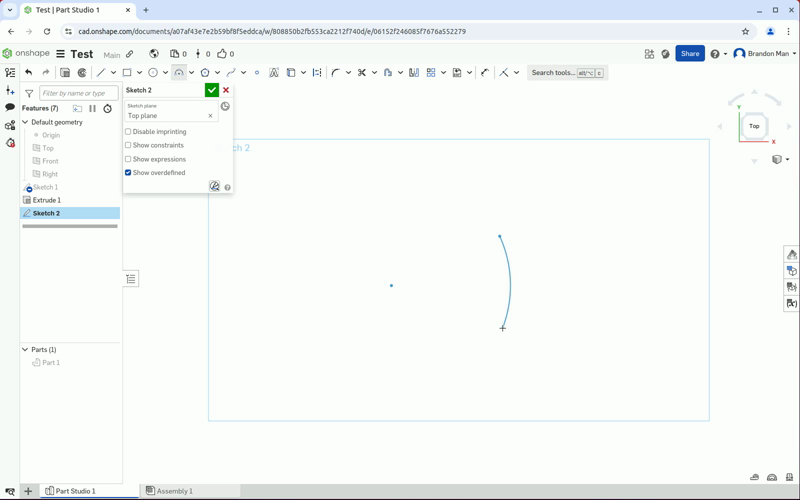
mouse_move(521, 281)
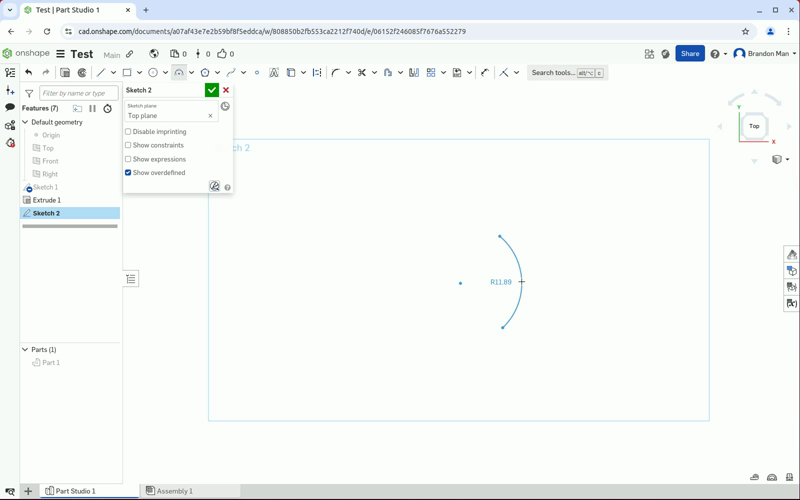
click(521, 281)
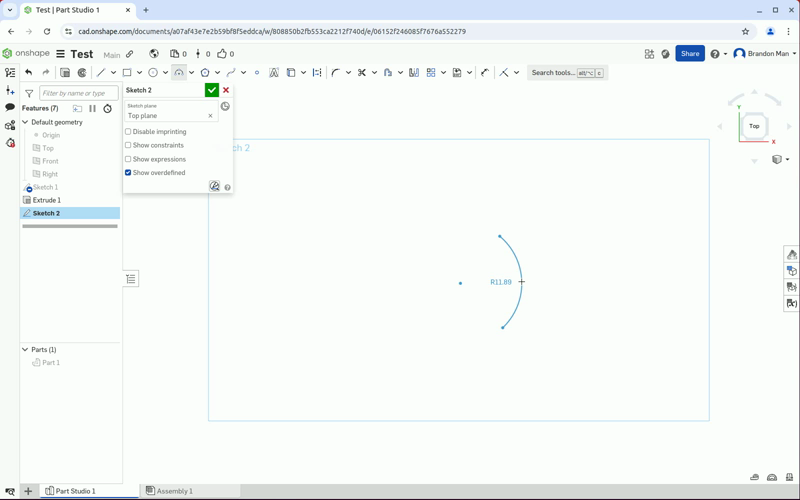
key_up(shift)
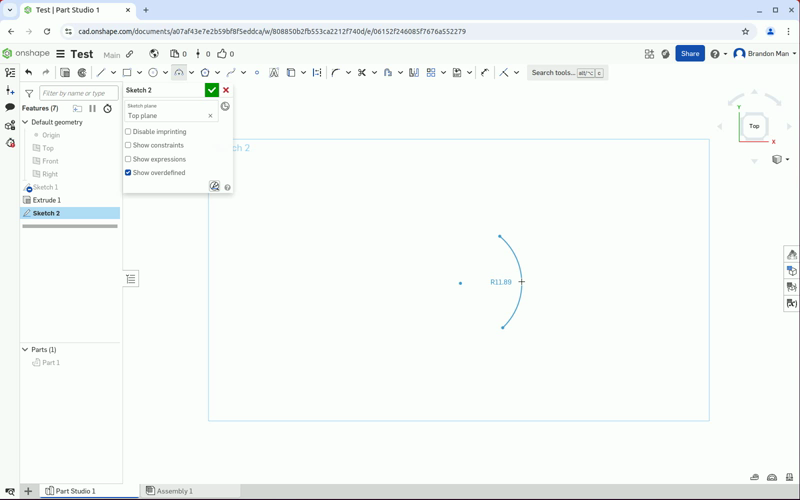
key(esc)
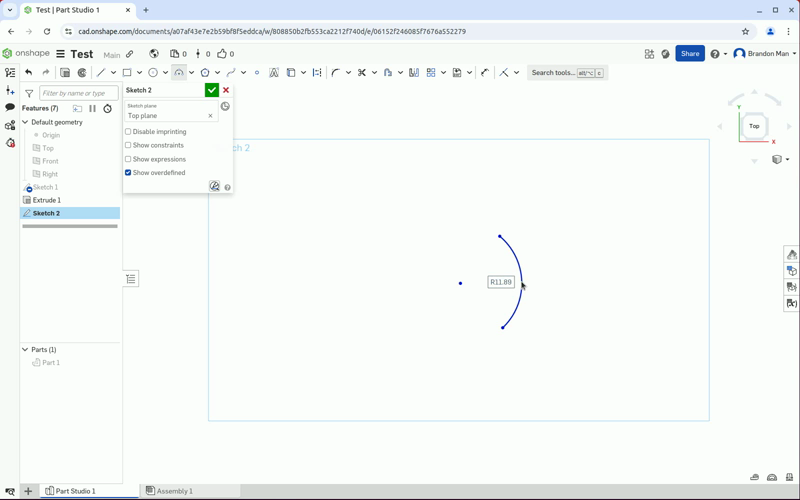
key(l)
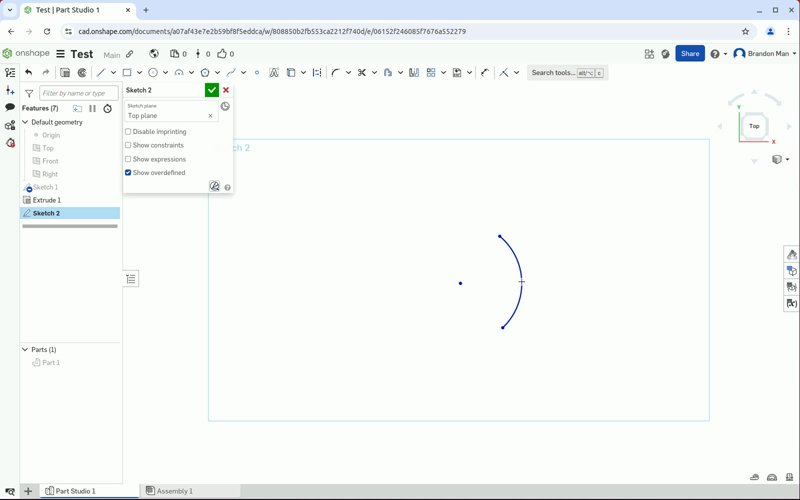
mouse_move(502, 327)
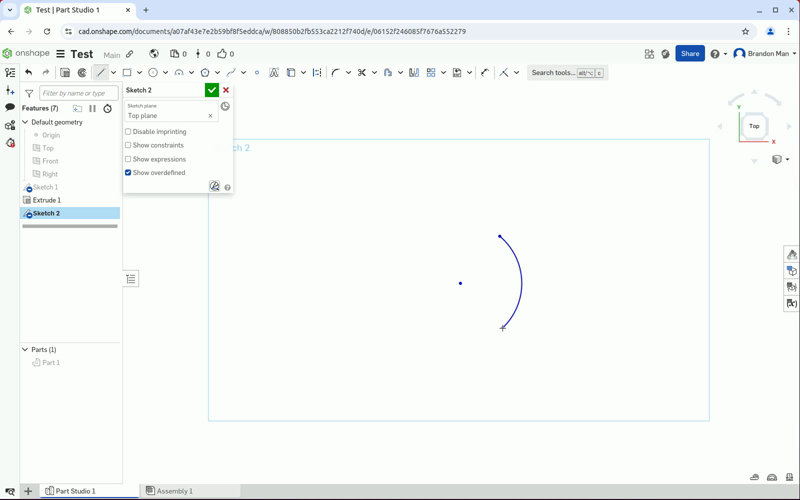
click(502, 327)
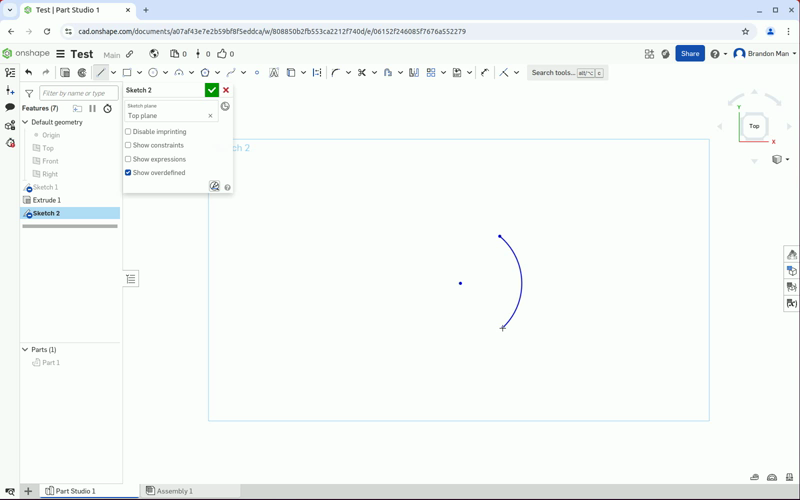
key_down(shift)
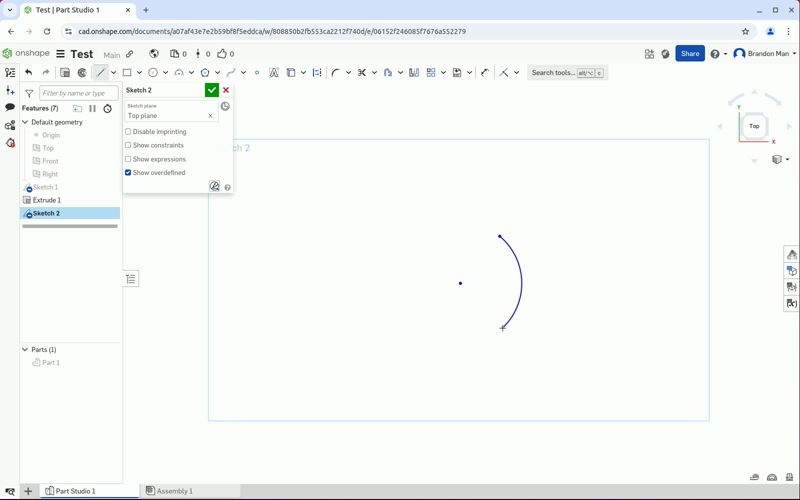
mouse_move(572, 327)
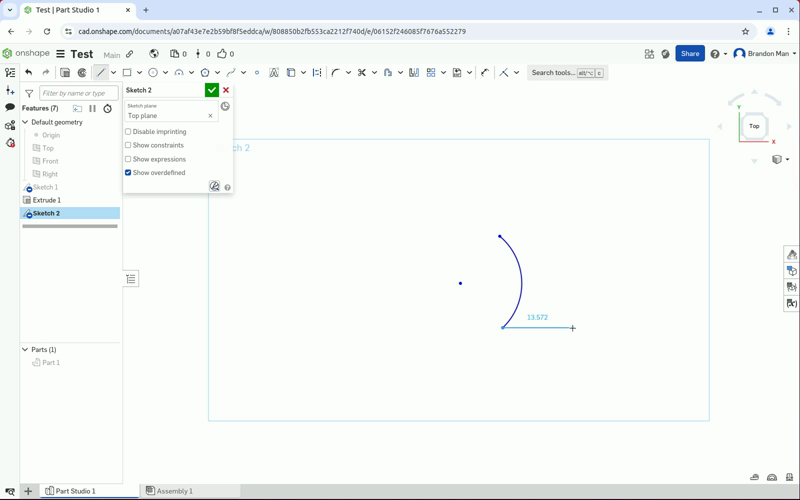
click(572, 327)
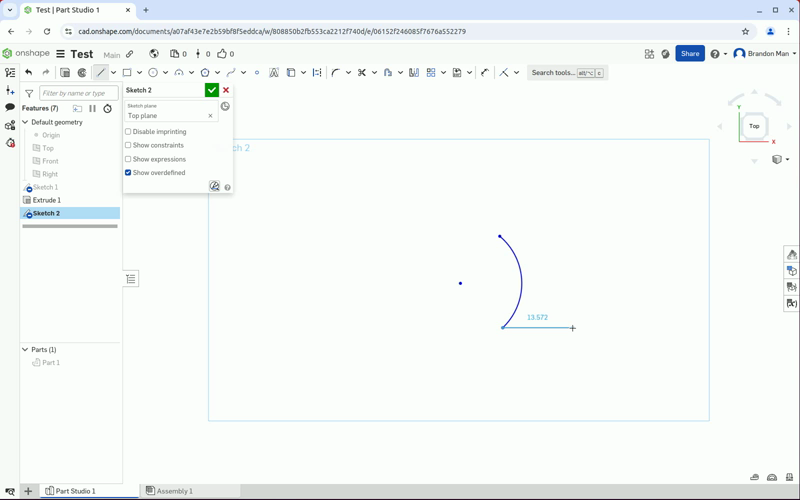
key_up(shift)
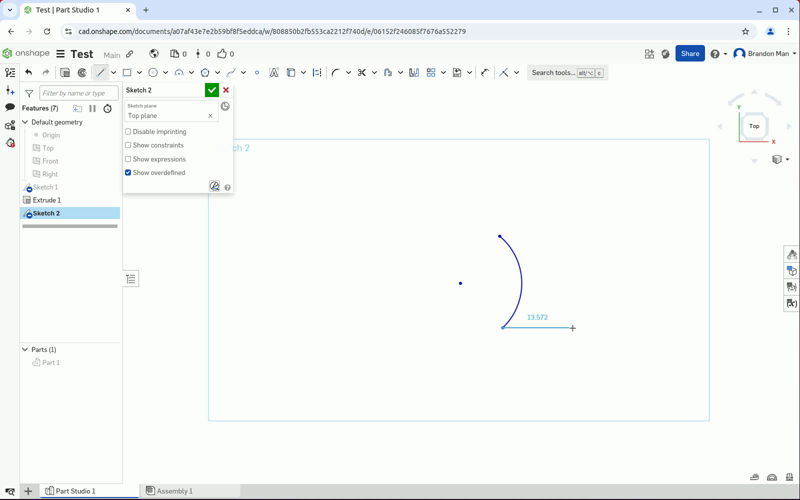
key_down(shift)
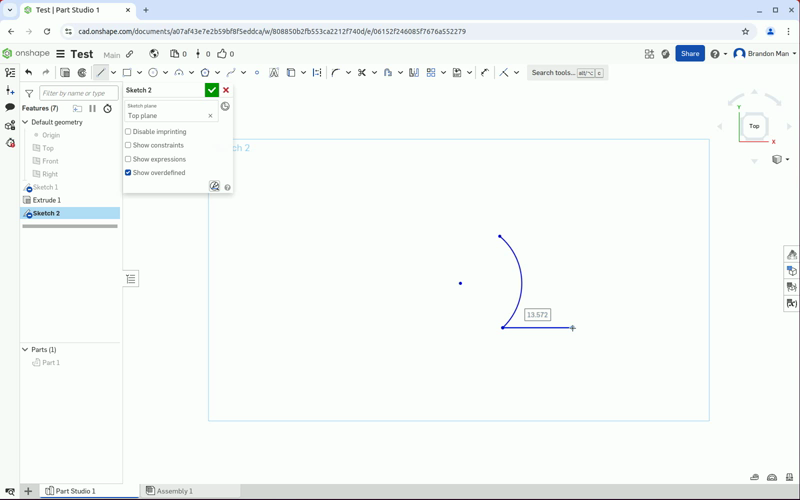
mouse_move(572, 236)
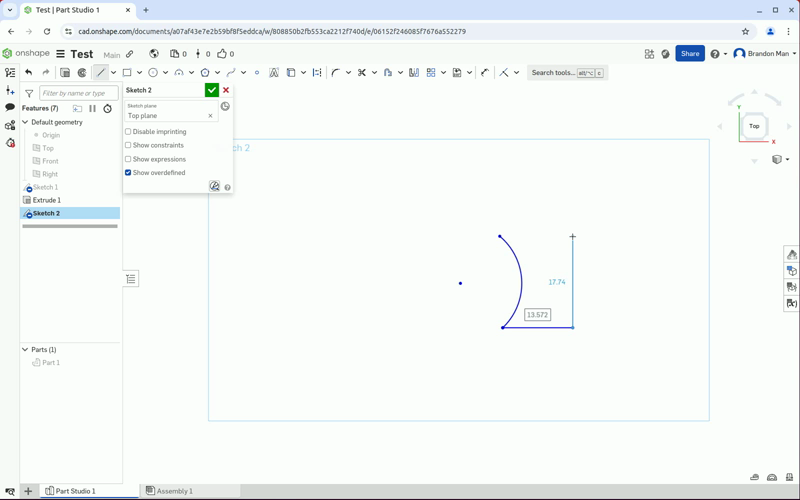
click(572, 236)
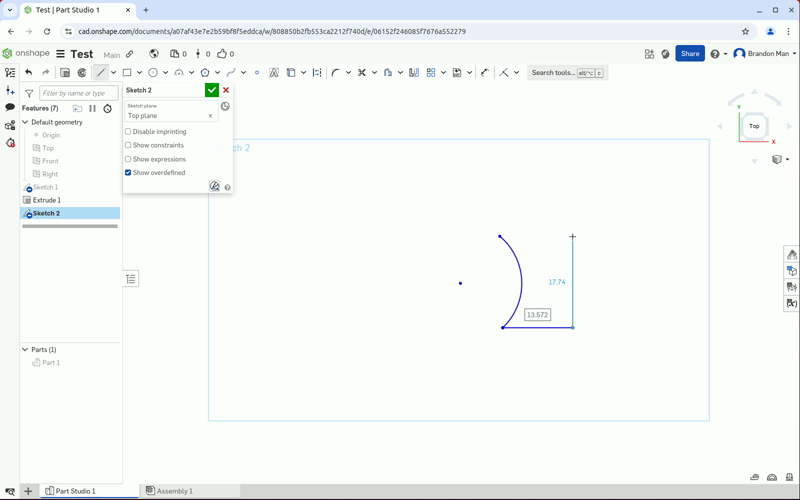
key_up(shift)
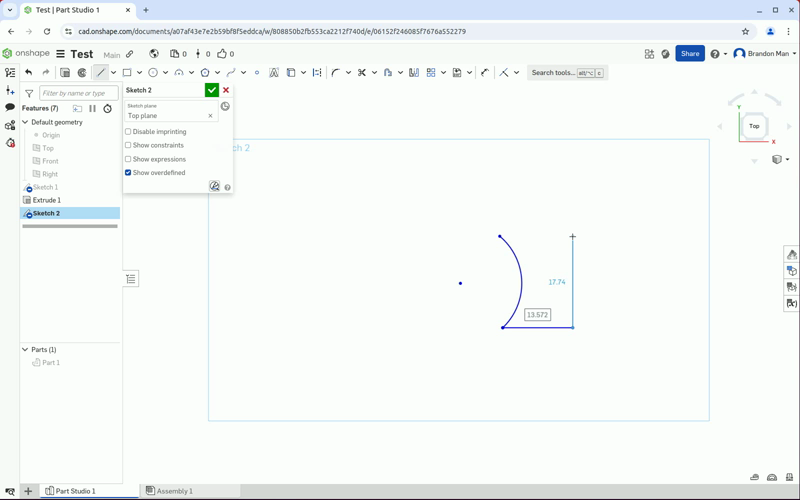
key_down(shift)
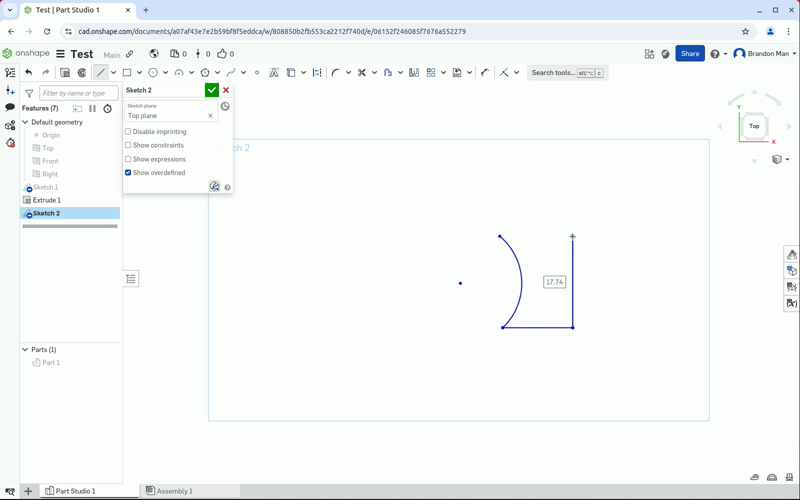
mouse_move(499, 236)
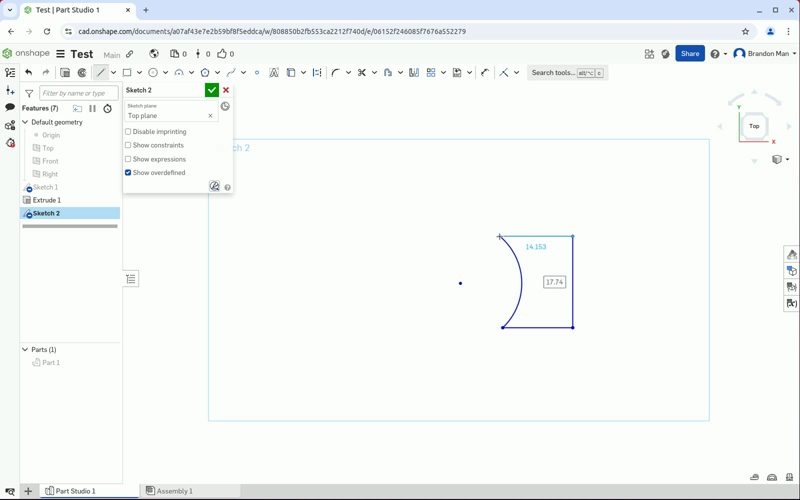
key_up(shift)
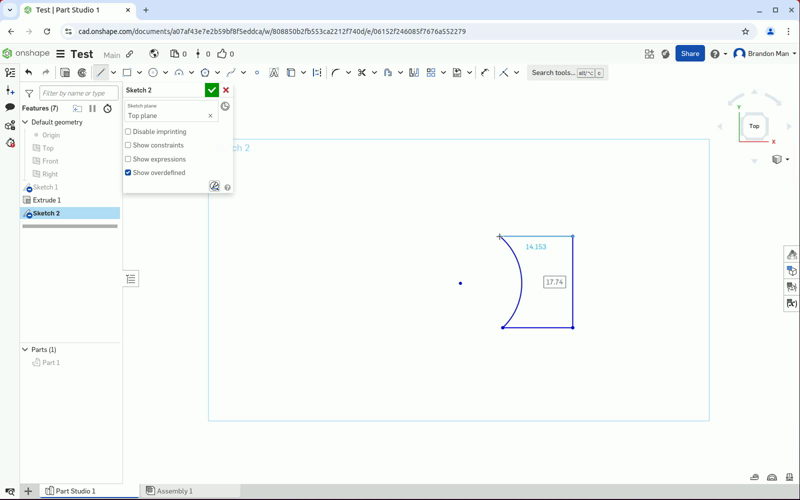
click(499, 236)
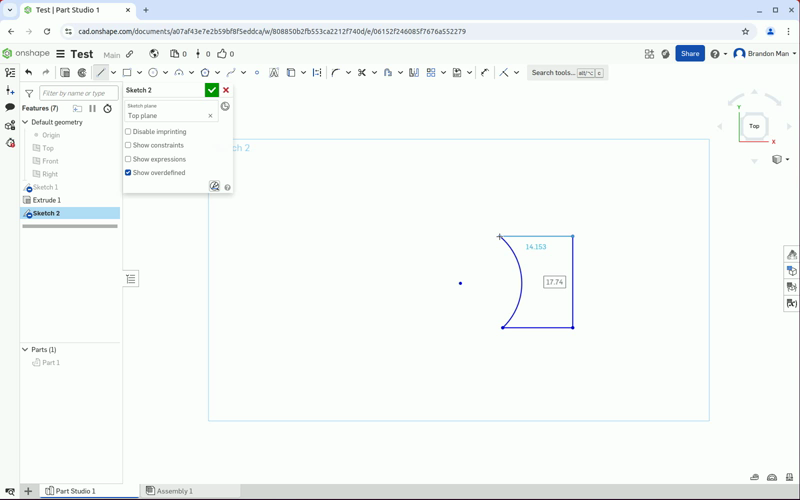
key(esc)
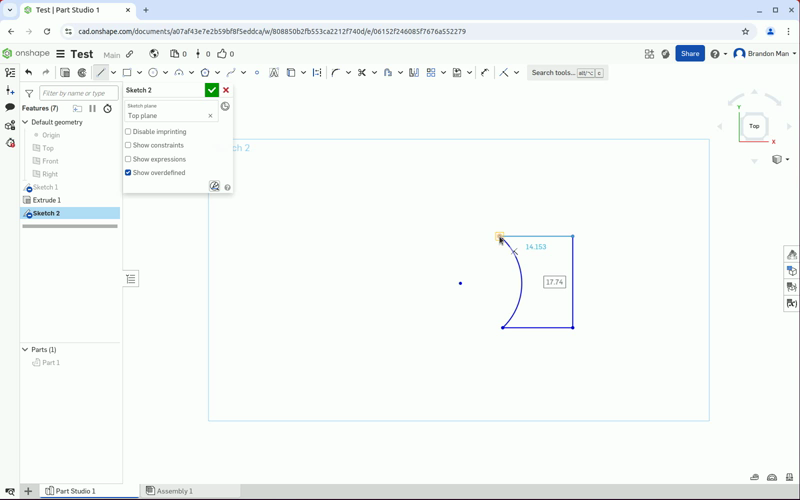
mouse_move(551, 265)
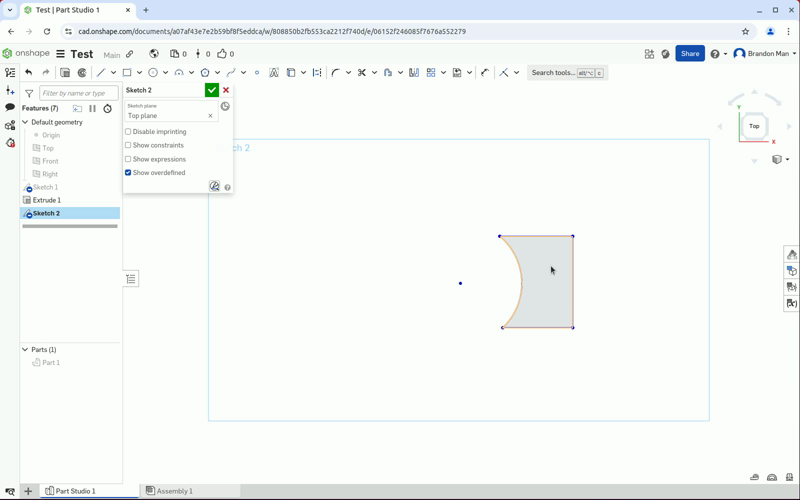
click(551, 265)
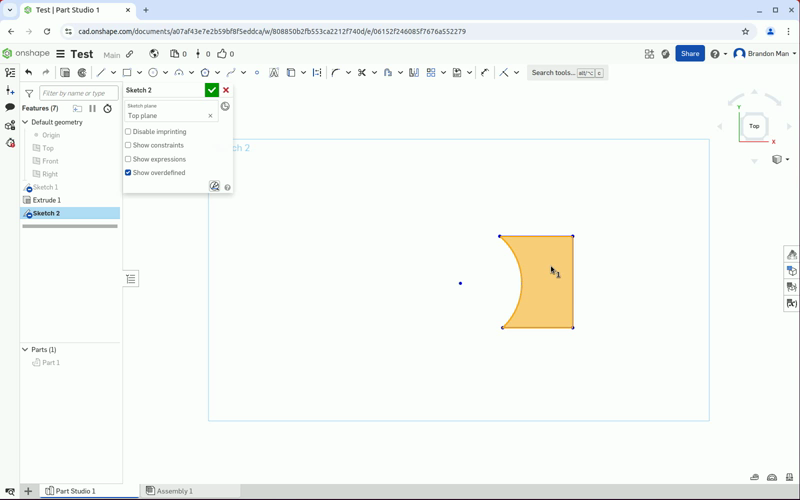
mouse_move(73, 352)
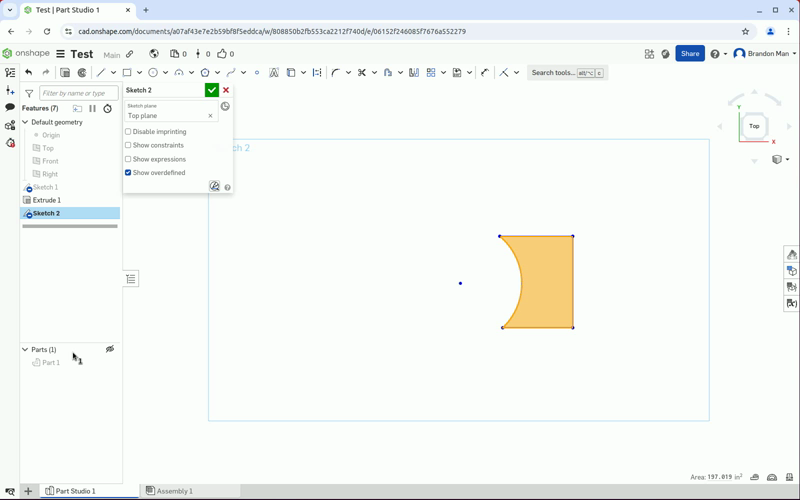
key(shift+y)
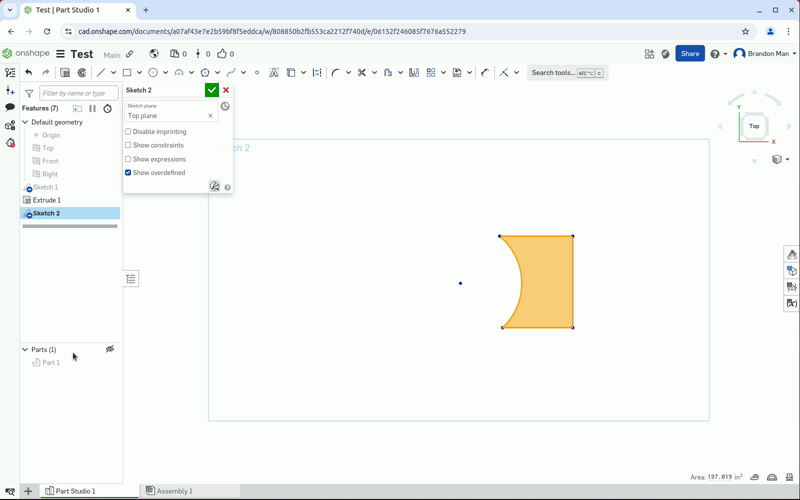
key(shift+e)
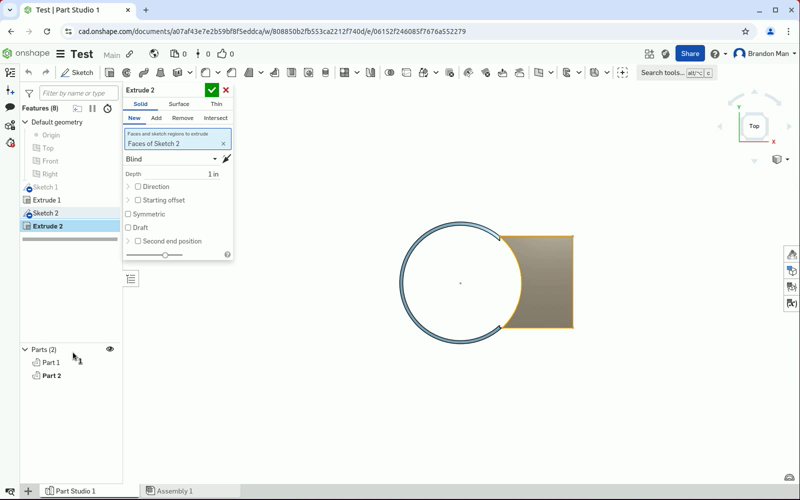
mouse_move(143, 106)
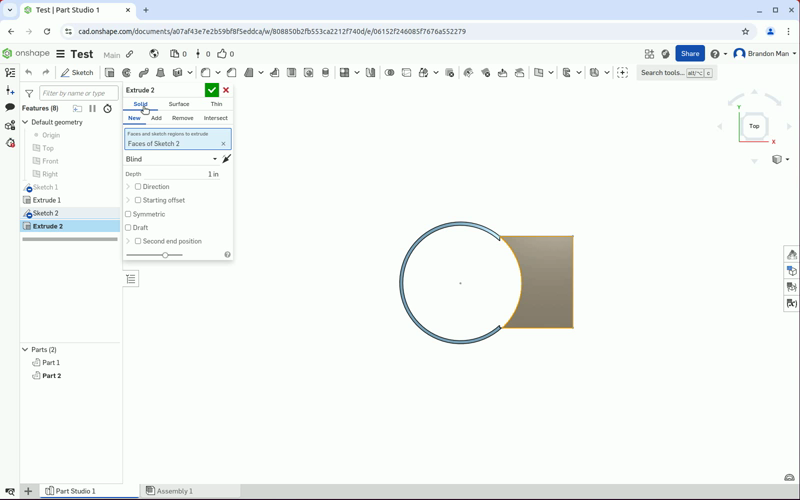
click(143, 106)
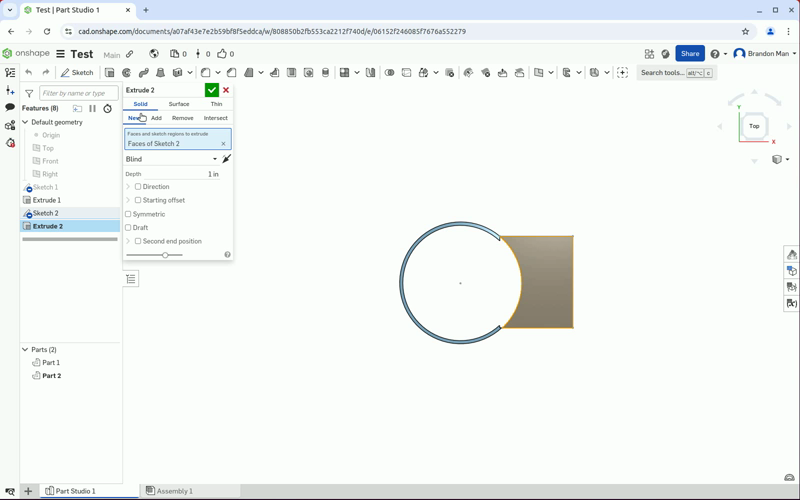
mouse_move(137, 120)
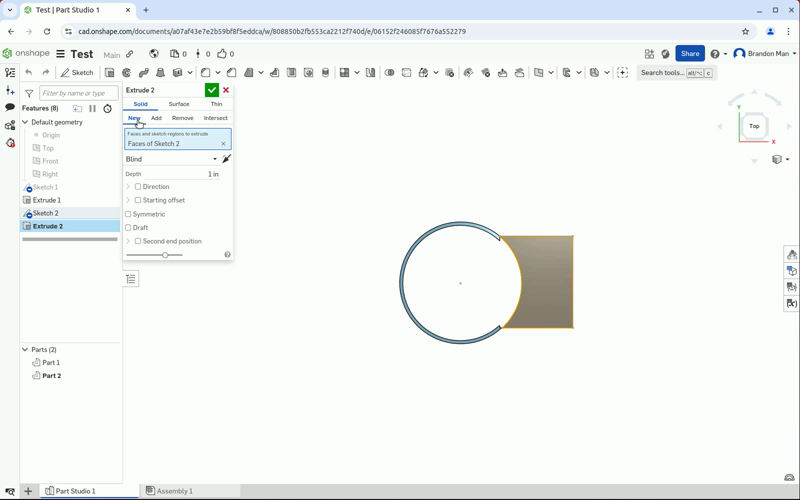
click(137, 120)
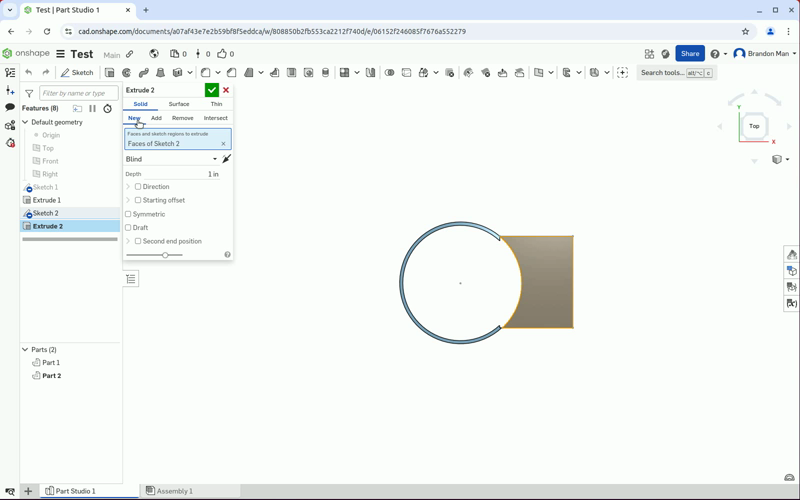
key(tab, 4)
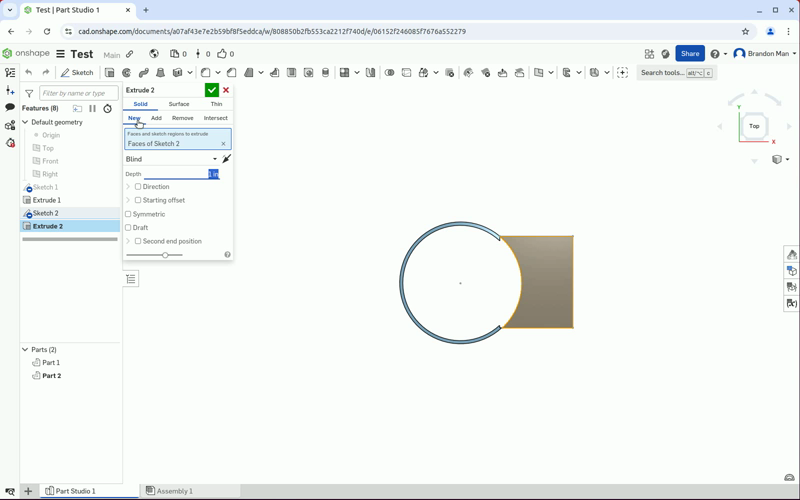
text(15.165)
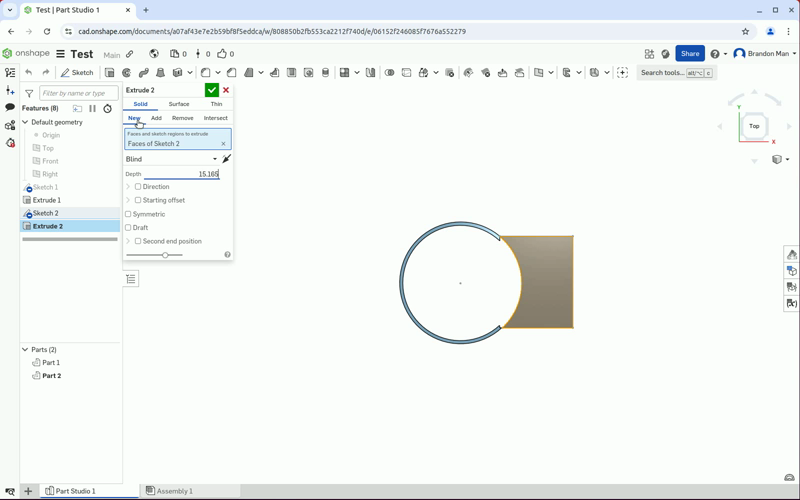
key(enter)
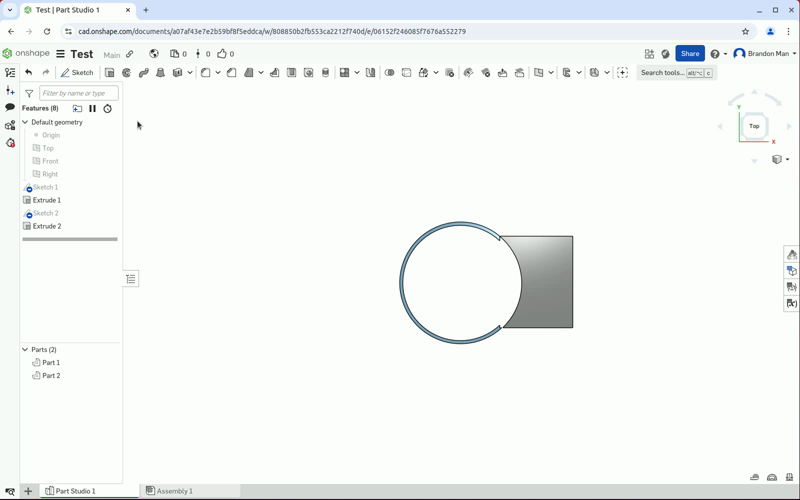
key(shift+h)
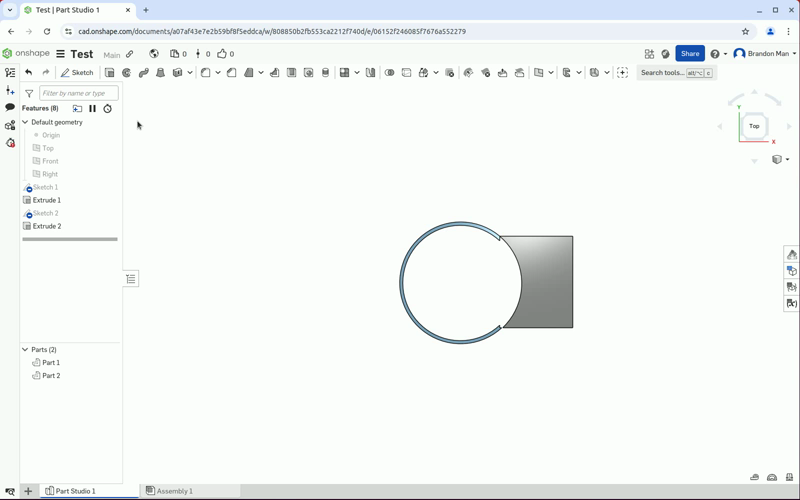
key(shift+h)
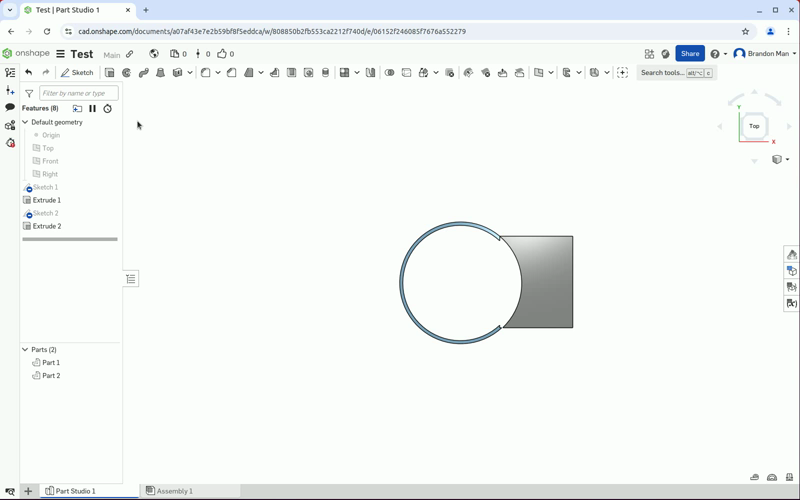
mouse_move(73, 189)
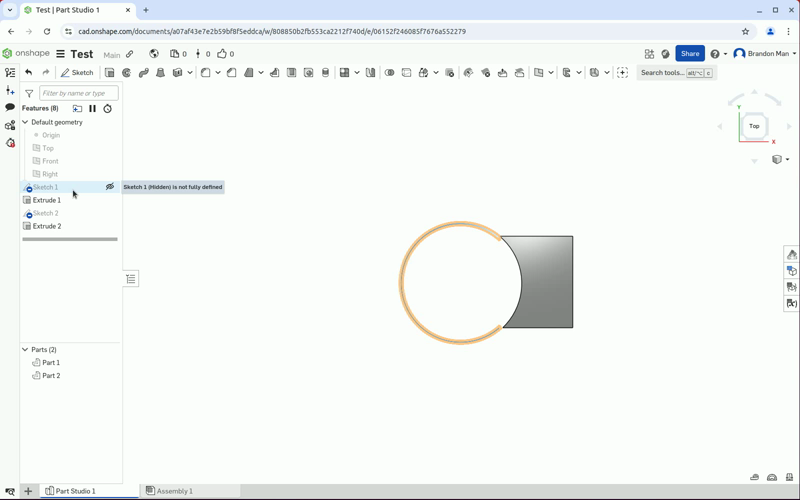
click(73, 189)
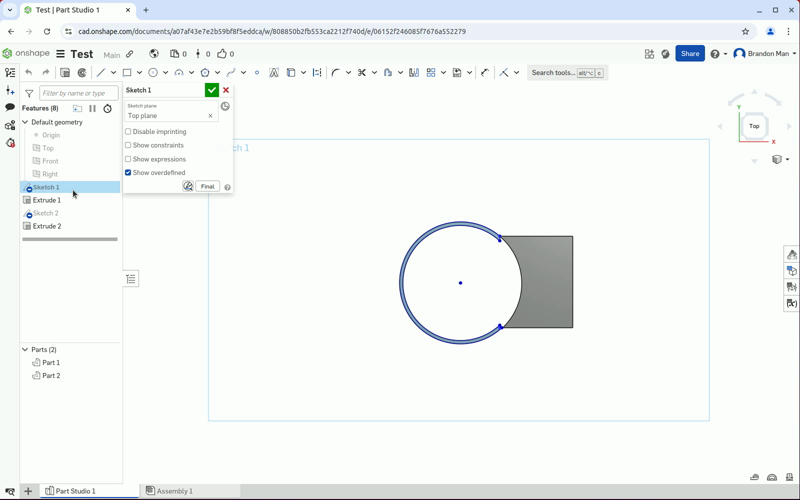
mouse_move(229, 92)
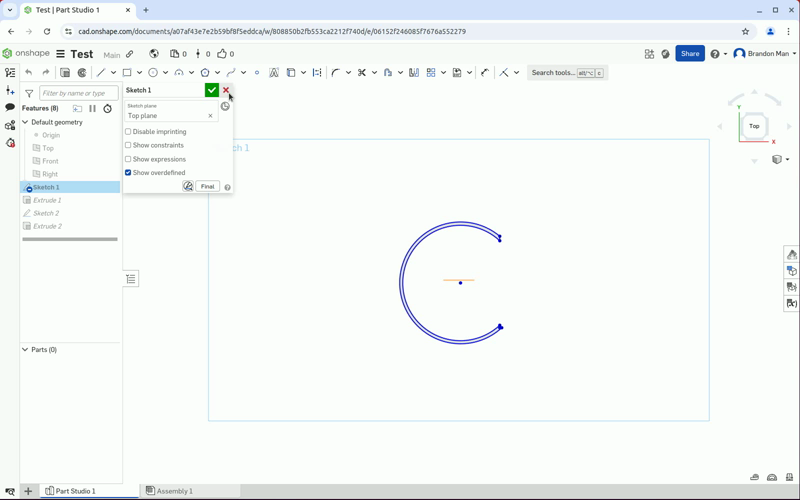
click(229, 92)
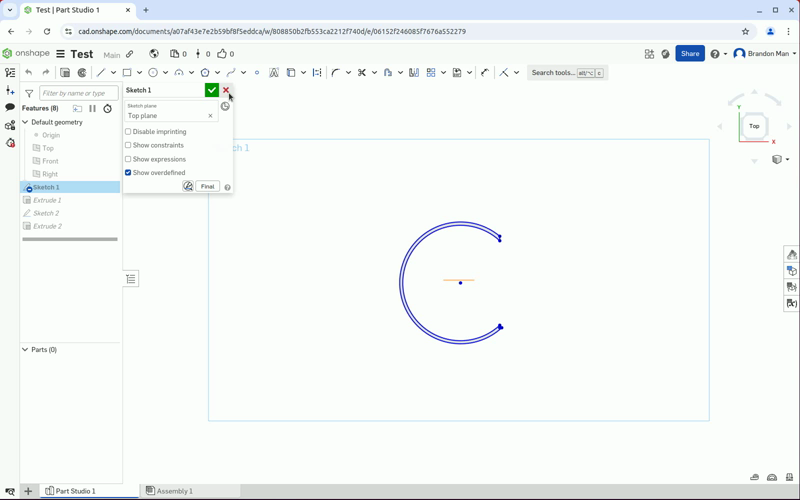
key(shift+s)
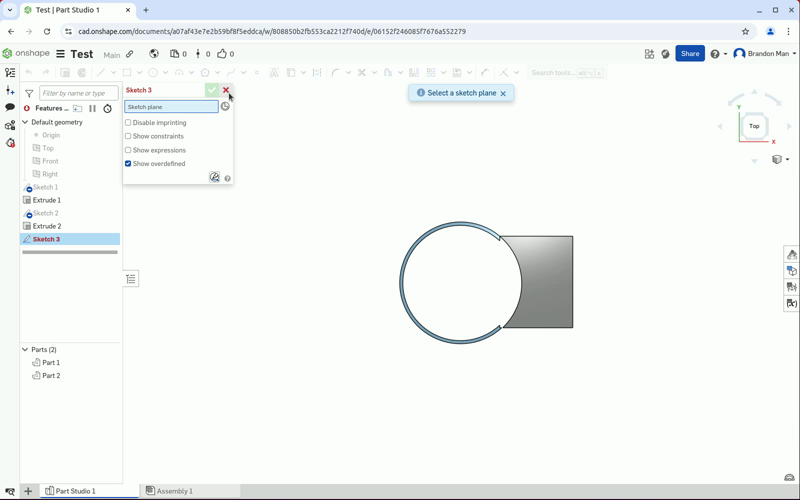
mouse_move(73, 150)
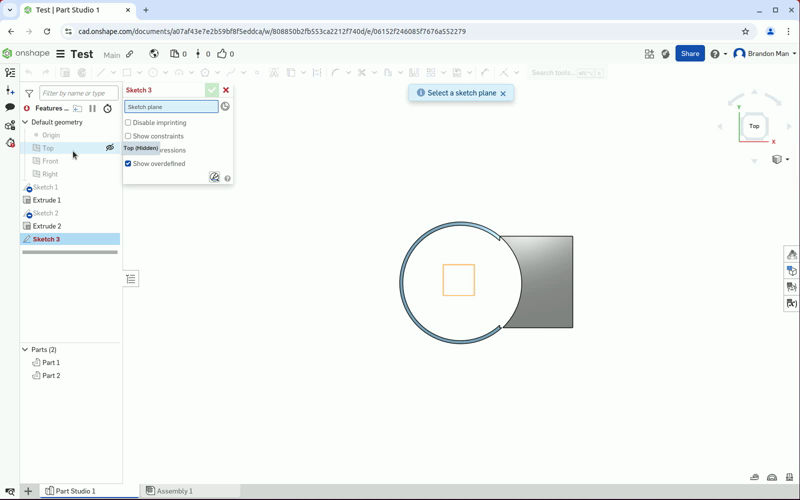
click(73, 150)
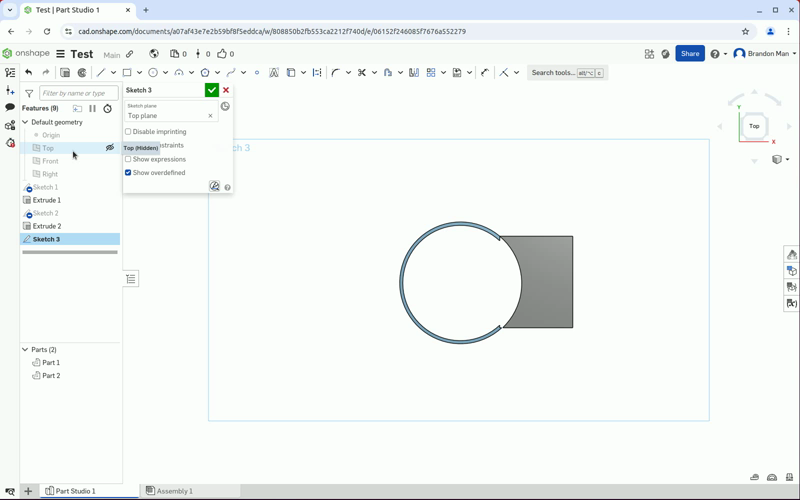
mouse_move(73, 352)
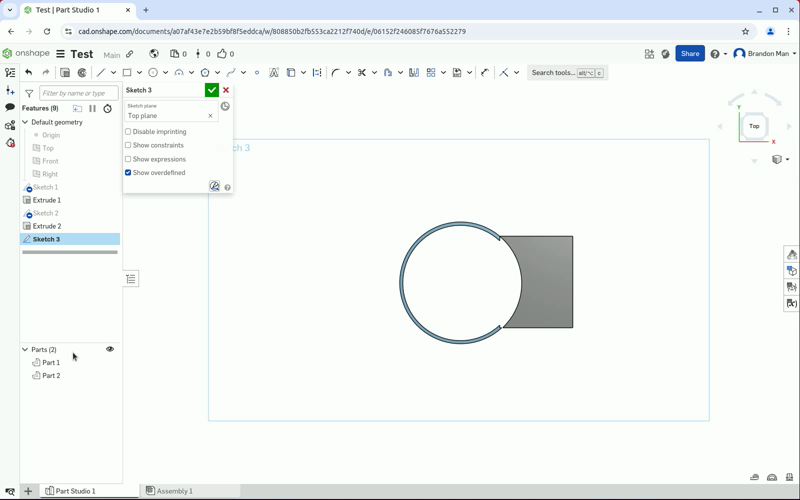
key(y)
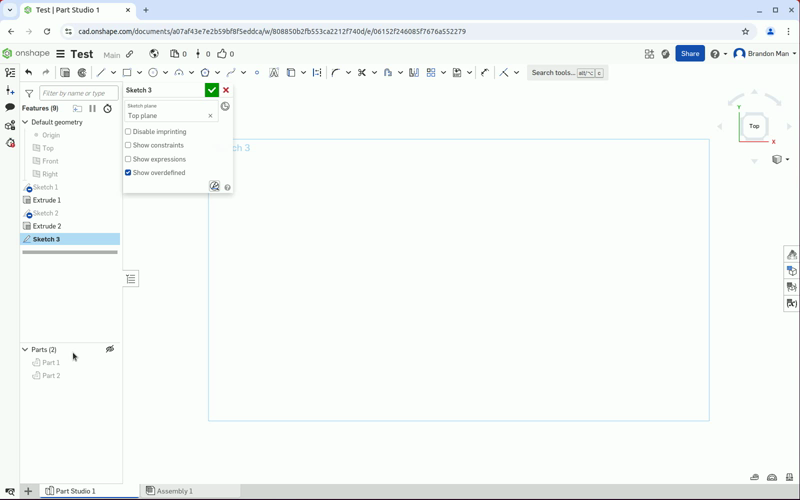
key(l)
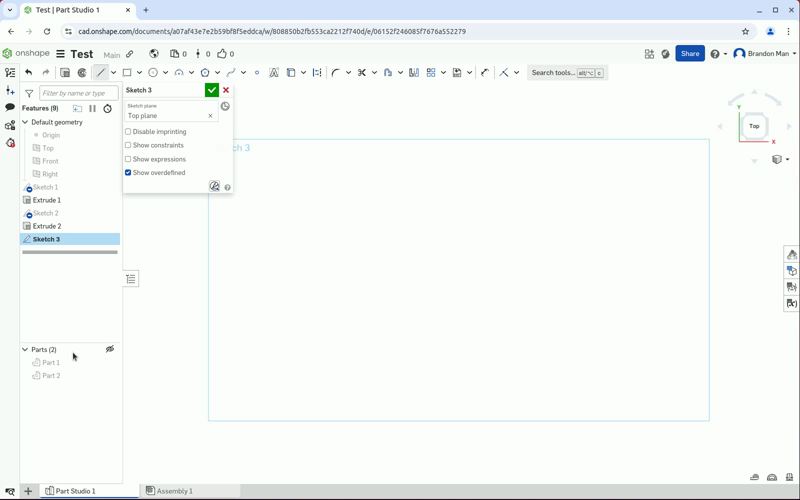
key_down(shift)
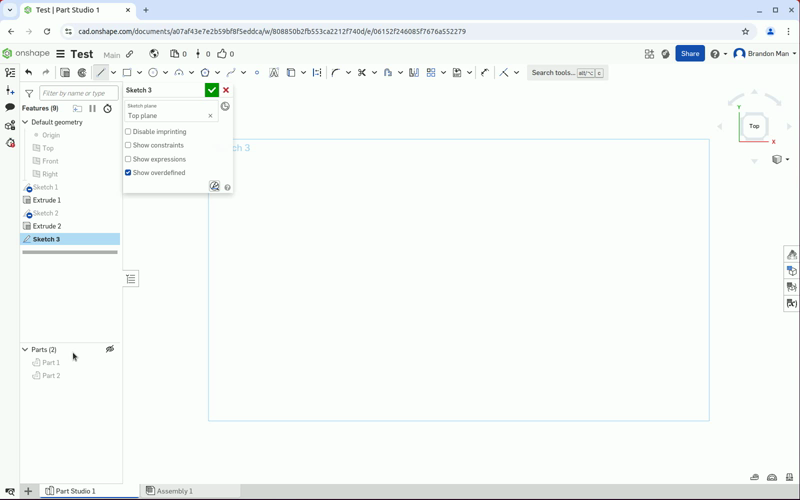
mouse_move(499, 327)
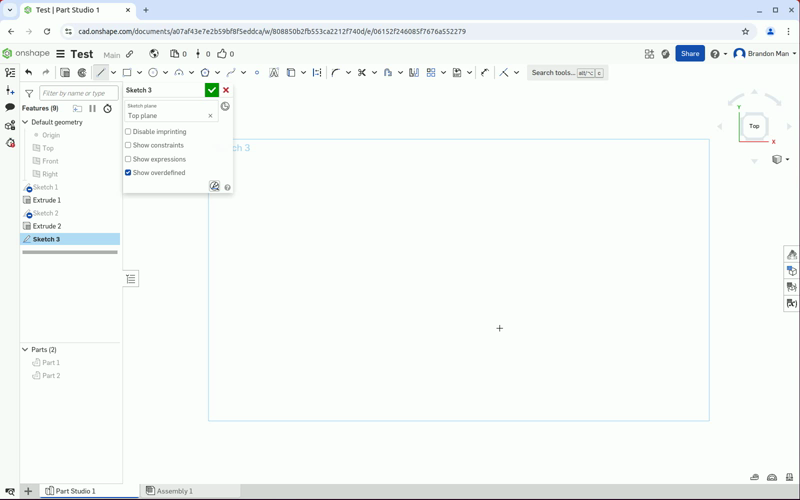
click(499, 327)
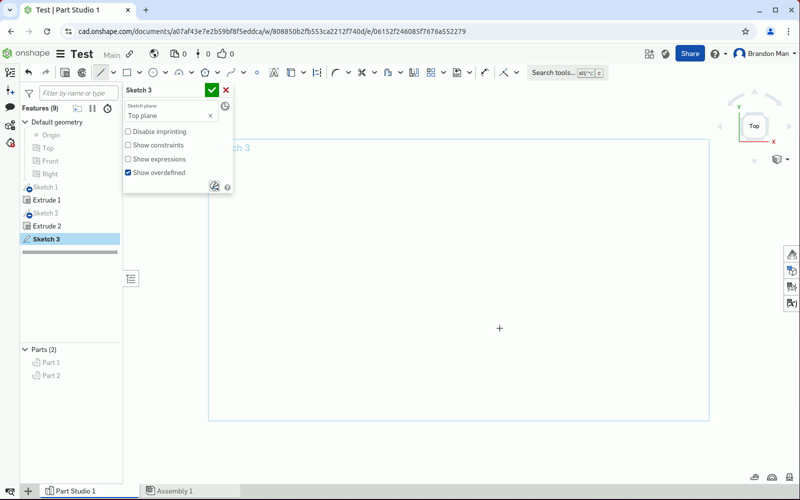
key_up(shift)
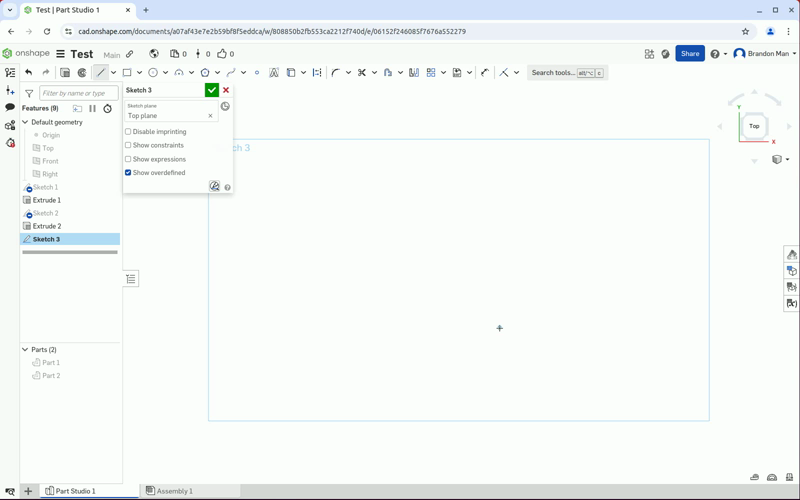
key_down(shift)
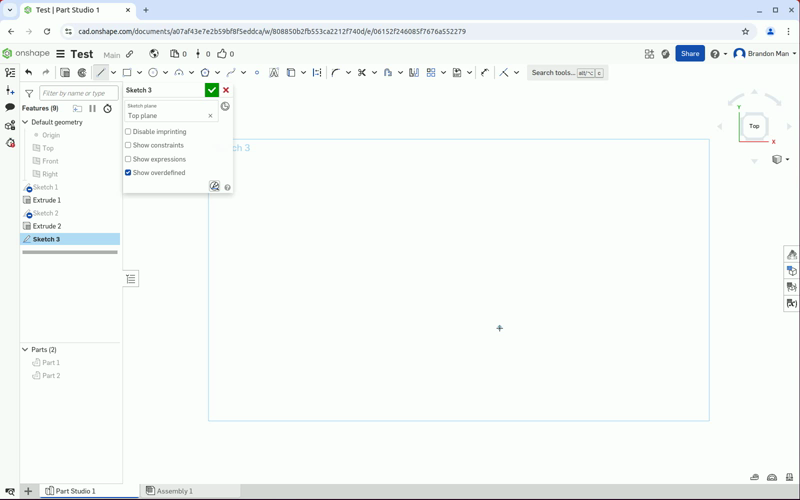
mouse_move(529, 327)
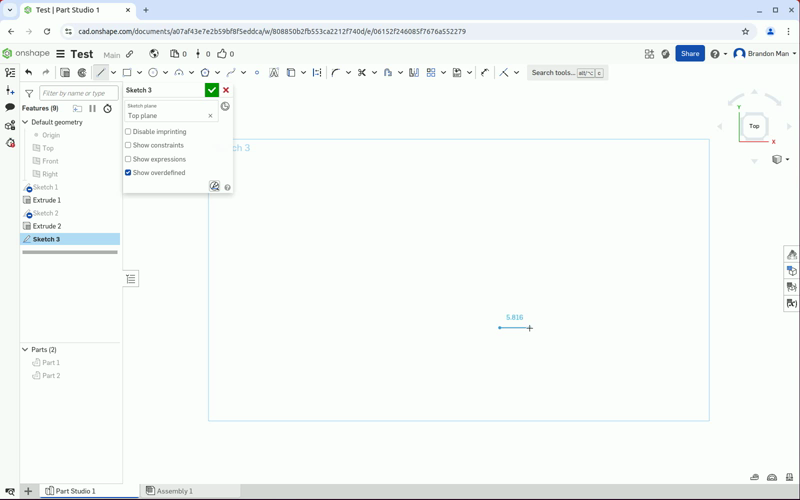
mouse_move(502, 327)
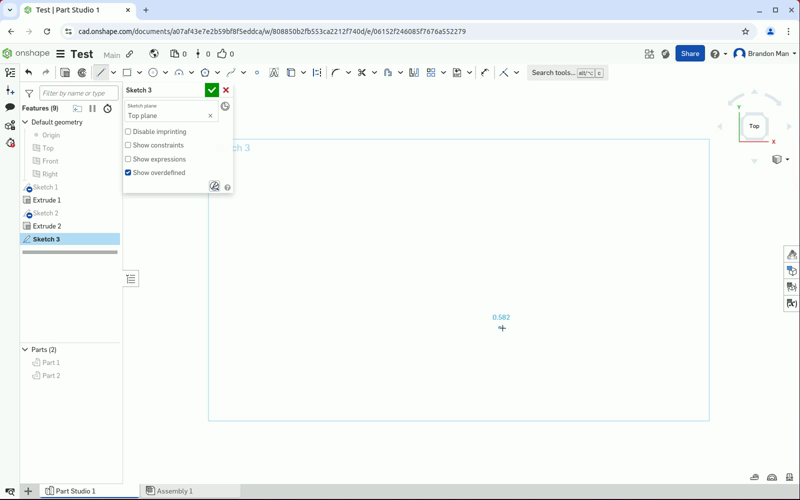
scroll(6)
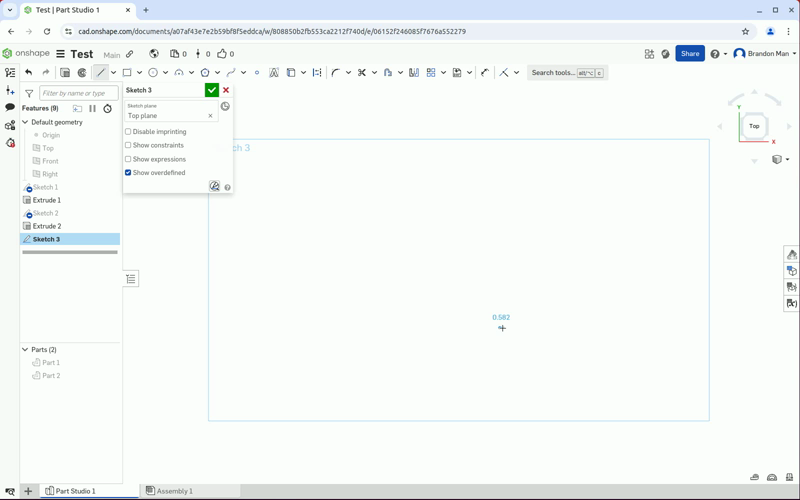
scroll(6)
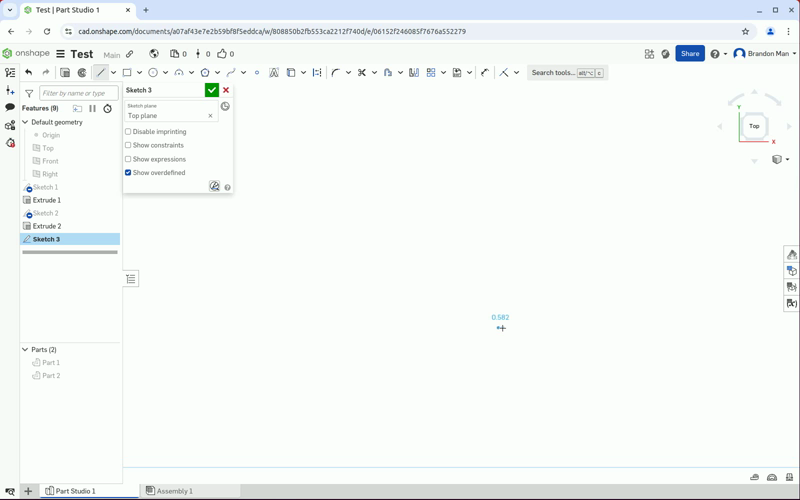
scroll(6)
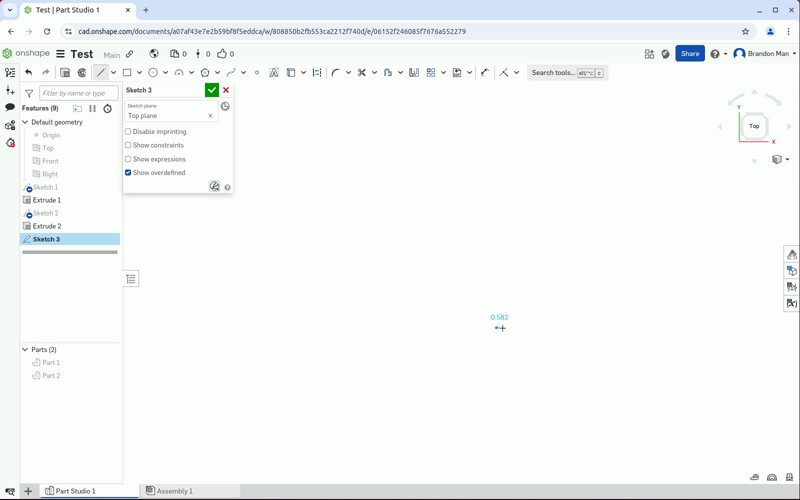
scroll(6)
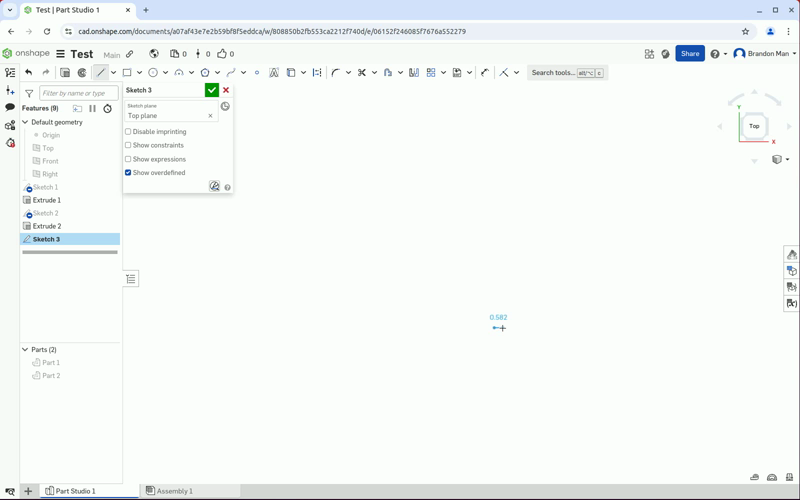
scroll(6)
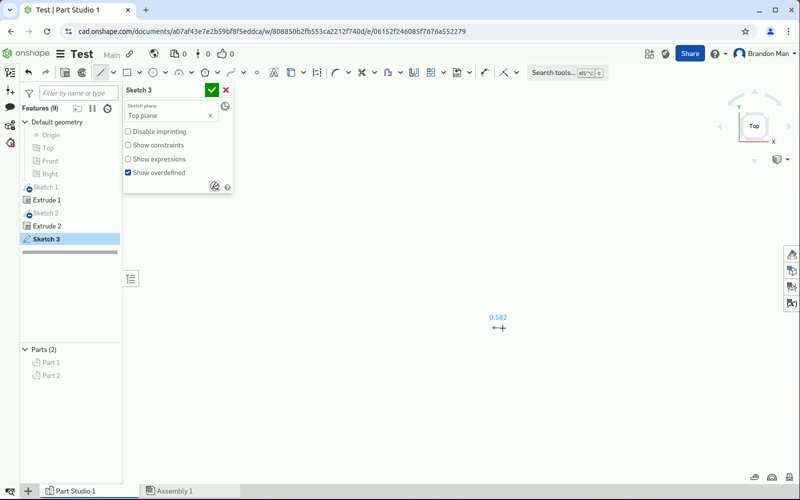
scroll(6)
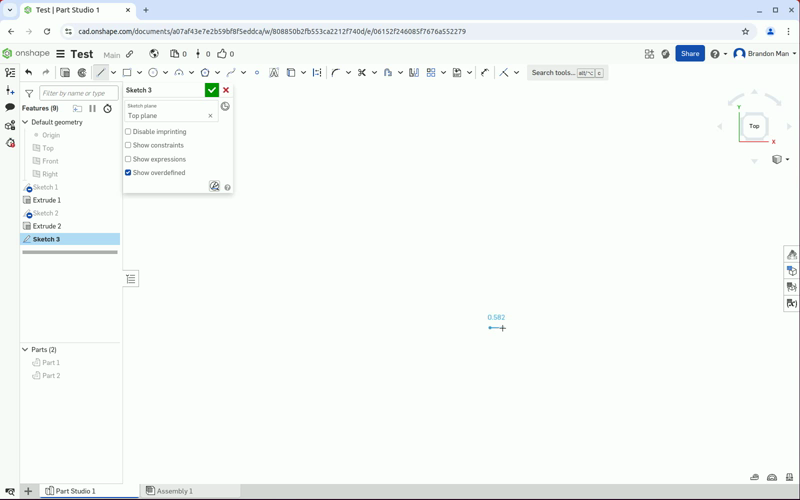
scroll(6)
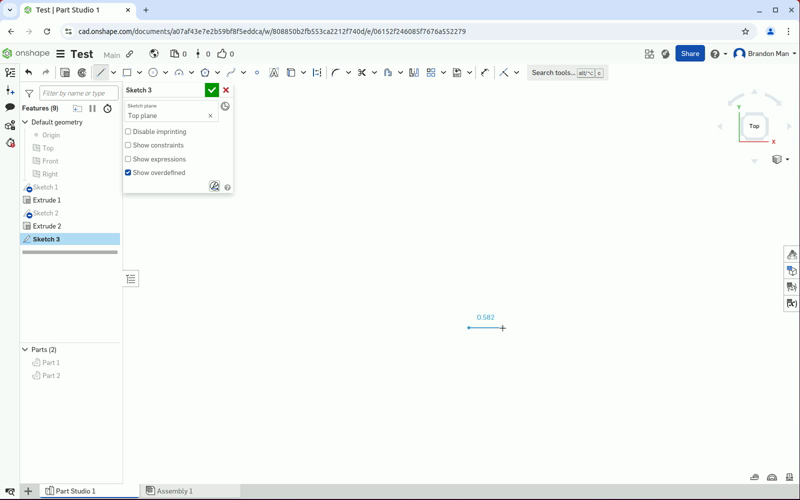
click(502, 327)
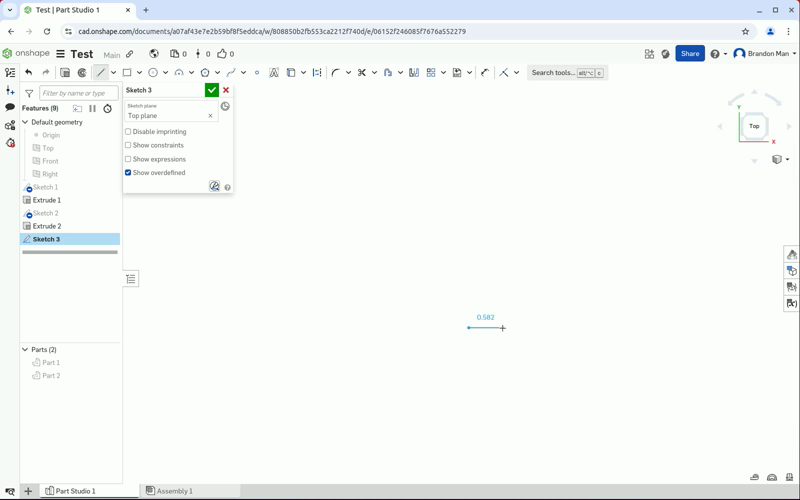
scroll(-6)
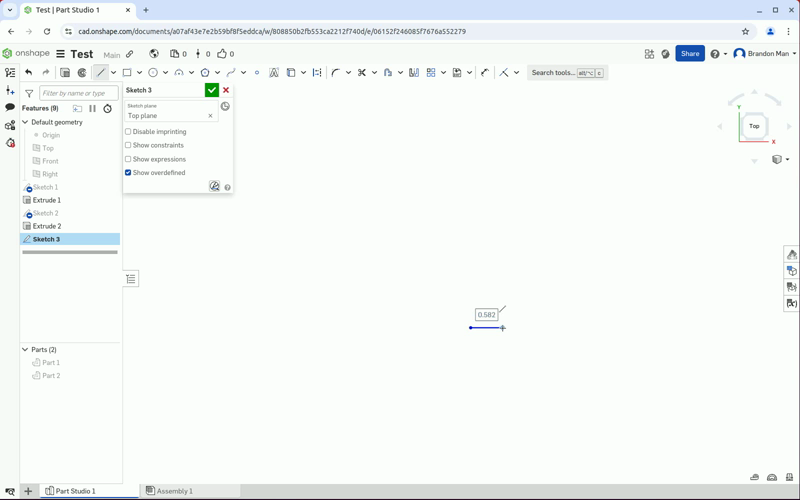
scroll(-6)
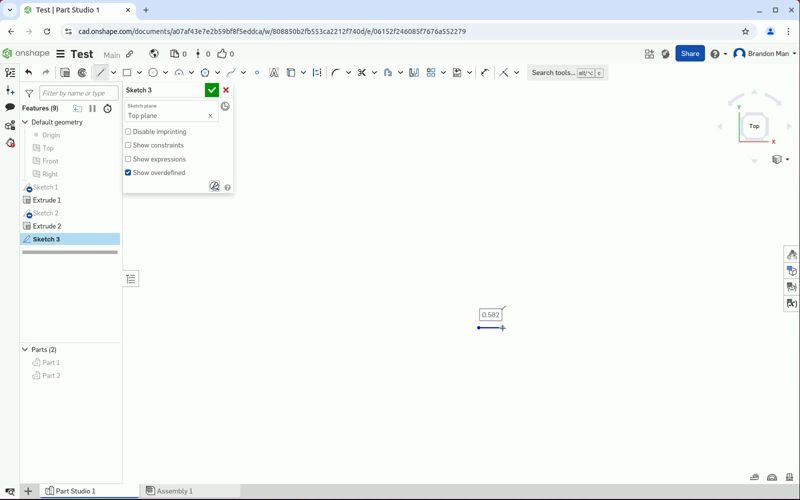
scroll(-6)
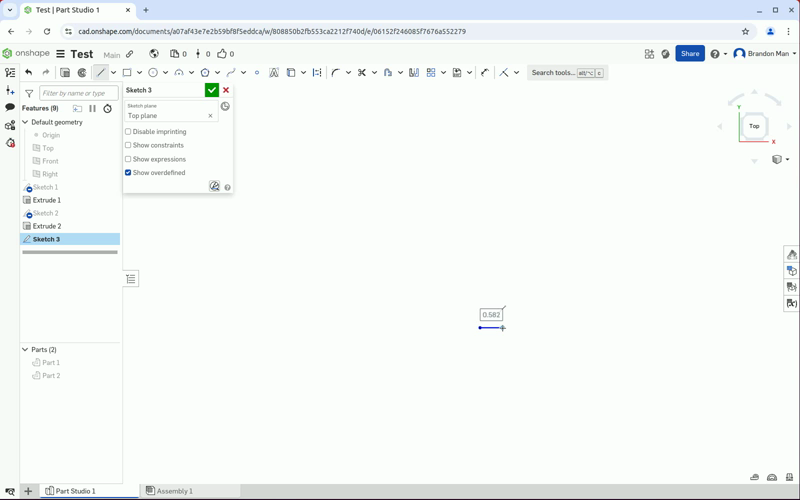
scroll(-6)
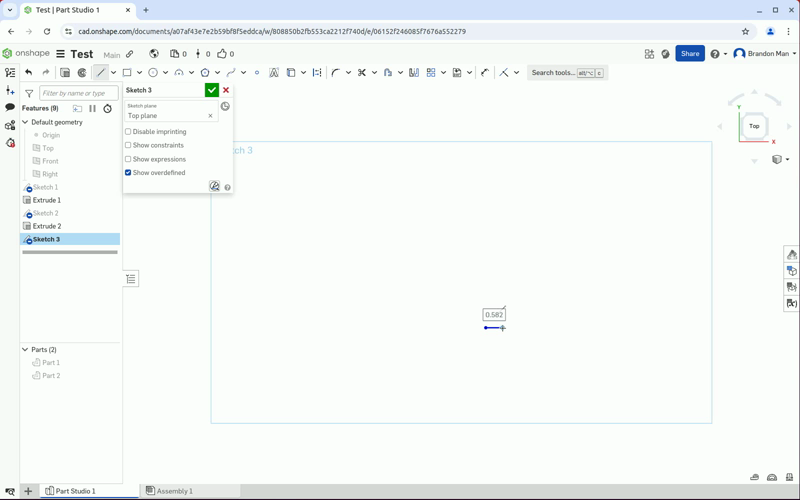
scroll(-6)
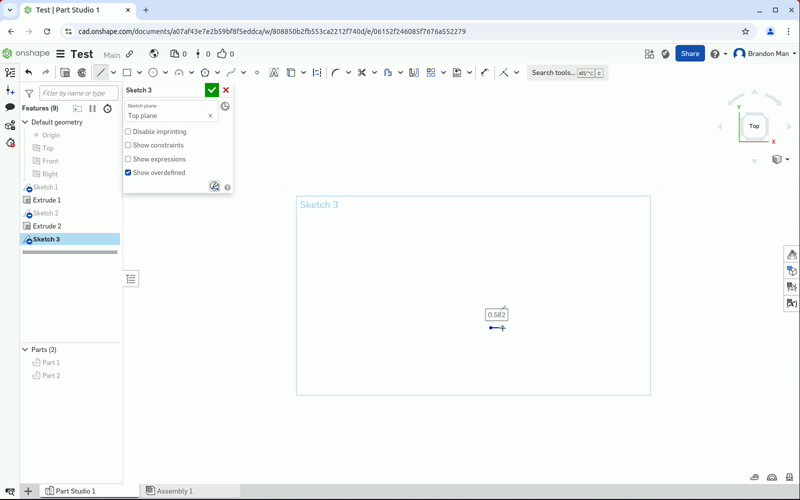
scroll(-6)
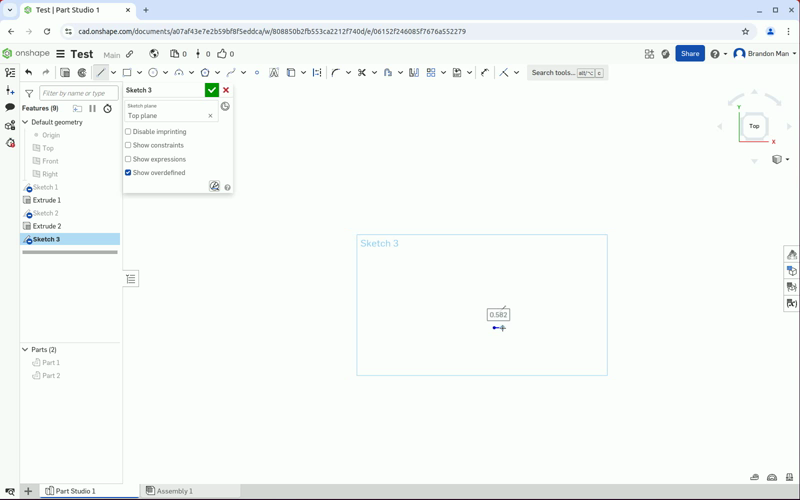
scroll(-6)
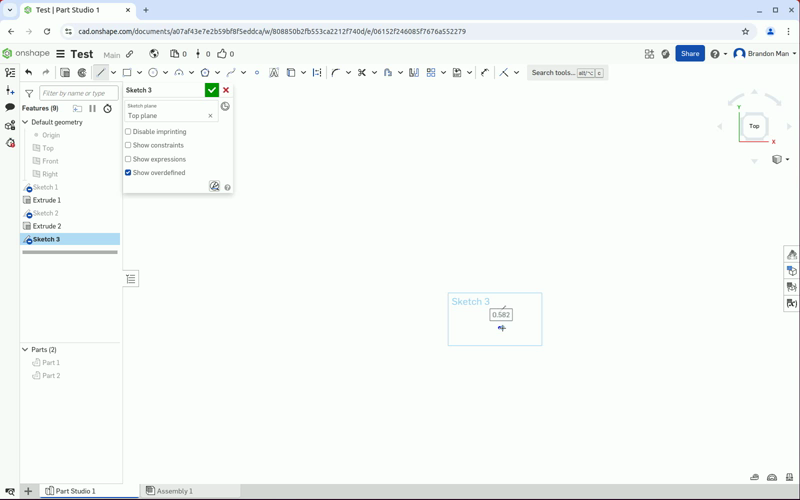
key_up(shift)
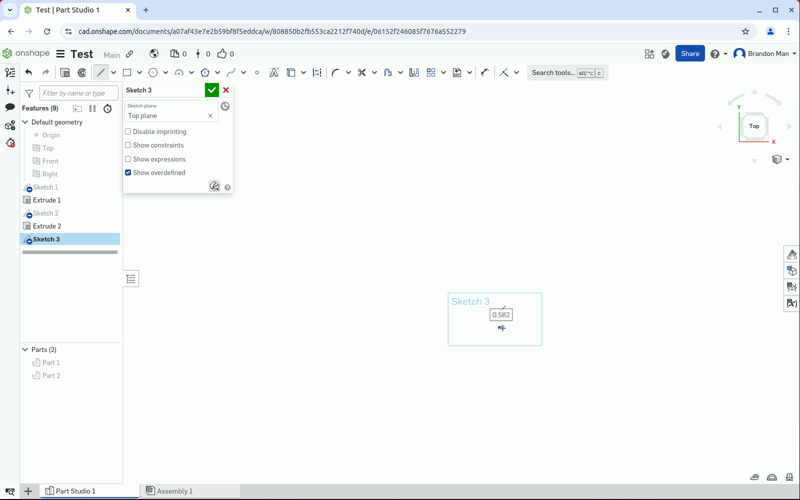
key(esc)
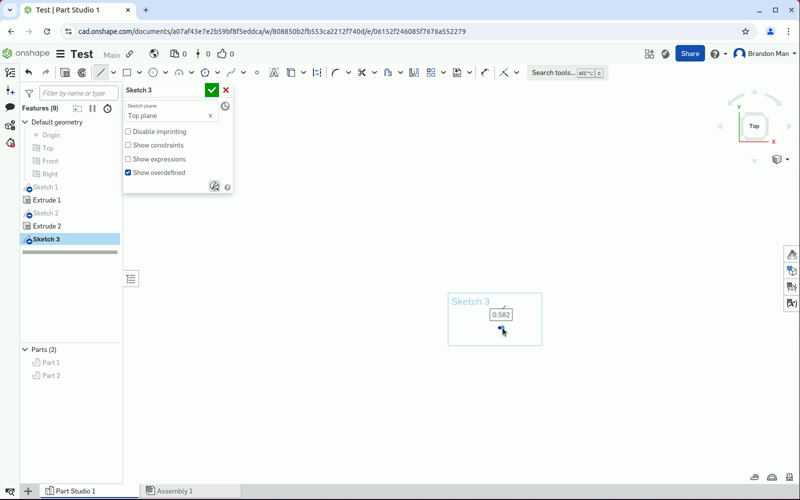
key(a)
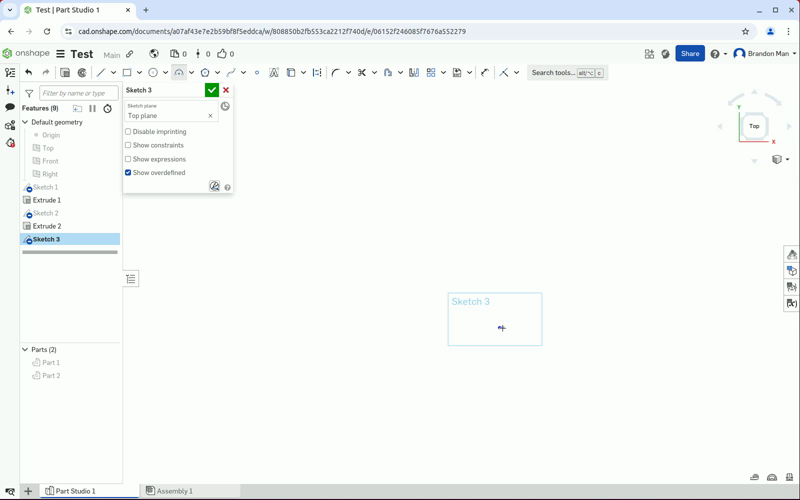
mouse_move(502, 327)
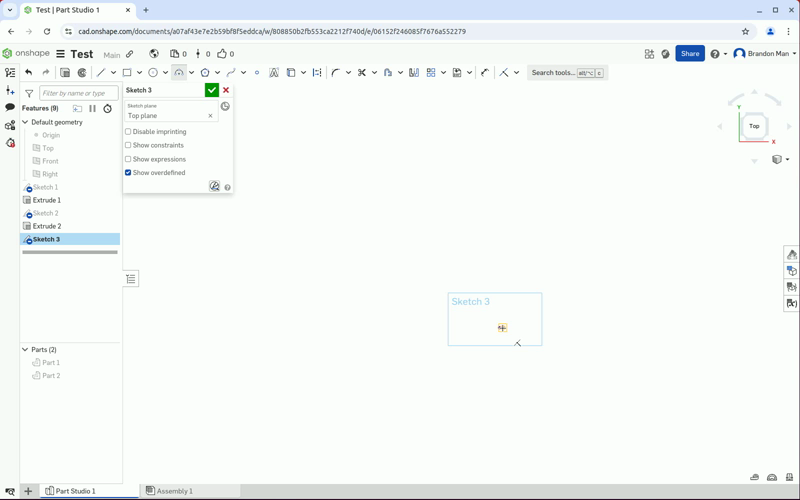
scroll(6)
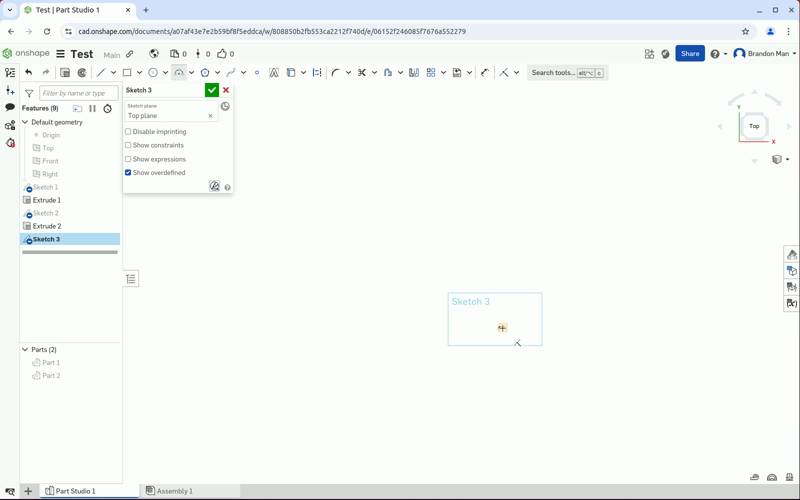
scroll(6)
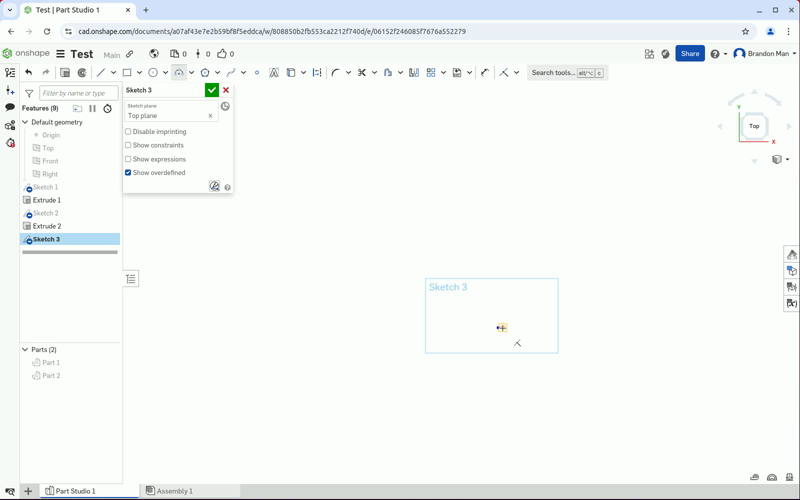
scroll(6)
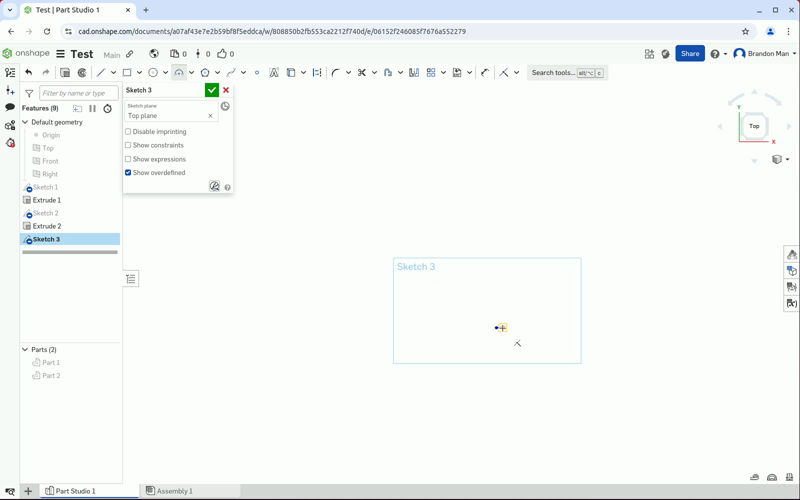
scroll(6)
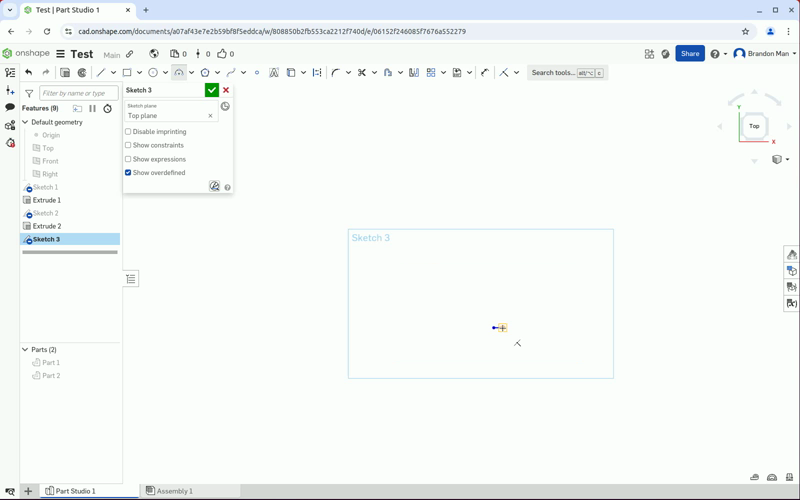
scroll(6)
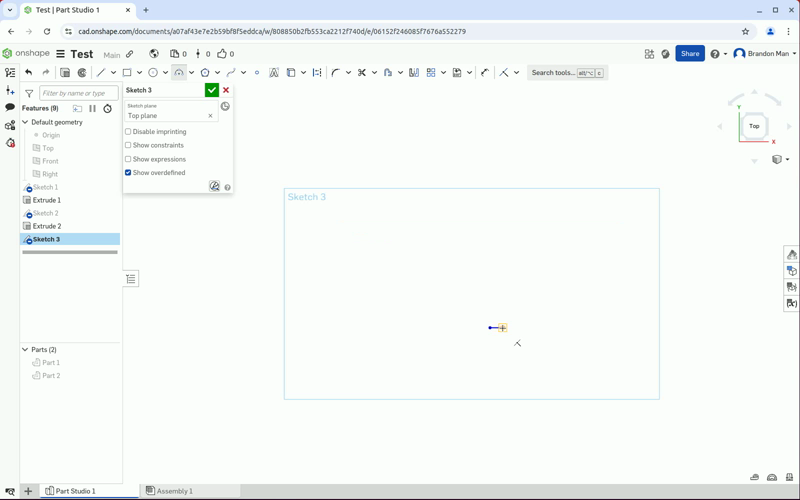
scroll(6)
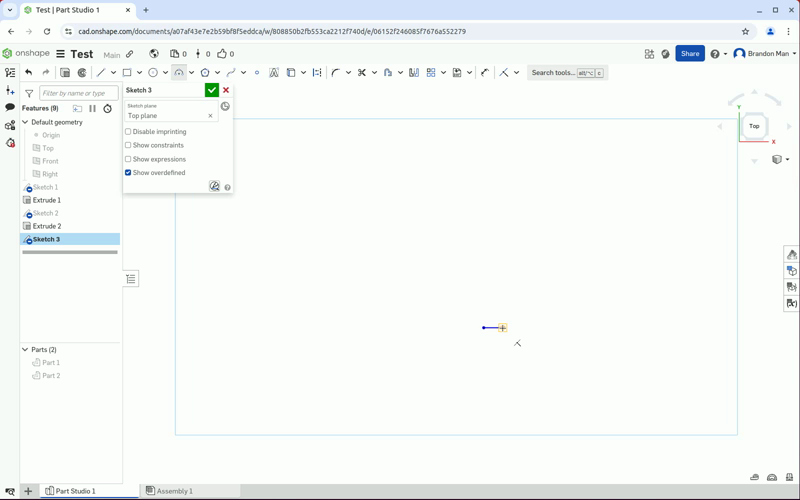
scroll(6)
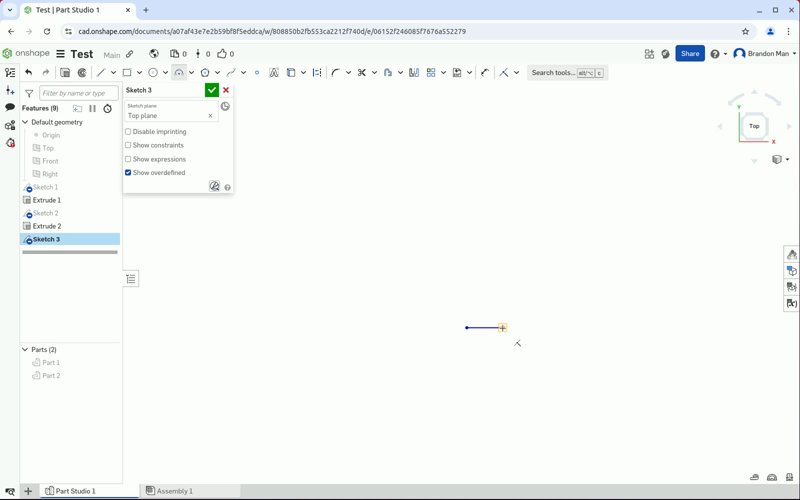
click(502, 327)
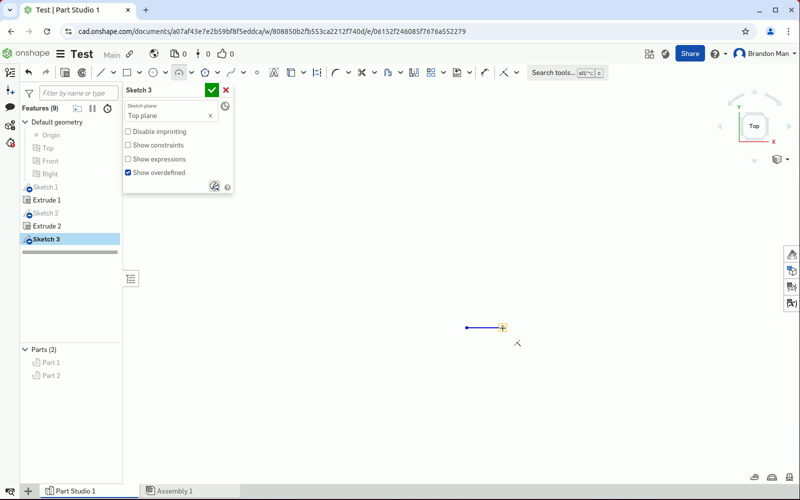
scroll(-6)
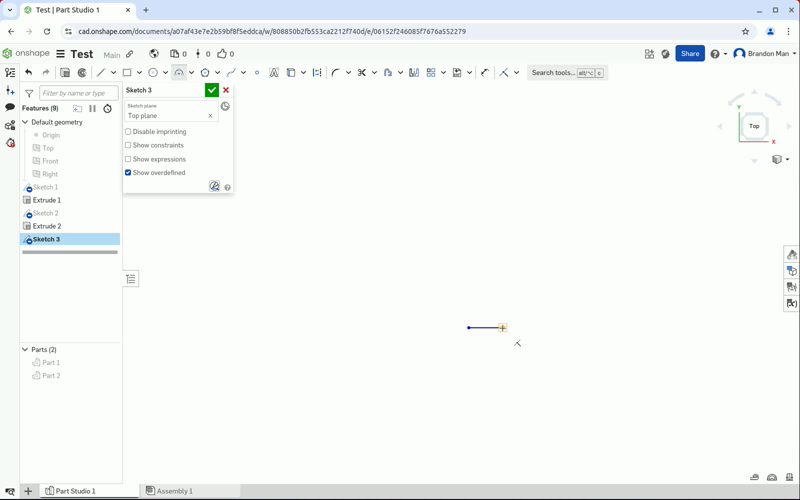
scroll(-6)
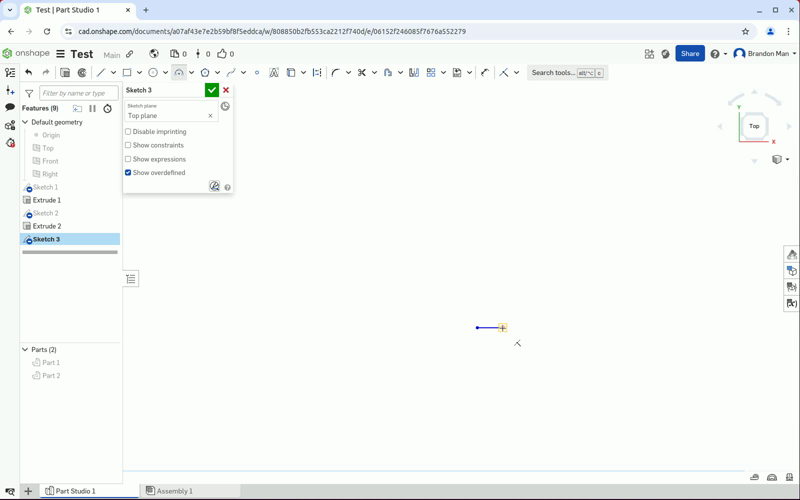
scroll(-6)
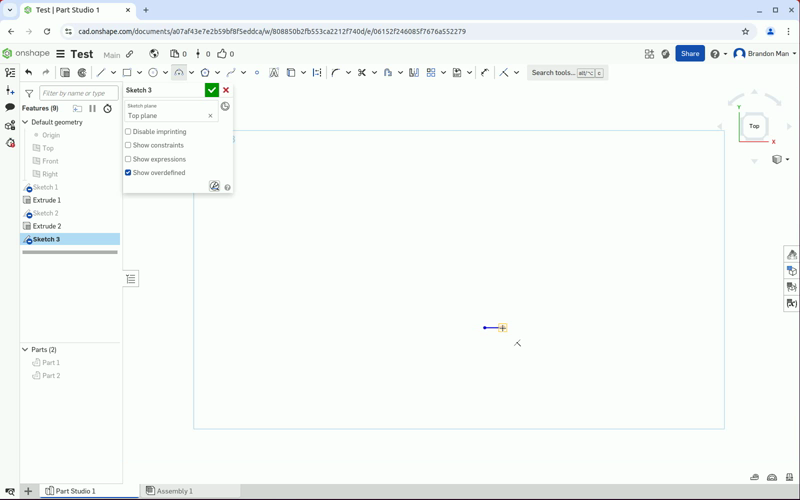
scroll(-6)
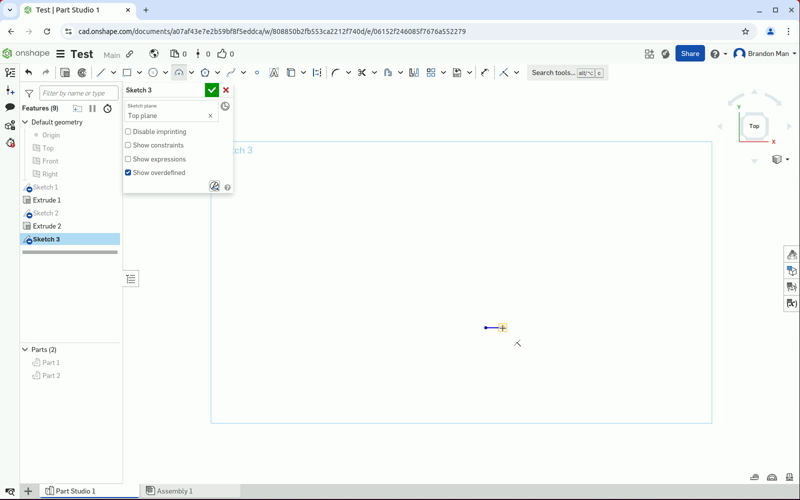
scroll(-6)
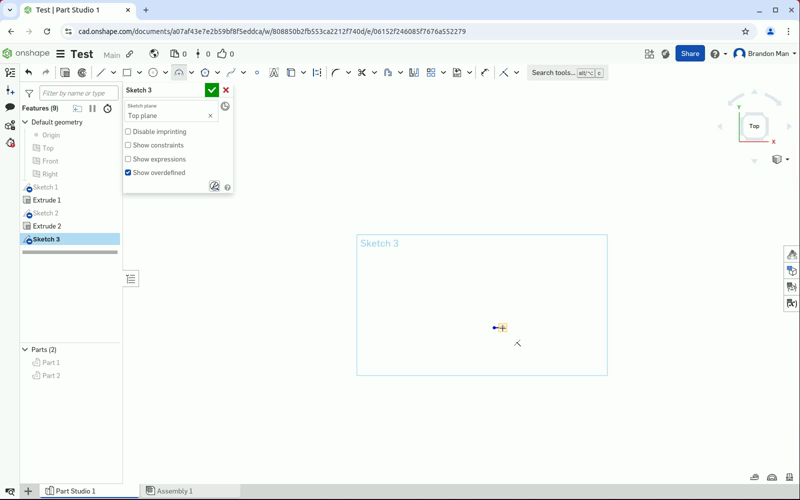
scroll(-6)
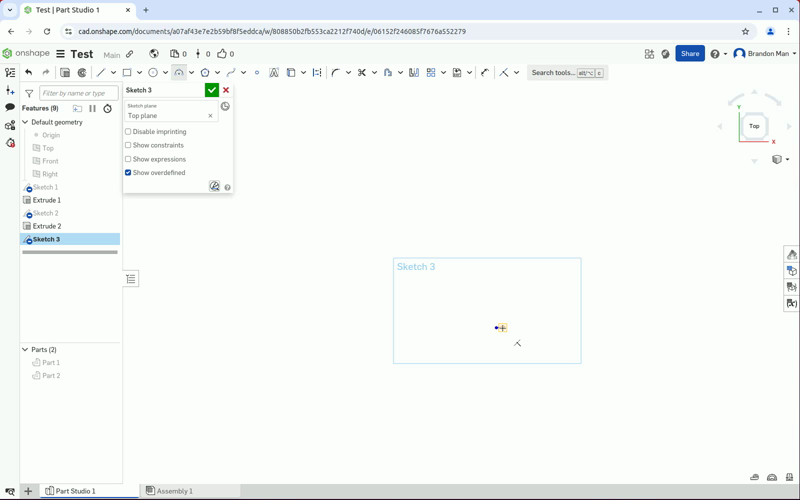
scroll(-6)
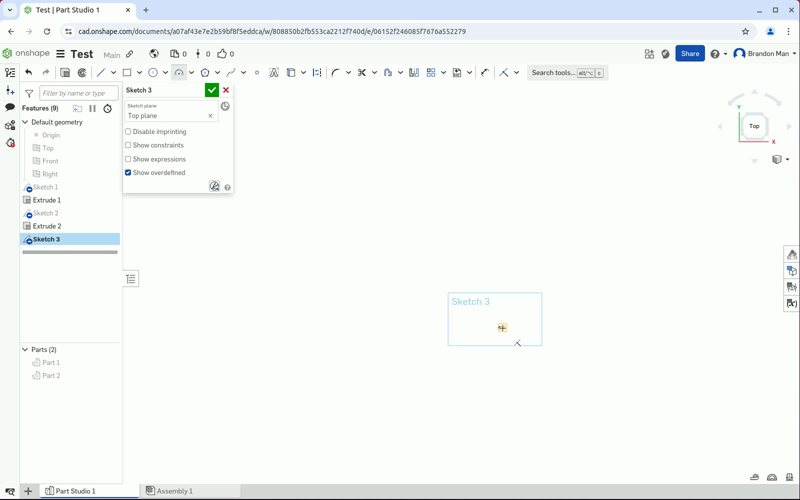
key_down(shift)
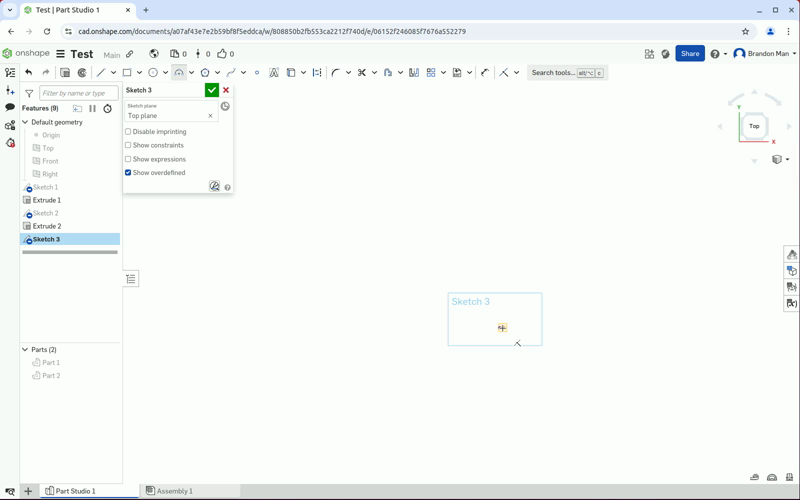
mouse_move(499, 235)
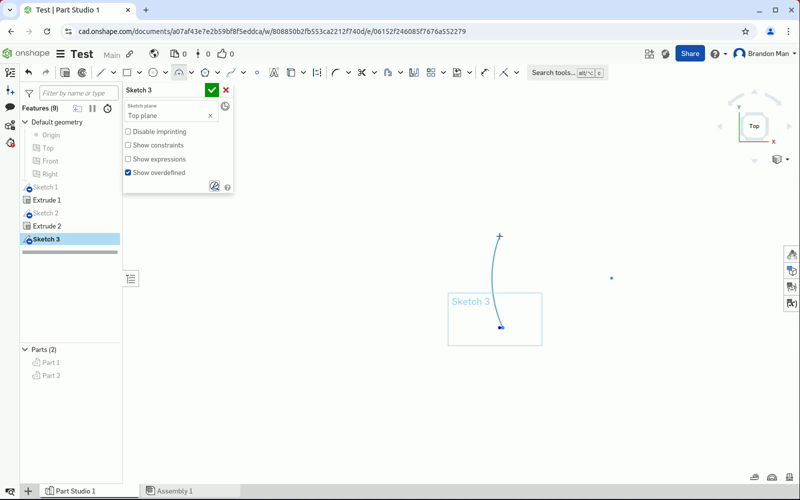
click(499, 235)
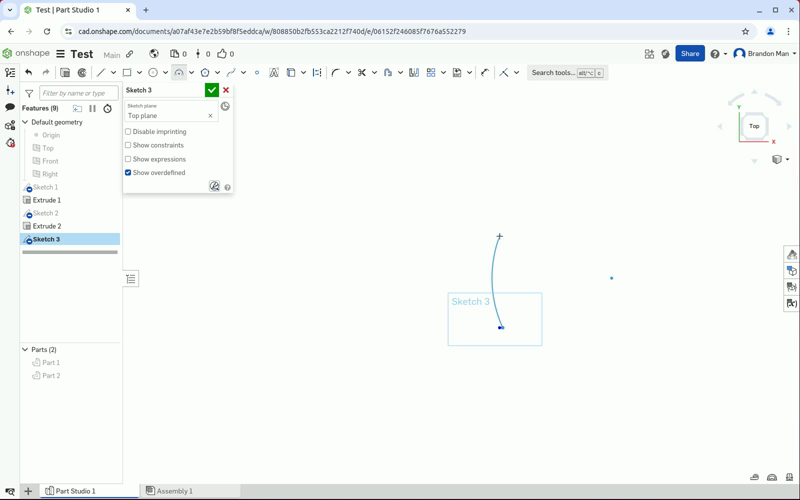
mouse_move(521, 281)
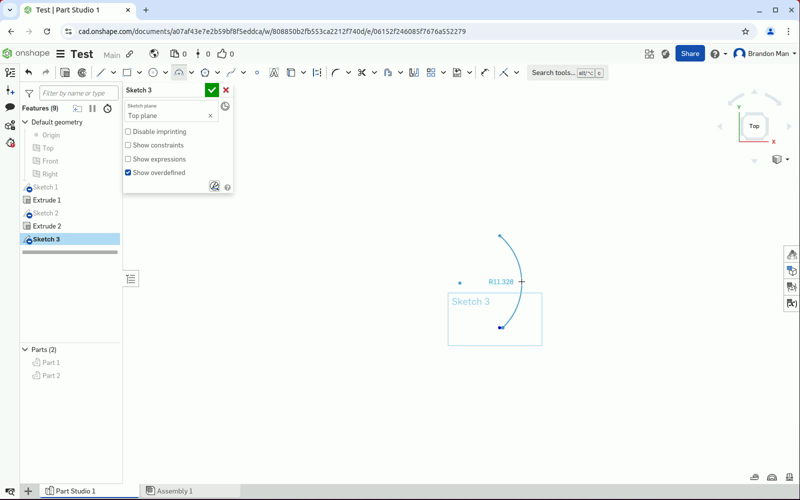
click(521, 281)
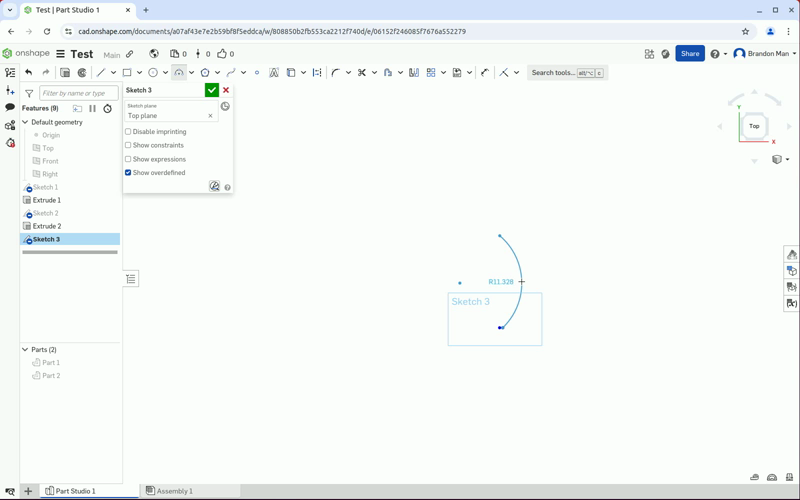
key_up(shift)
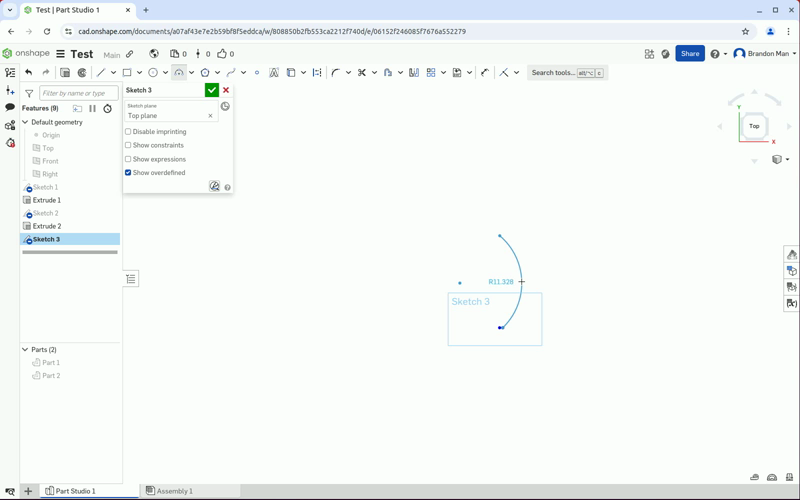
key(esc)
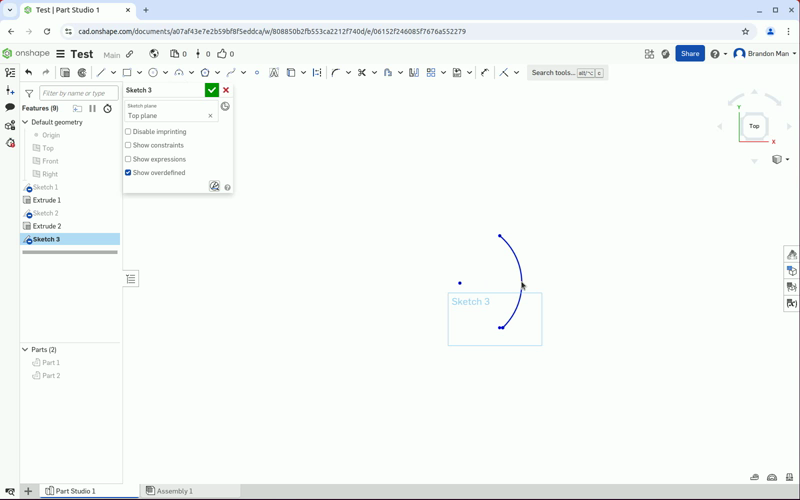
key(l)
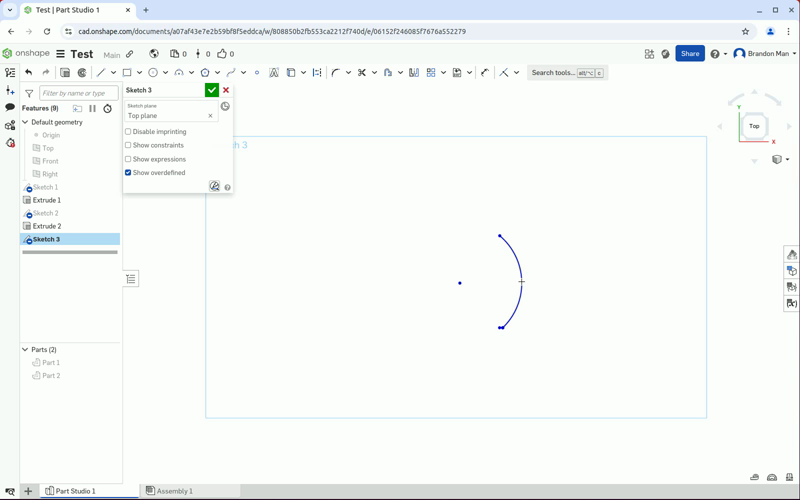
mouse_move(499, 235)
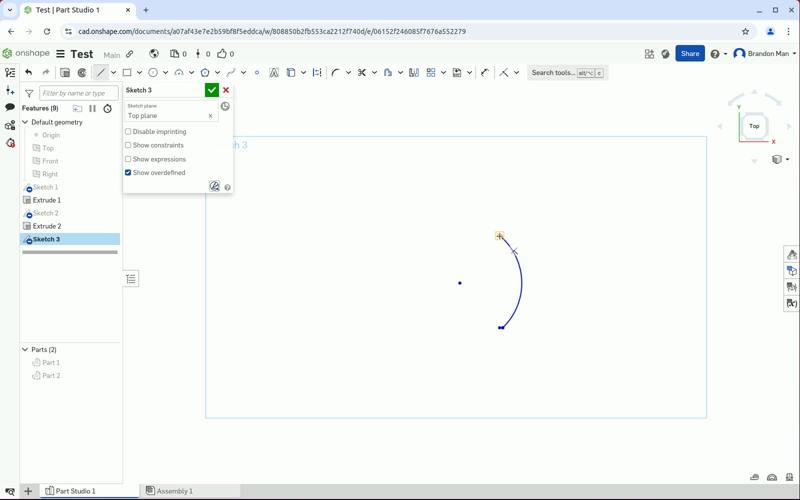
click(499, 235)
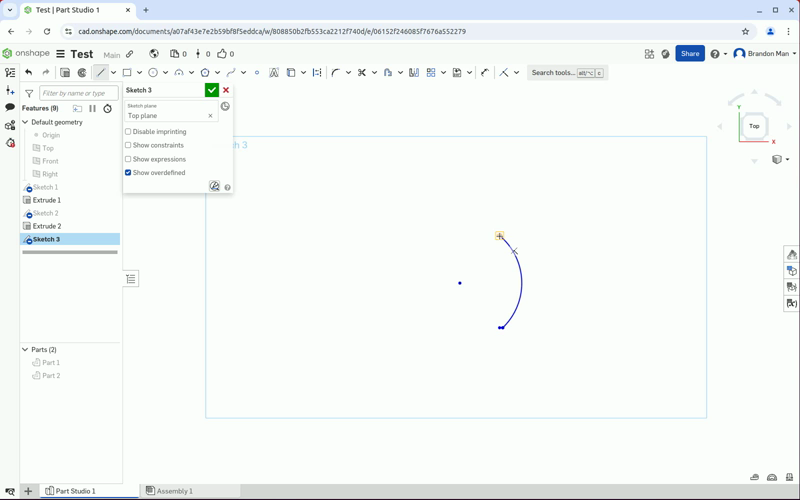
key_down(shift)
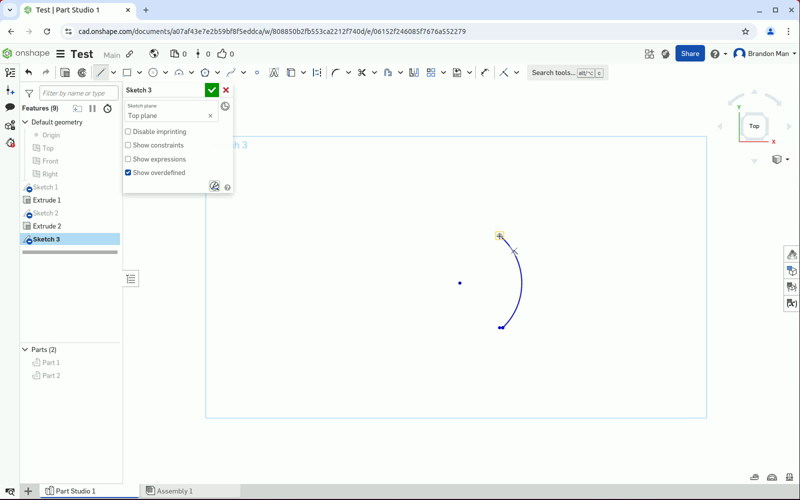
mouse_move(529, 235)
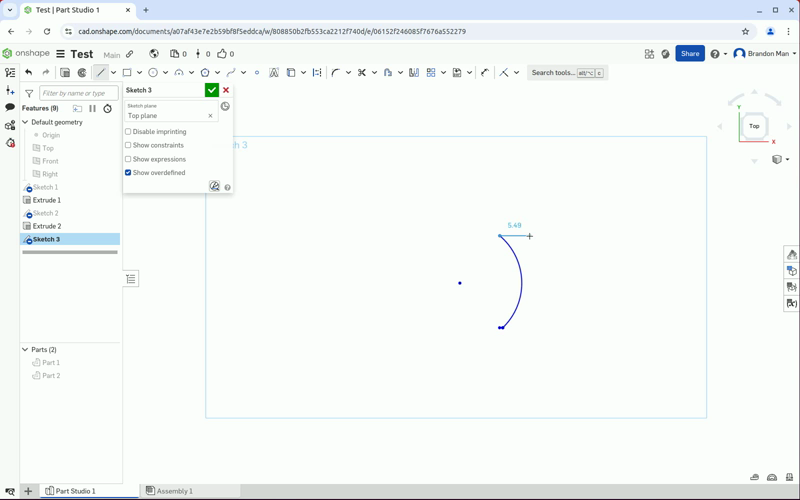
mouse_move(499, 240)
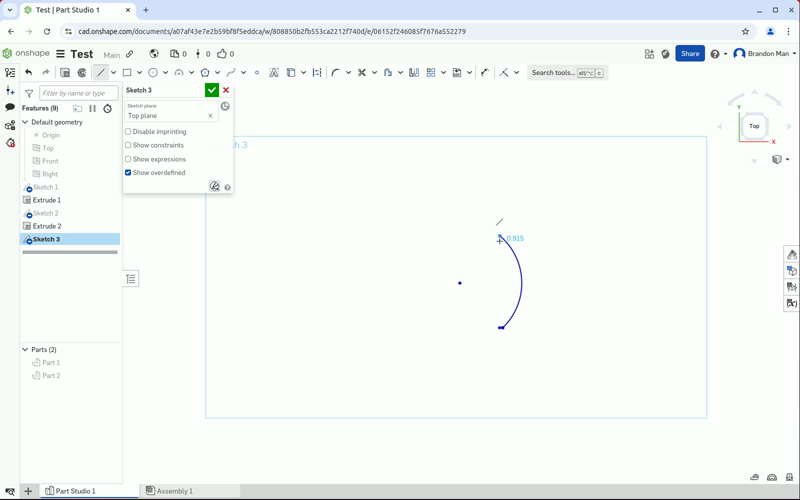
scroll(6)
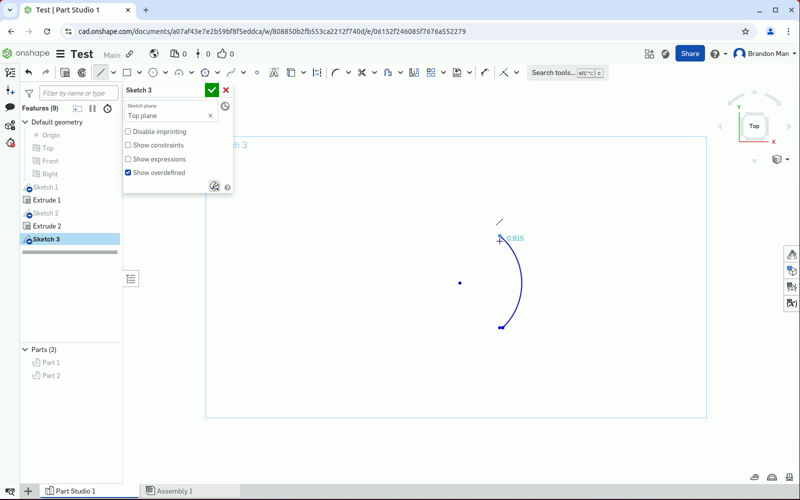
scroll(6)
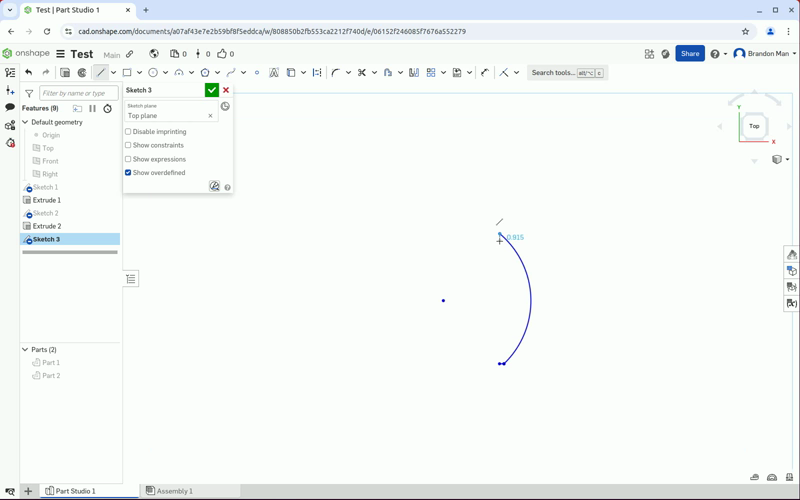
scroll(6)
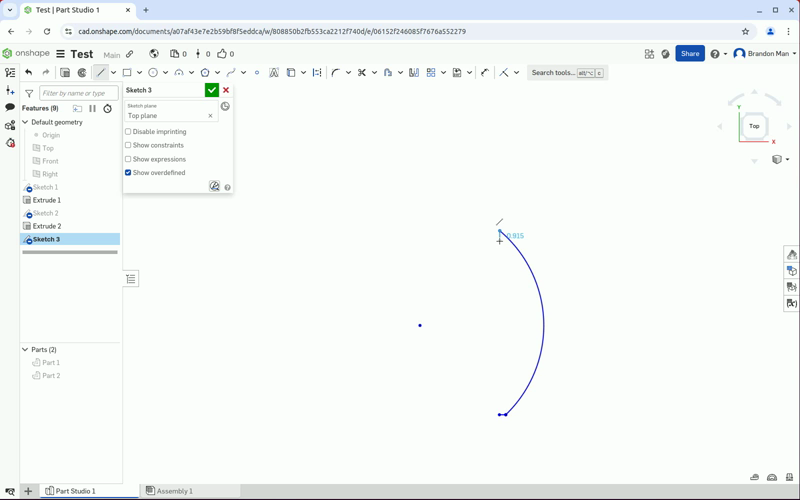
scroll(6)
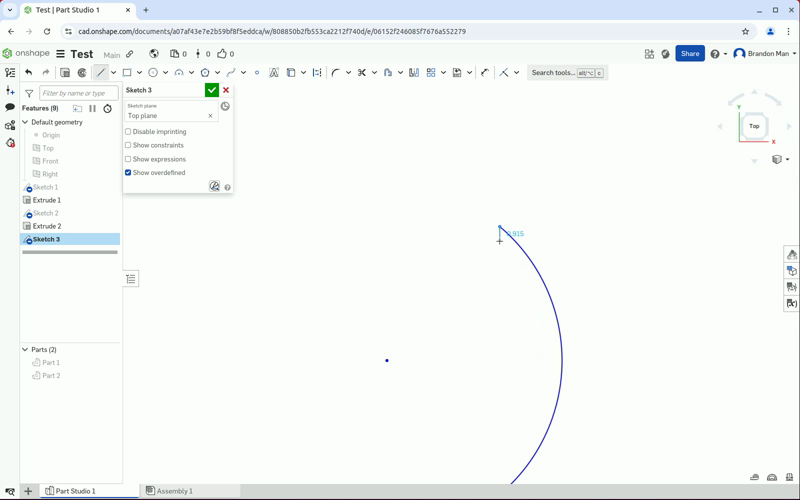
scroll(6)
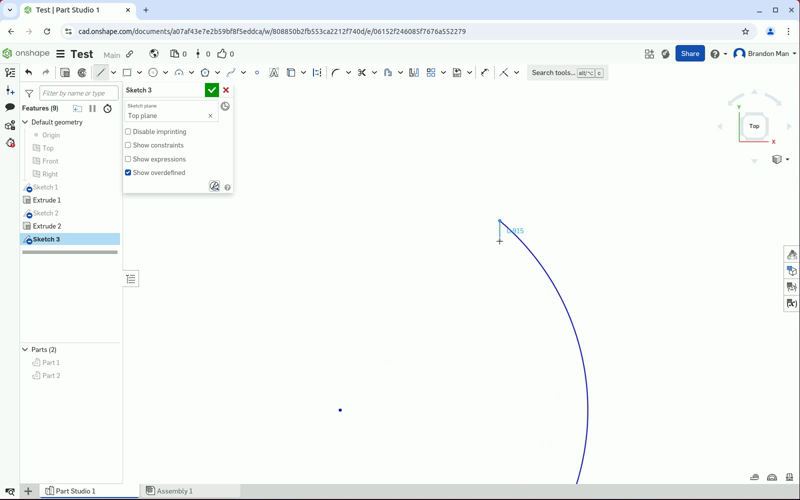
scroll(6)
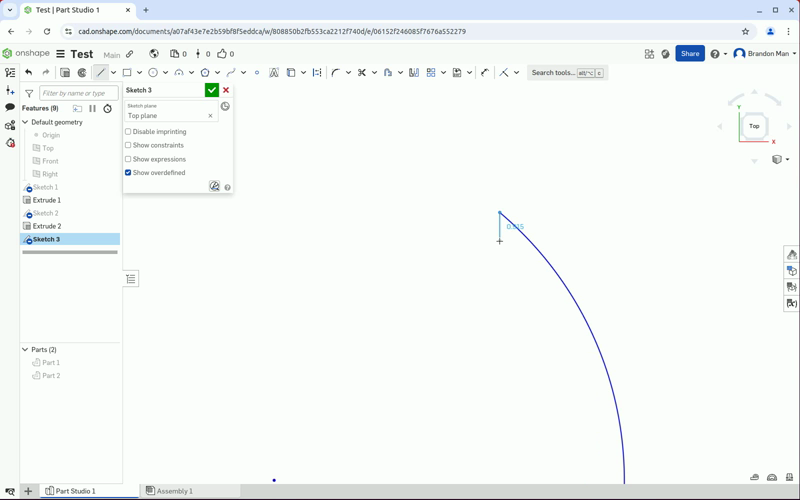
scroll(6)
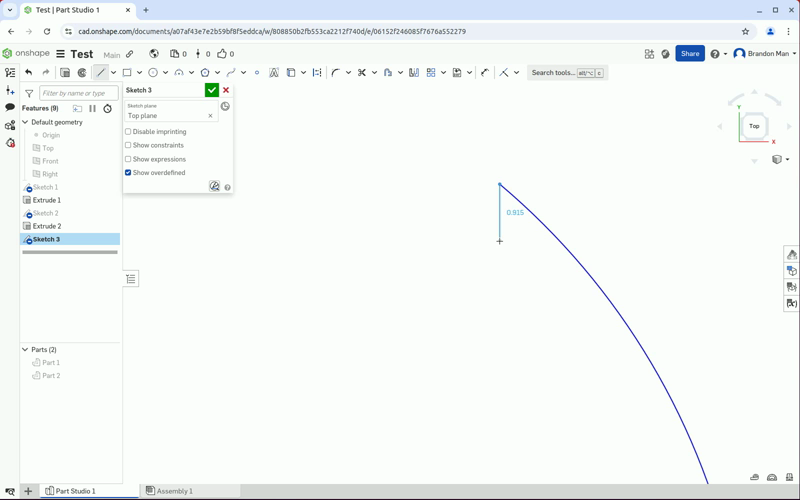
click(499, 240)
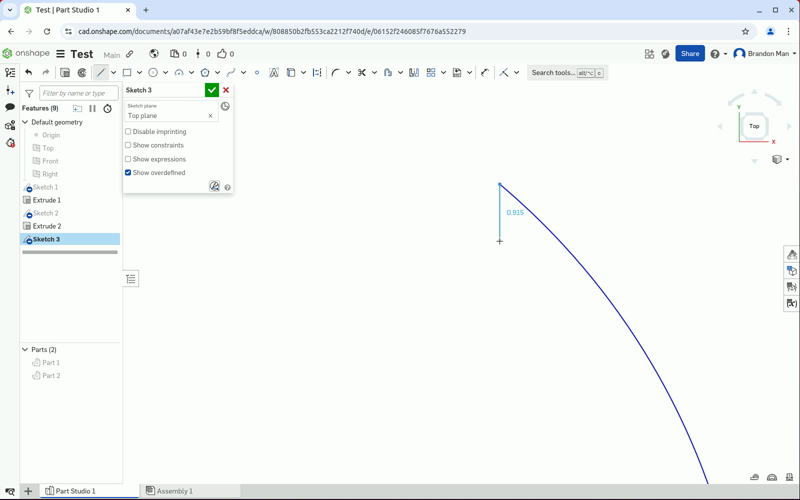
scroll(-6)
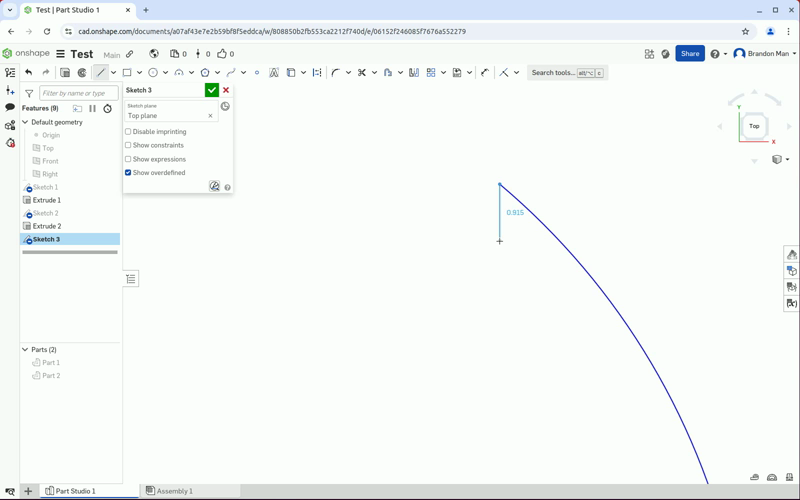
scroll(-6)
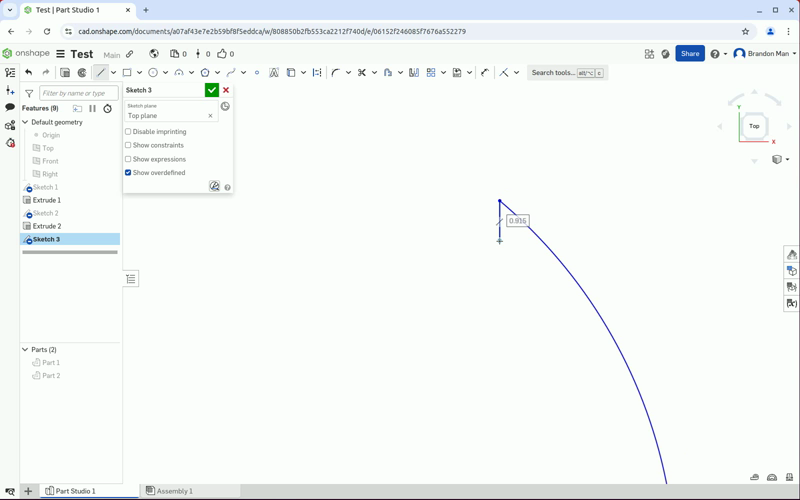
scroll(-6)
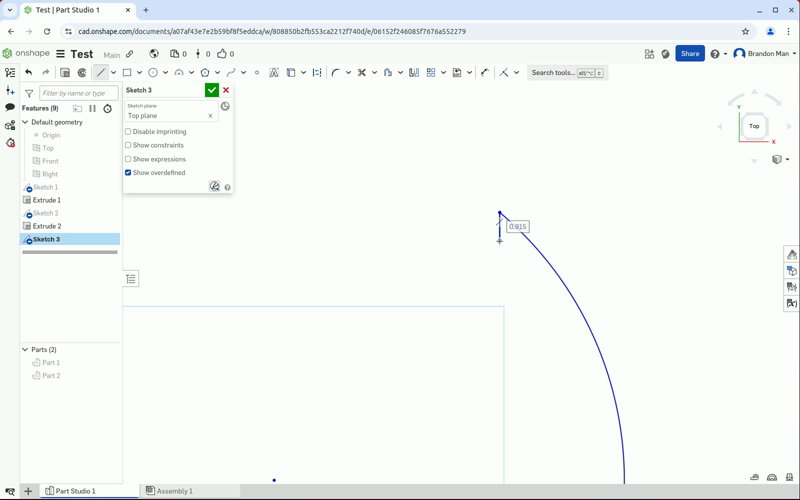
scroll(-6)
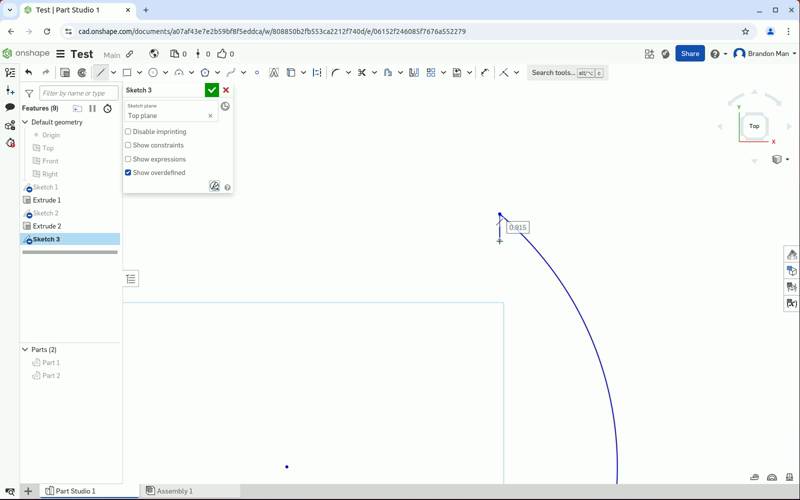
scroll(-6)
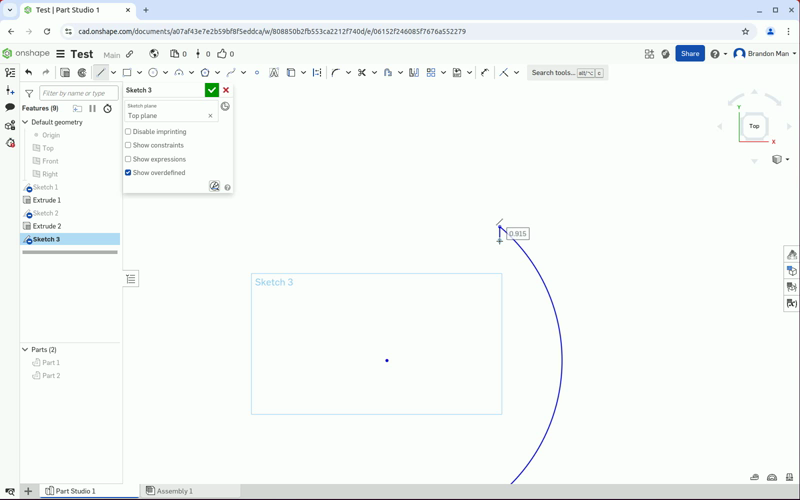
scroll(-6)
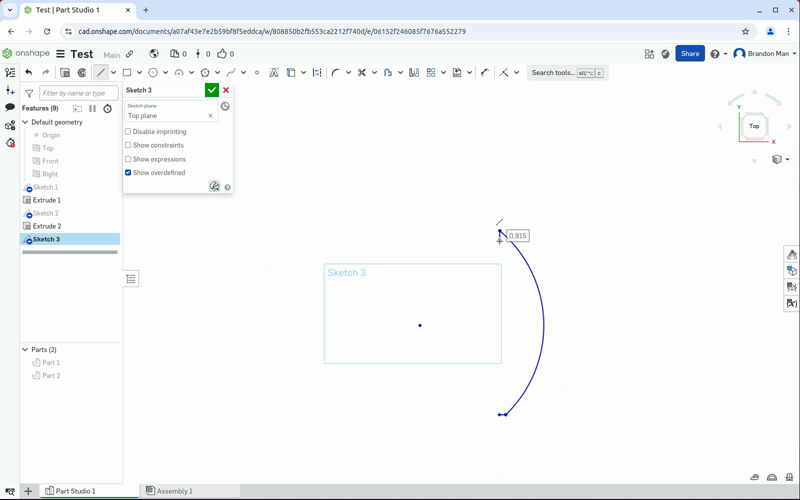
scroll(-6)
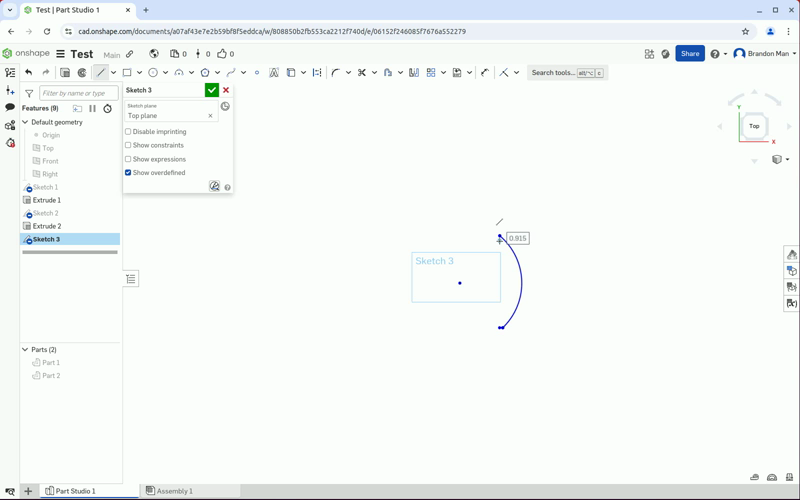
key_up(shift)
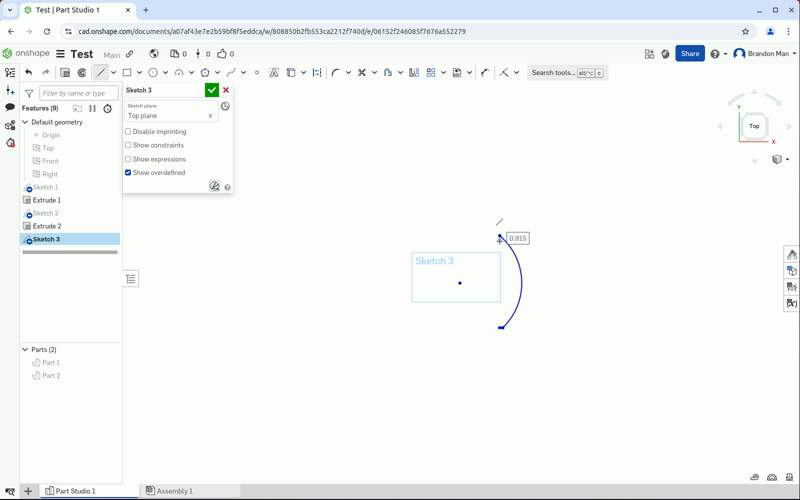
key(esc)
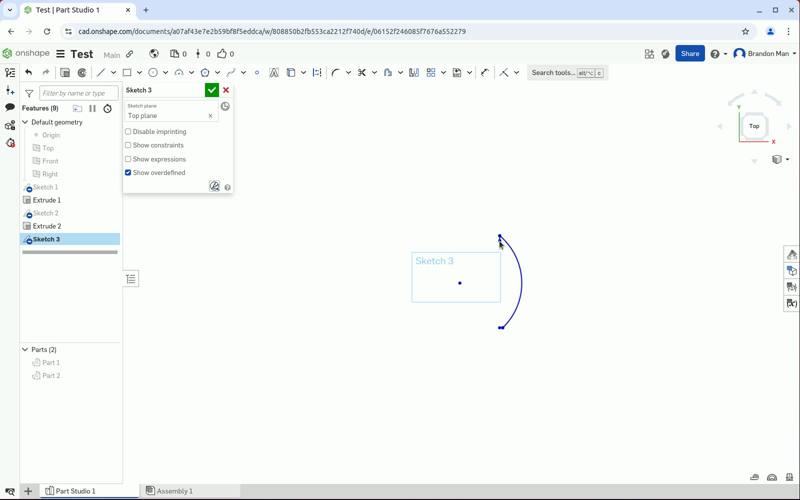
key(a)
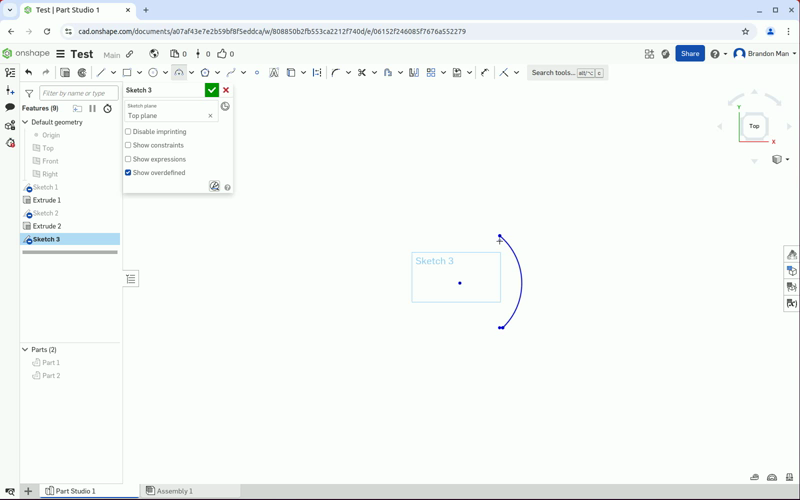
mouse_move(499, 240)
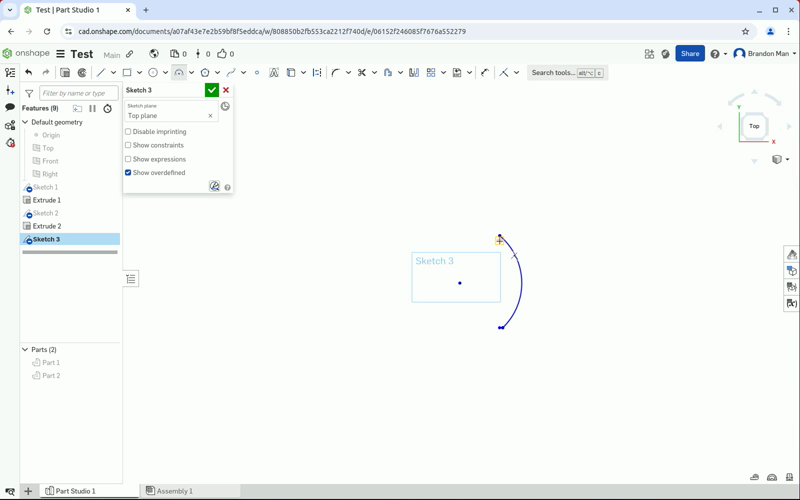
click(499, 240)
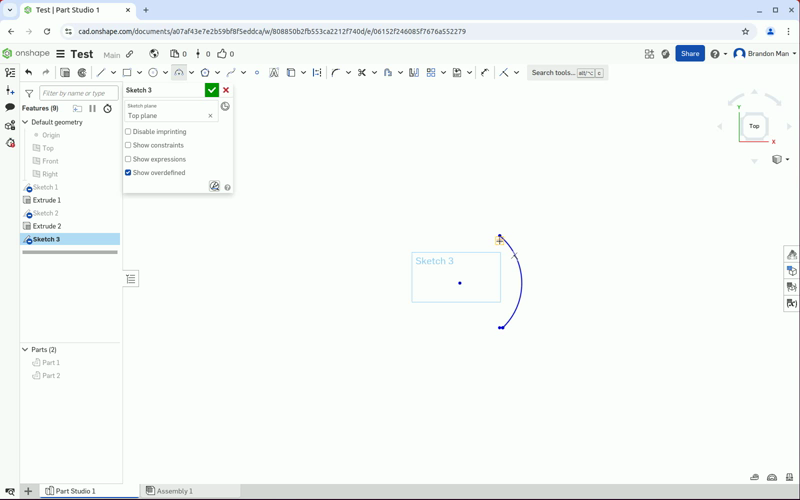
key_down(shift)
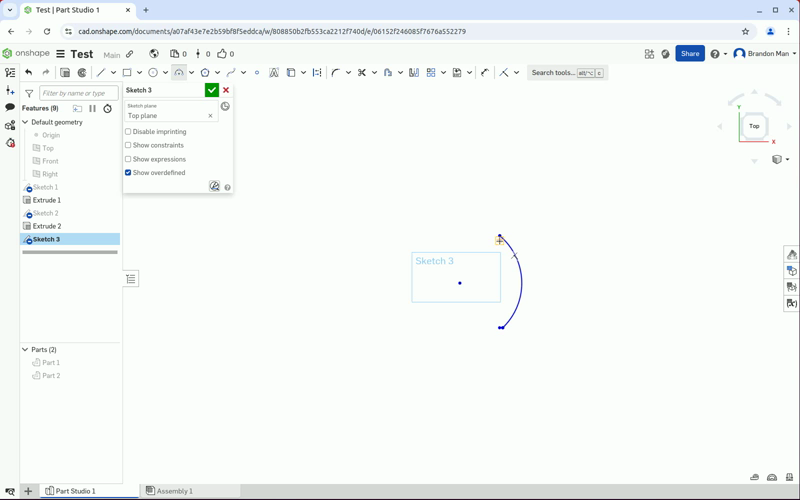
mouse_move(499, 324)
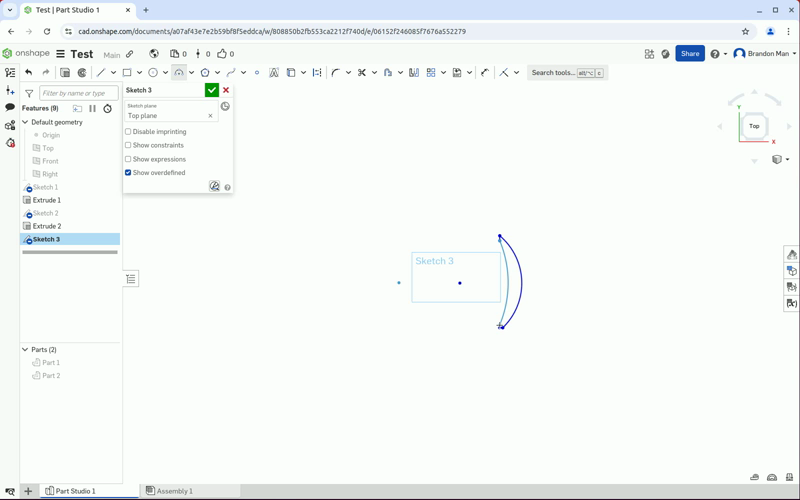
scroll(6)
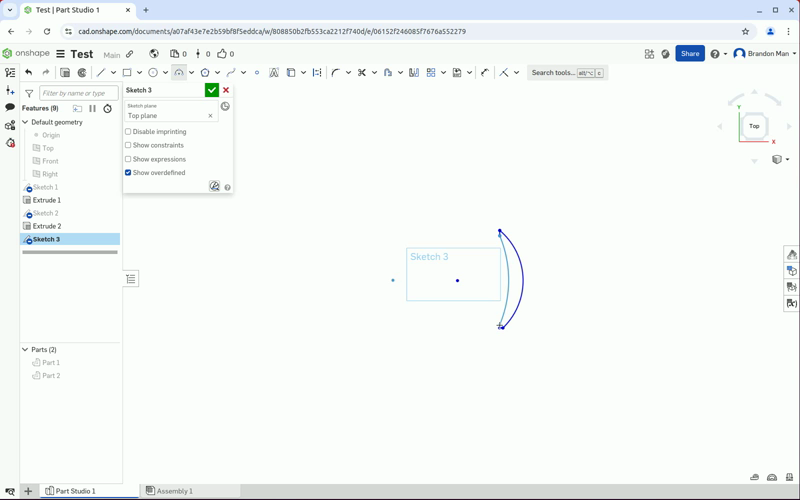
scroll(6)
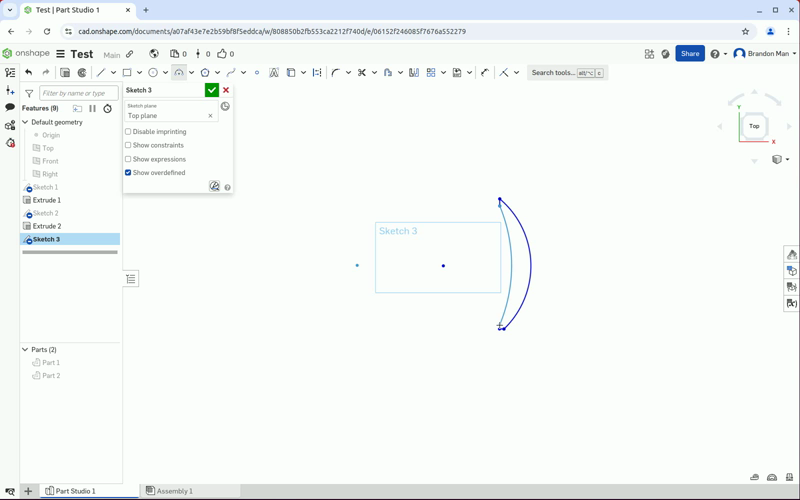
scroll(6)
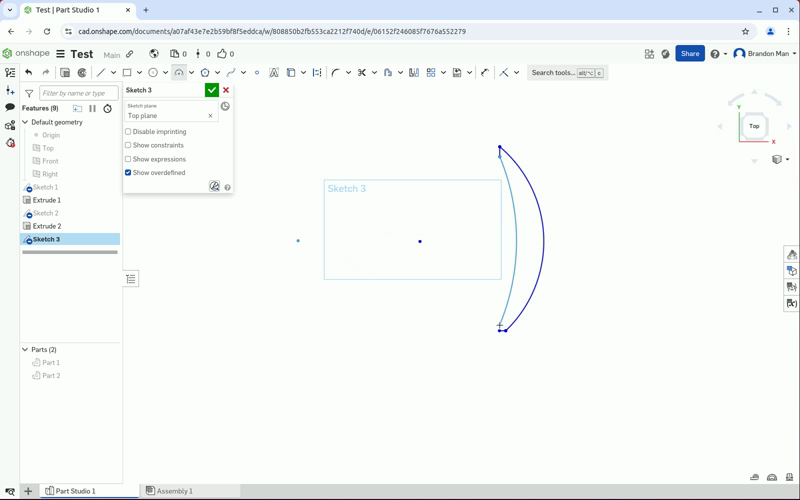
scroll(6)
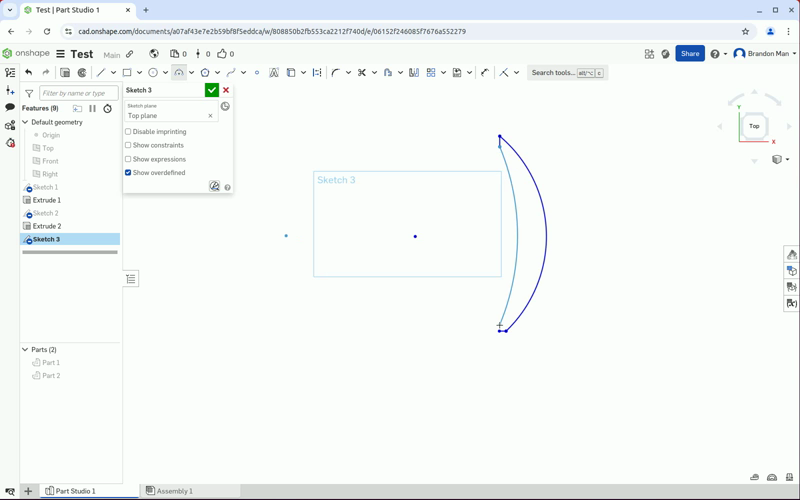
scroll(6)
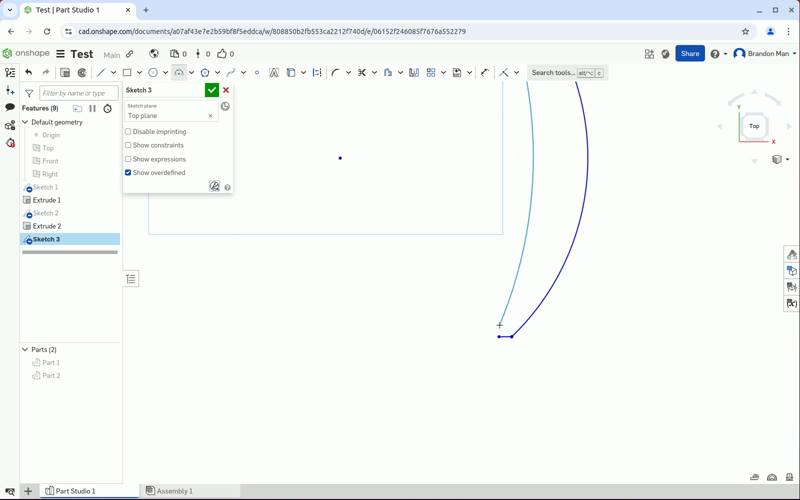
scroll(6)
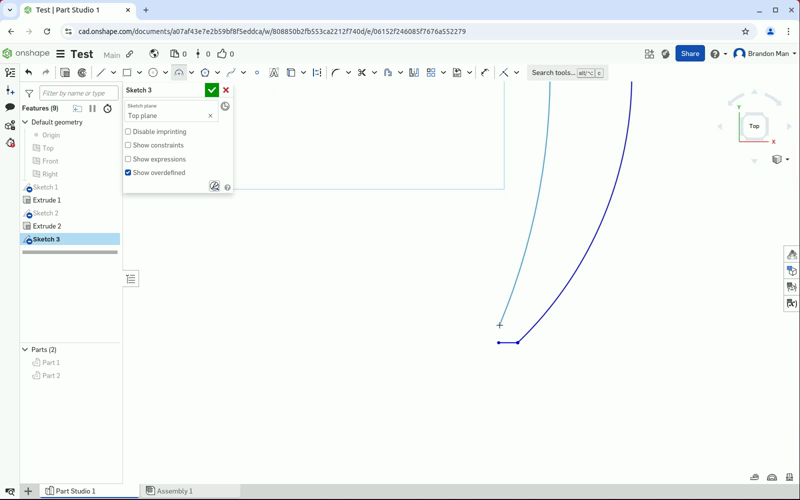
scroll(6)
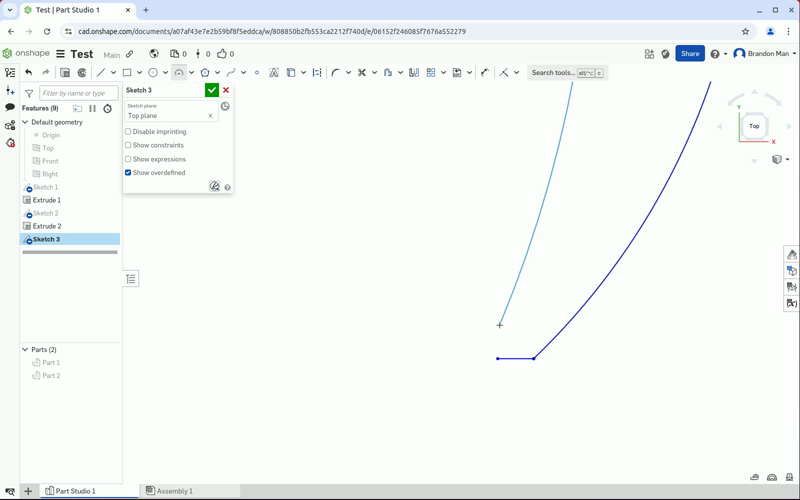
click(499, 324)
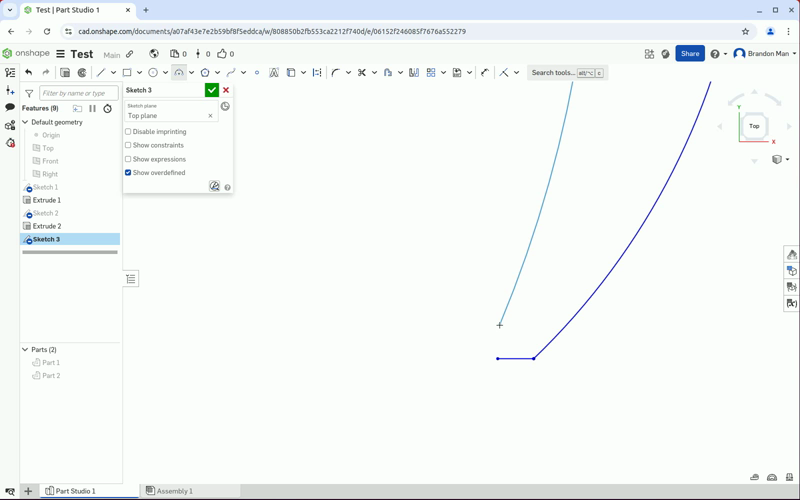
scroll(-6)
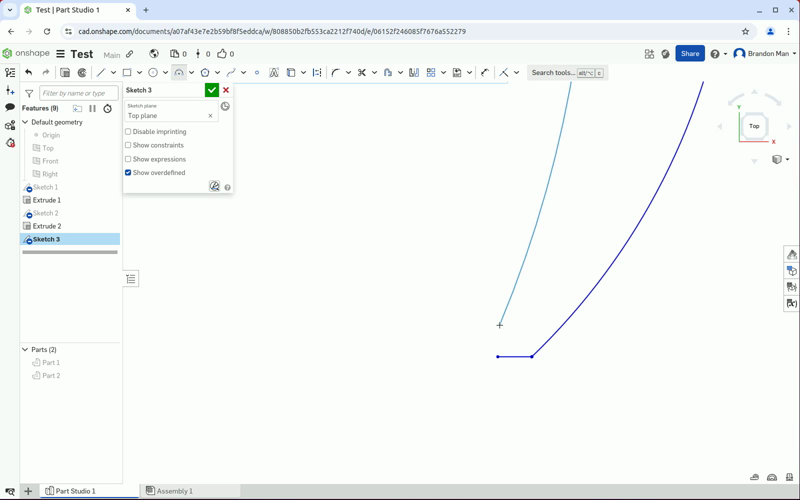
scroll(-6)
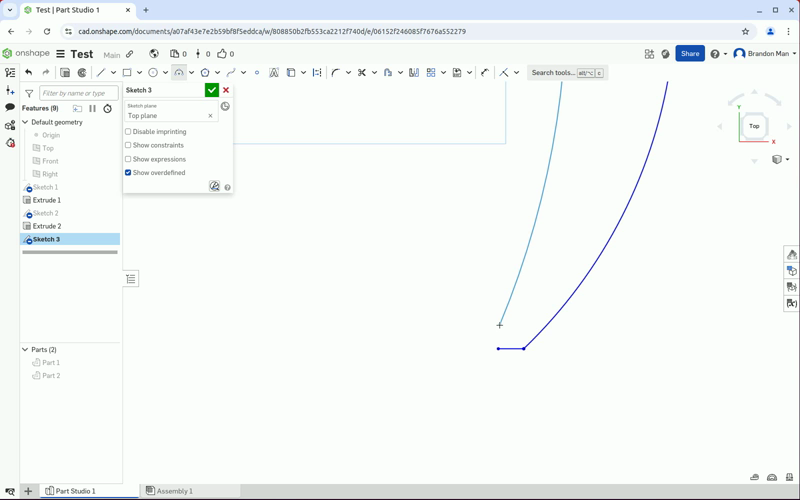
scroll(-6)
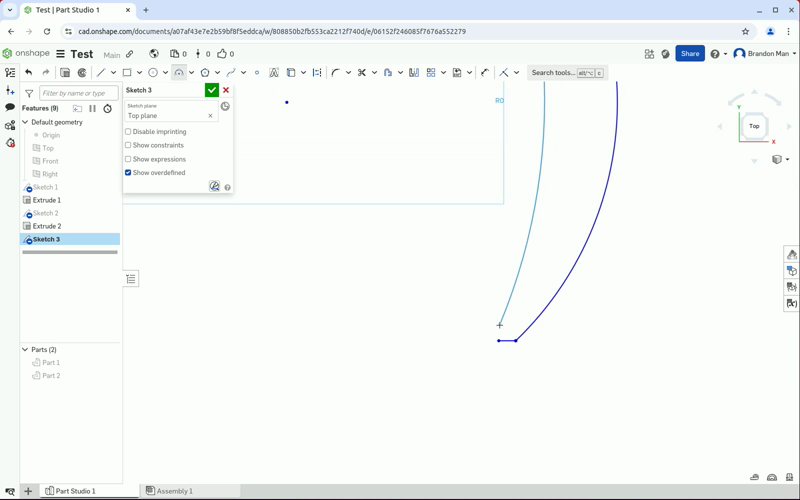
scroll(-6)
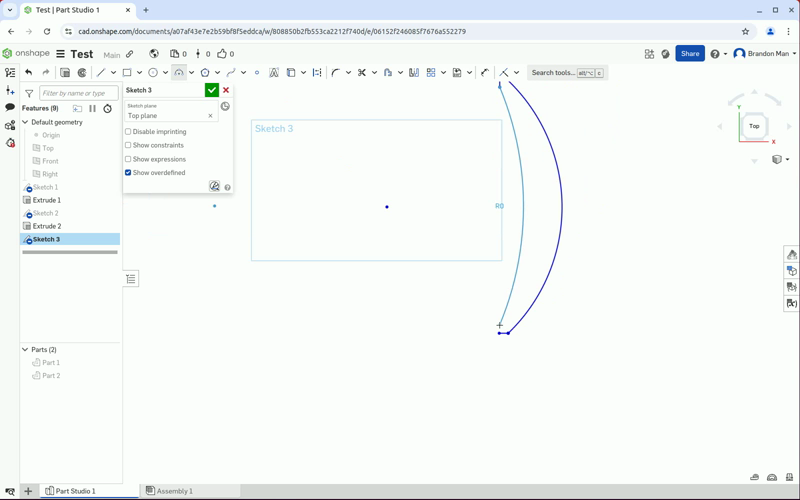
scroll(-6)
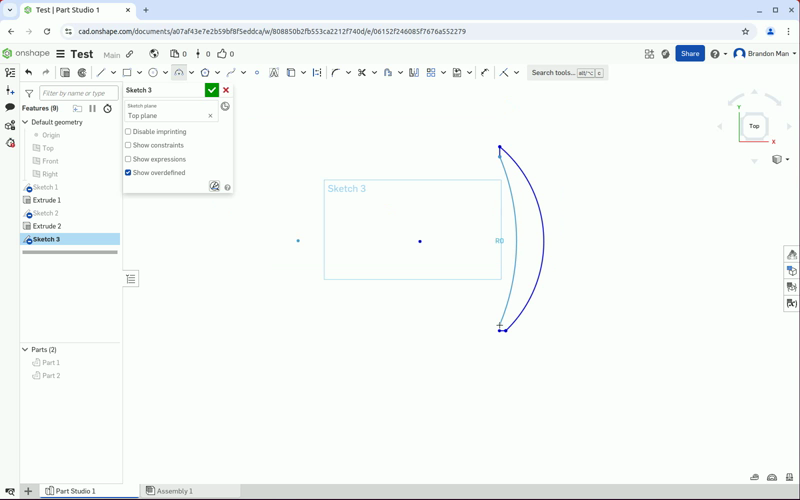
scroll(-6)
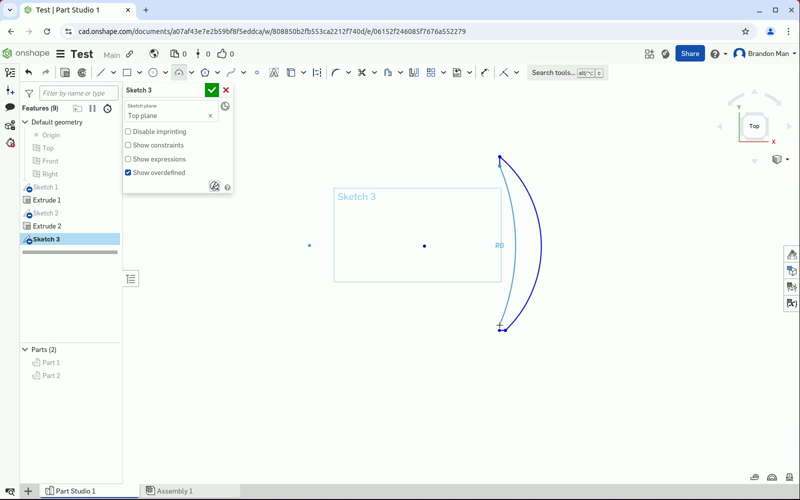
scroll(-6)
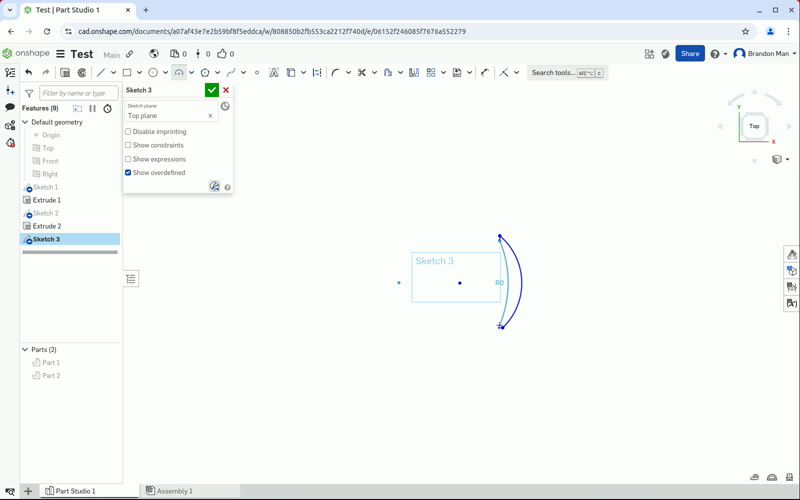
mouse_move(517, 282)
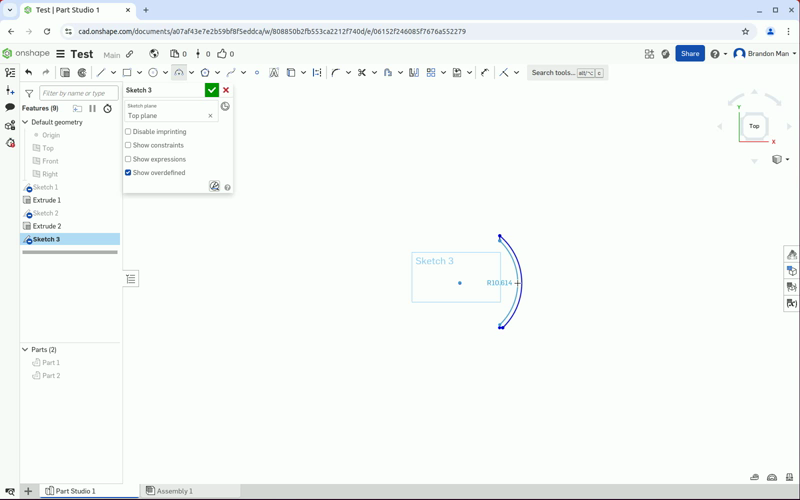
scroll(6)
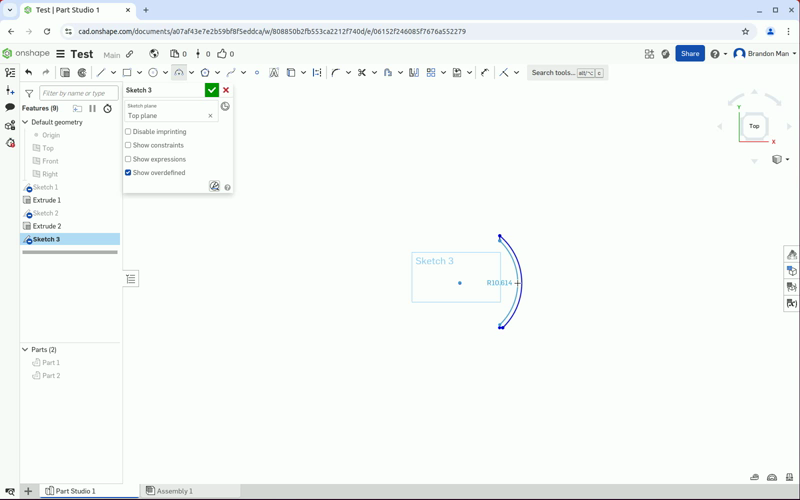
scroll(6)
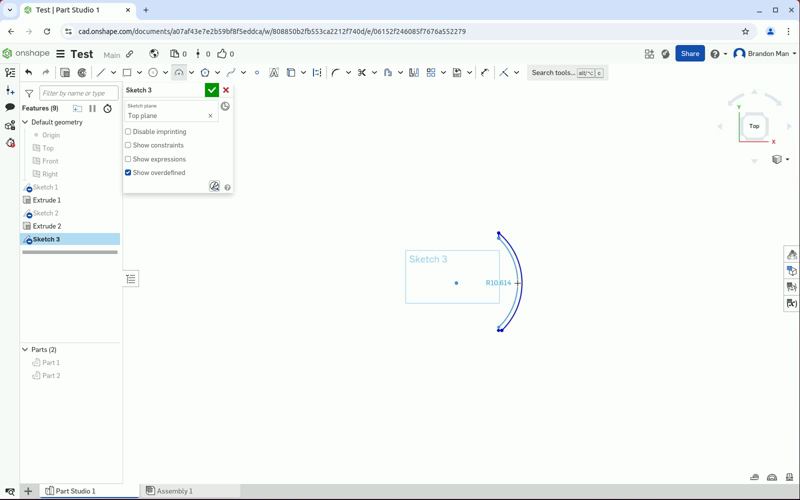
scroll(6)
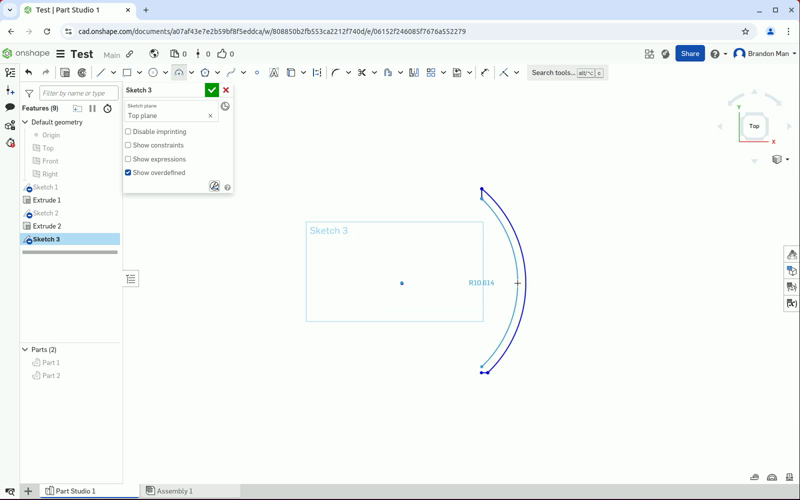
scroll(6)
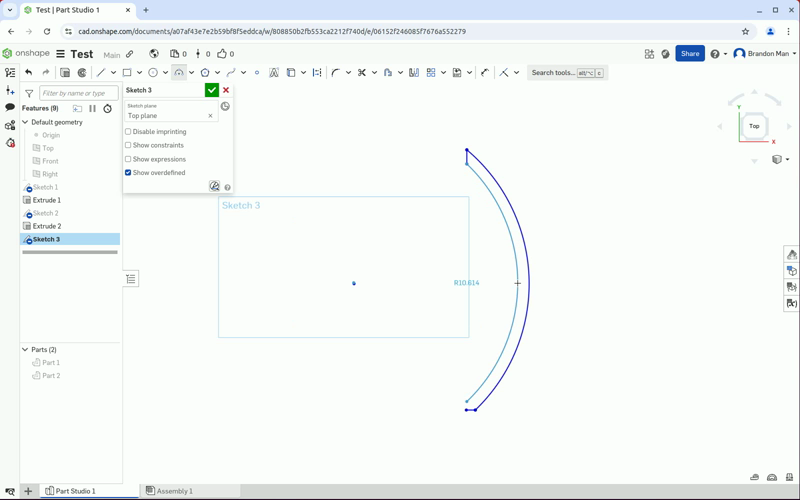
scroll(6)
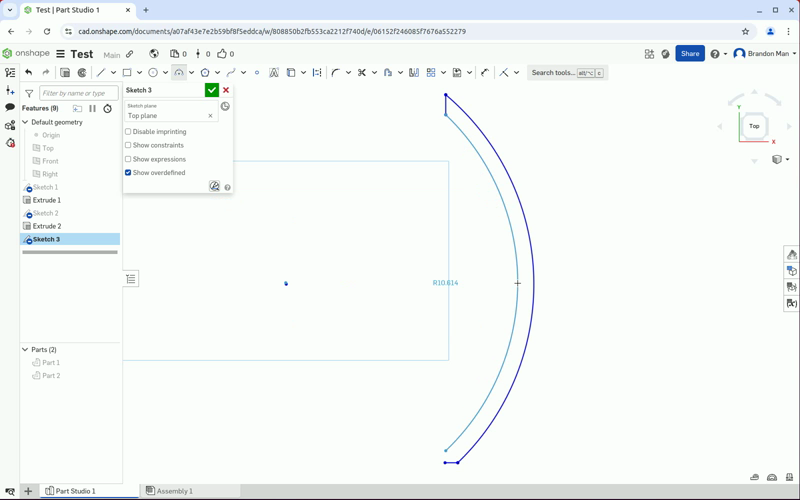
scroll(6)
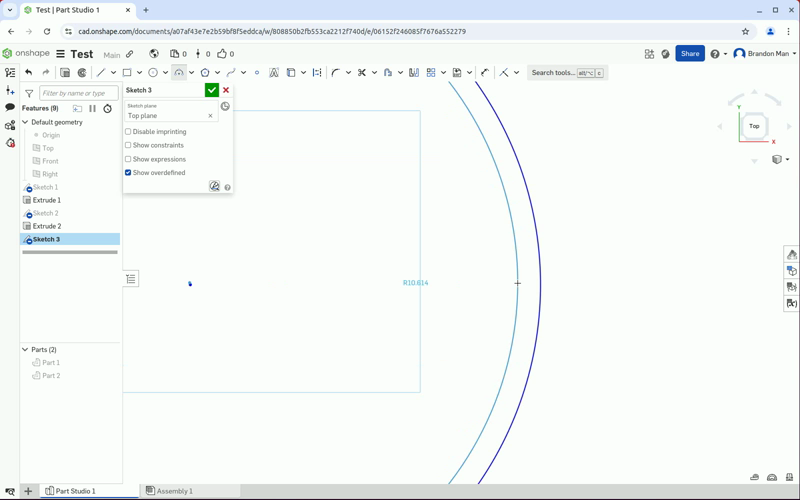
scroll(6)
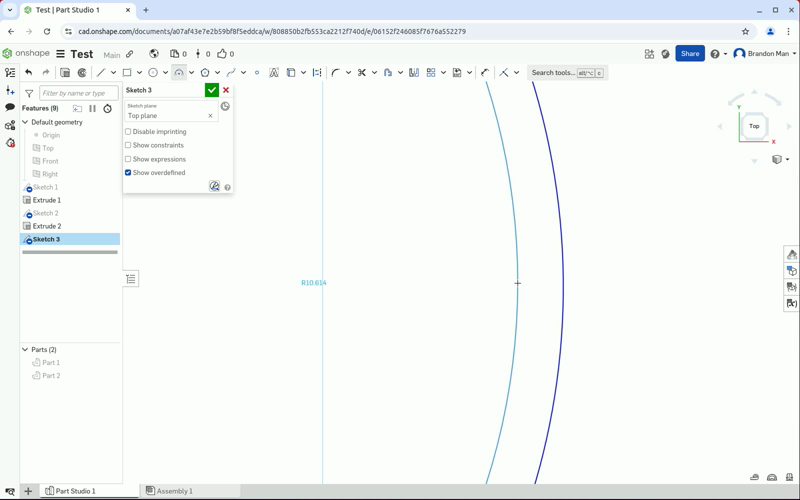
click(517, 282)
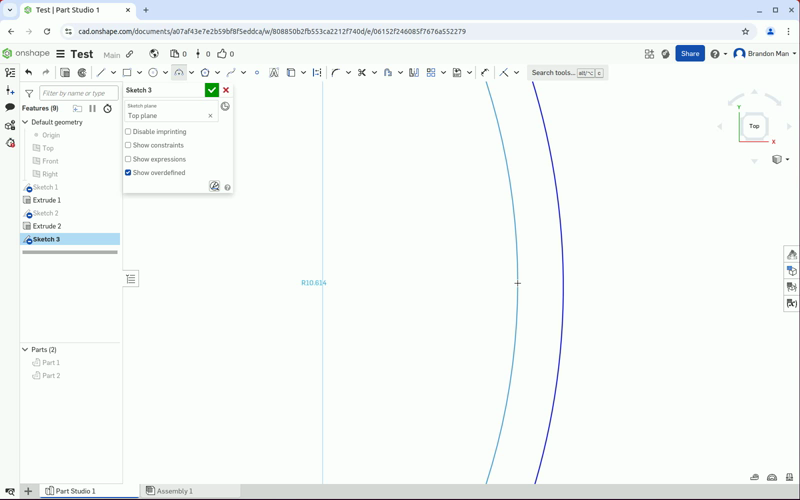
scroll(-6)
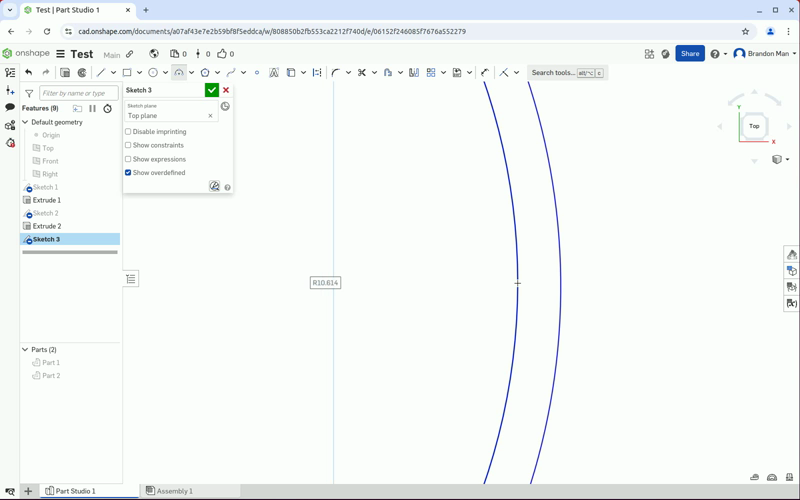
scroll(-6)
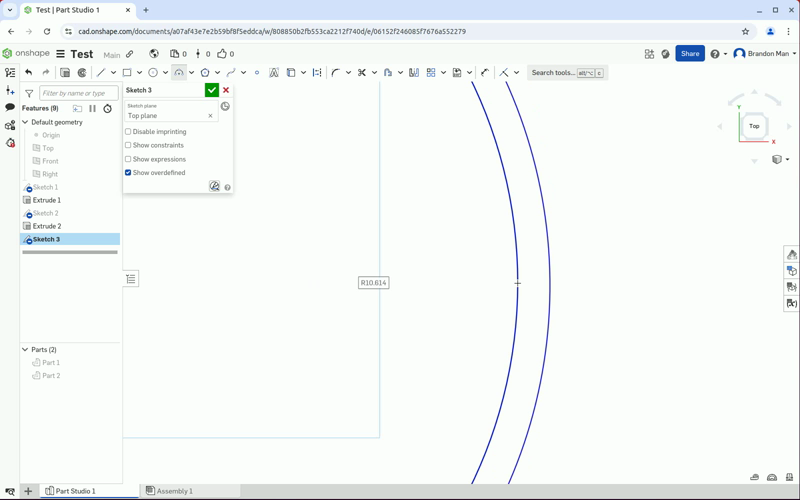
scroll(-6)
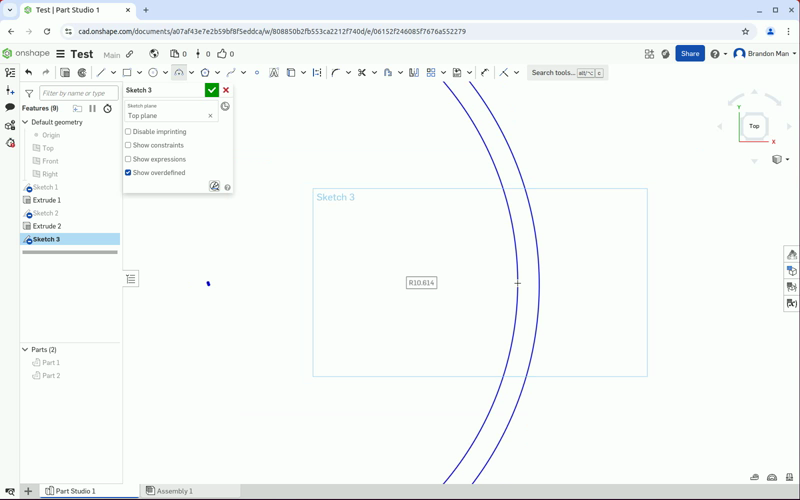
scroll(-6)
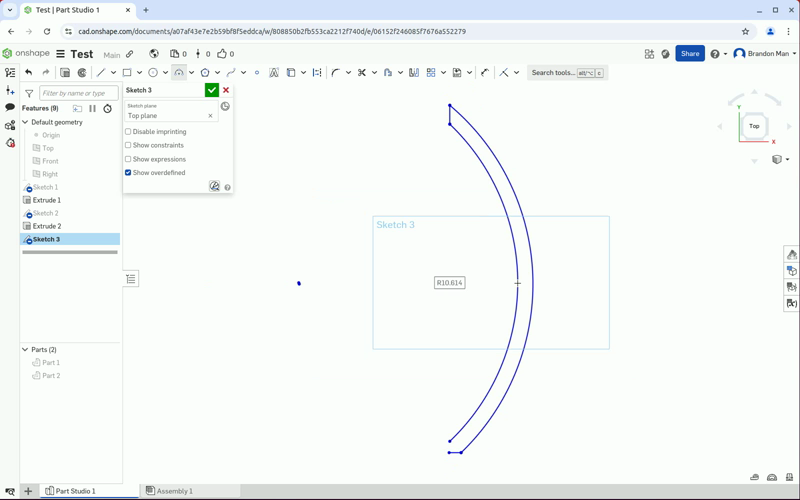
scroll(-6)
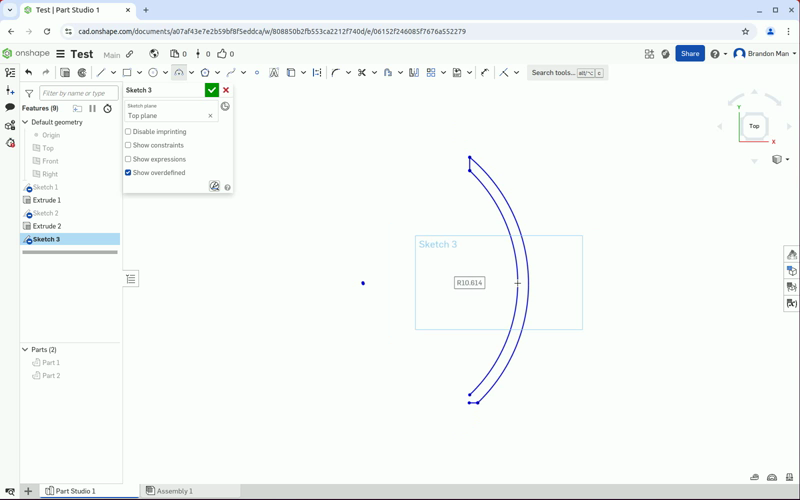
scroll(-6)
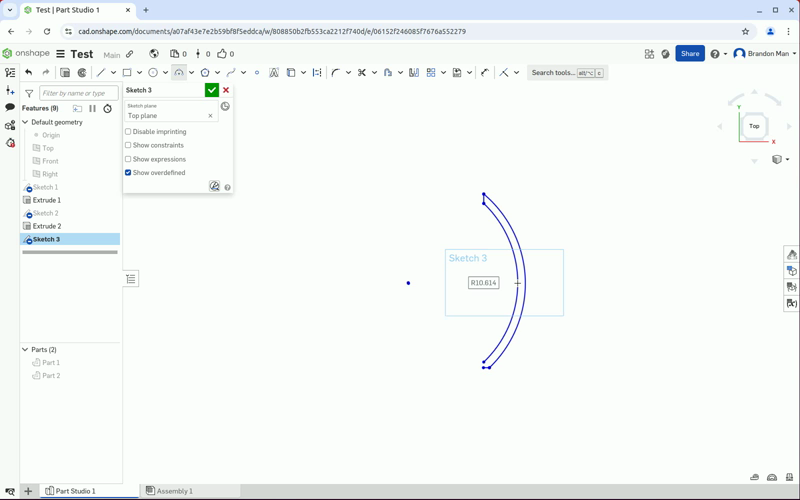
scroll(-6)
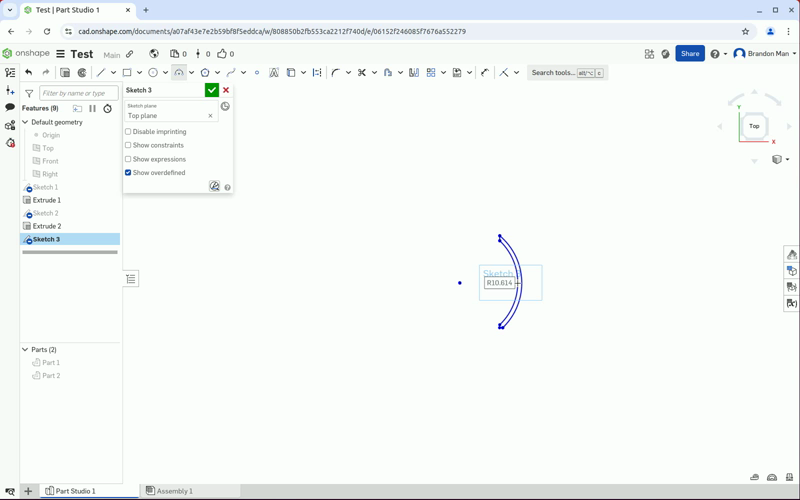
key_up(shift)
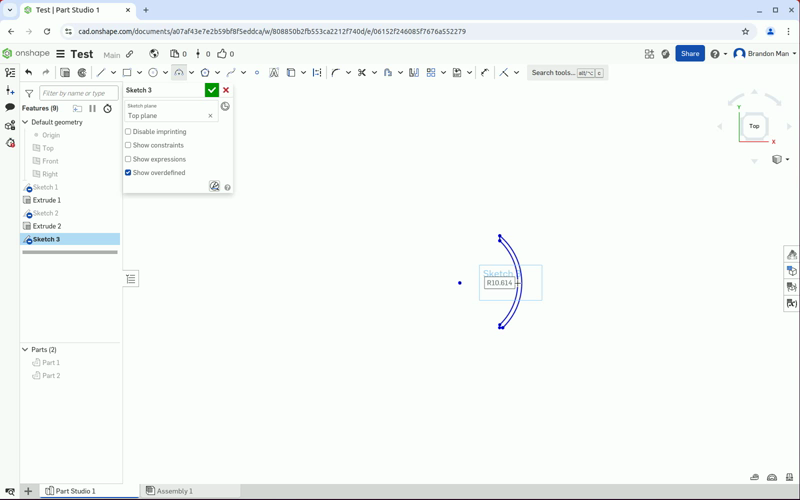
key(esc)
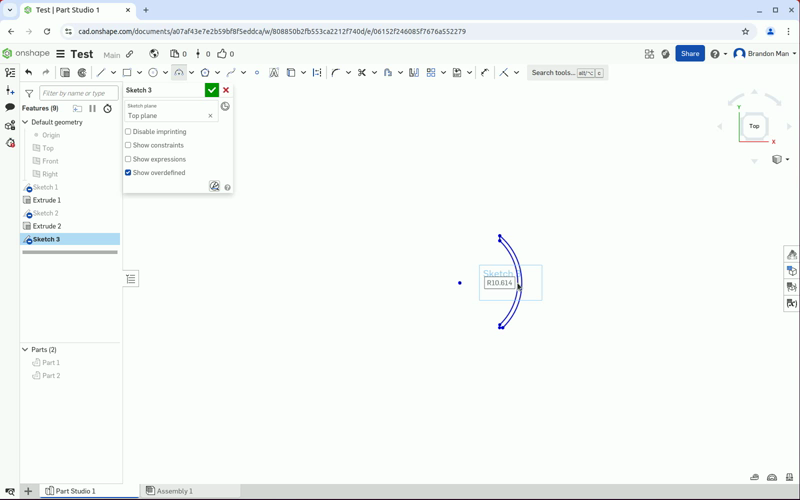
key(l)
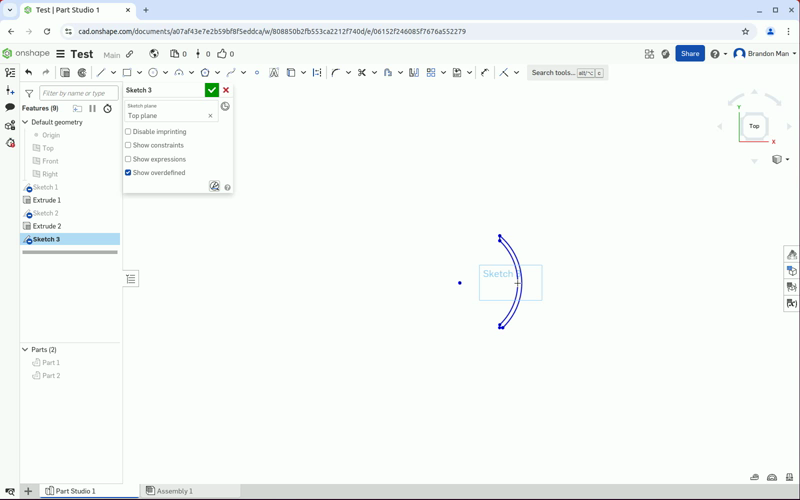
mouse_move(499, 324)
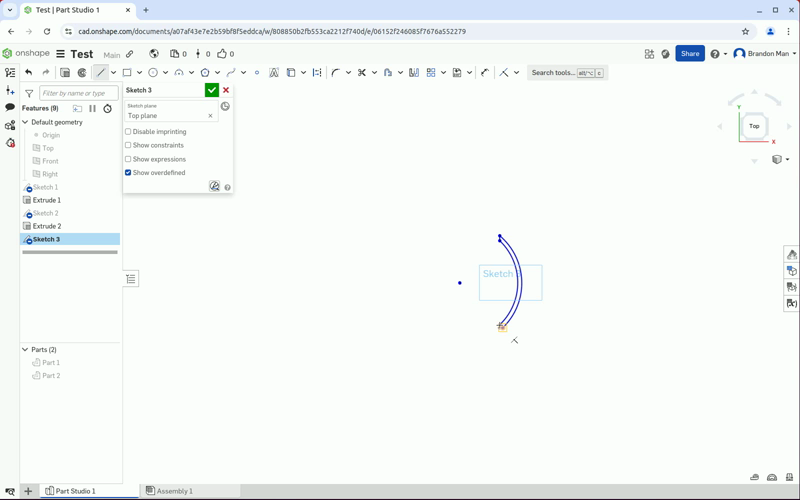
scroll(6)
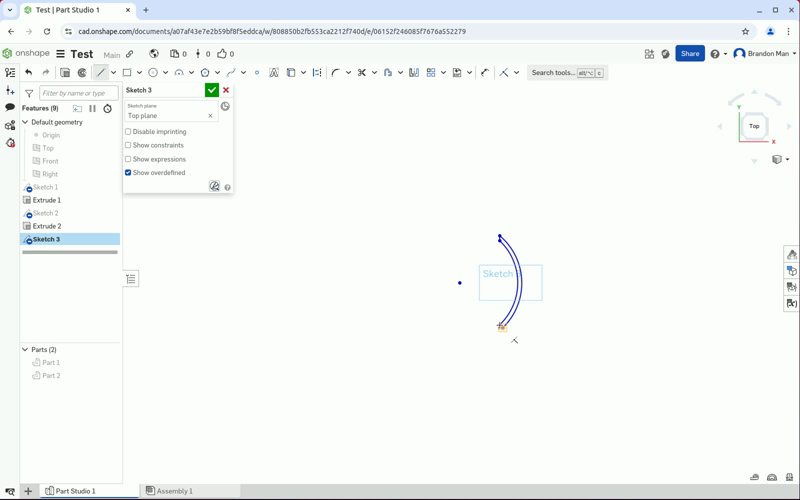
scroll(6)
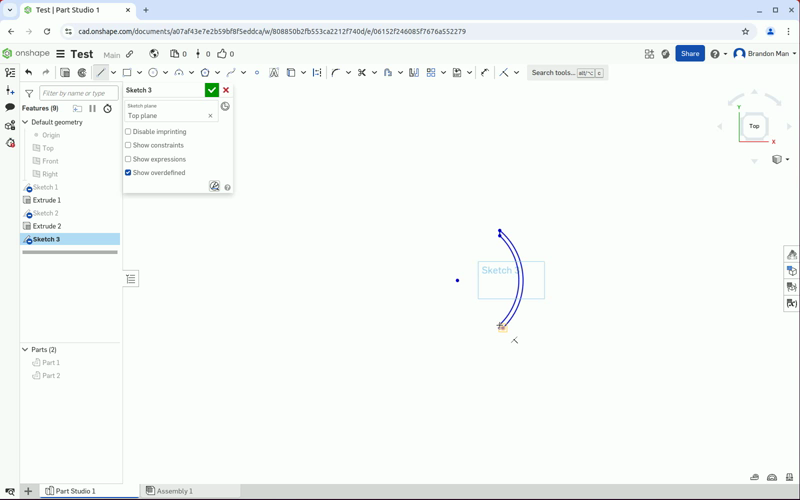
scroll(6)
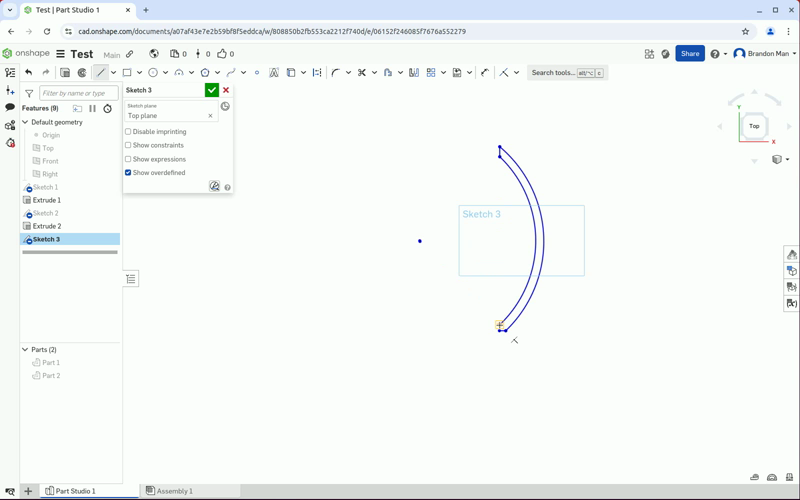
scroll(6)
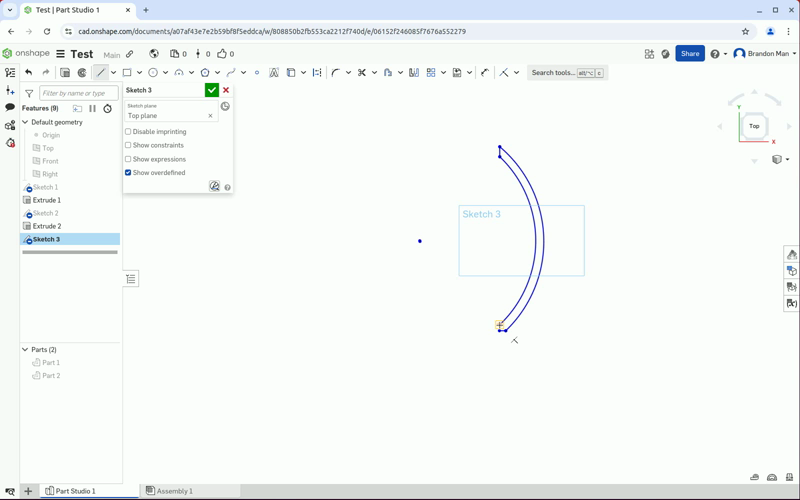
scroll(6)
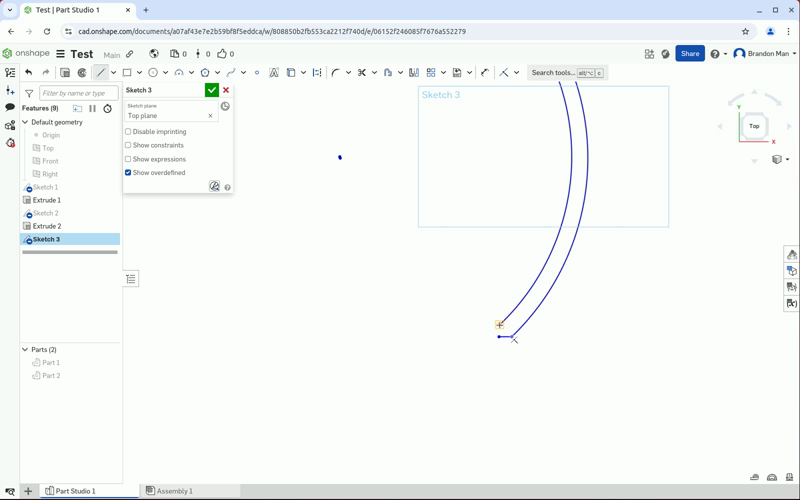
scroll(6)
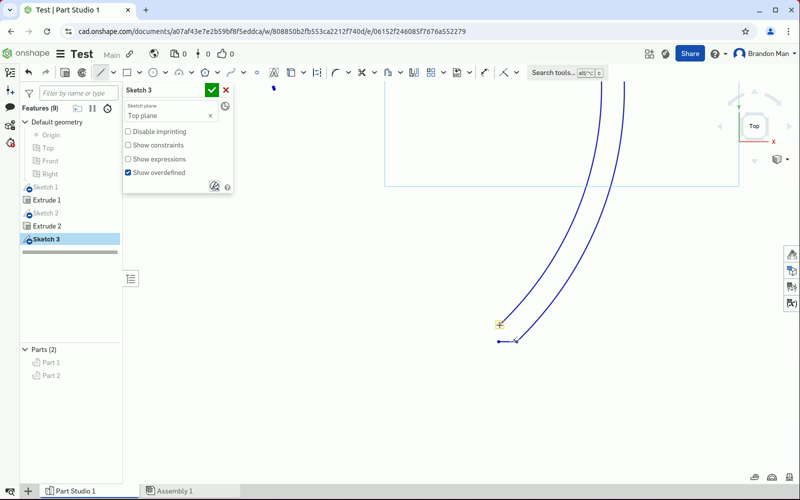
scroll(6)
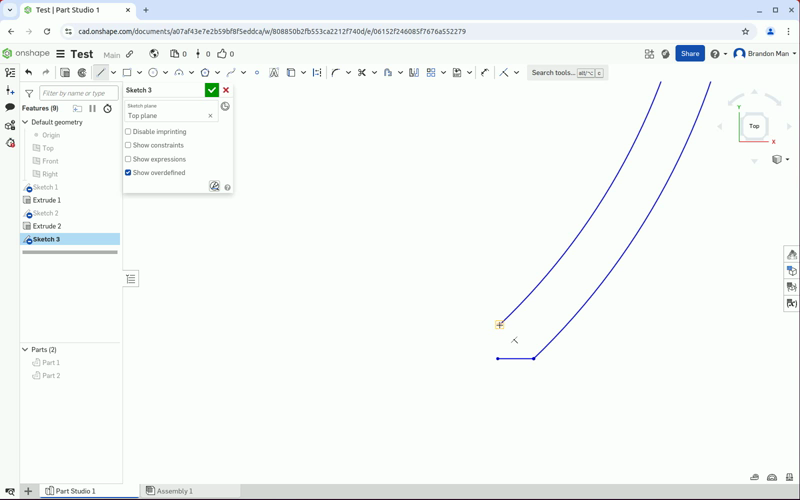
click(499, 324)
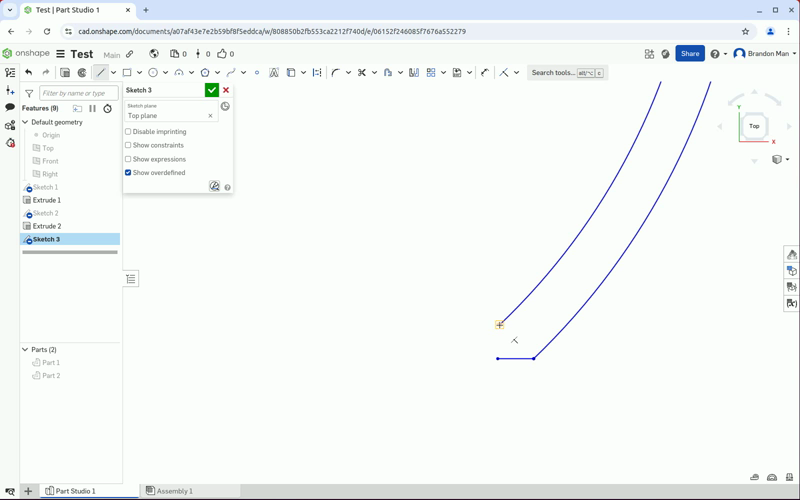
scroll(-6)
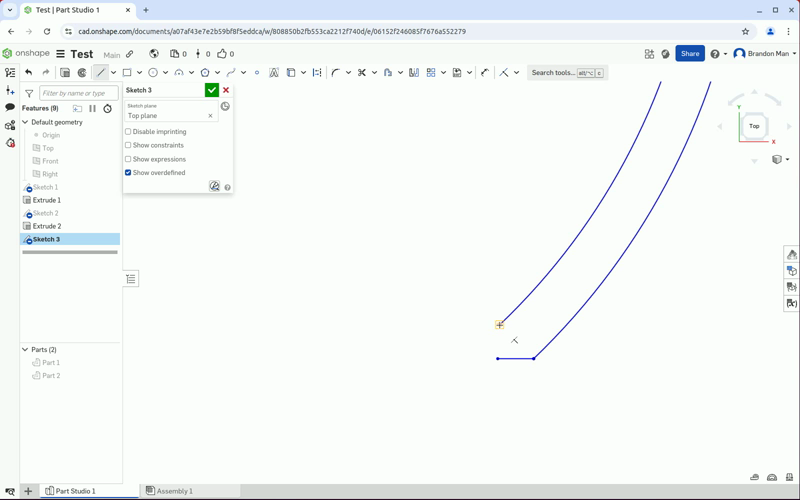
scroll(-6)
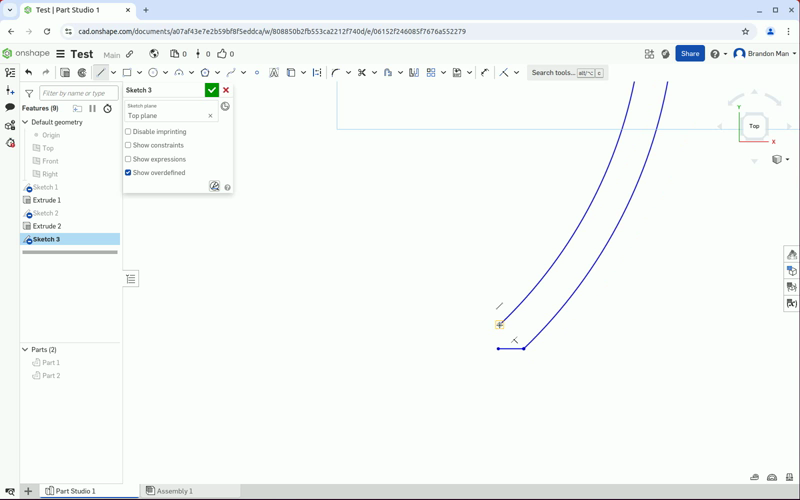
scroll(-6)
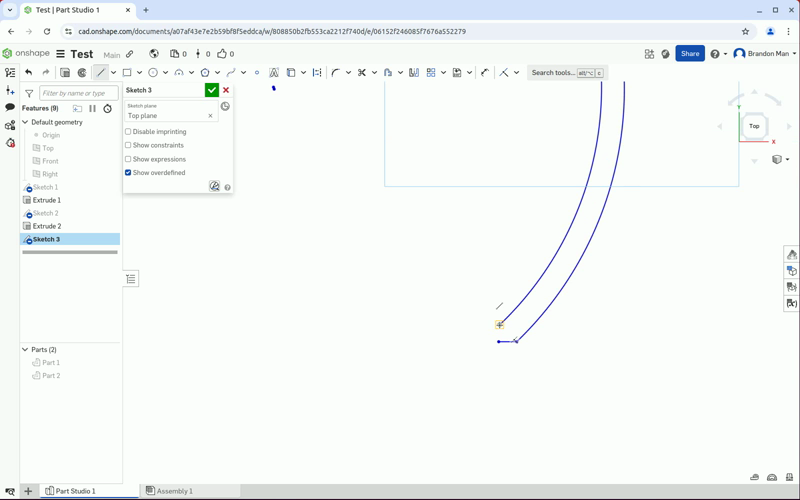
scroll(-6)
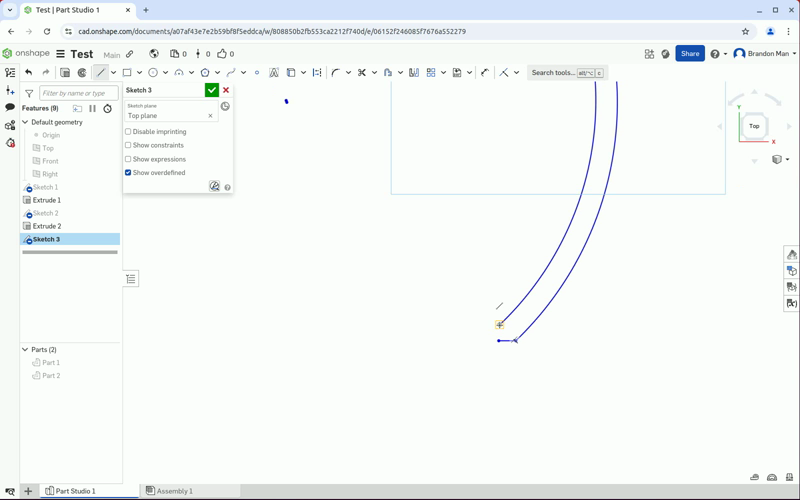
scroll(-6)
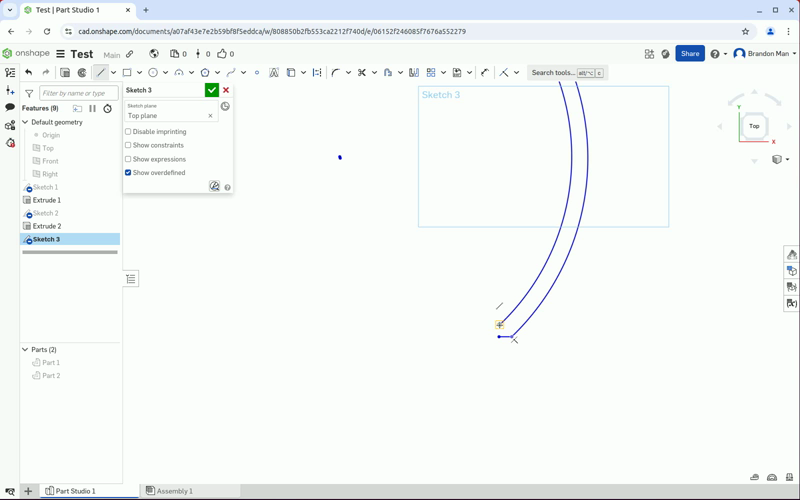
scroll(-6)
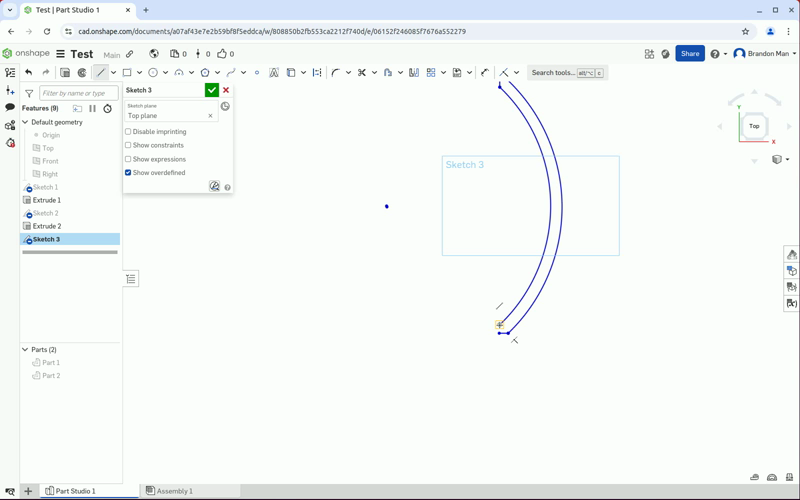
scroll(-6)
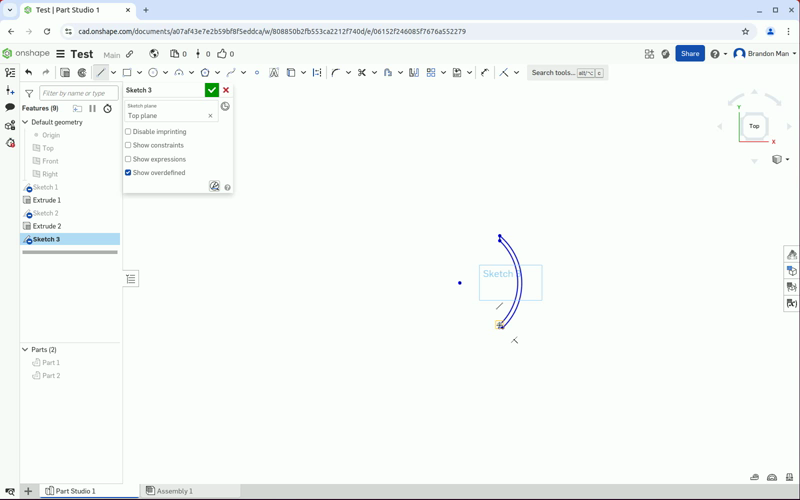
mouse_move(529, 324)
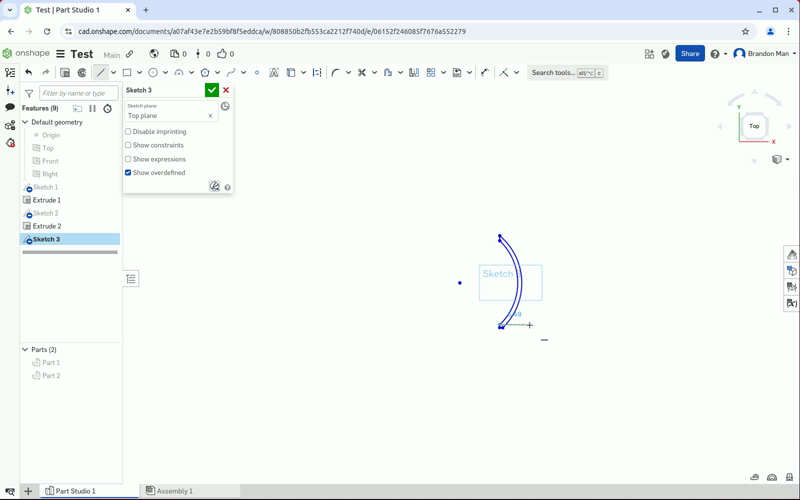
key_down(shift)
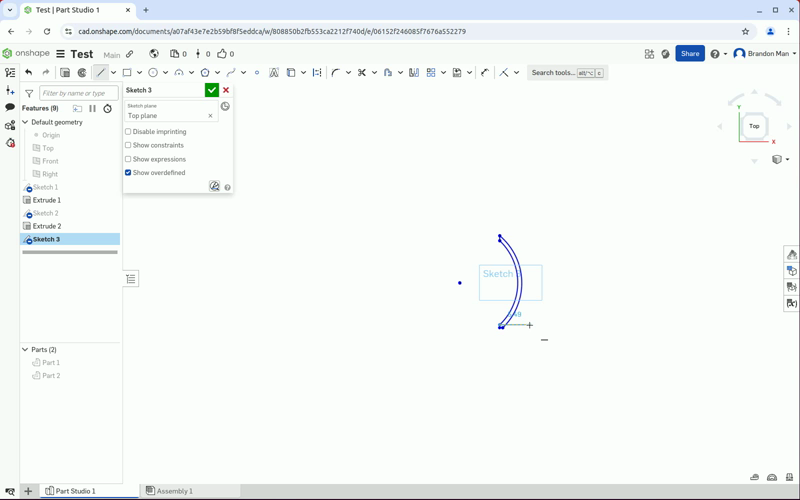
mouse_move(499, 327)
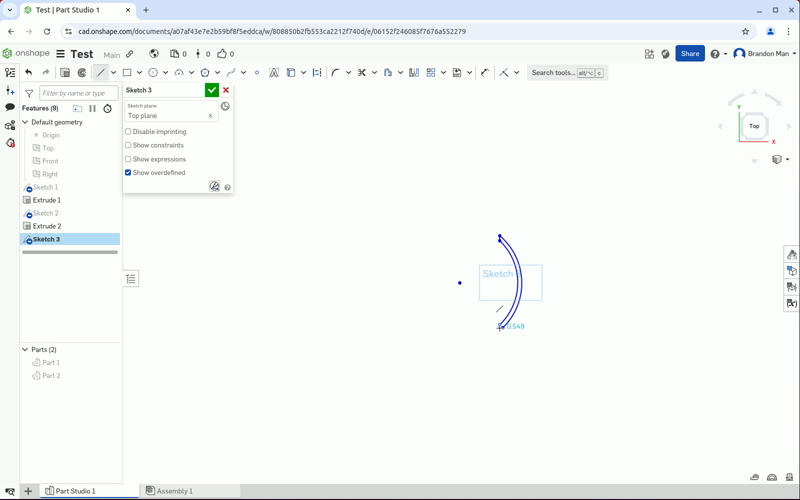
scroll(6)
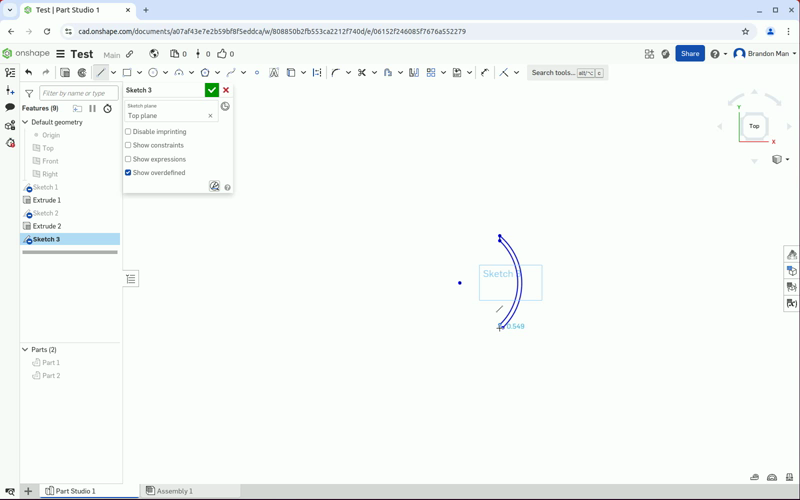
scroll(6)
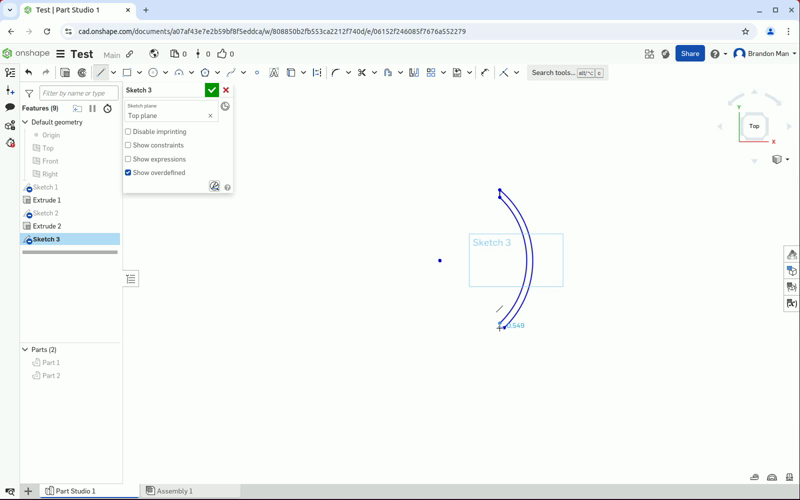
scroll(6)
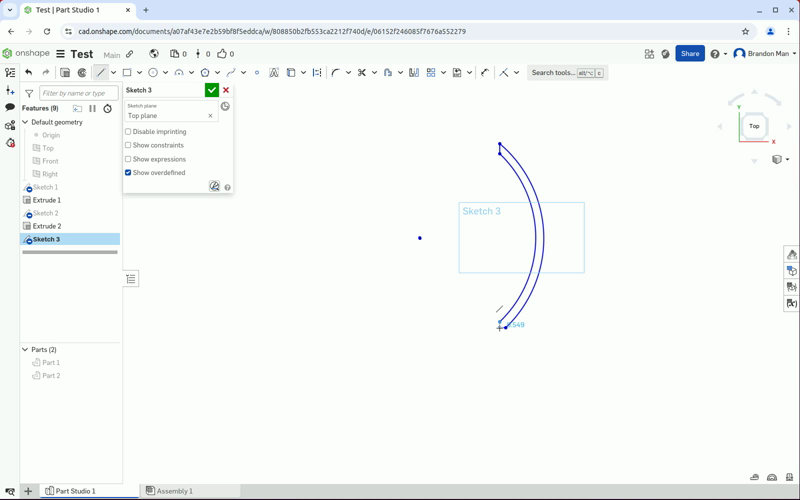
scroll(6)
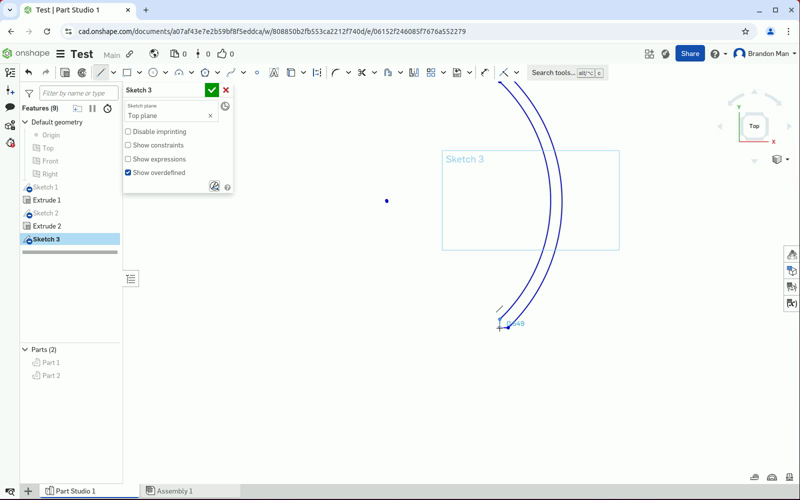
scroll(6)
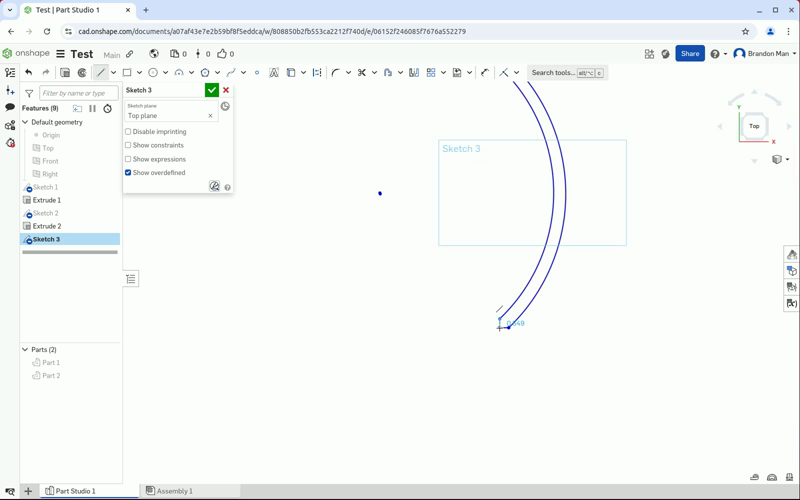
scroll(6)
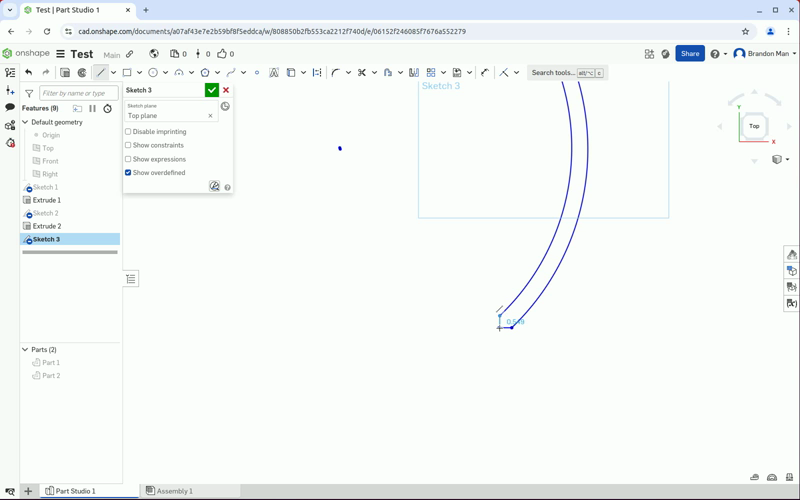
scroll(6)
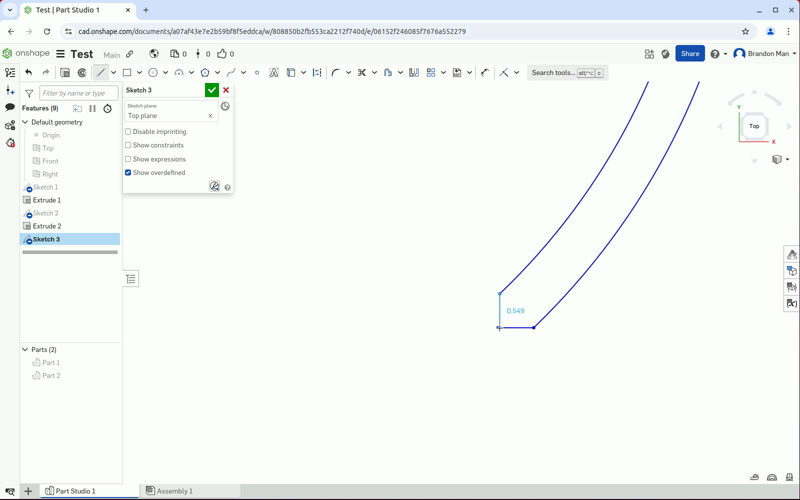
key_up(shift)
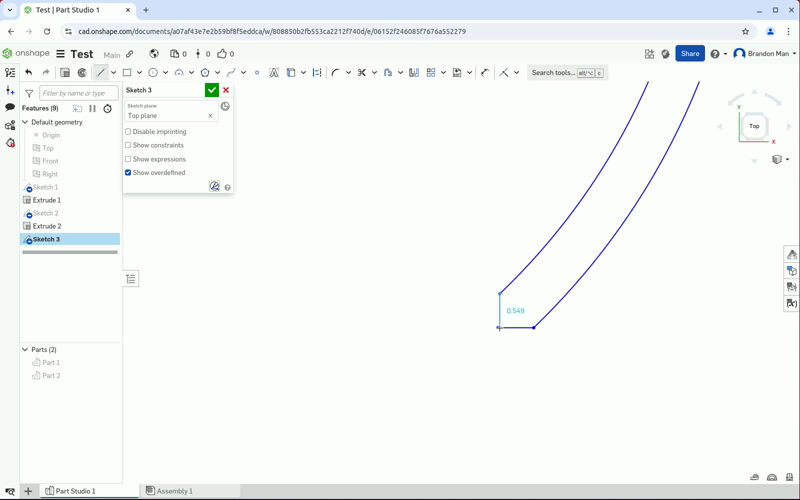
click(499, 327)
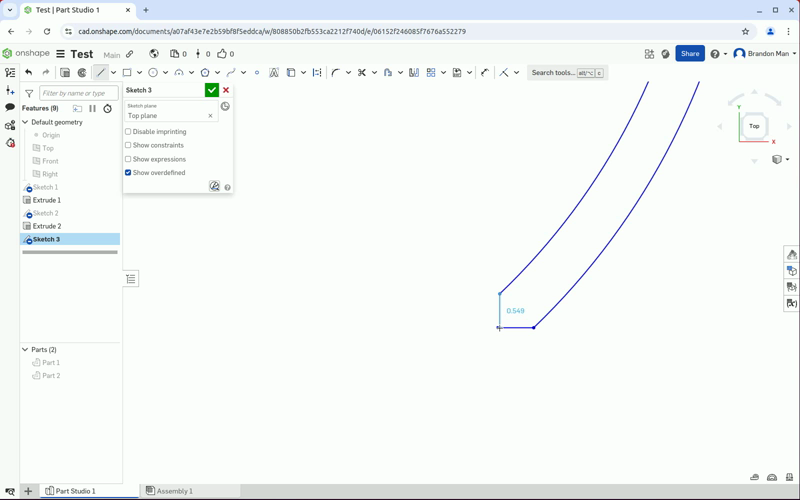
scroll(-6)
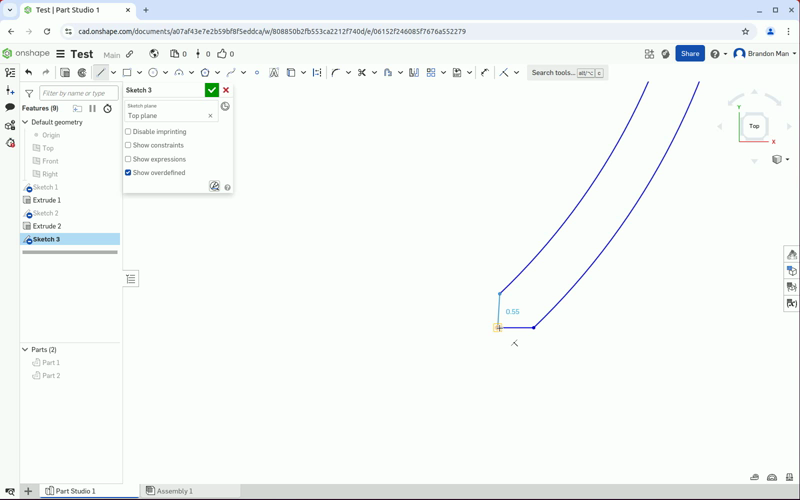
scroll(-6)
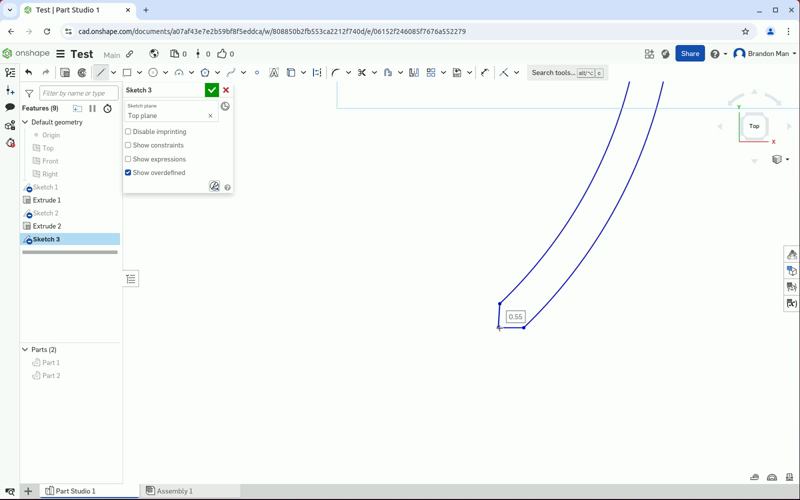
scroll(-6)
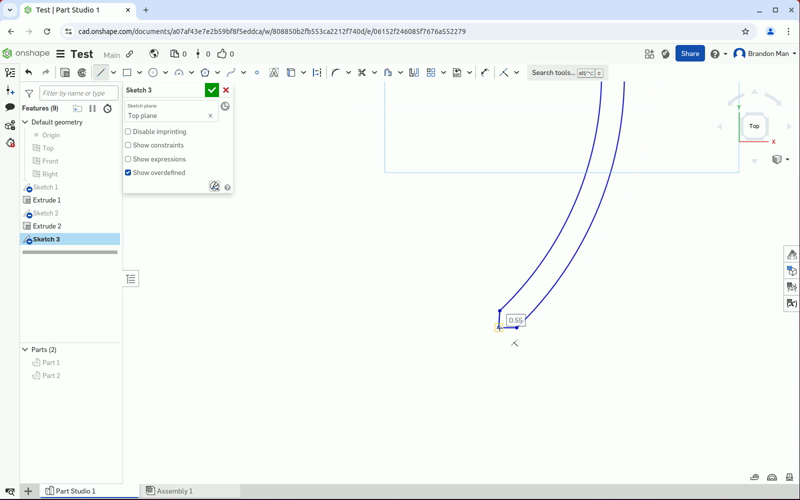
scroll(-6)
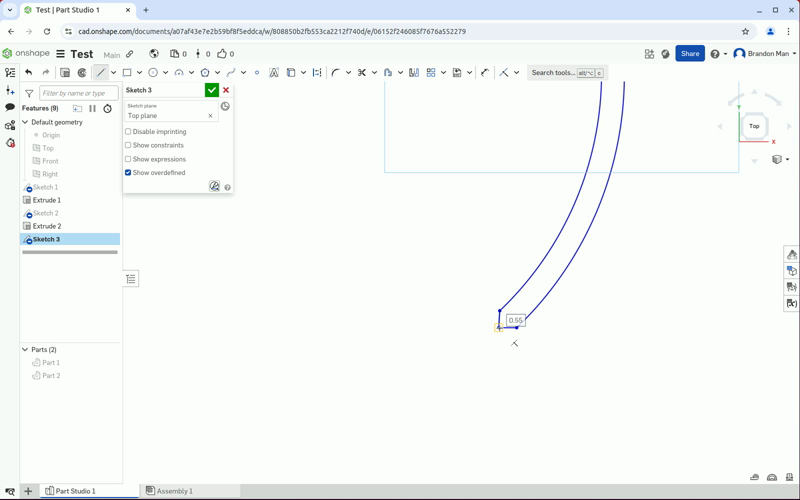
scroll(-6)
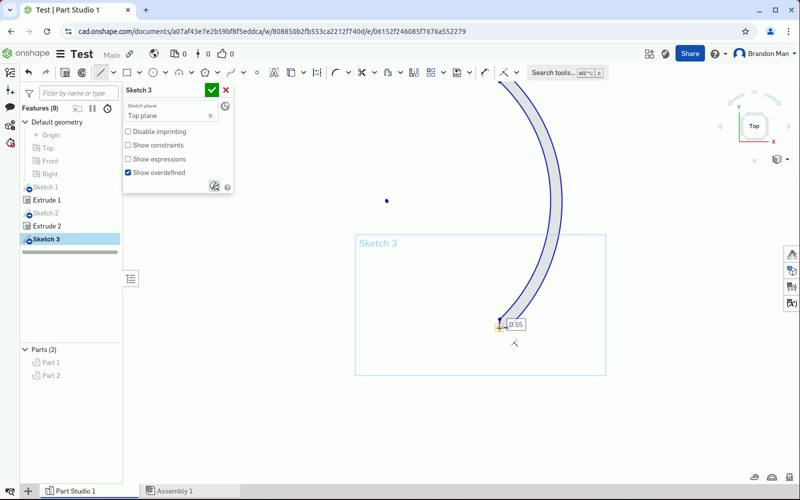
scroll(-6)
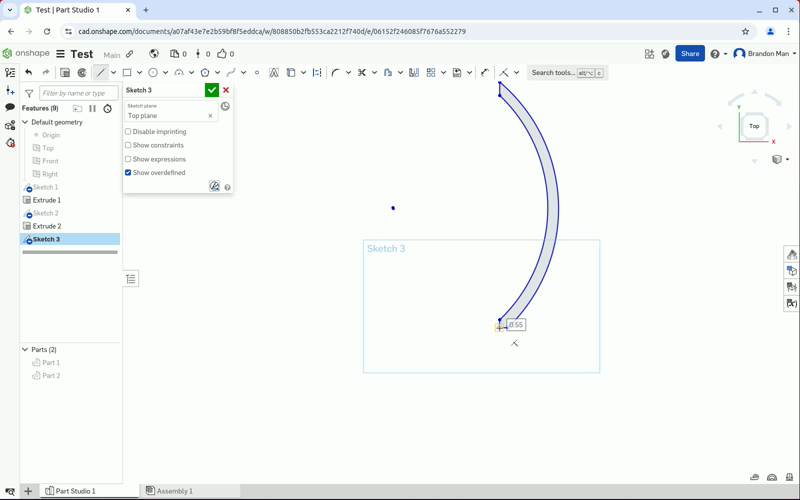
scroll(-6)
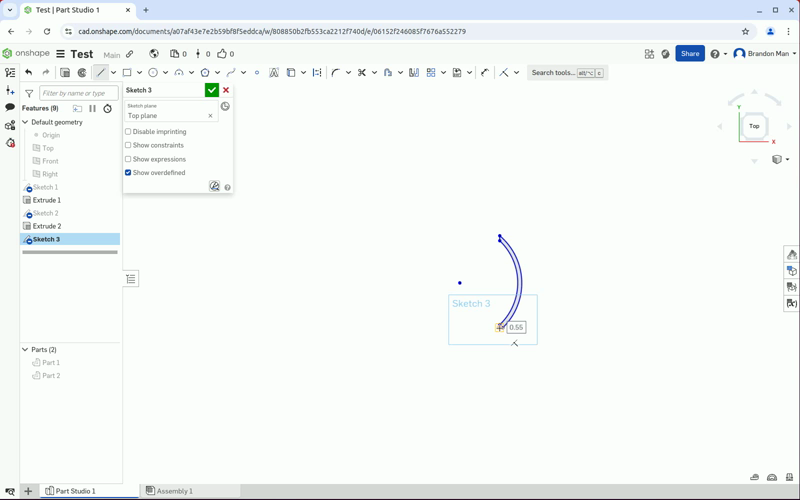
key(esc)
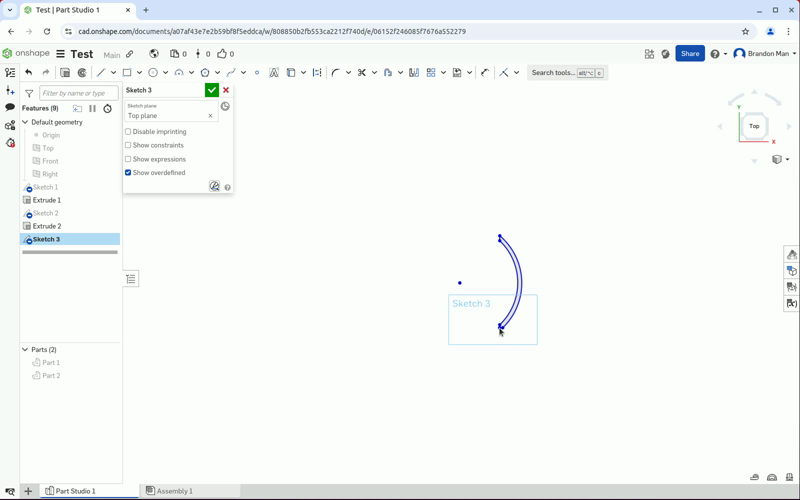
mouse_move(517, 302)
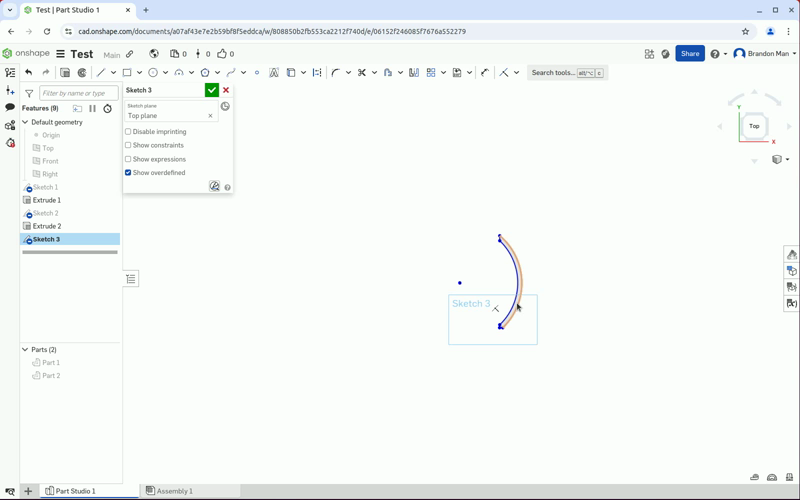
scroll(6)
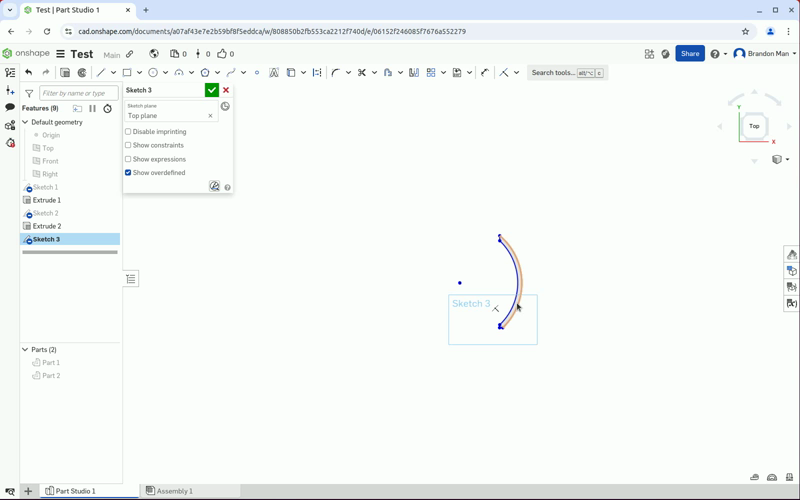
scroll(6)
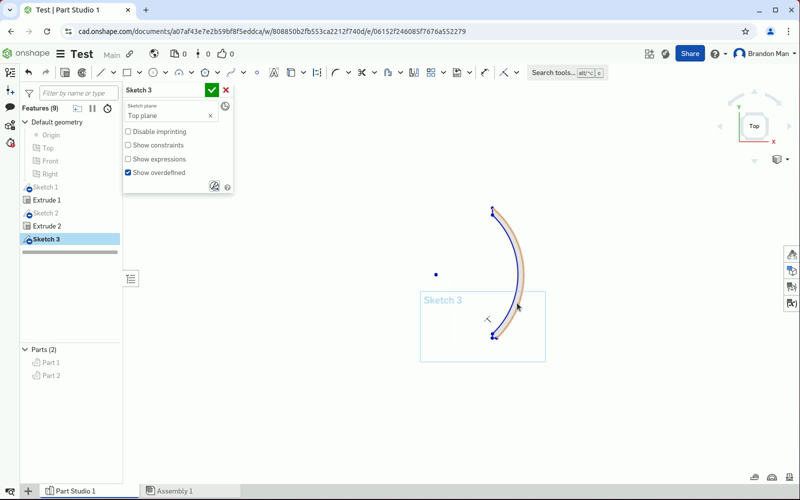
scroll(6)
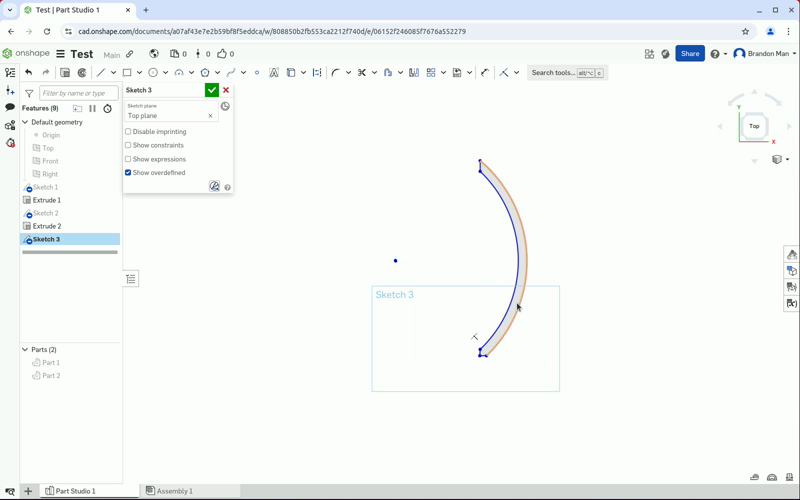
scroll(6)
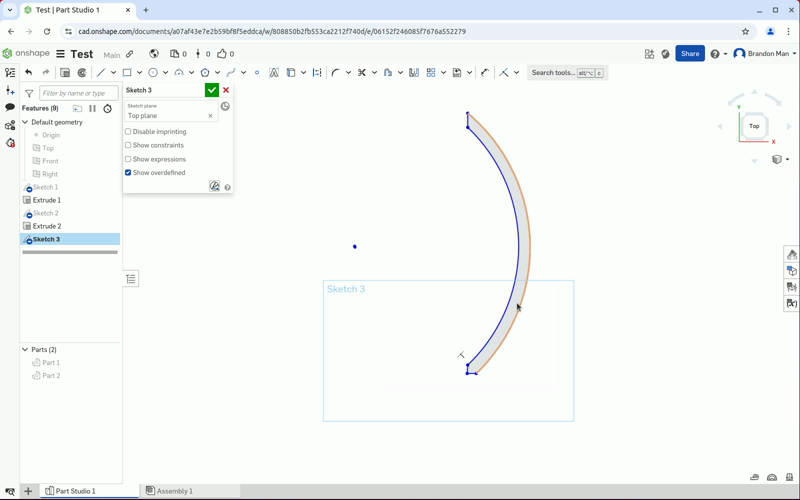
scroll(6)
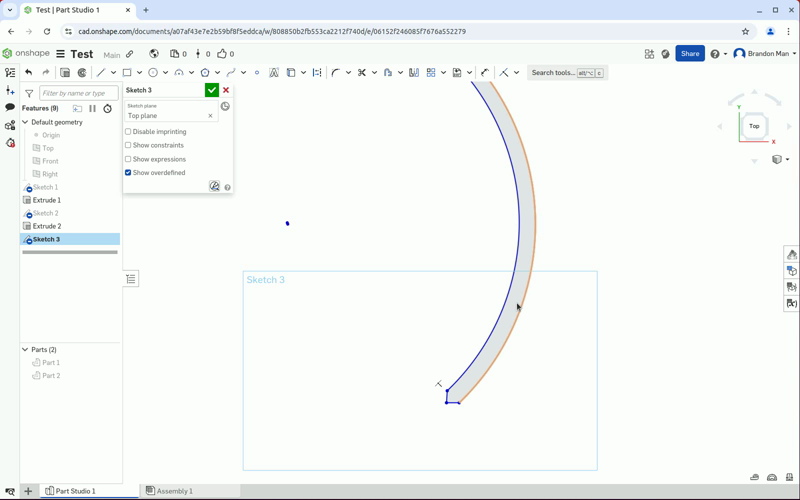
scroll(6)
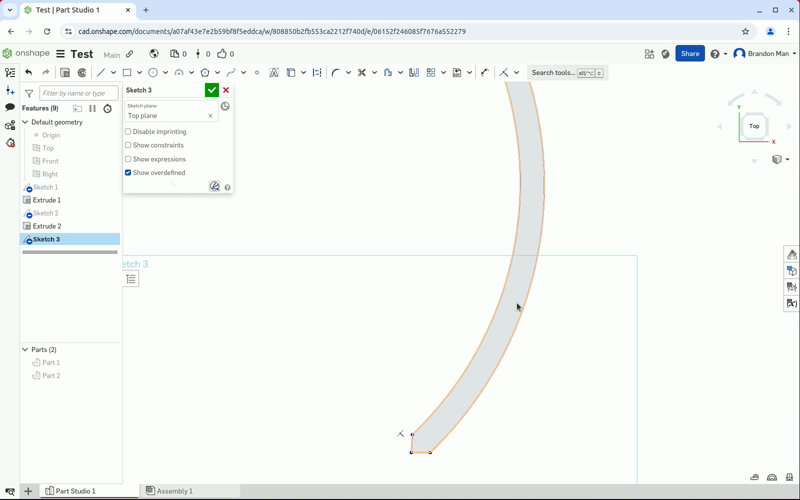
scroll(6)
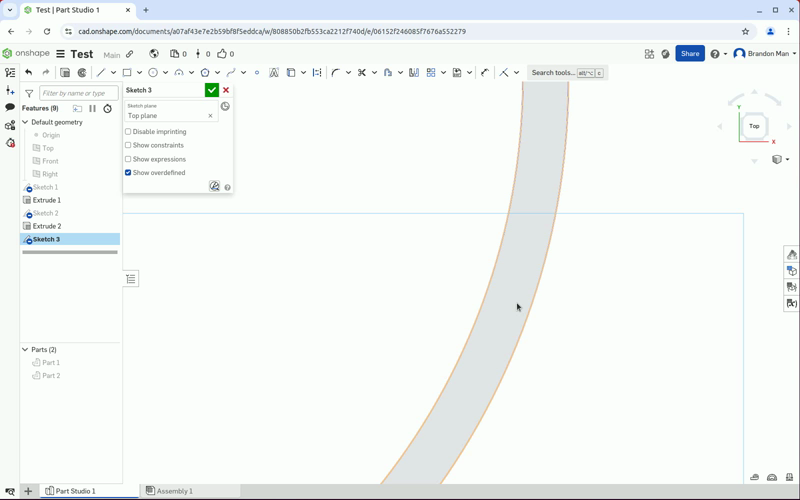
click(517, 302)
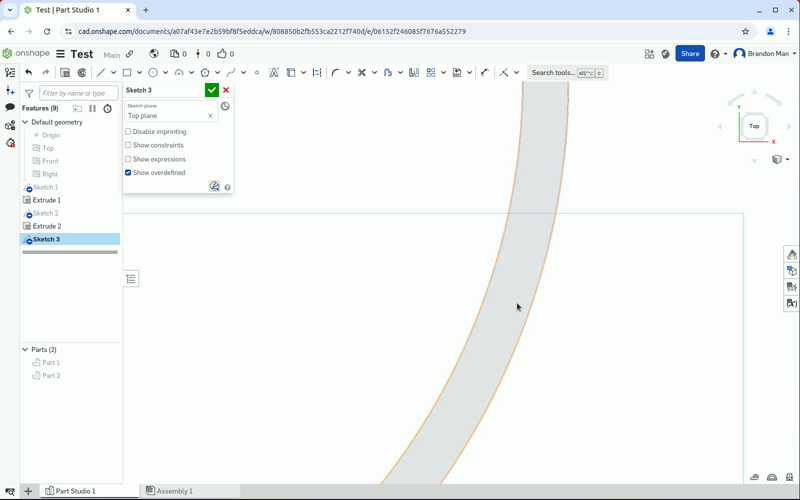
scroll(-6)
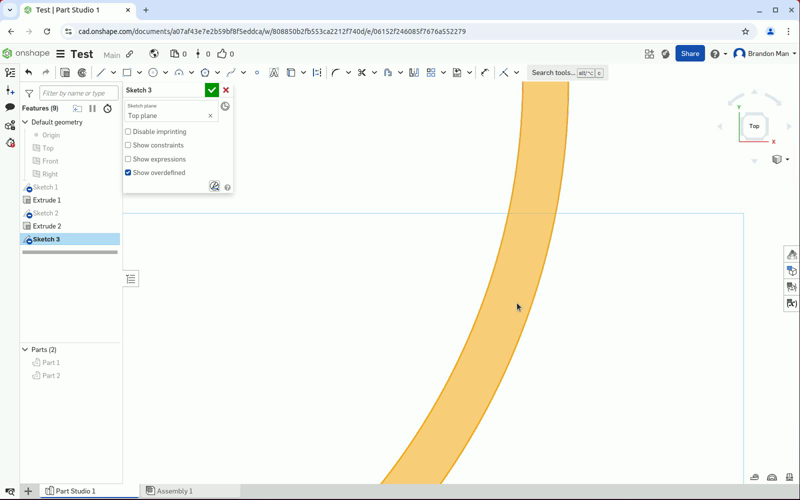
scroll(-6)
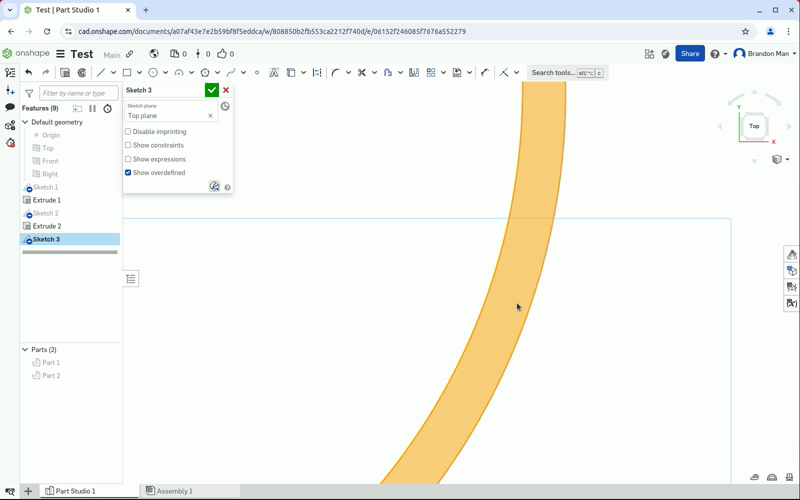
scroll(-6)
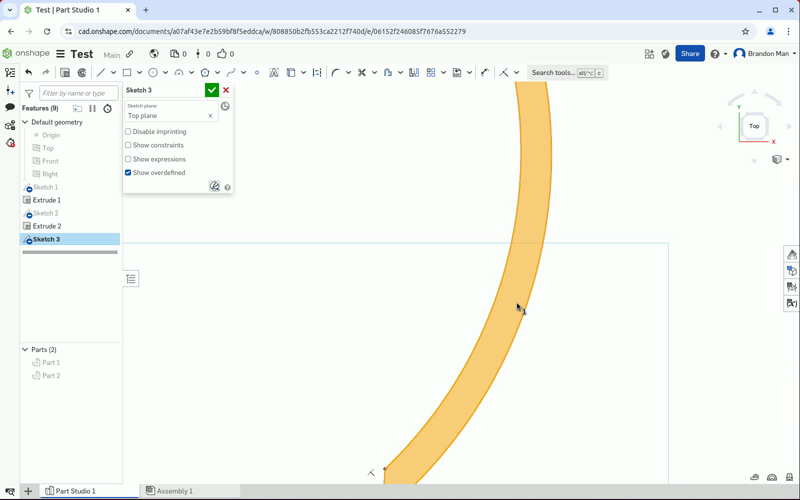
scroll(-6)
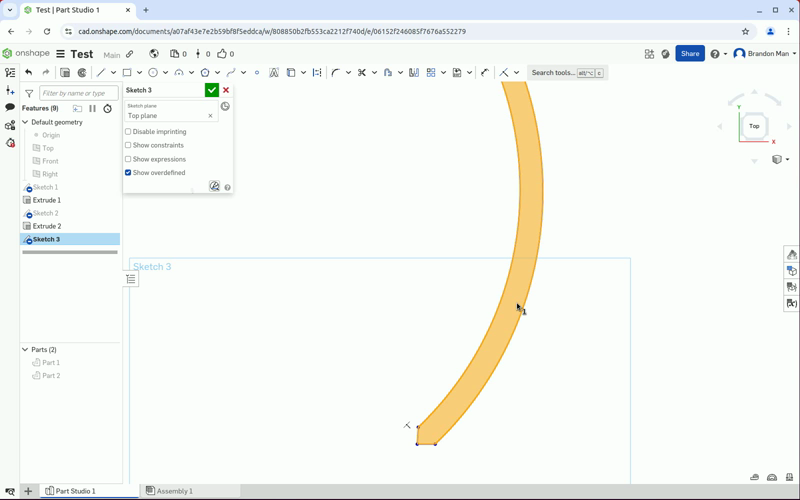
scroll(-6)
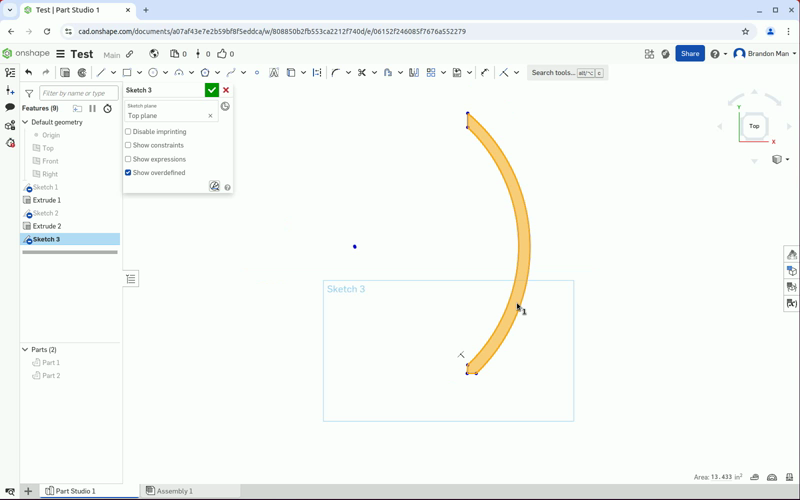
scroll(-6)
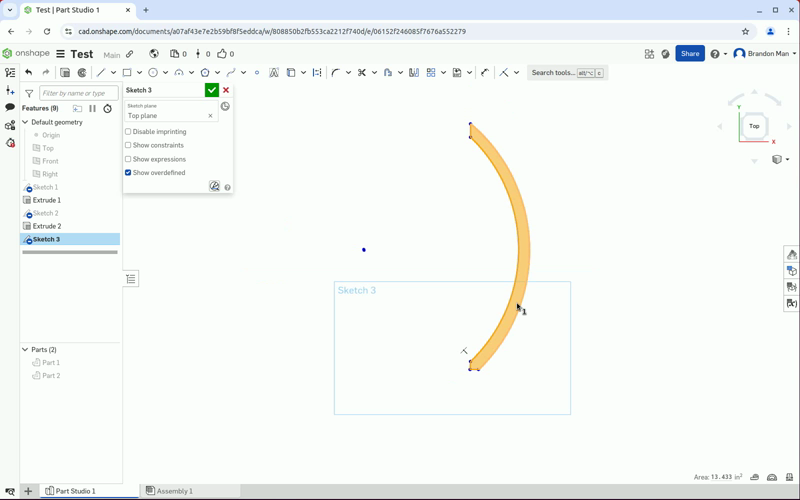
scroll(-6)
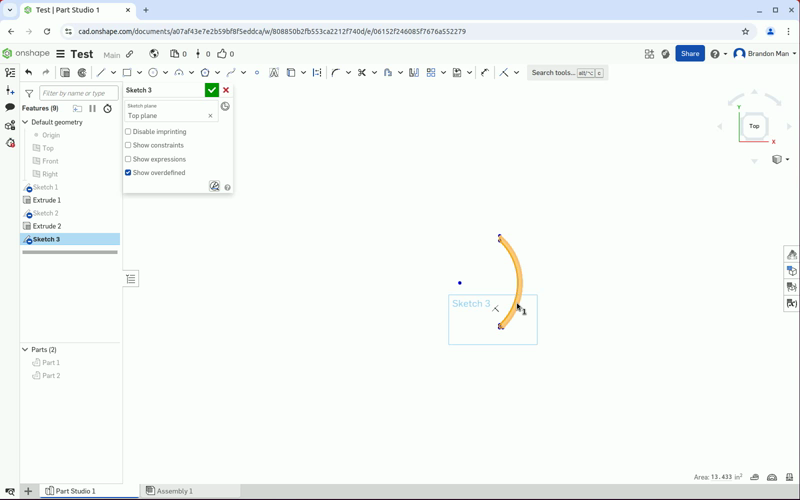
mouse_move(73, 352)
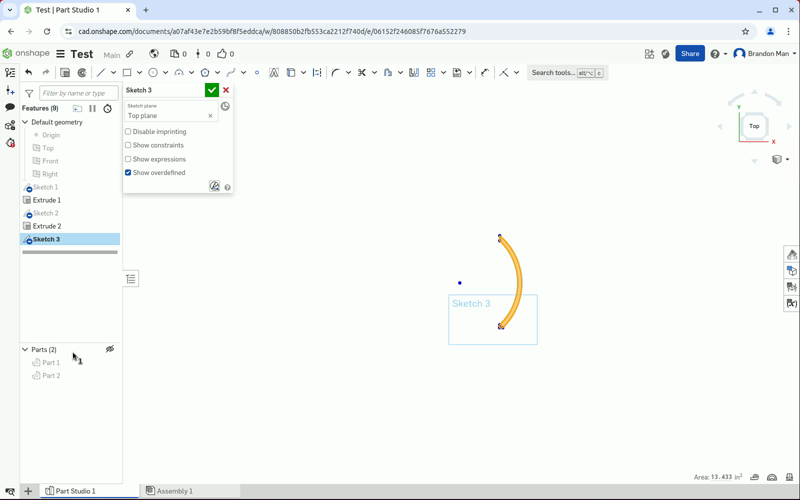
key(shift+y)
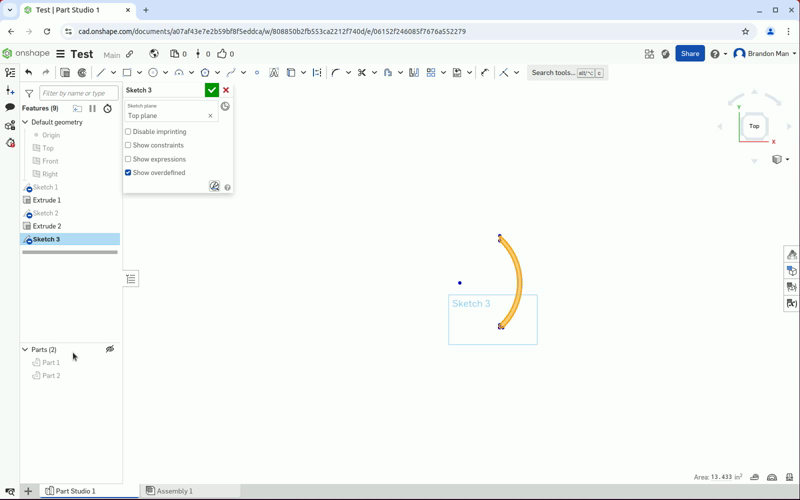
key(shift+e)
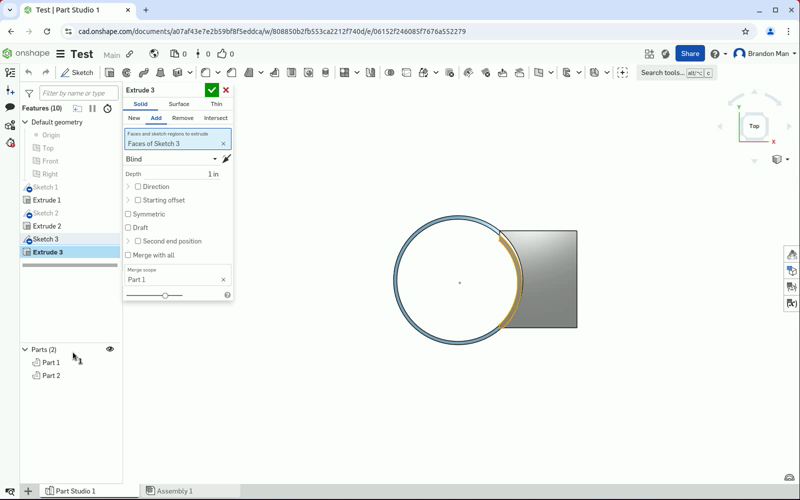
mouse_move(143, 106)
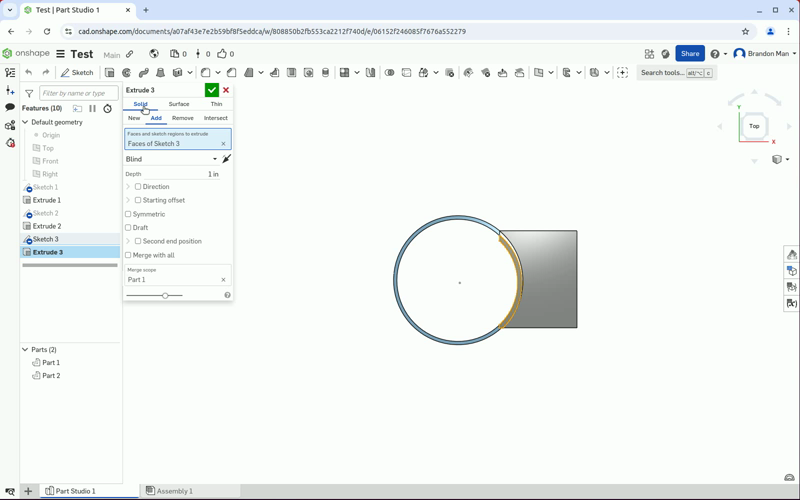
click(143, 106)
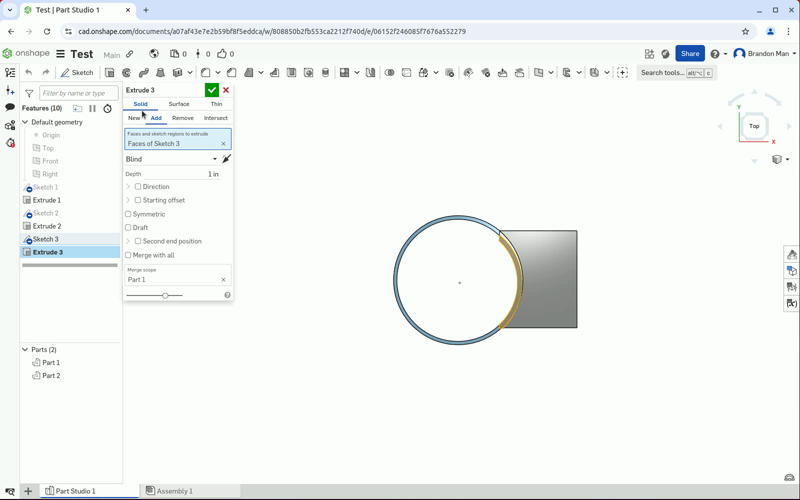
mouse_move(137, 120)
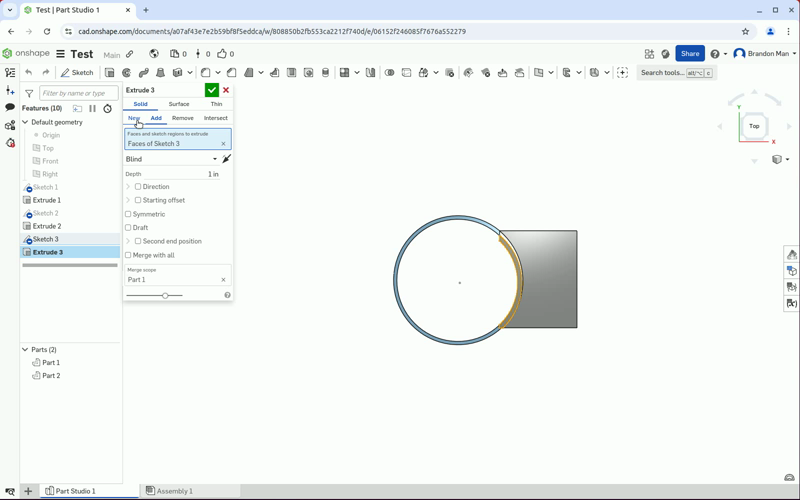
click(137, 120)
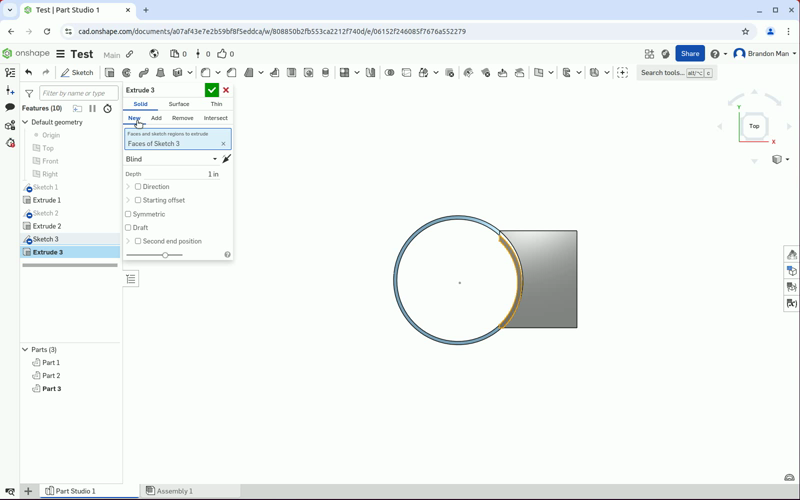
key(tab, 4)
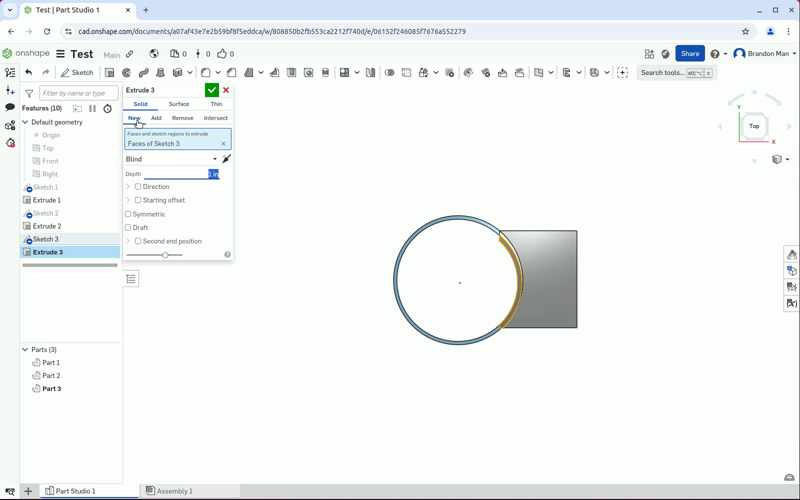
text(15.165)
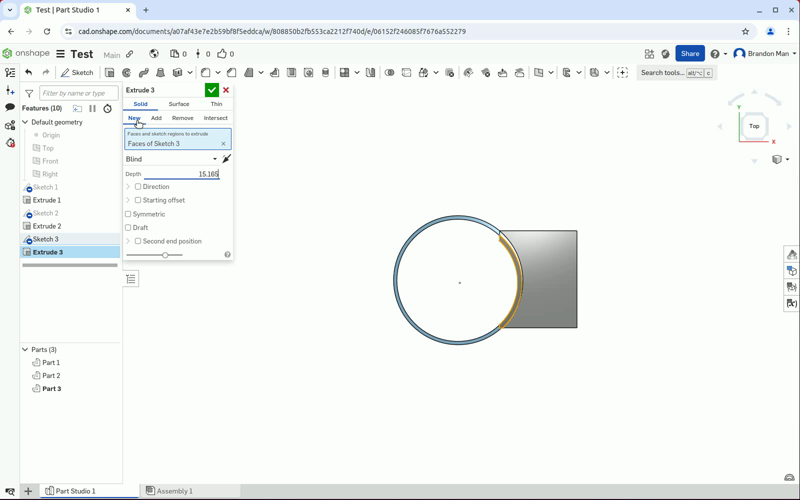
key(enter)
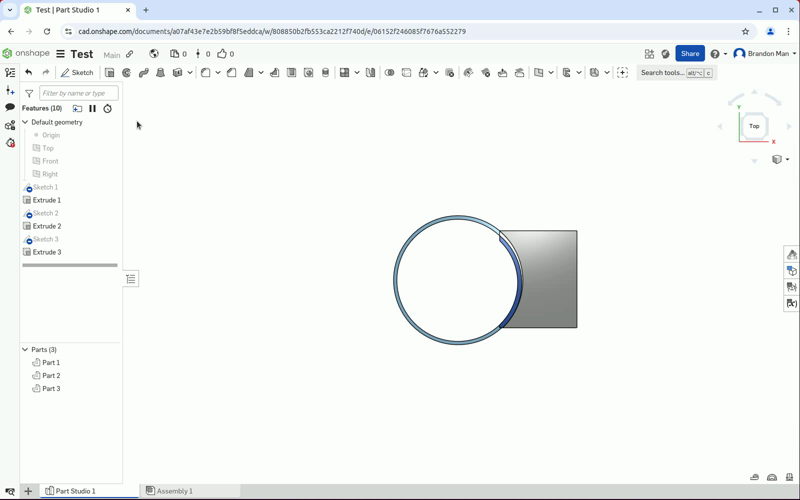
key(shift+h)
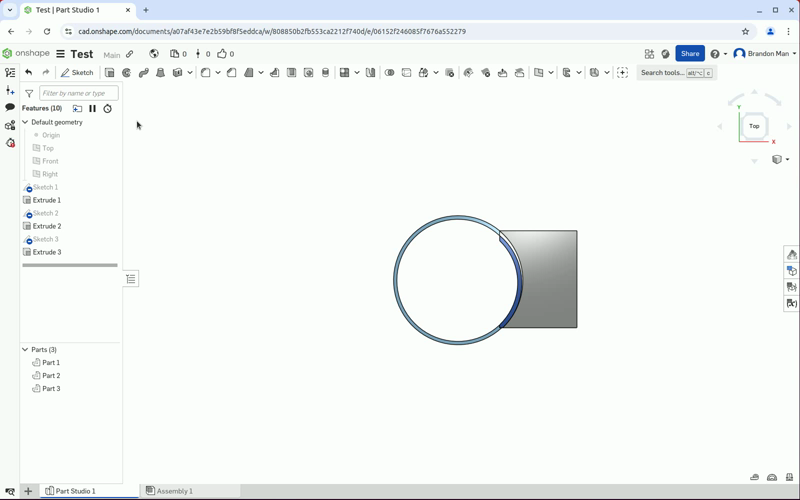
key(shift+h)
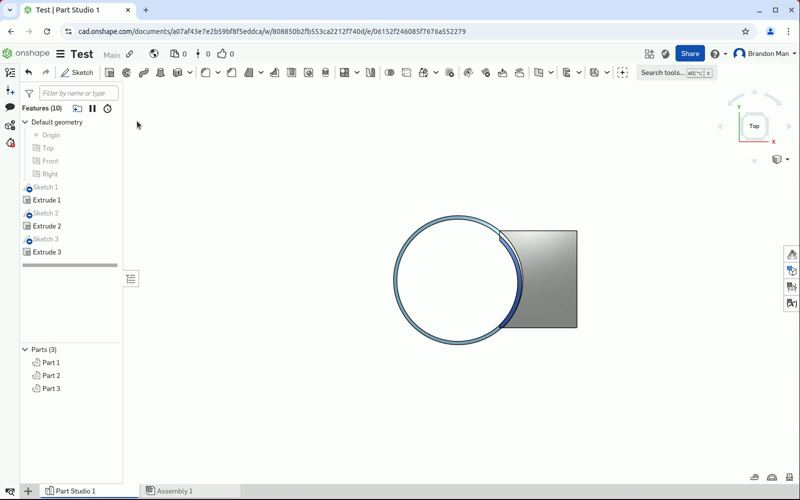
mouse_move(73, 189)
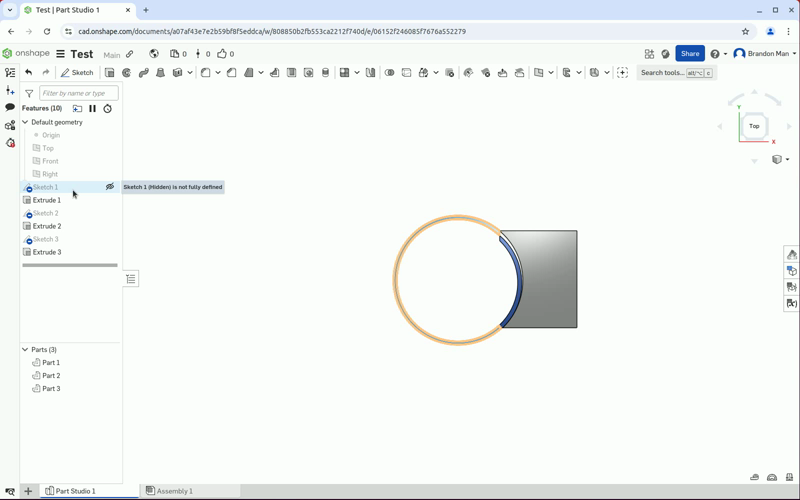
click(73, 189)
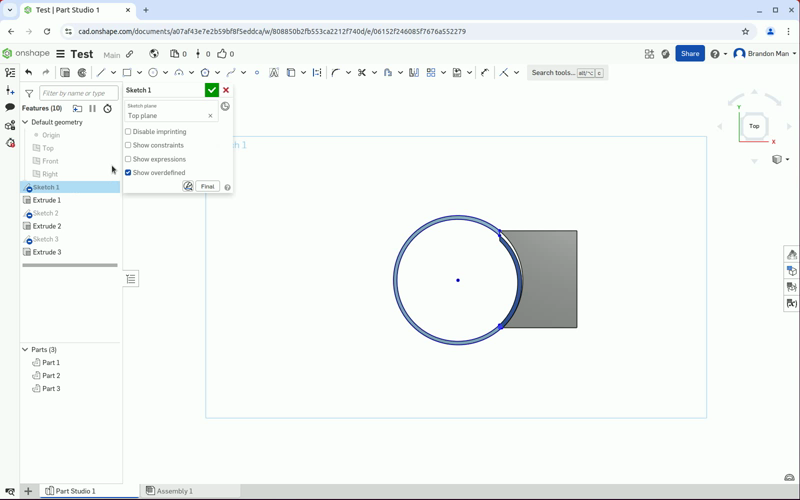
mouse_move(229, 92)
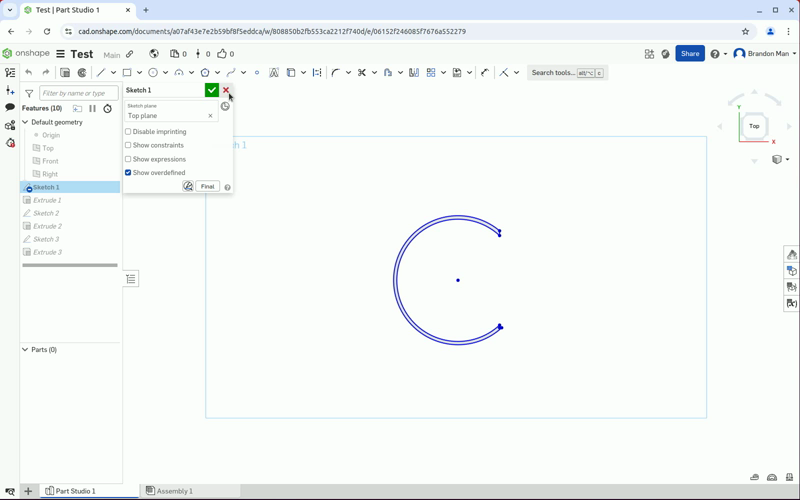
click(229, 92)
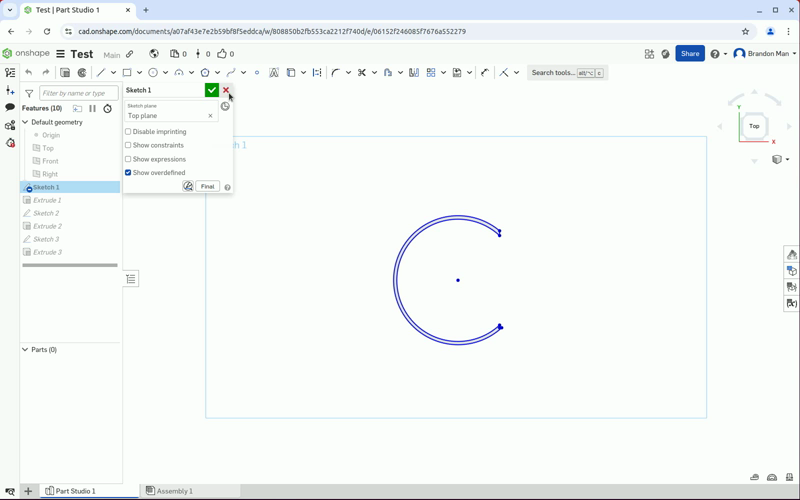
key(shift+s)
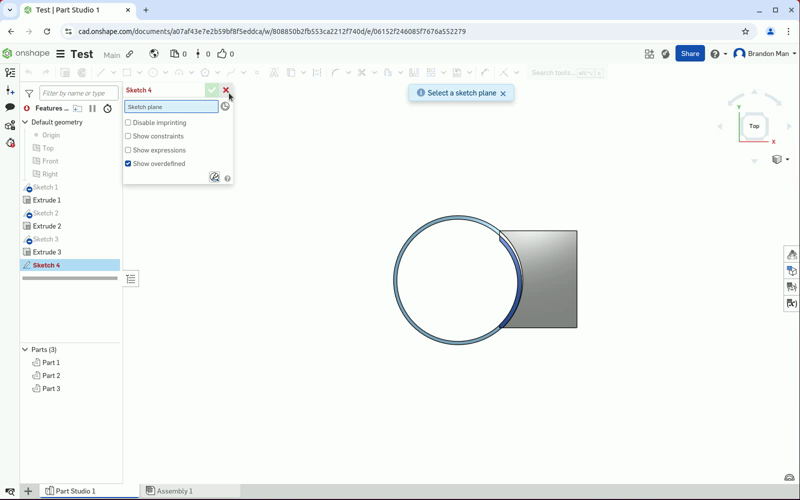
mouse_move(73, 150)
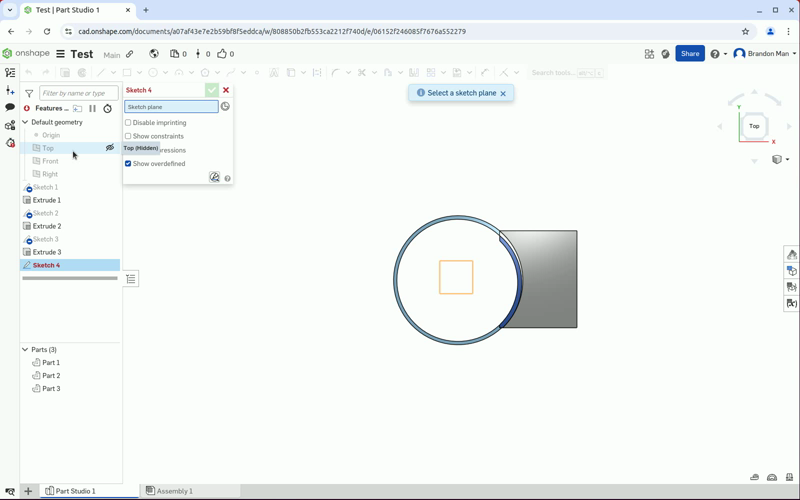
click(73, 150)
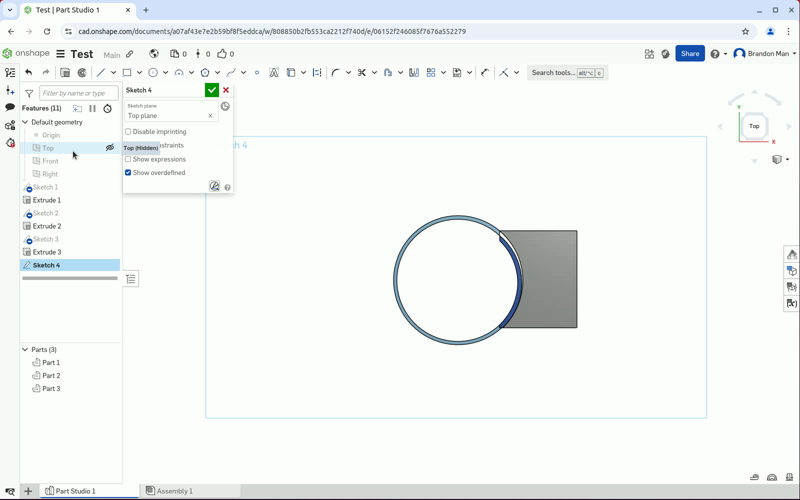
mouse_move(73, 352)
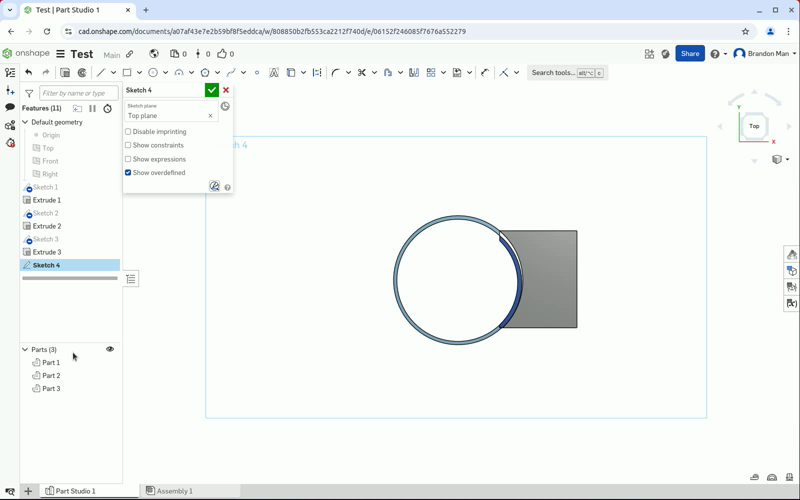
key(y)
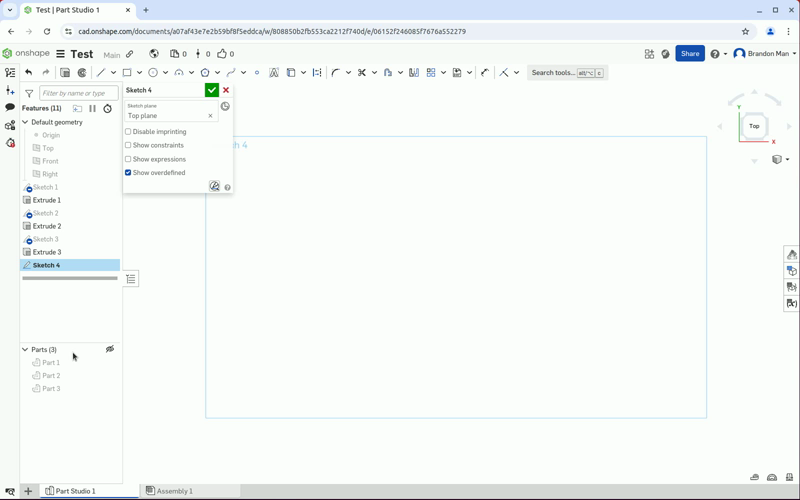
key(l)
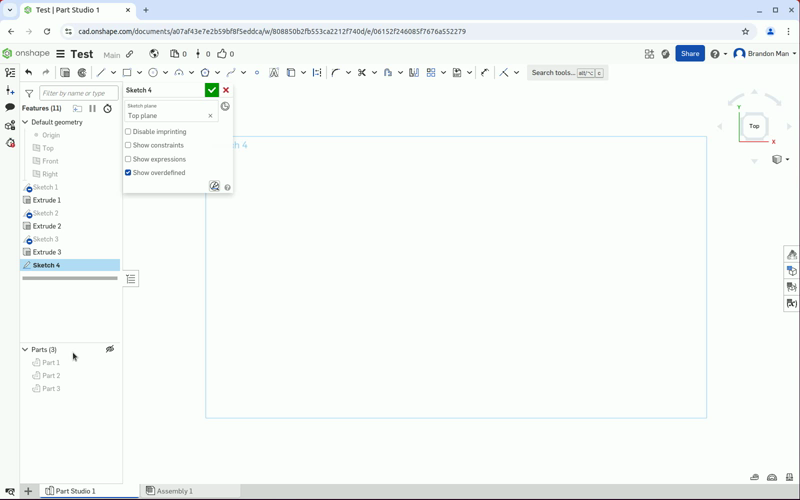
key_down(shift)
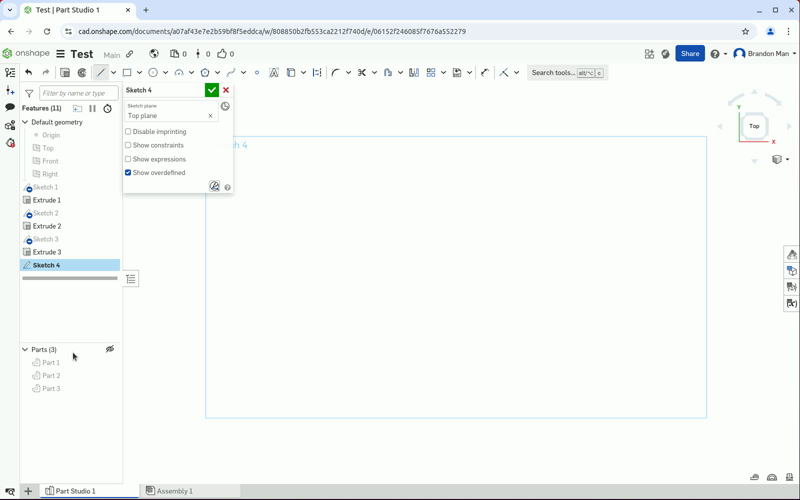
mouse_move(499, 325)
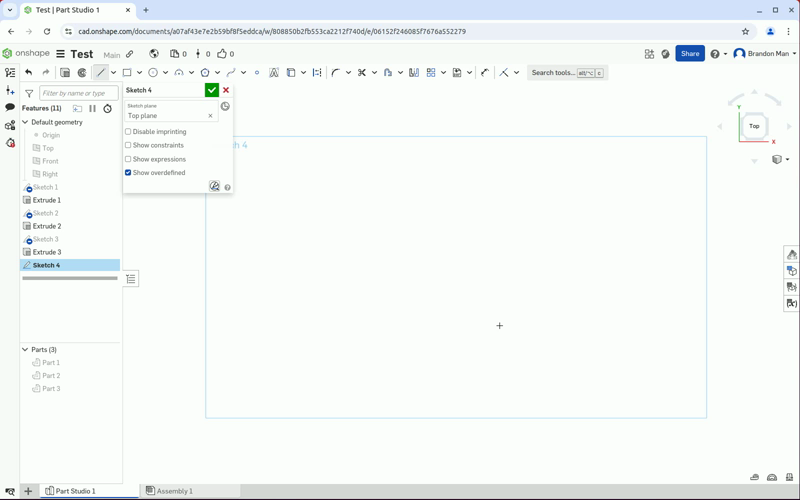
click(499, 325)
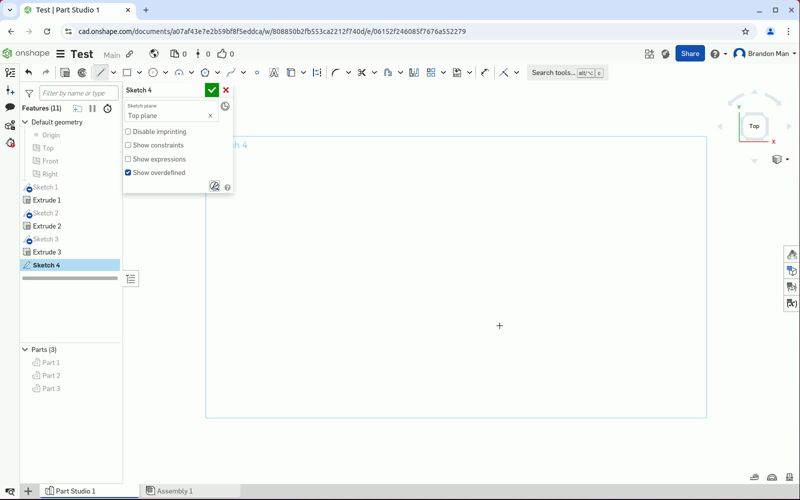
key_up(shift)
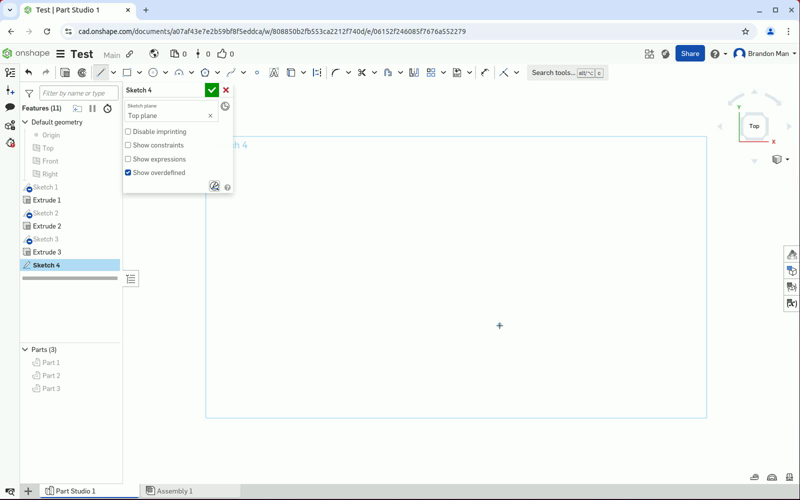
key_down(shift)
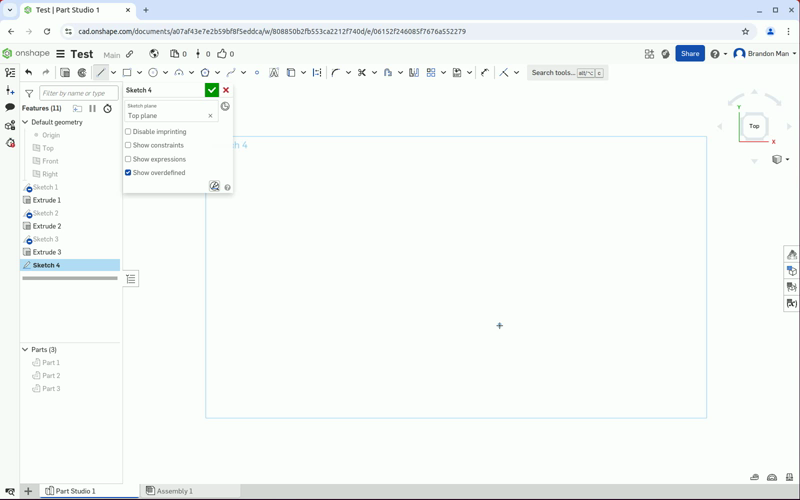
mouse_move(499, 241)
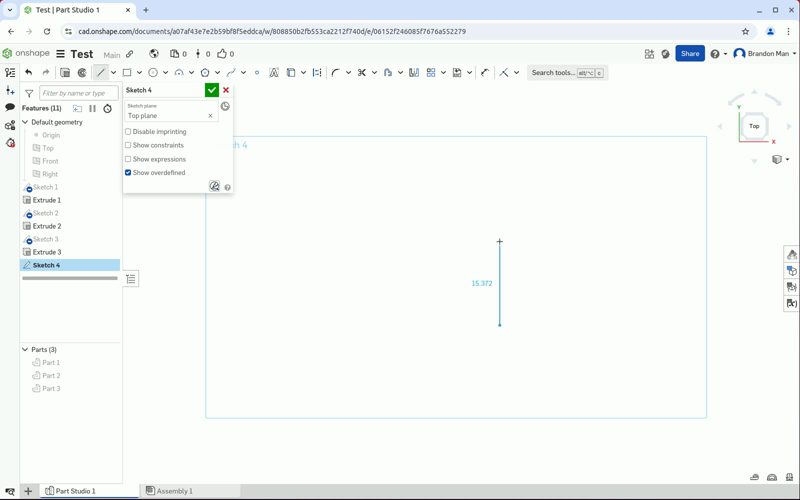
click(499, 241)
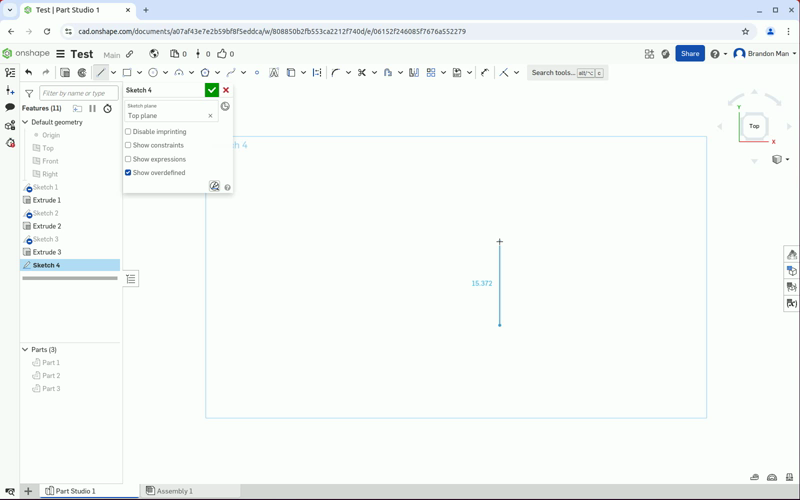
key_up(shift)
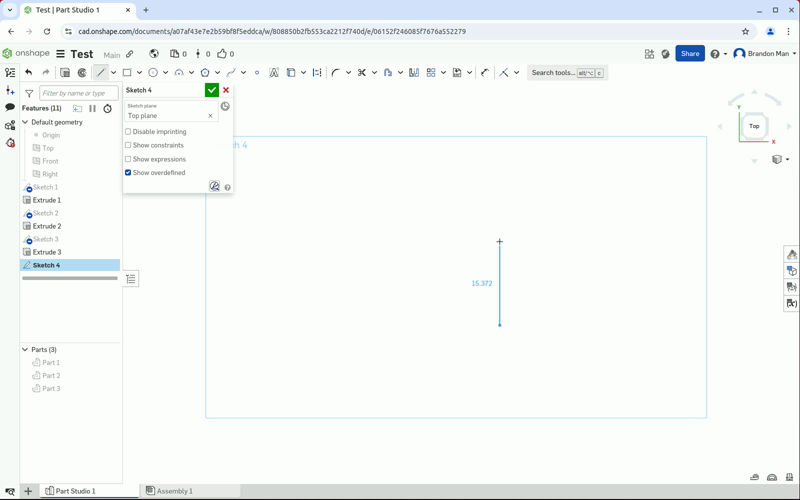
key(esc)
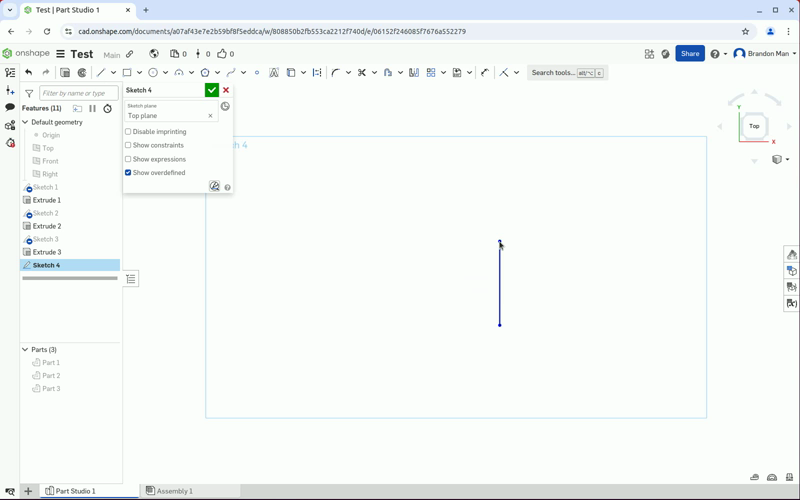
key(a)
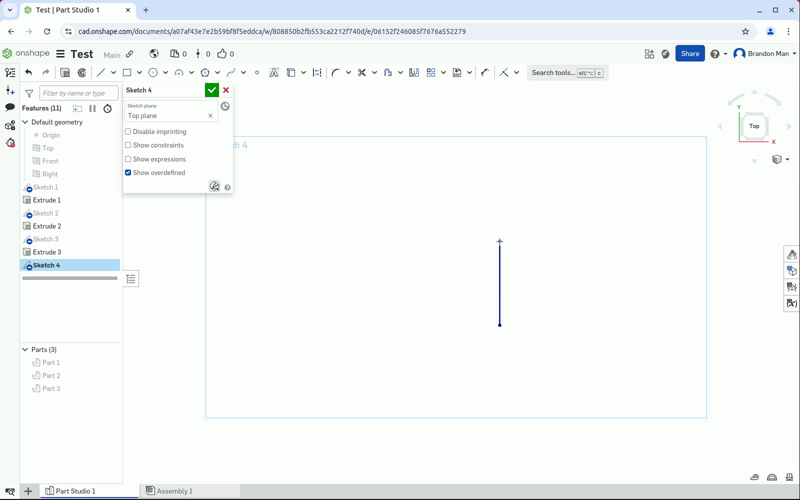
mouse_move(499, 241)
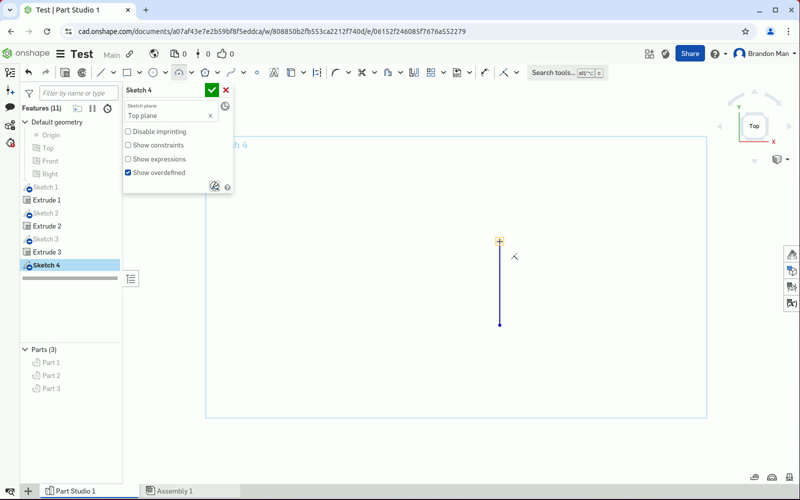
click(499, 241)
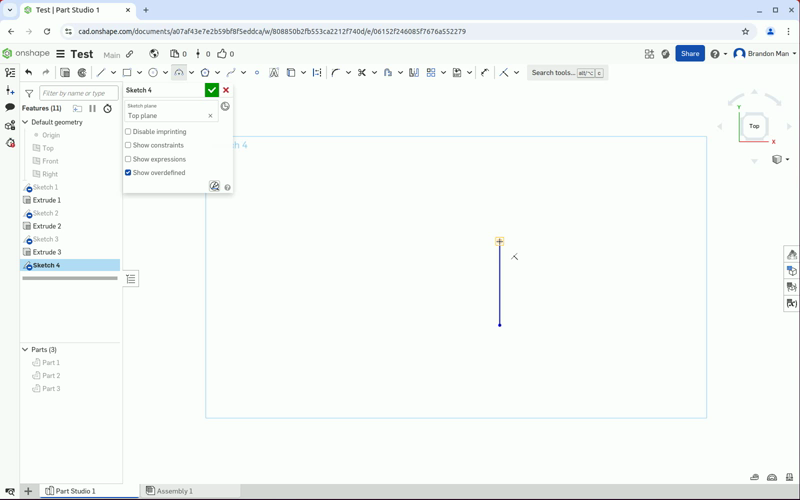
mouse_move(499, 325)
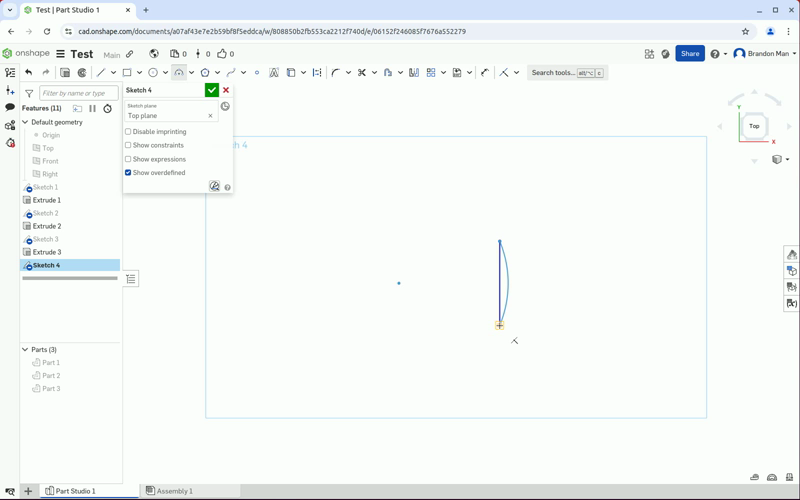
click(499, 325)
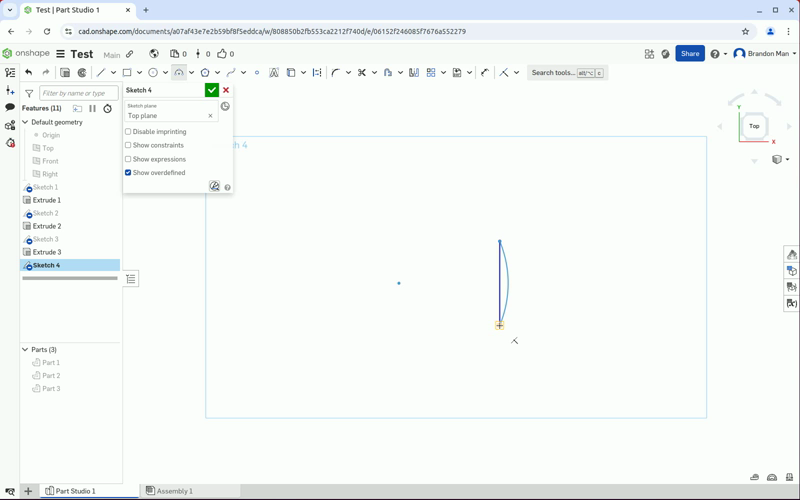
key_down(shift)
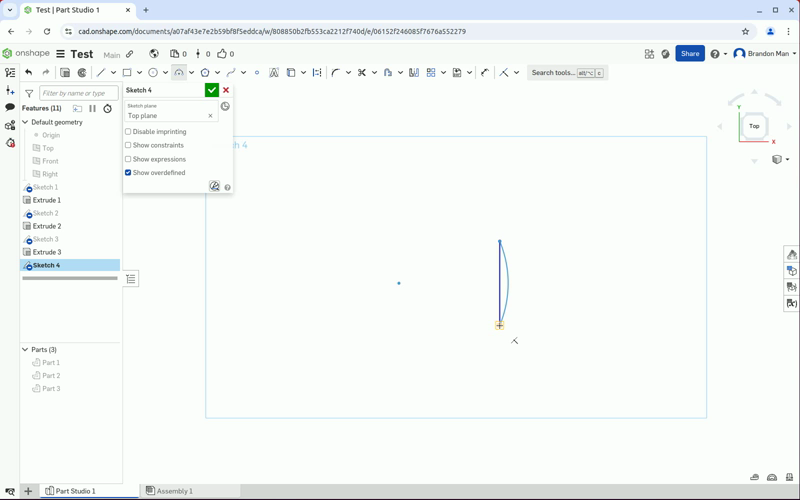
mouse_move(403, 283)
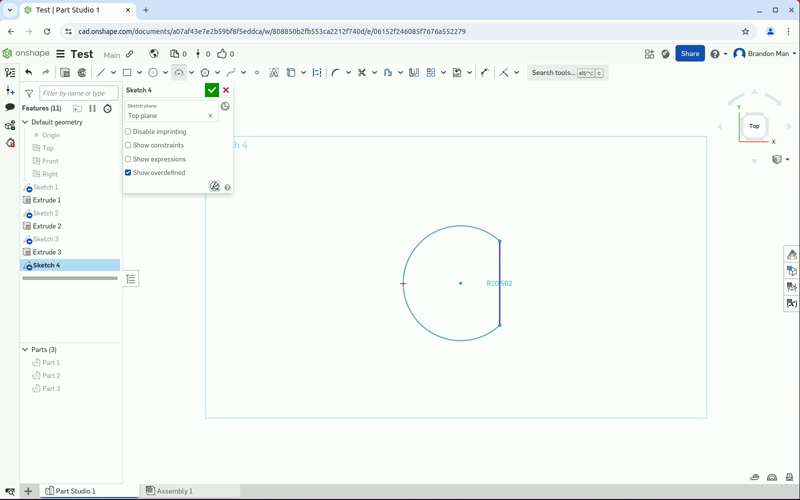
click(403, 283)
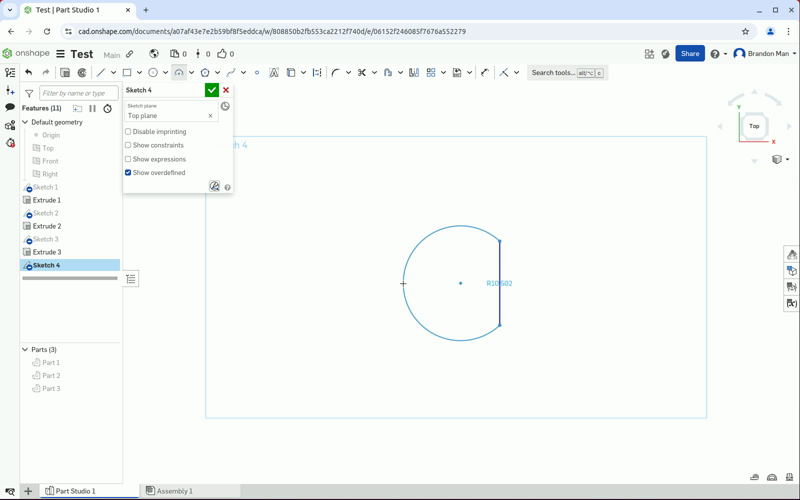
key_up(shift)
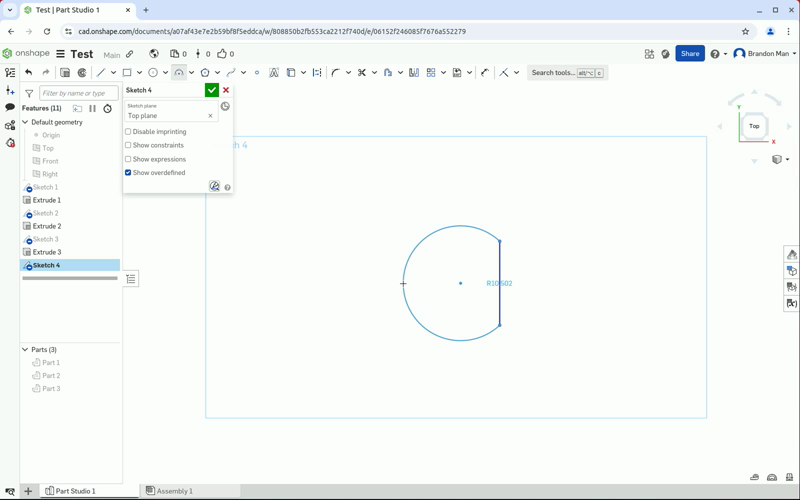
key(esc)
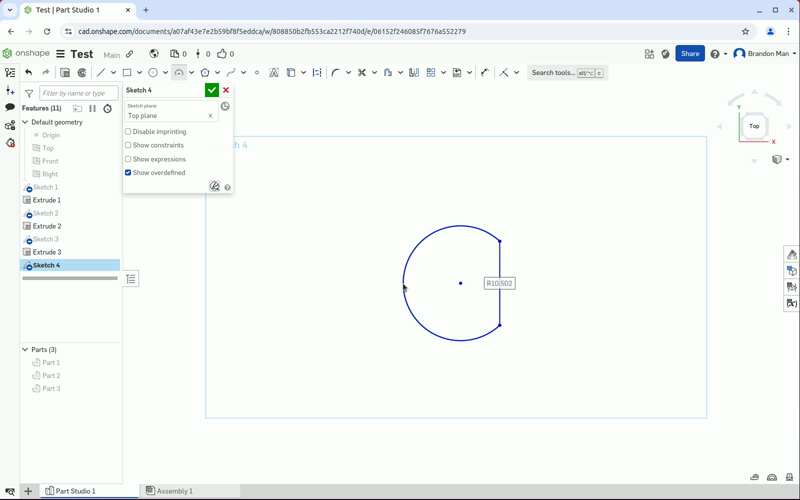
mouse_move(452, 297)
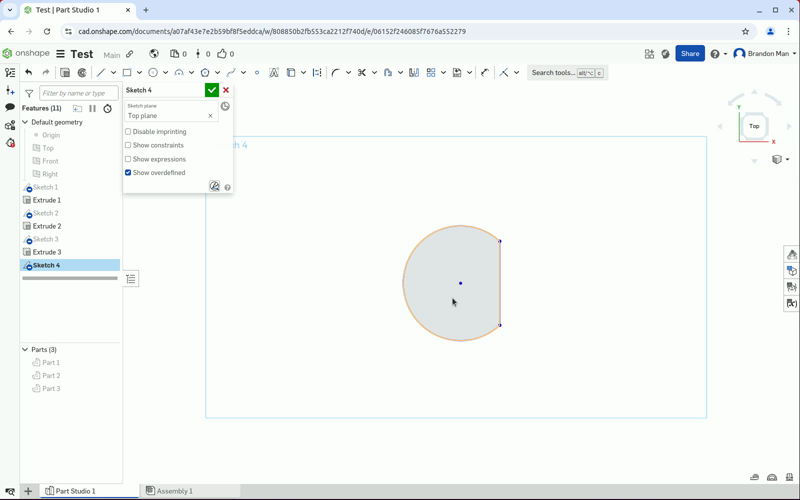
click(452, 297)
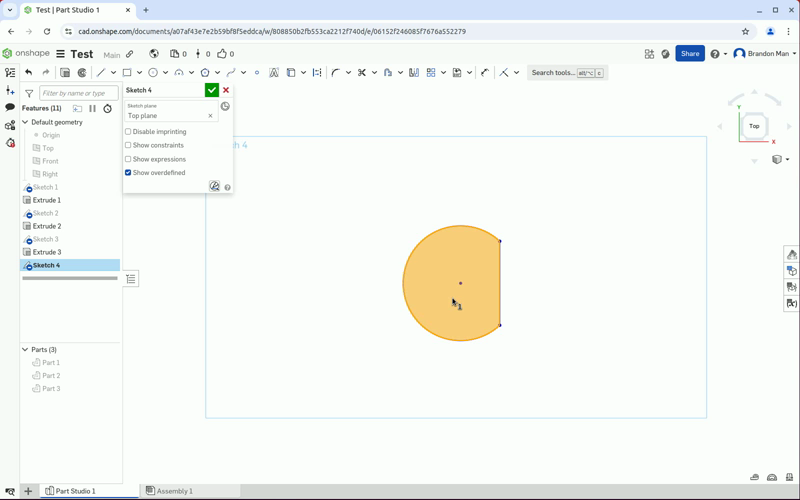
mouse_move(73, 352)
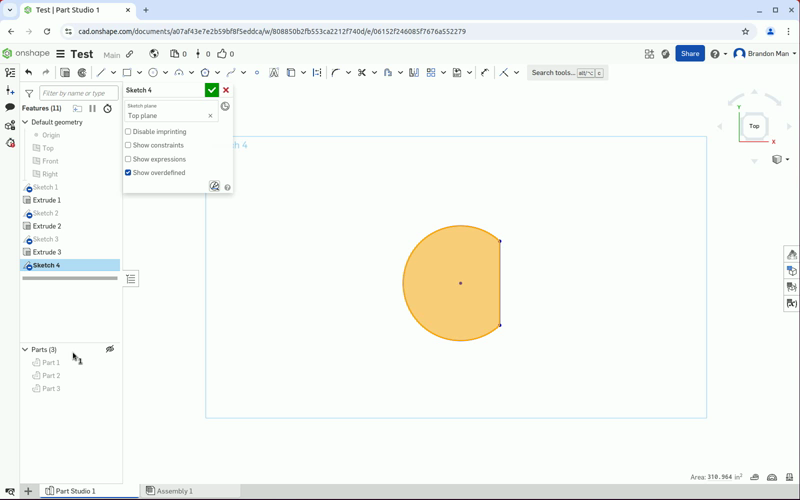
key(shift+y)
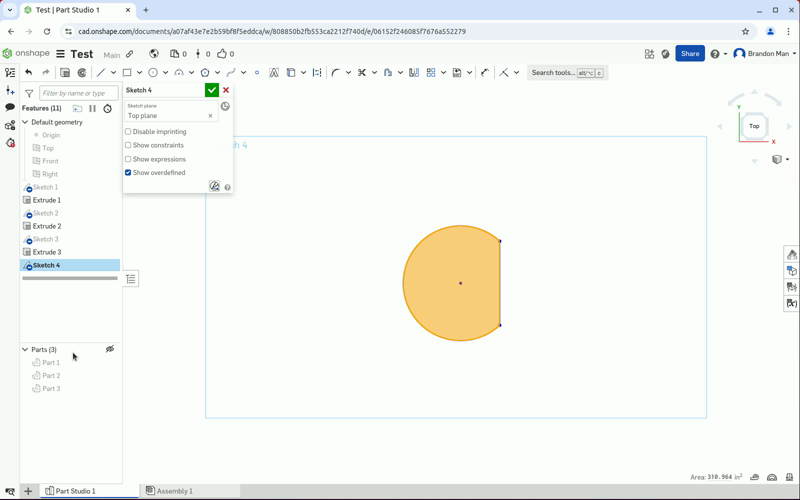
key(shift+e)
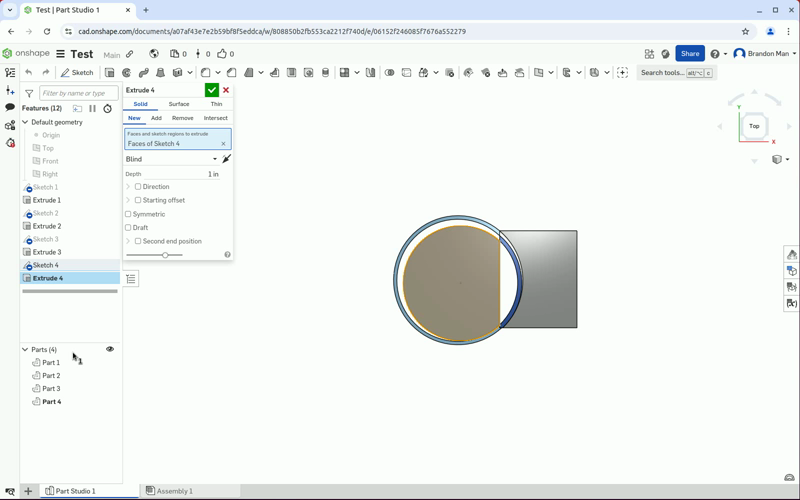
mouse_move(143, 106)
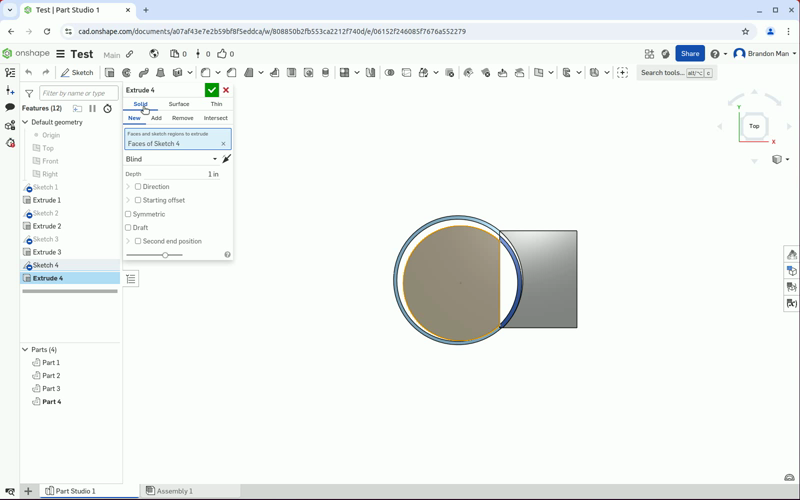
click(143, 106)
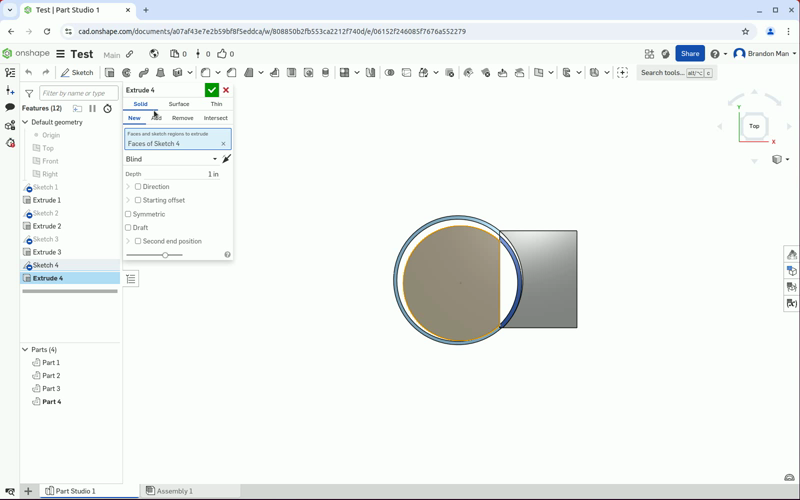
mouse_move(186, 120)
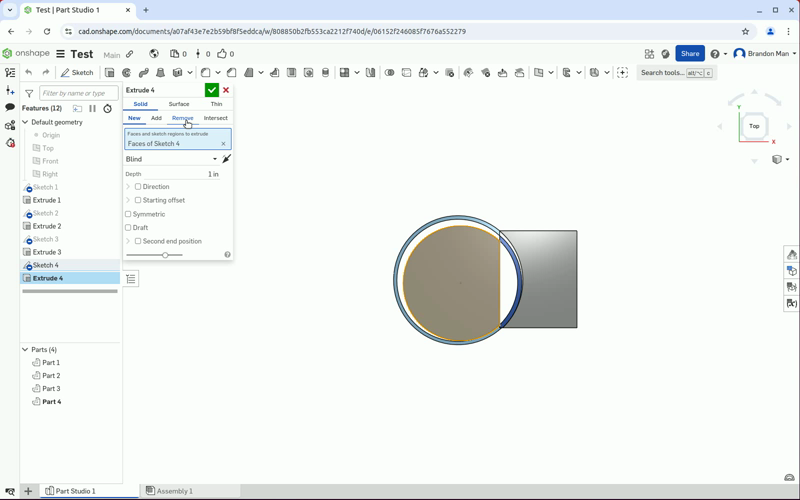
click(186, 120)
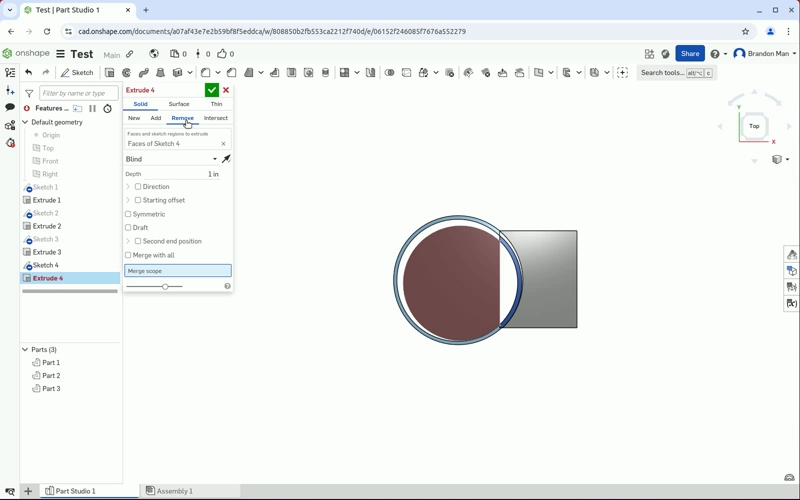
key(tab, 4)
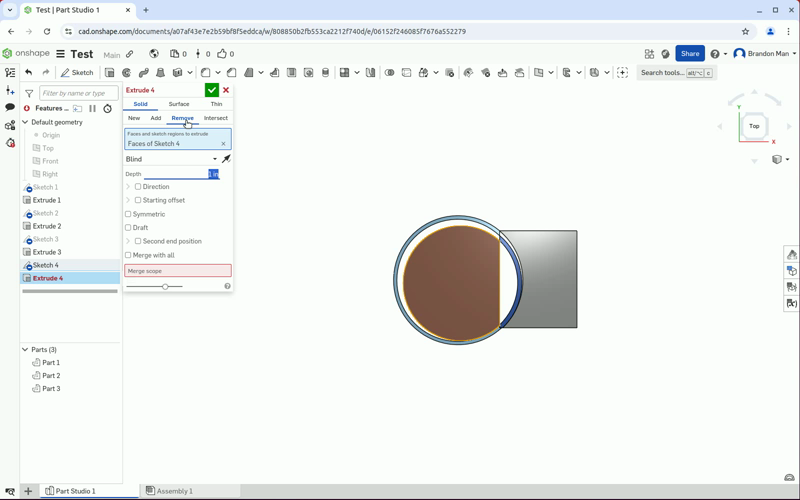
text(-15.165)
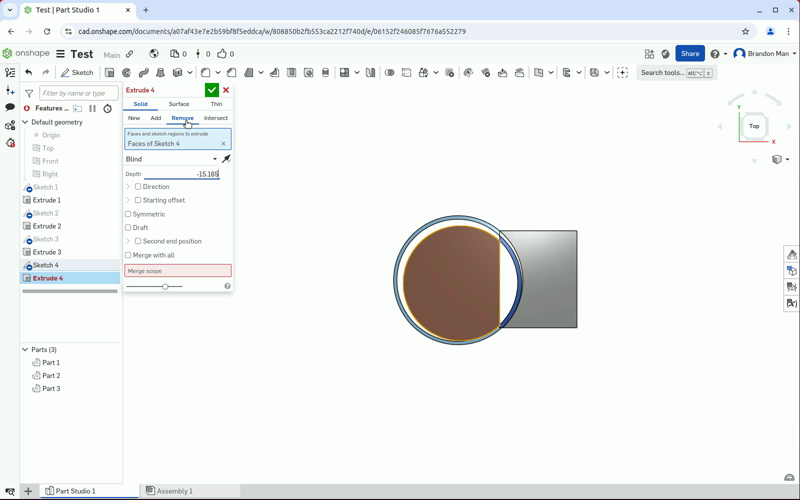
key(tab, 6)
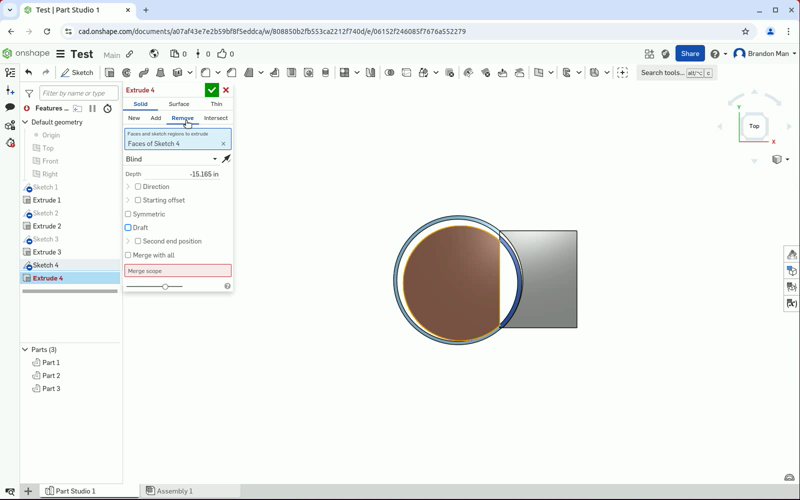
key(space)
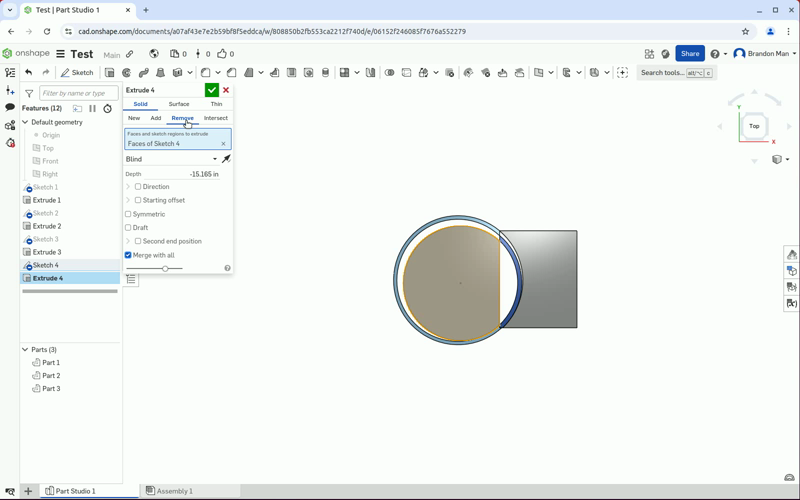
key(enter)
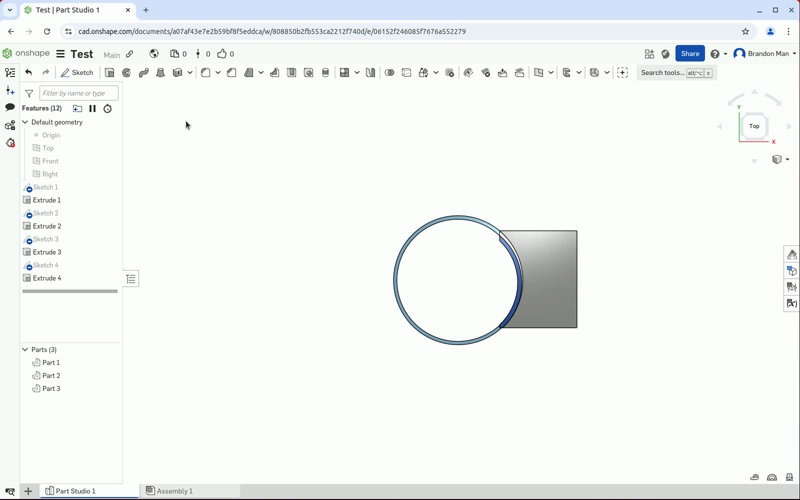
key(shift+h)
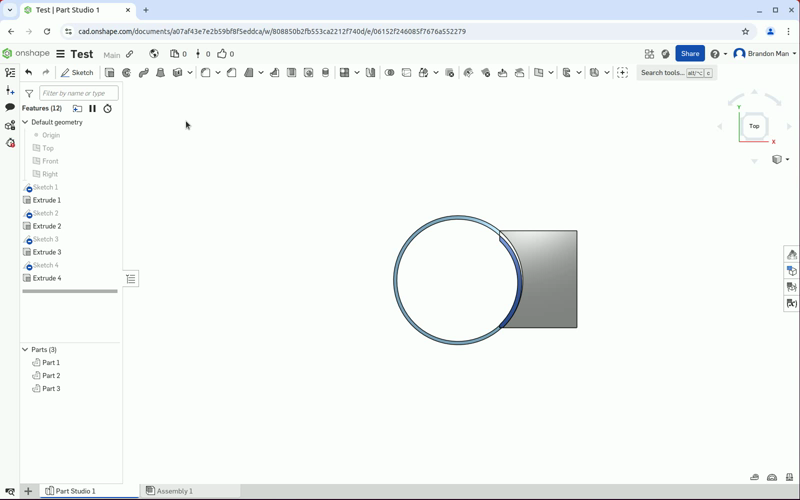
key(shift+h)
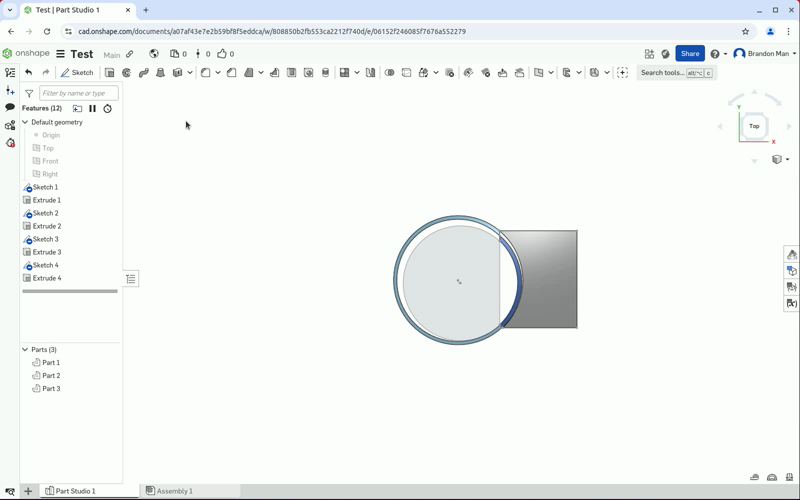
key(shift+7)
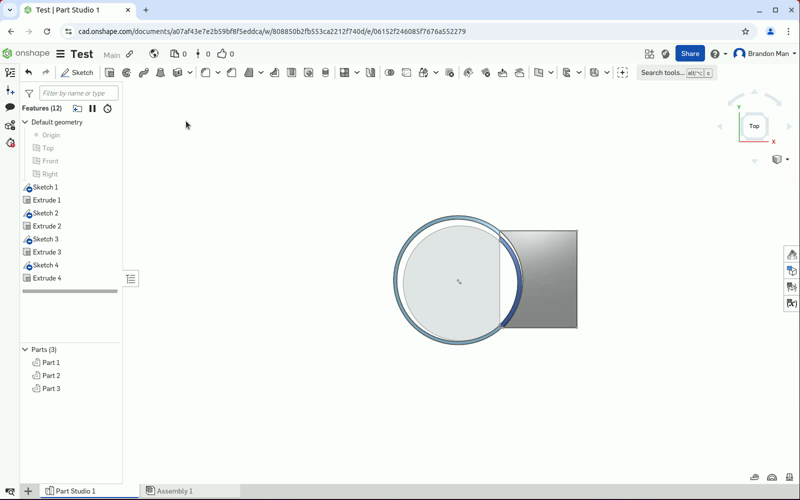
key(up, 3)
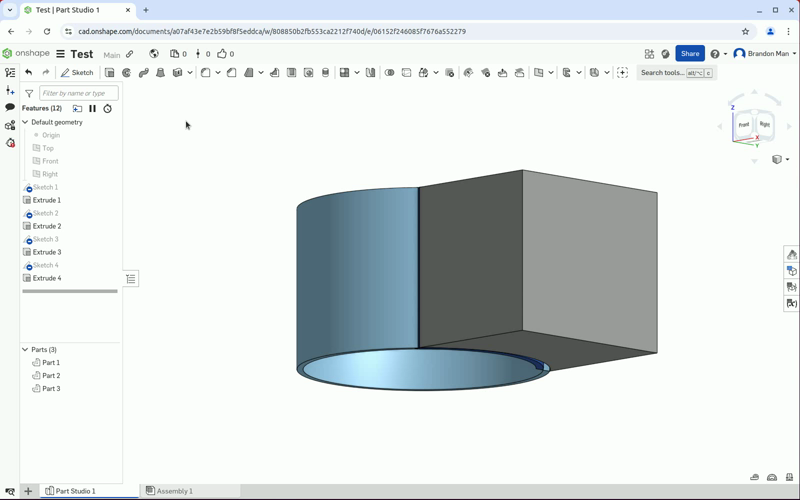
key(left, 3)
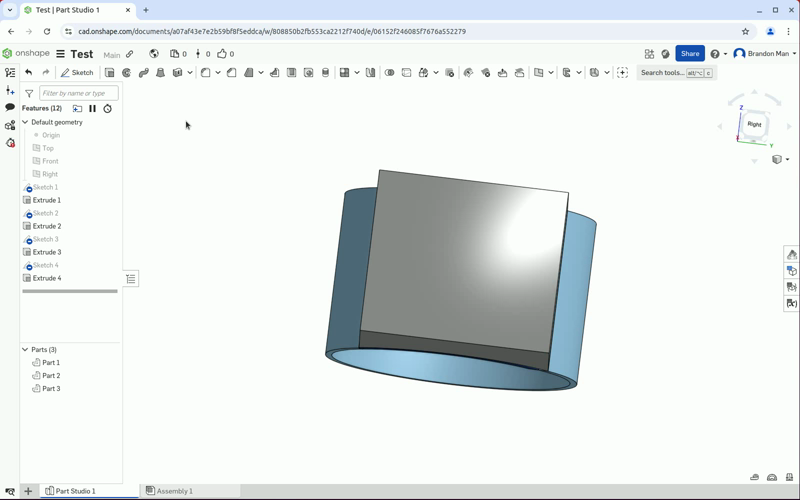
key(right, 3)
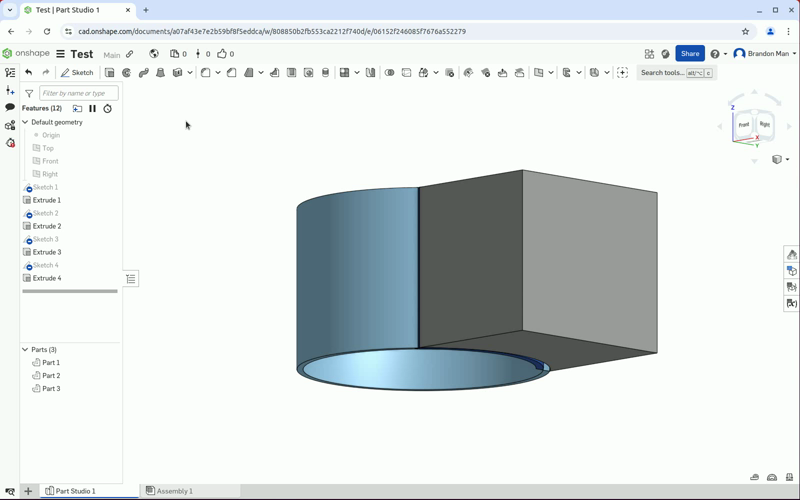
key(down, 3)
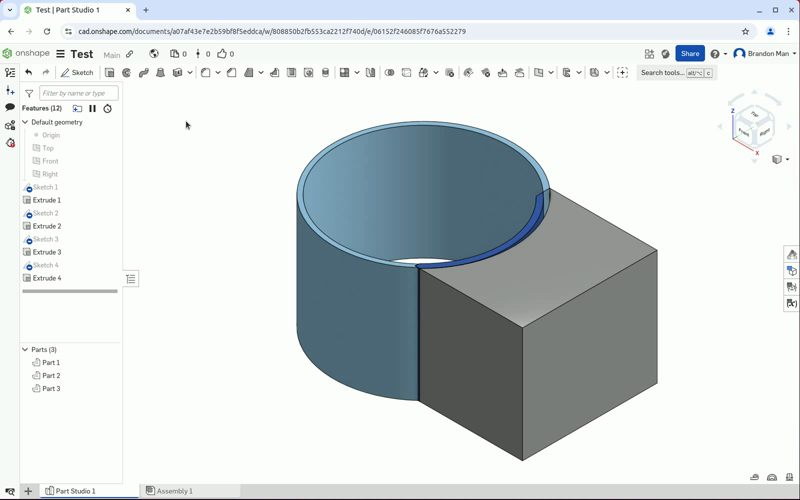
mouse_move(73, 189)
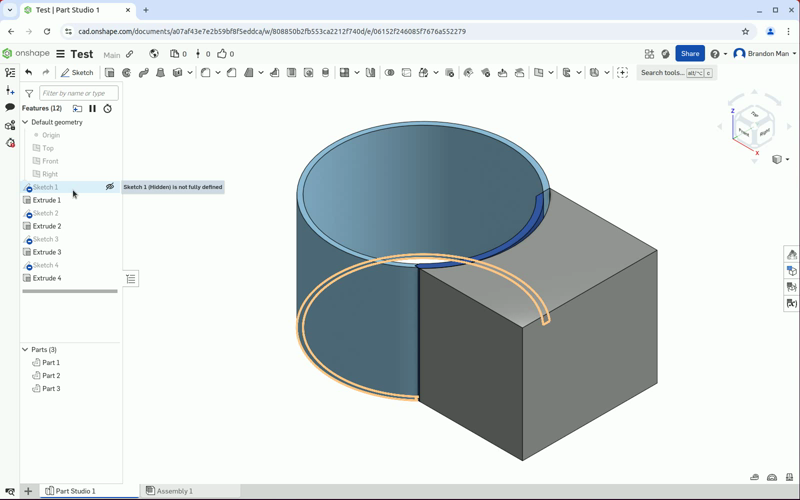
click(73, 189)